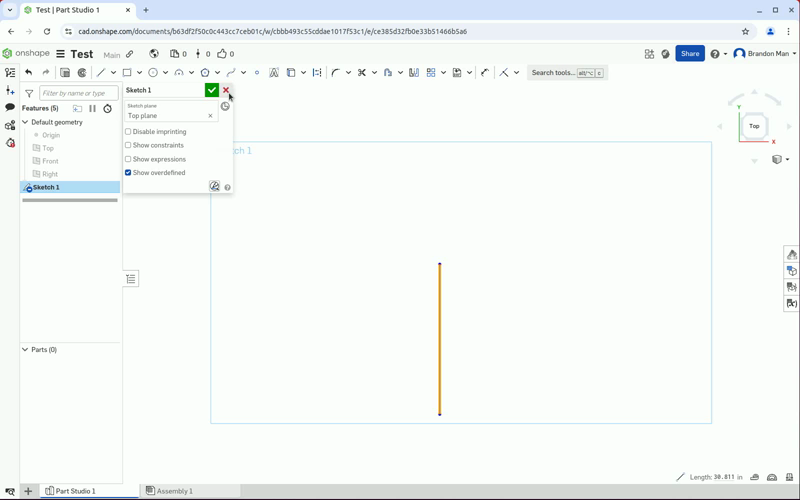
key(shift+h)
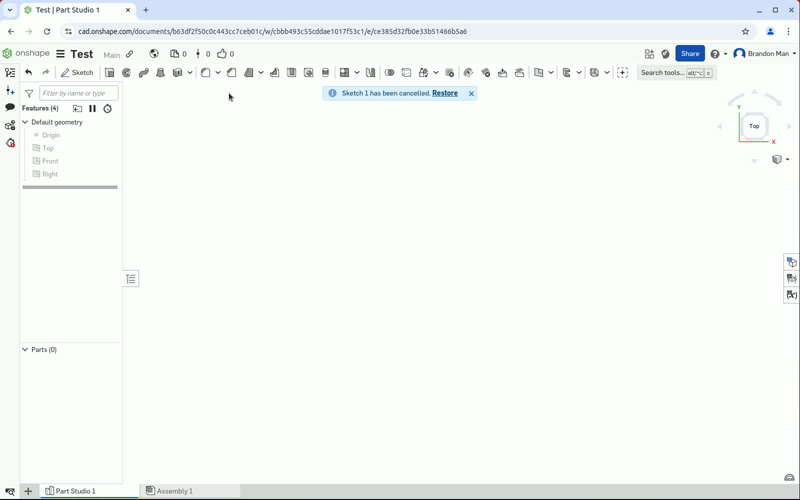
mouse_move(73, 352)
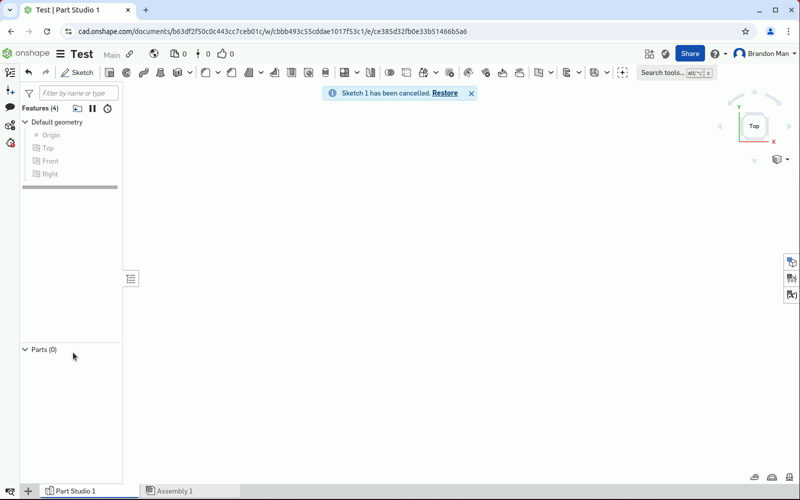
key(y)
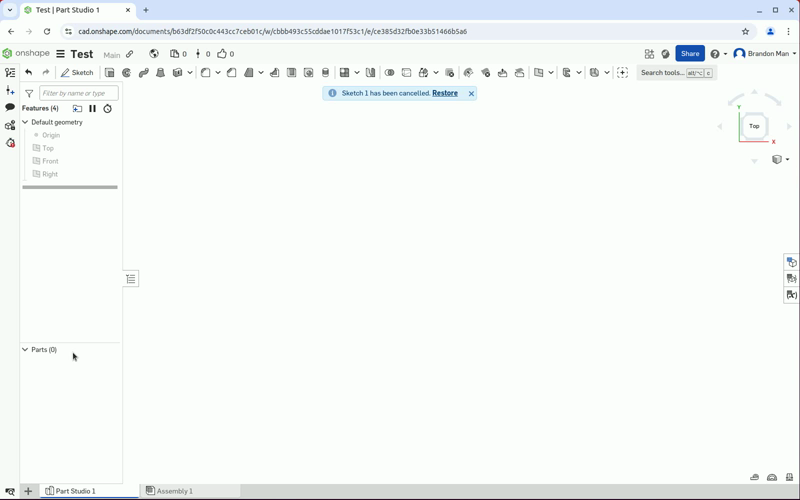
key(shift+p)
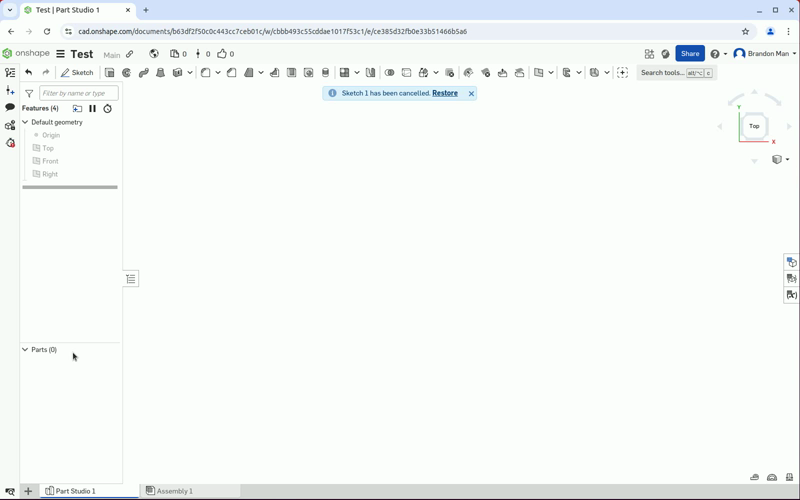
key(space)
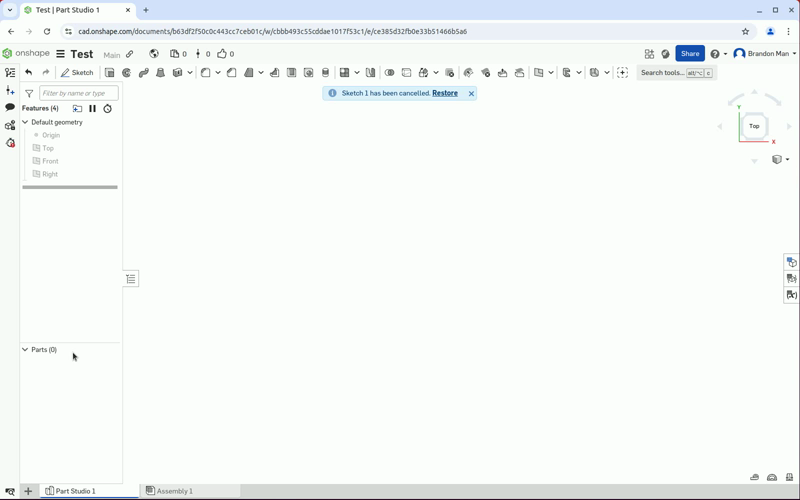
key_down(shift)
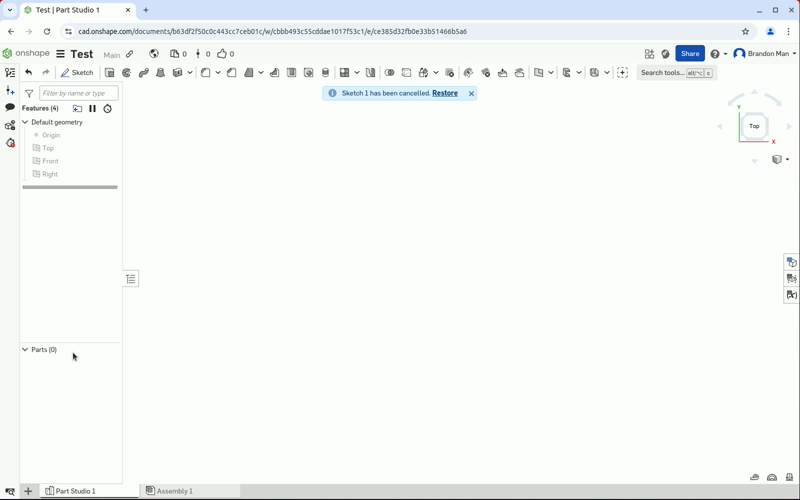
key(up)
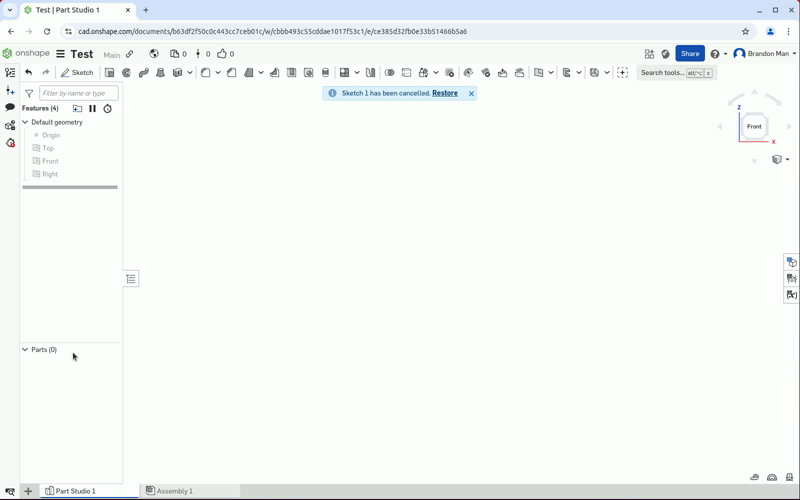
key_up(shift)
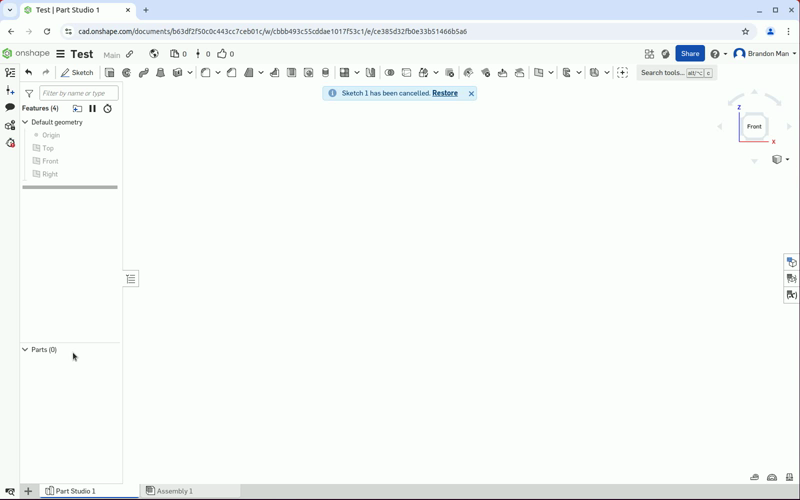
mouse_move(73, 352)
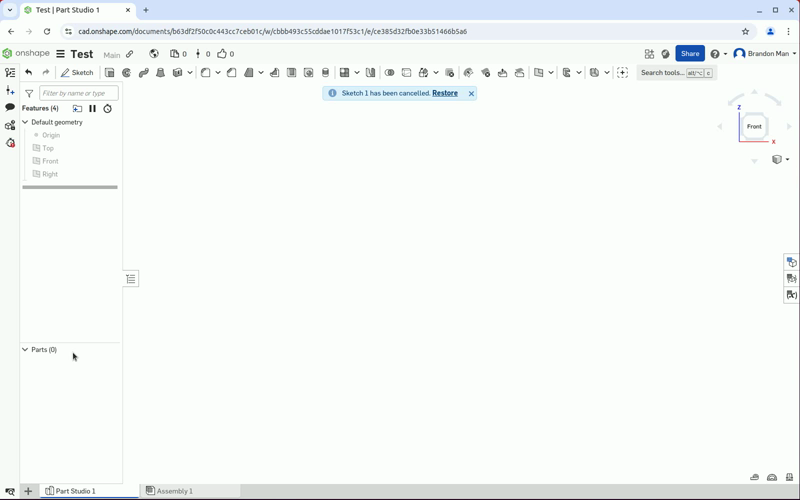
key(shift+y)
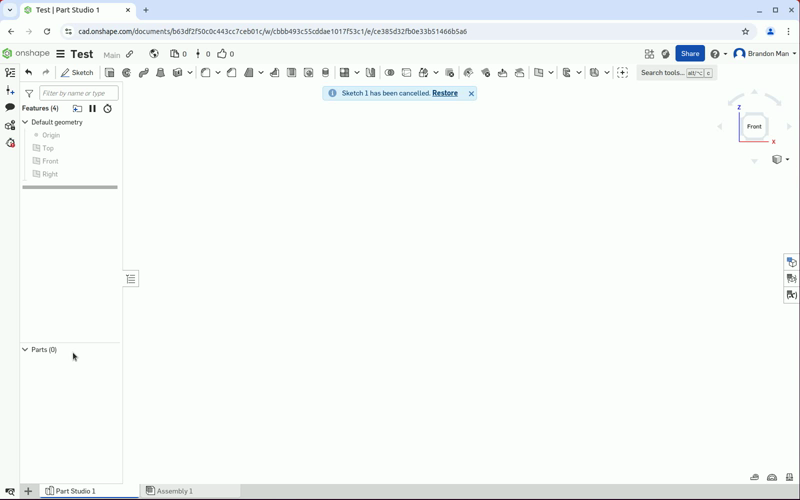
key(shift+s)
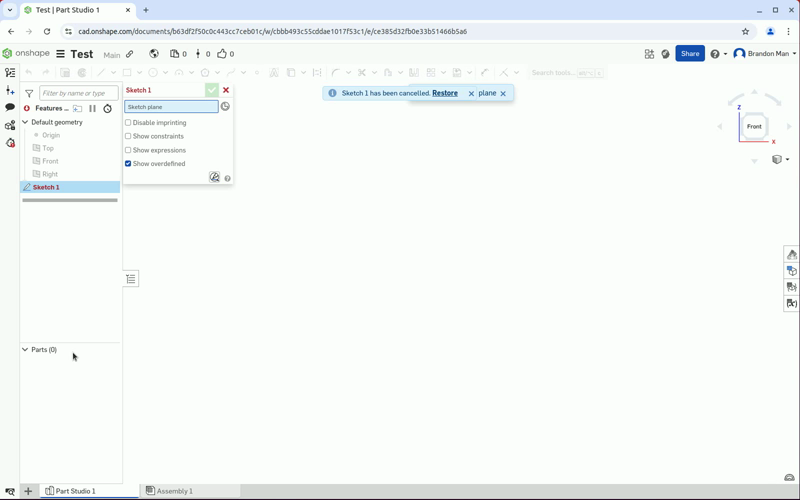
mouse_move(73, 163)
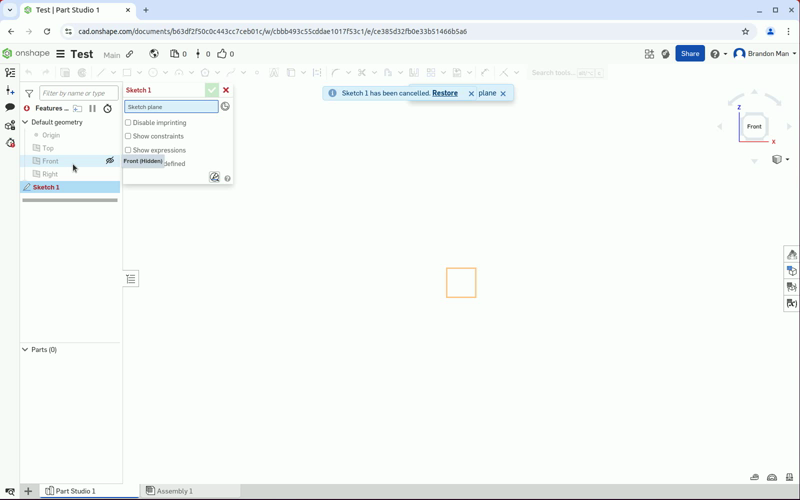
click(73, 163)
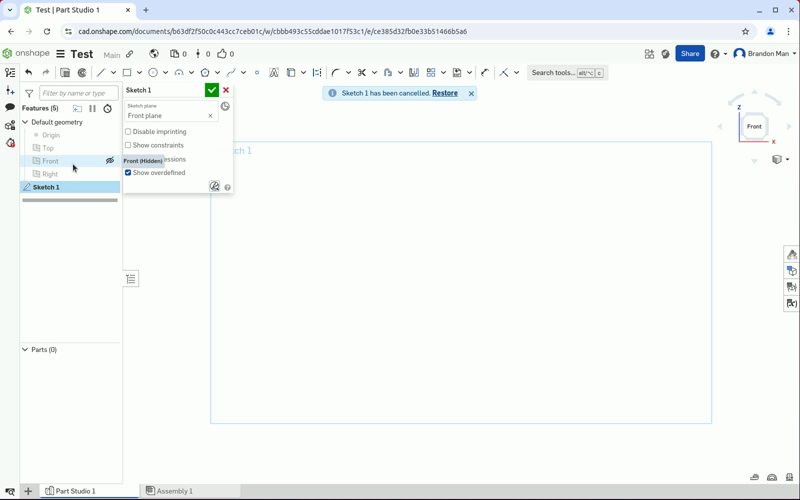
mouse_move(73, 352)
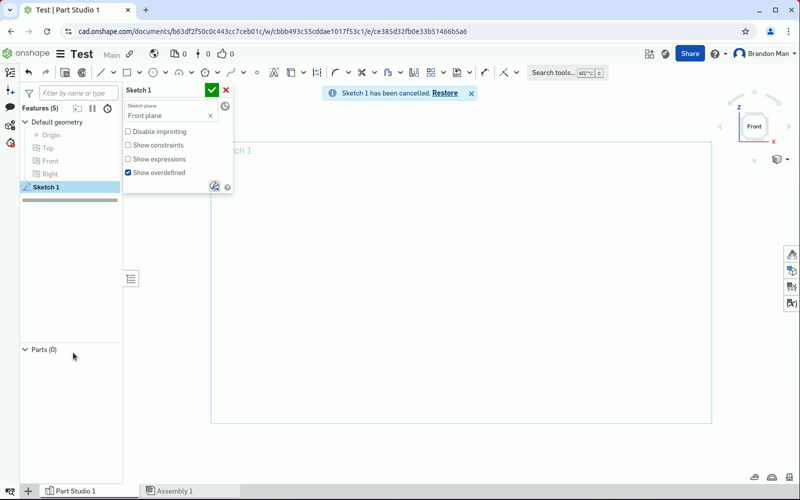
key(y)
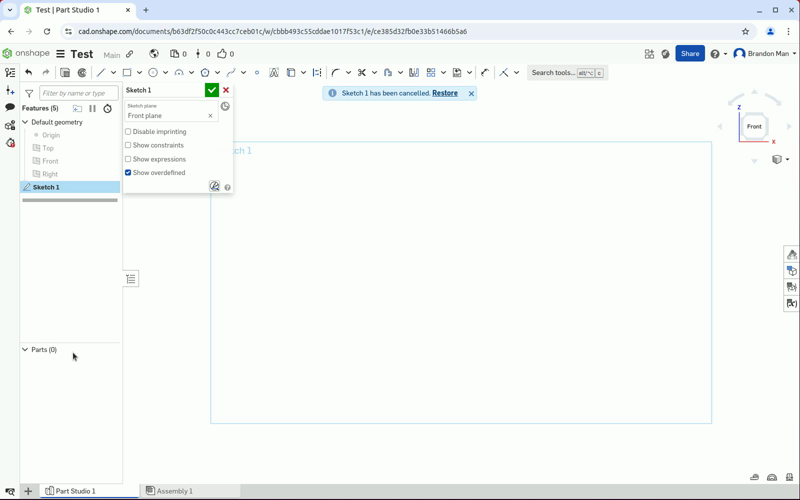
key(l)
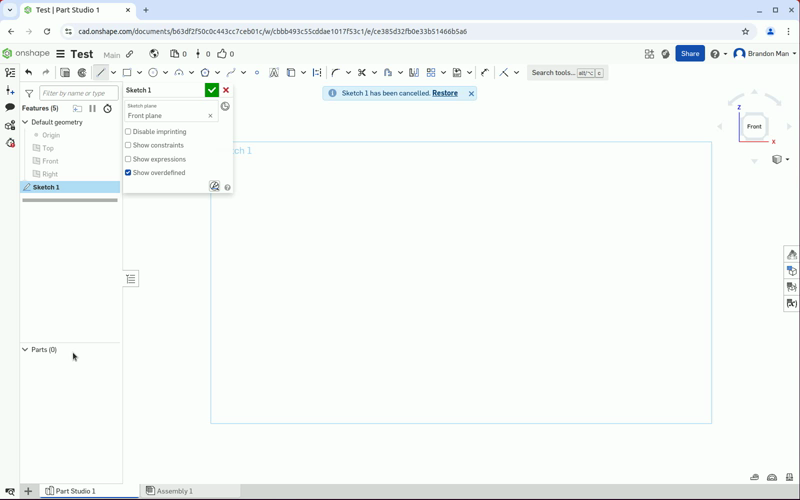
key_down(shift)
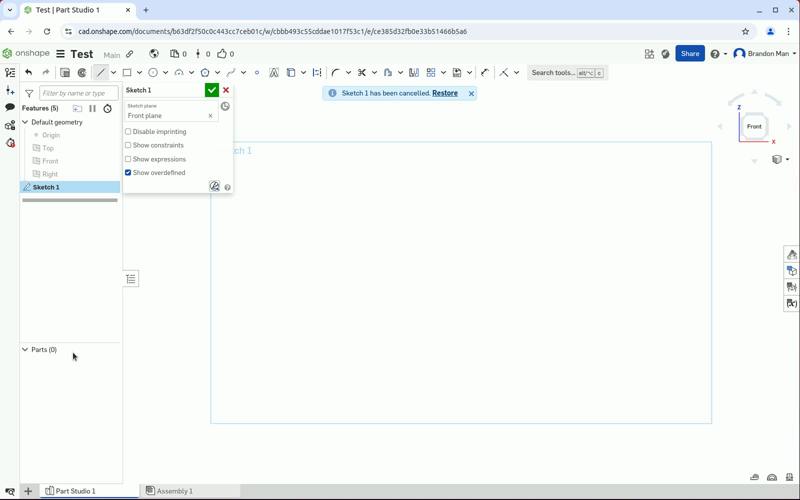
mouse_move(382, 294)
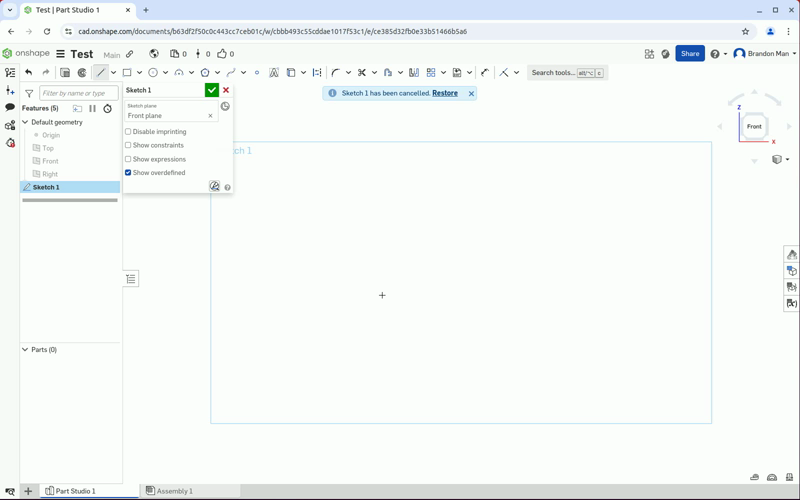
click(382, 294)
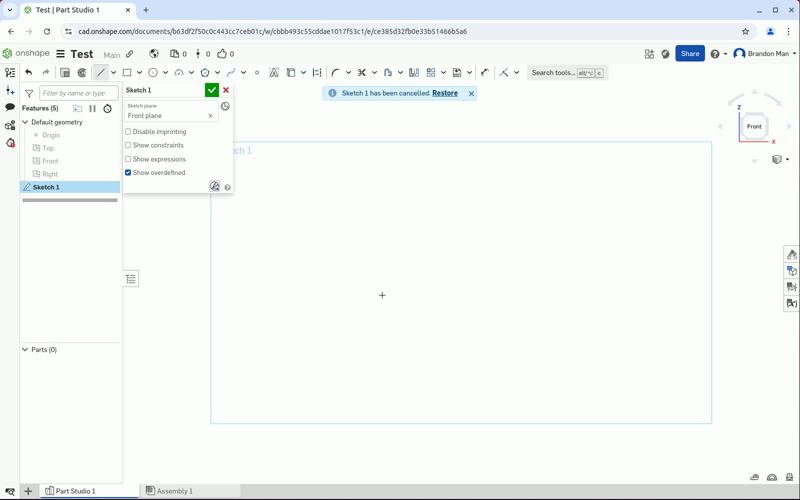
key_up(shift)
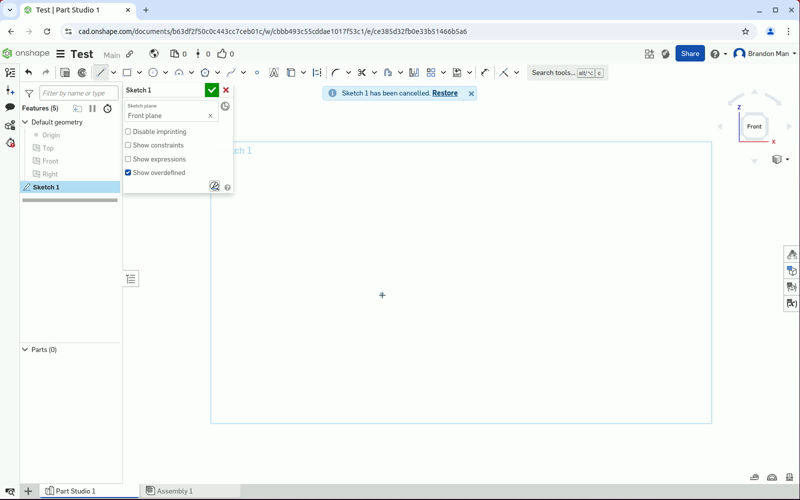
key_down(shift)
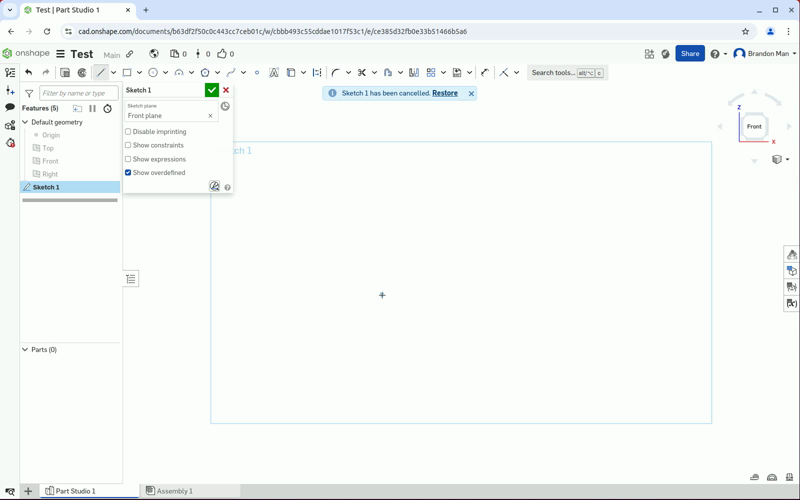
mouse_move(412, 294)
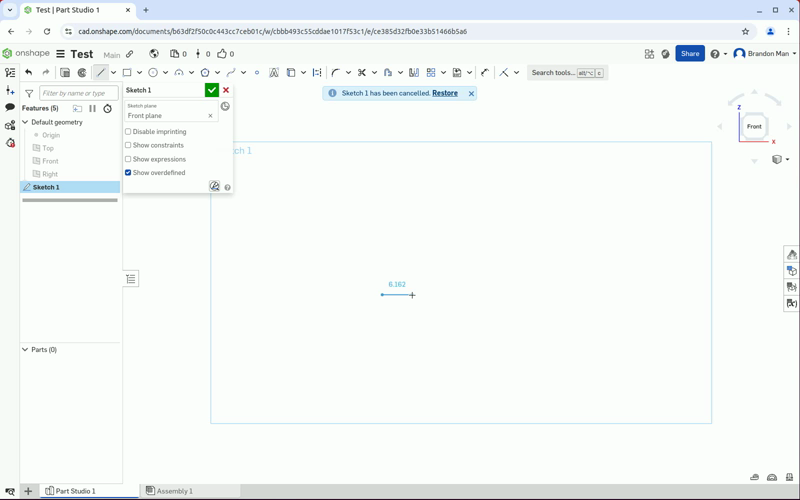
mouse_move(441, 294)
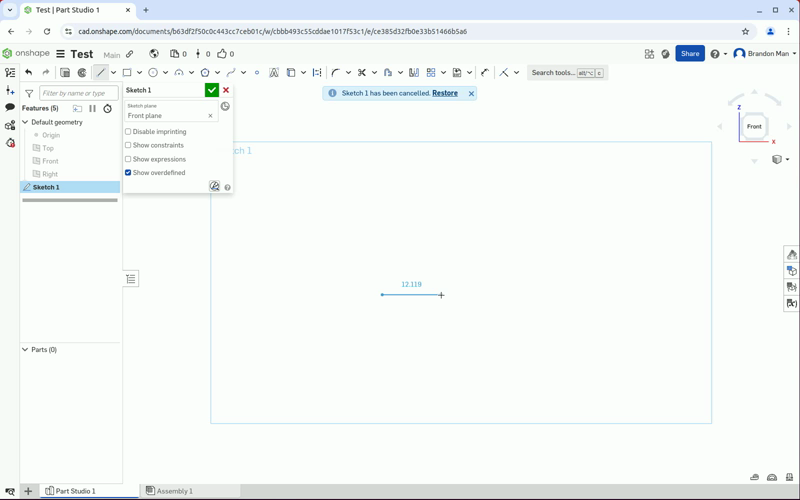
click(441, 294)
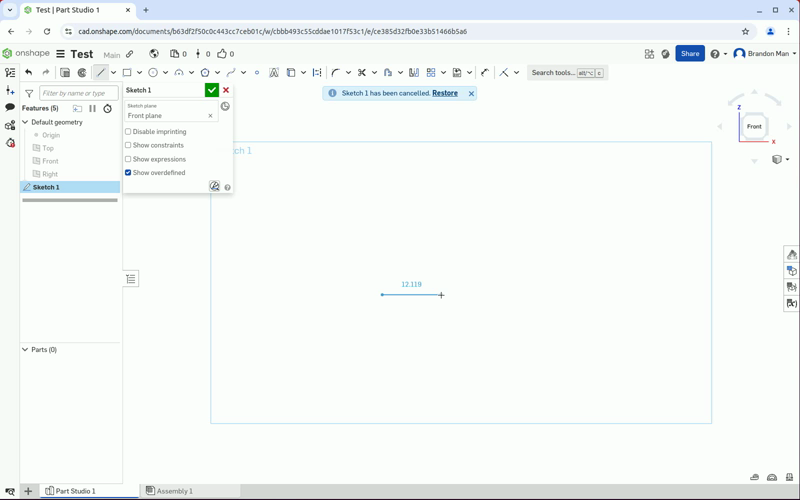
key_up(shift)
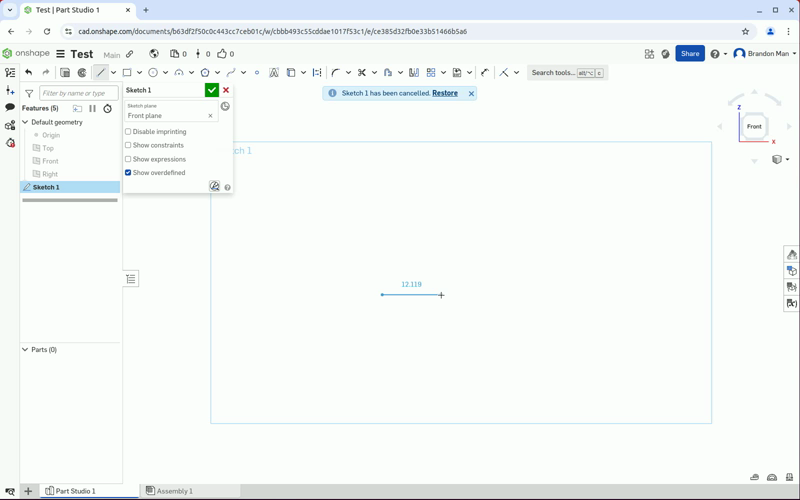
key_down(shift)
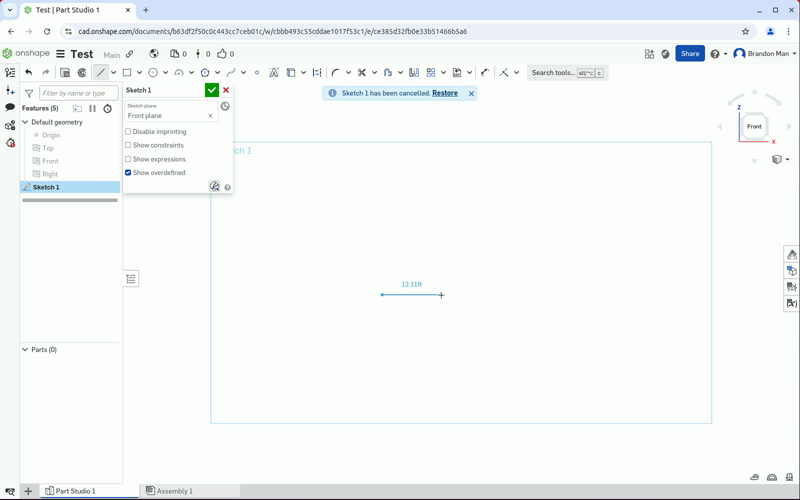
mouse_move(471, 294)
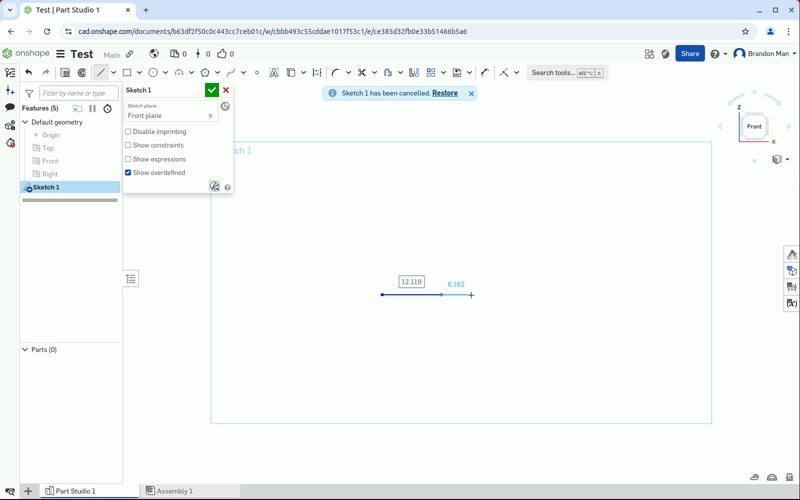
mouse_move(461, 294)
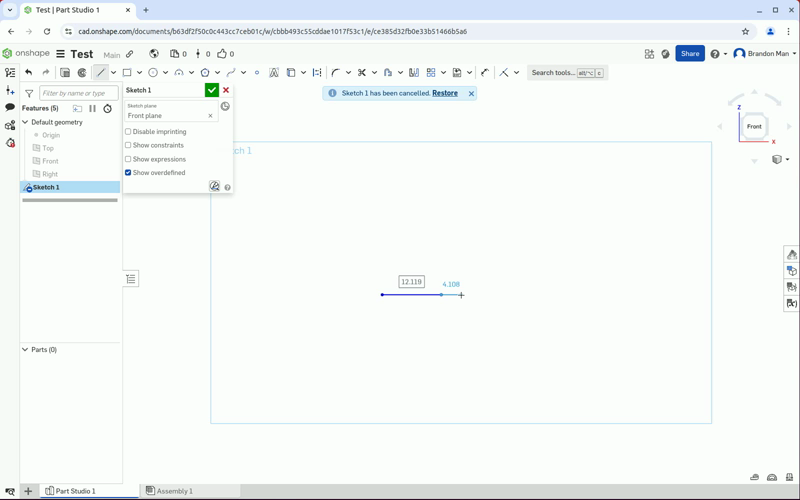
click(461, 294)
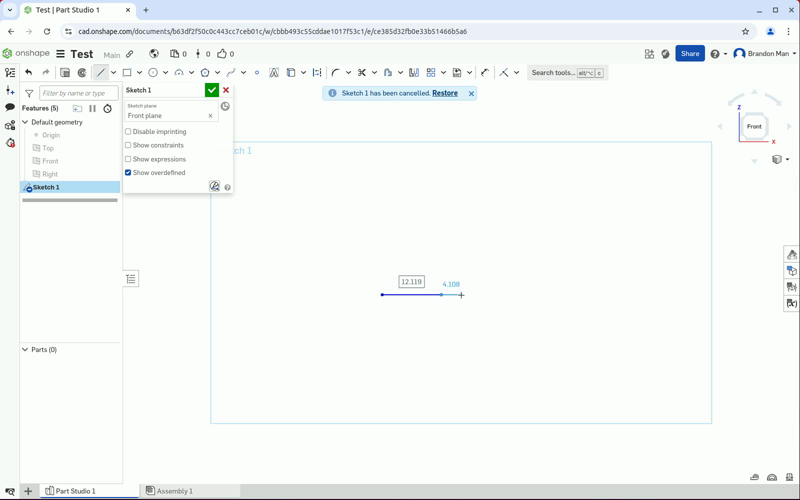
key_up(shift)
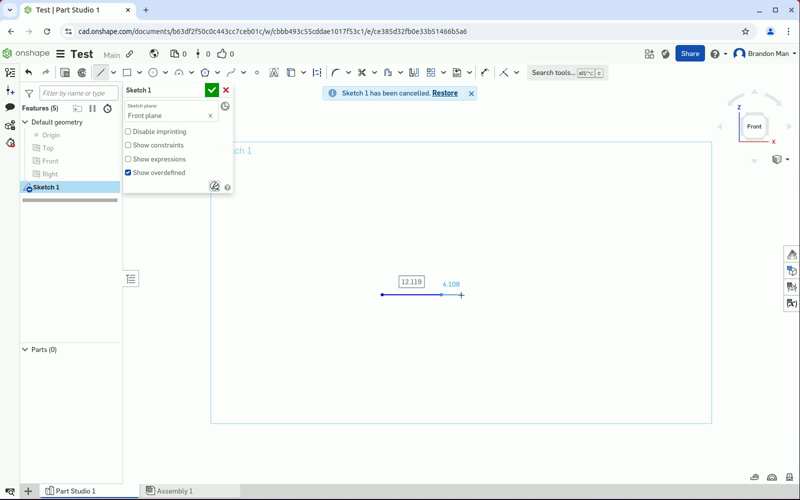
key_down(shift)
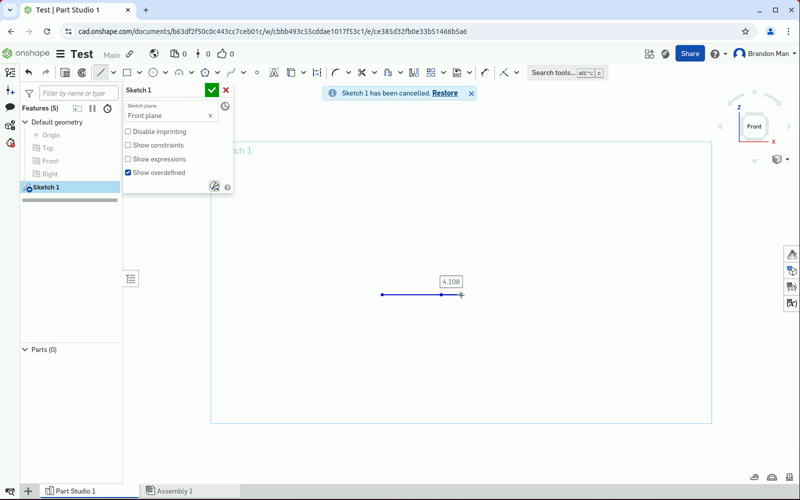
mouse_move(491, 294)
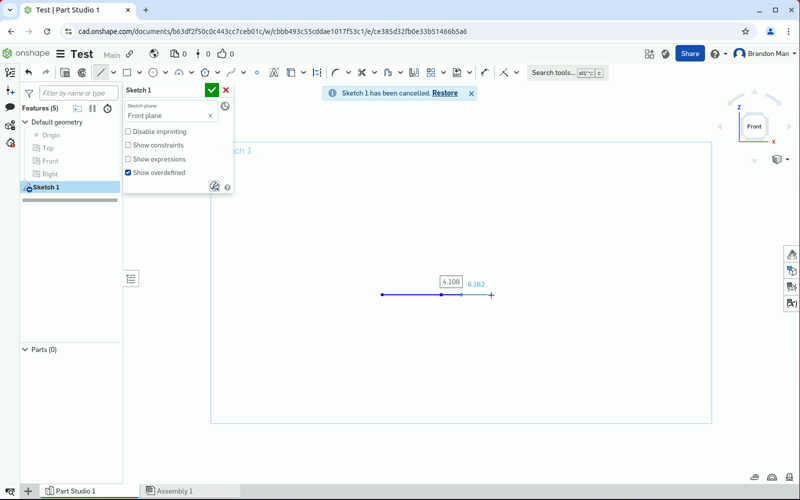
mouse_move(461, 271)
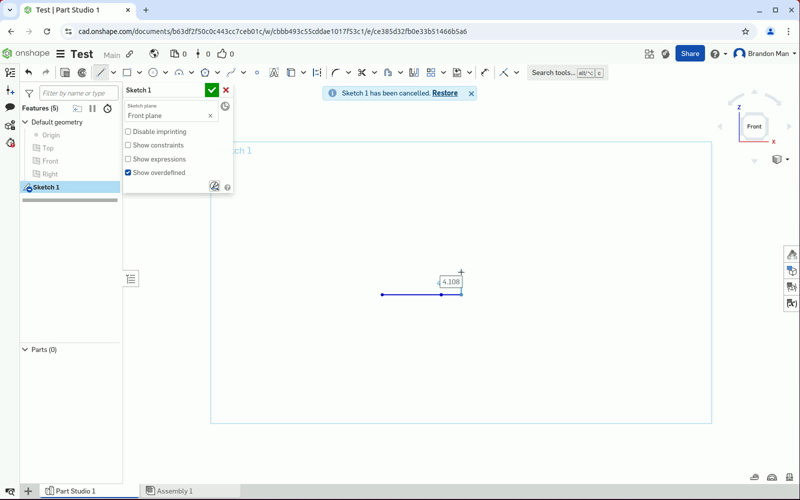
click(461, 271)
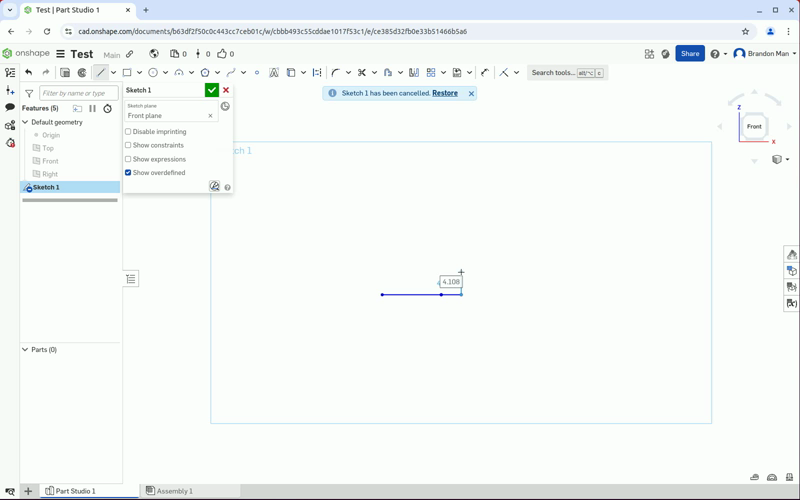
key_up(shift)
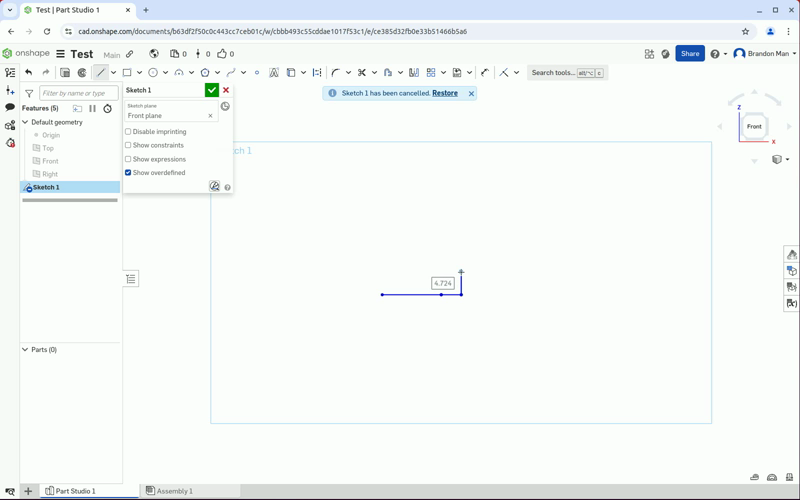
key_down(shift)
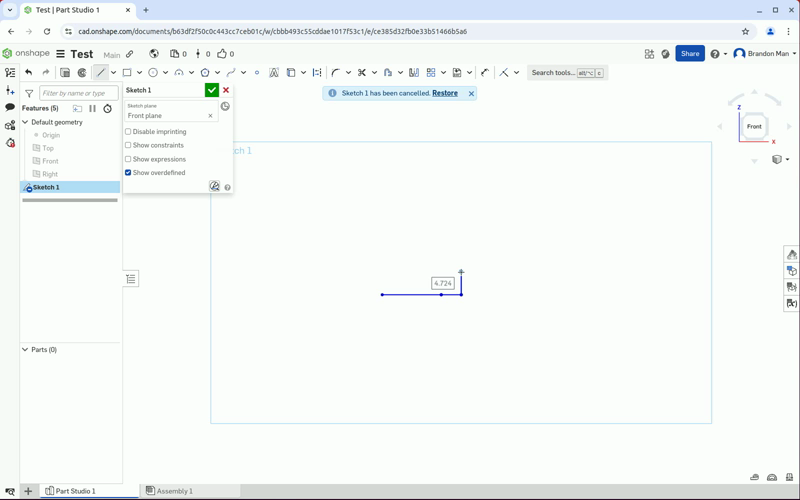
mouse_move(491, 271)
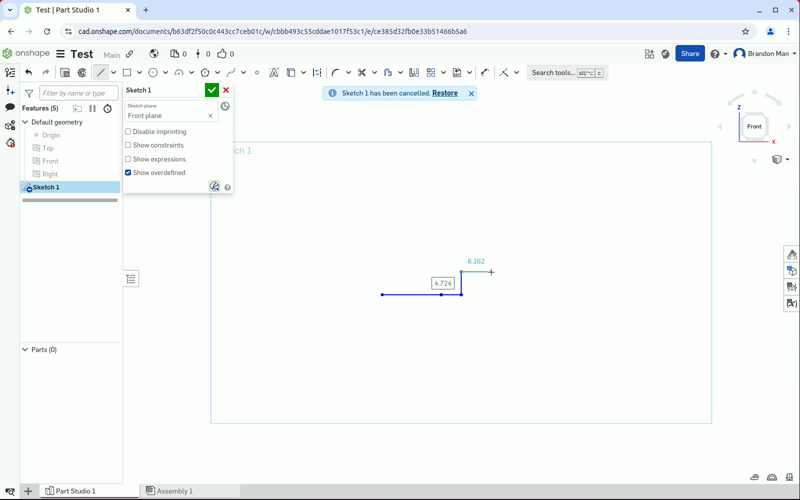
mouse_move(449, 271)
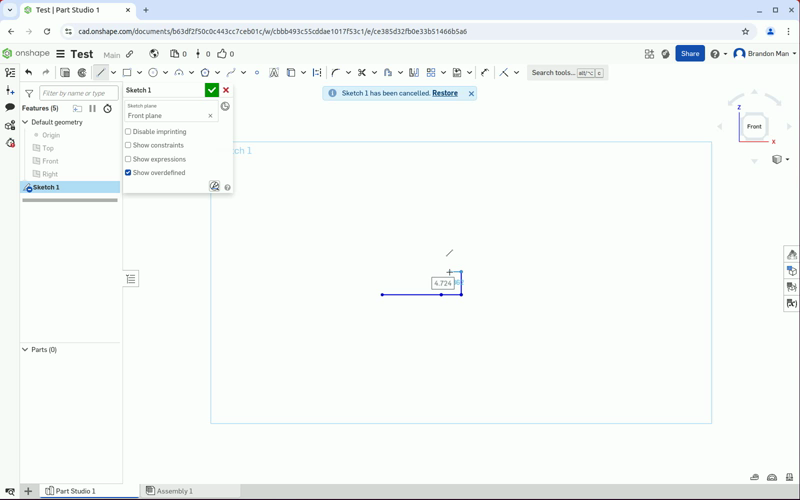
click(449, 271)
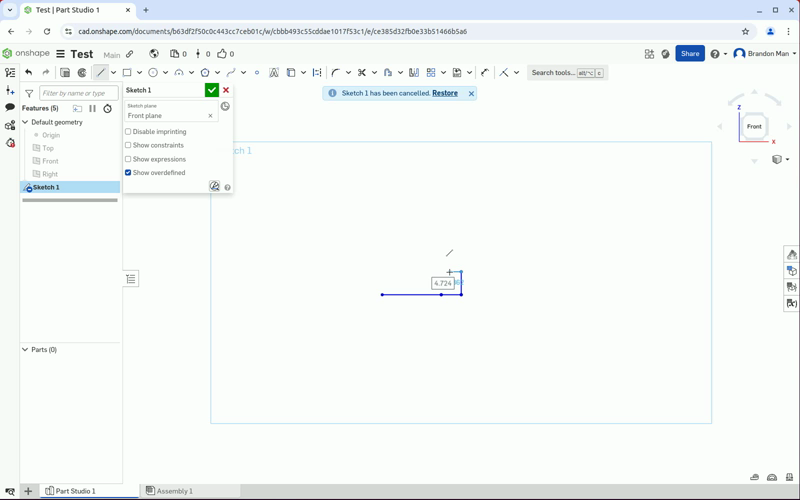
key_up(shift)
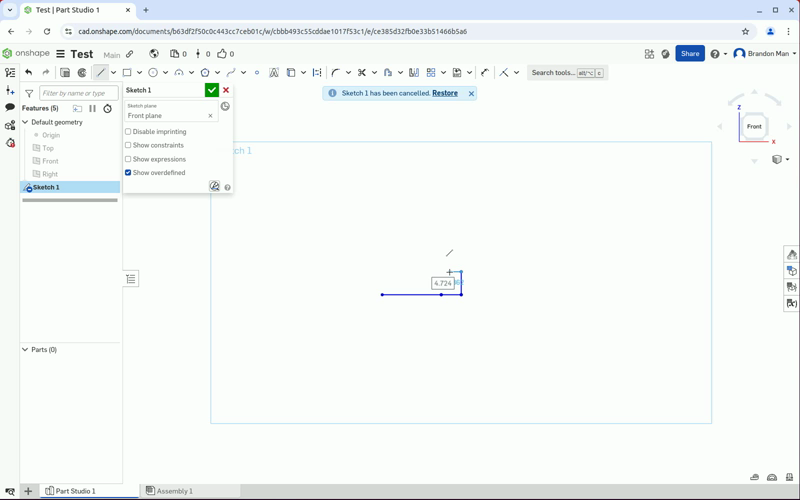
key_down(shift)
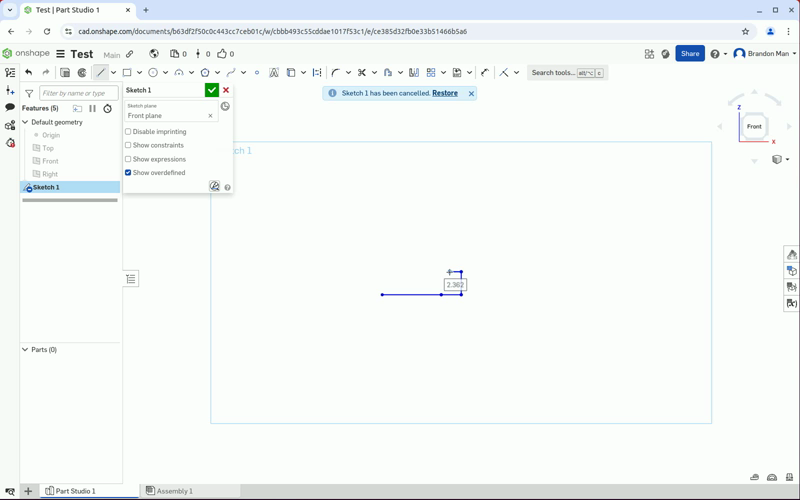
mouse_move(382, 271)
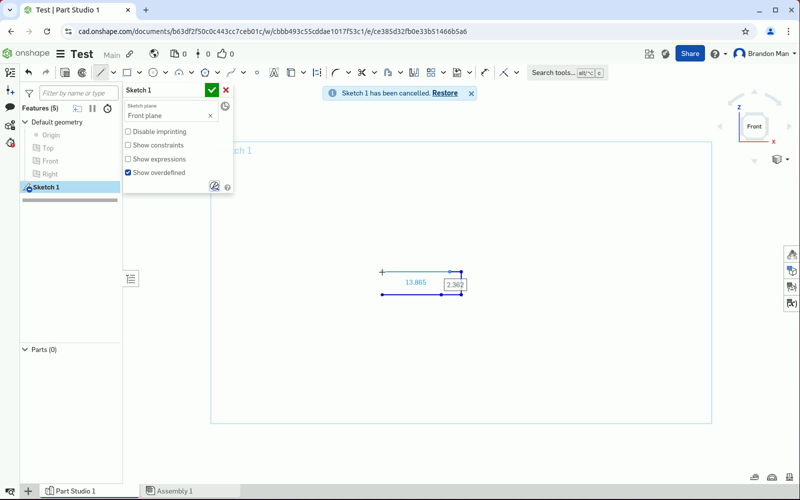
click(382, 271)
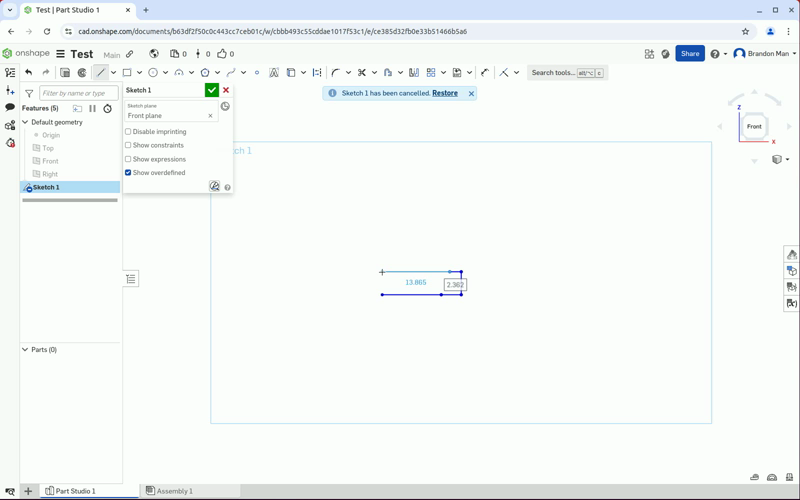
key_up(shift)
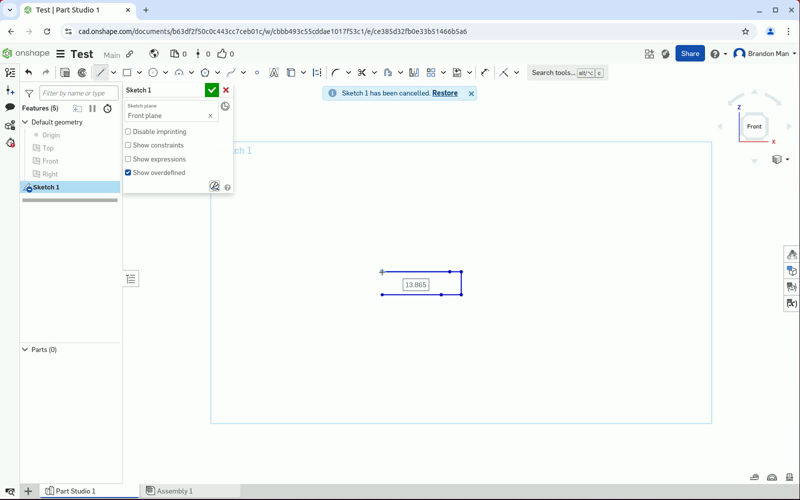
mouse_move(412, 271)
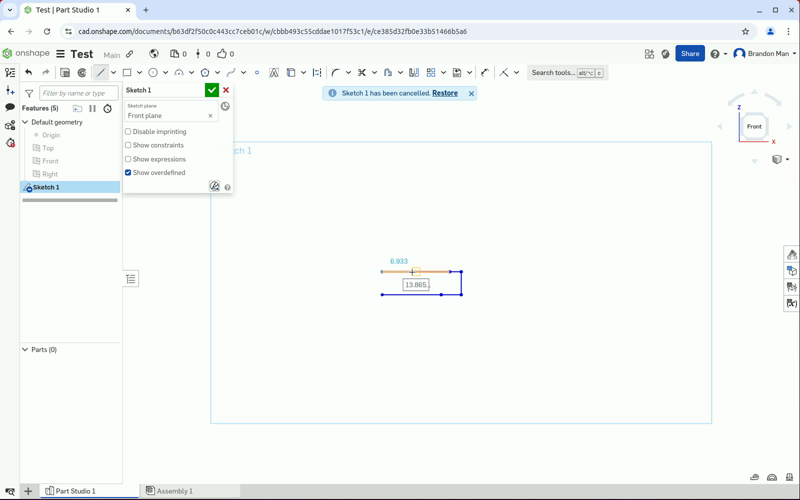
key_down(shift)
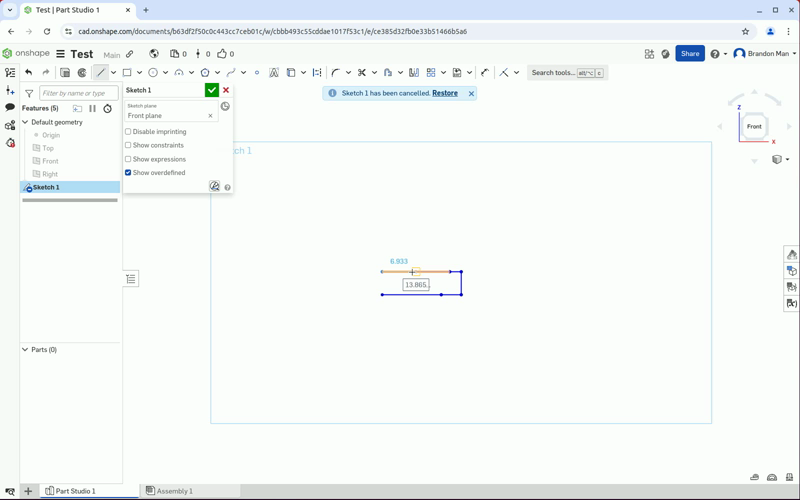
mouse_move(382, 294)
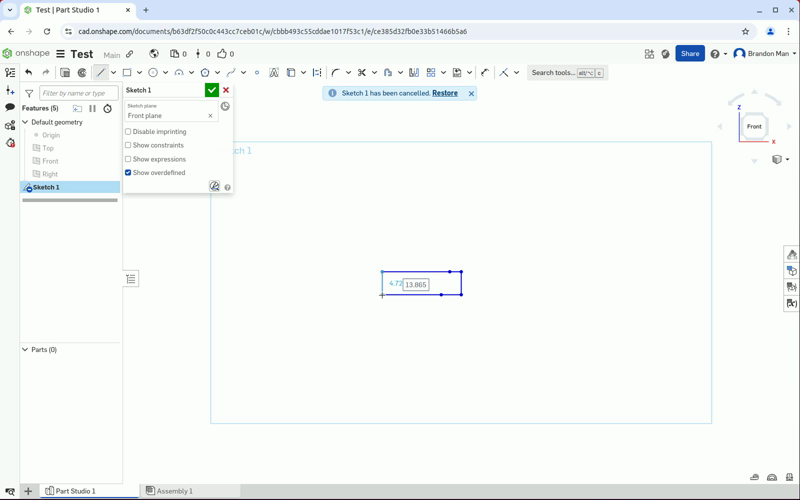
key_up(shift)
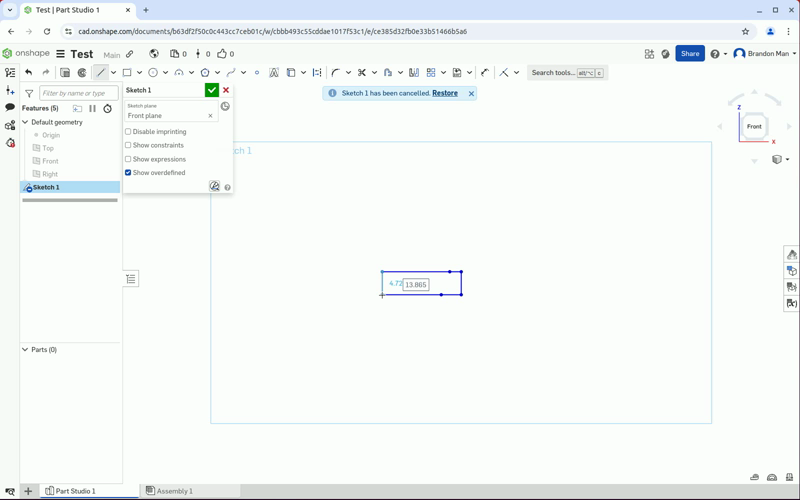
click(382, 294)
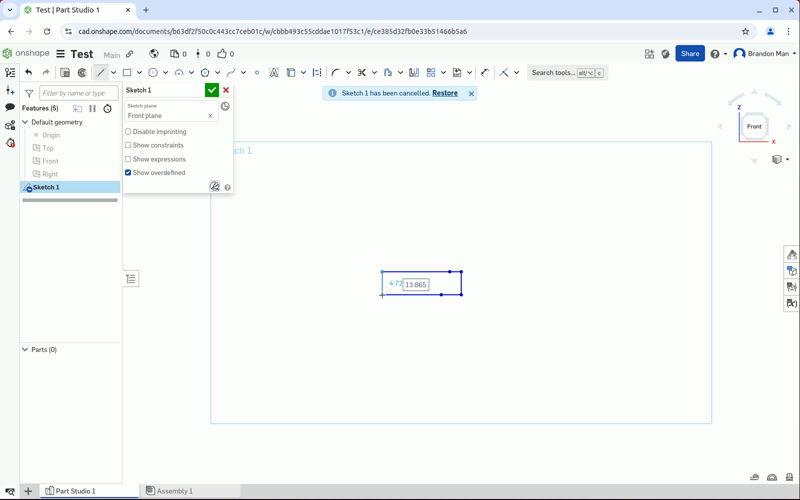
key(esc)
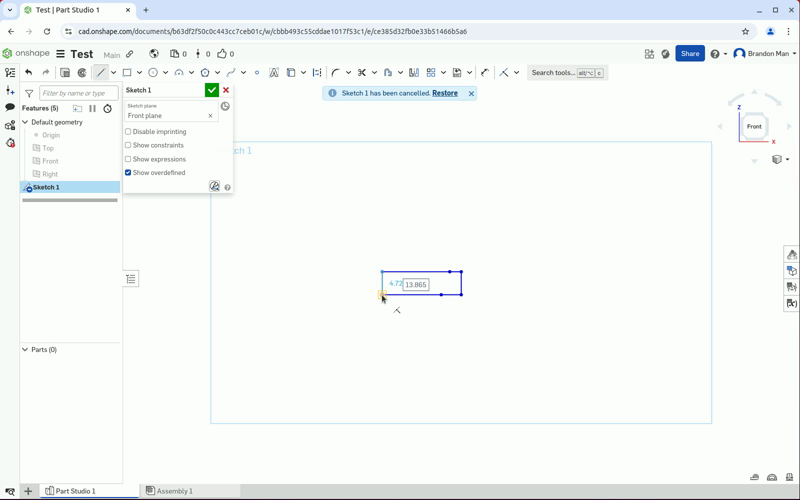
mouse_move(443, 277)
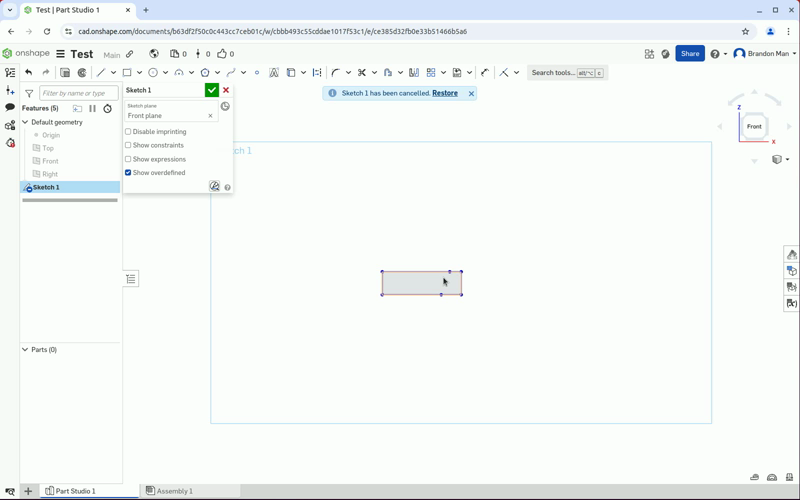
click(443, 277)
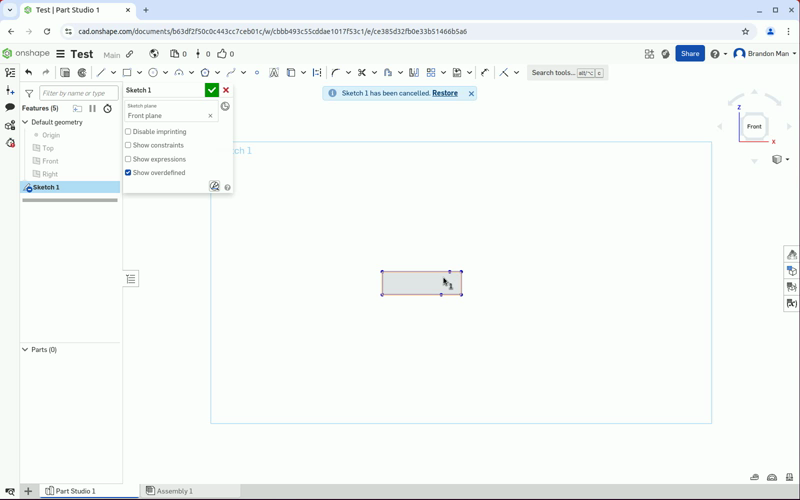
mouse_move(73, 352)
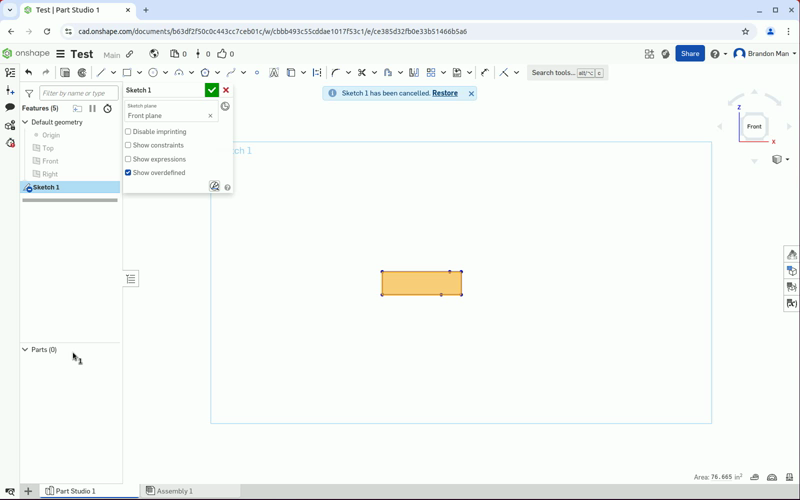
key(shift+y)
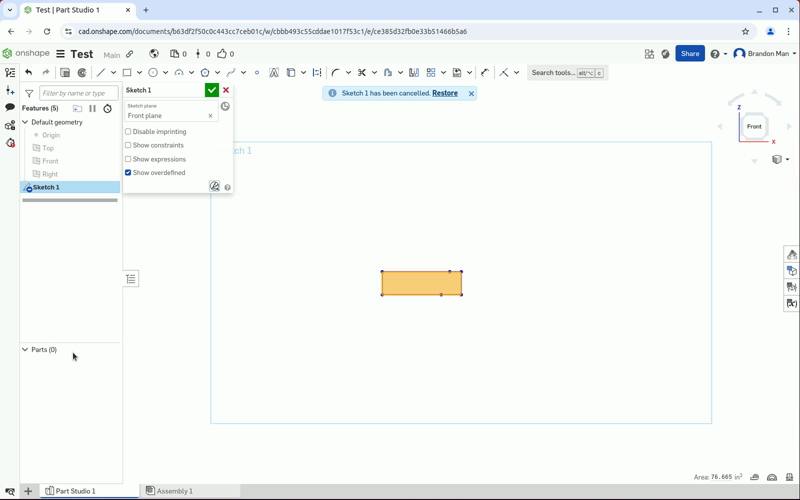
key(shift+e)
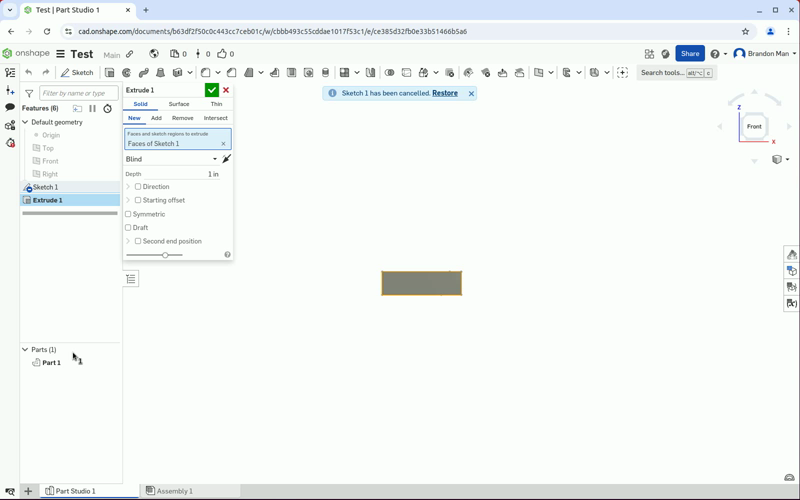
mouse_move(143, 106)
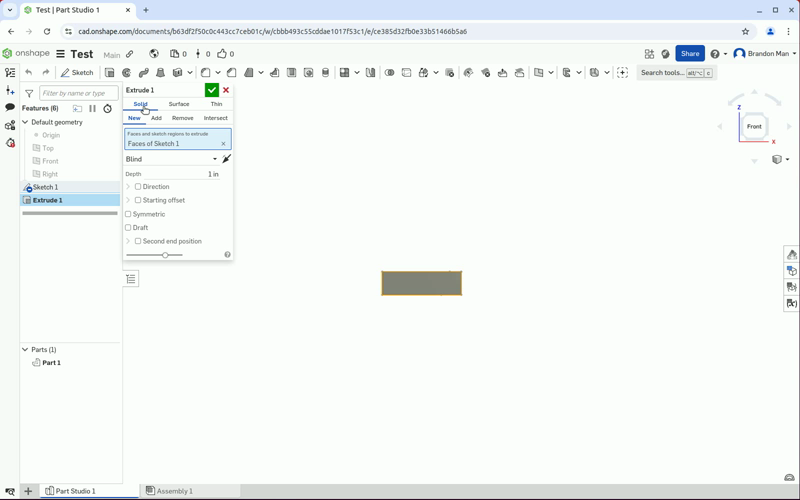
click(143, 106)
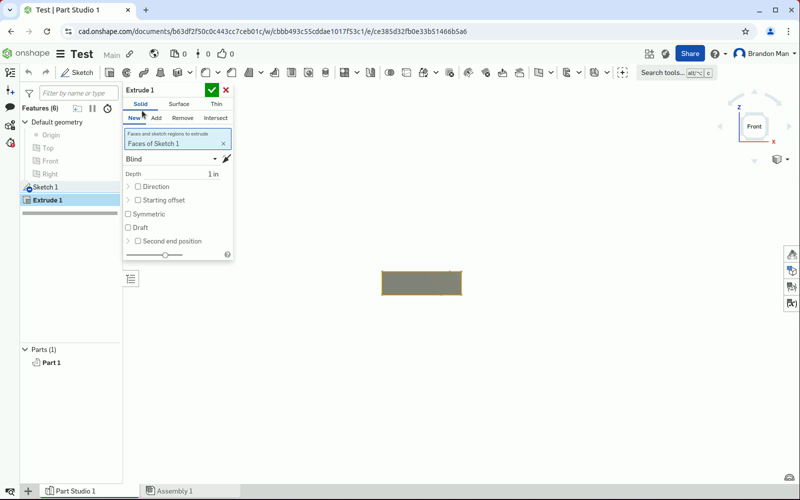
mouse_move(137, 120)
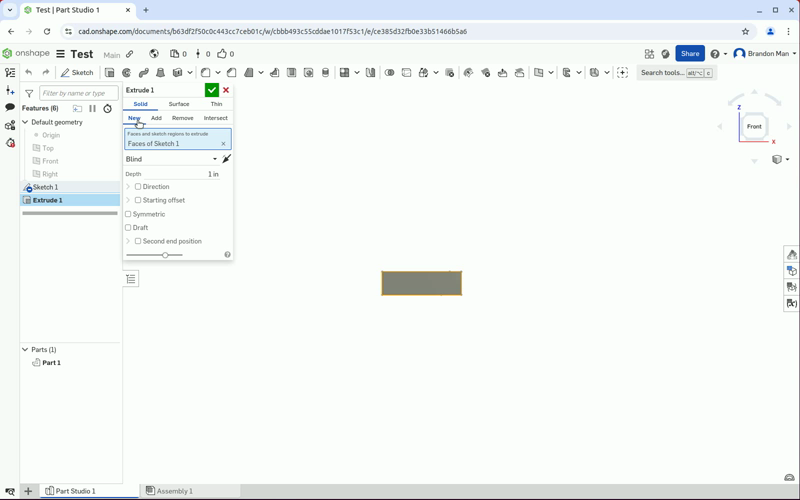
click(137, 120)
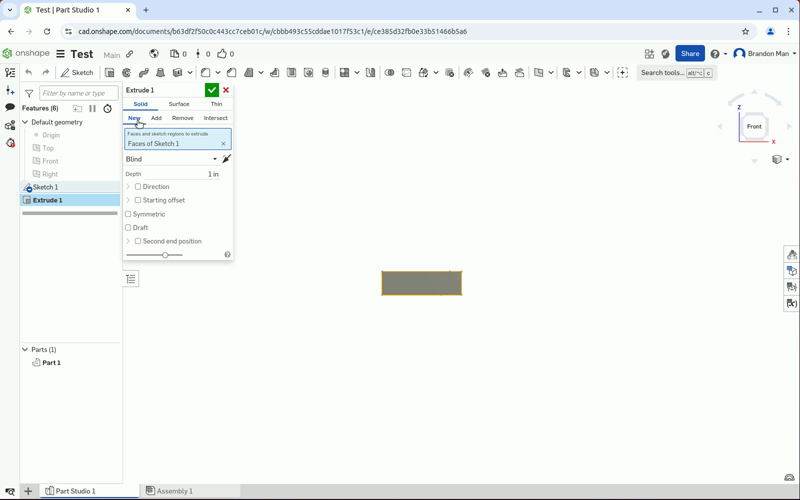
key(tab, 4)
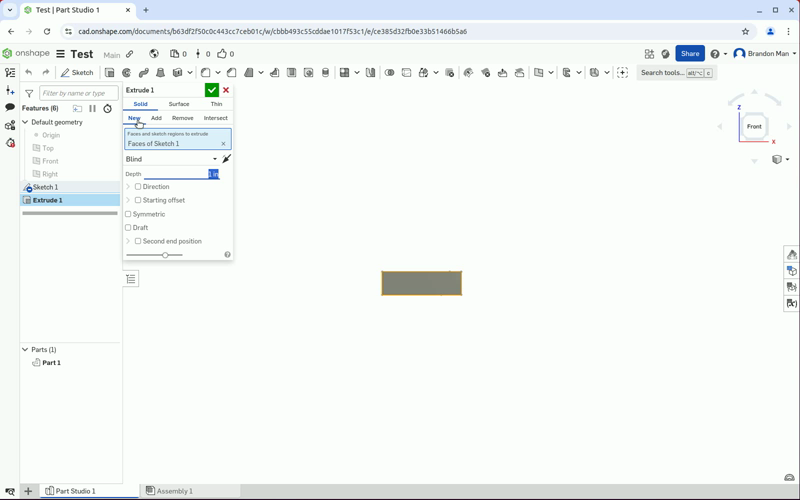
text(18.776)
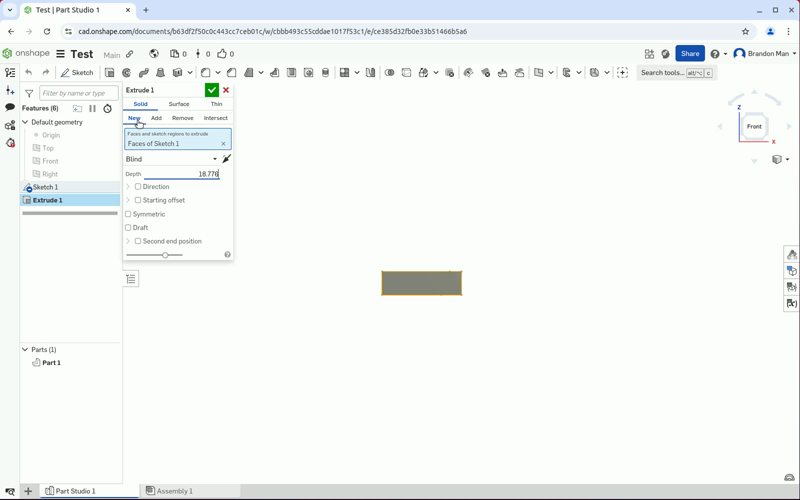
key(tab, 3)
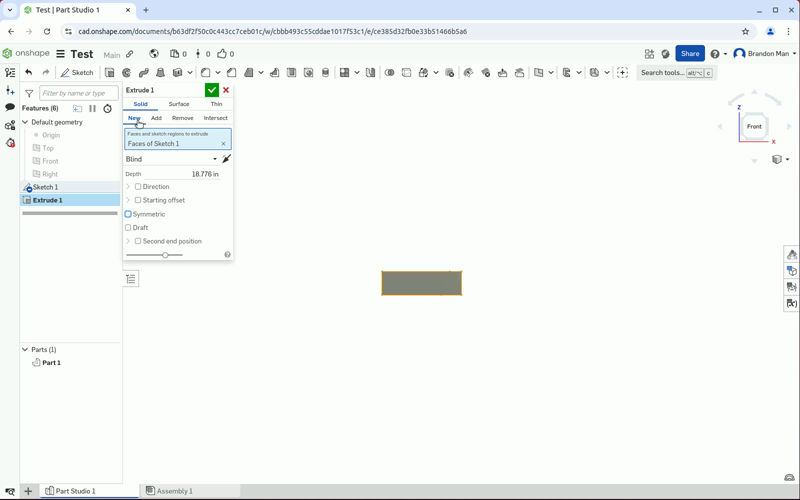
key(space)
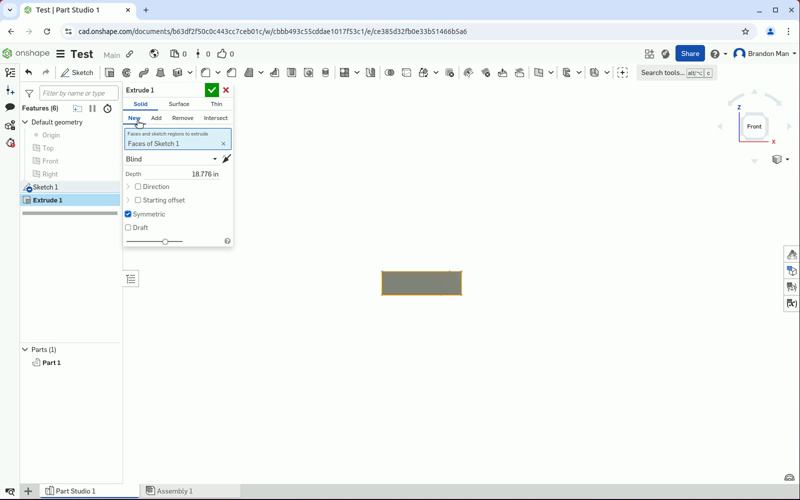
key(enter)
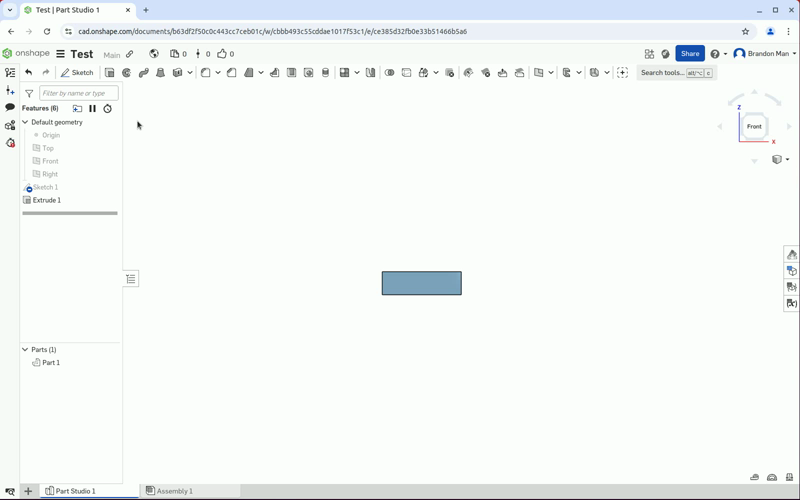
key(shift+h)
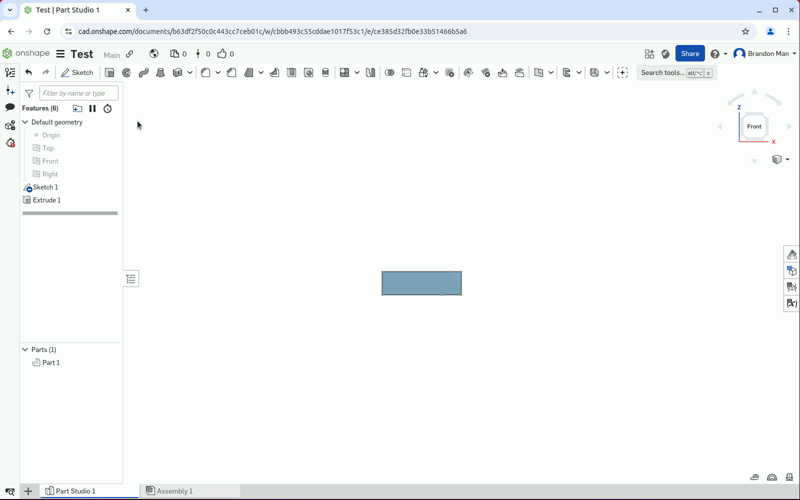
key(shift+h)
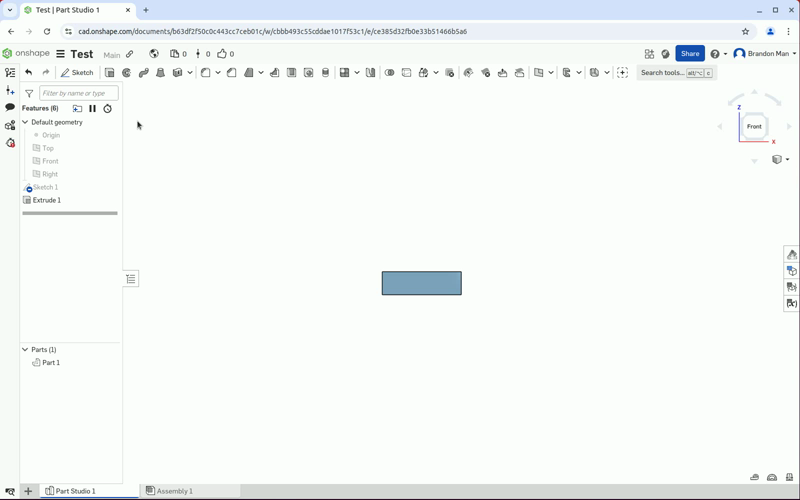
mouse_move(73, 189)
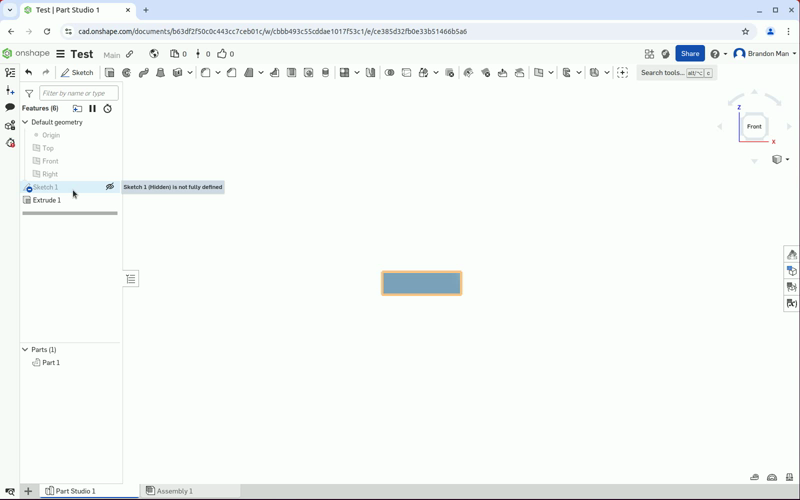
click(73, 189)
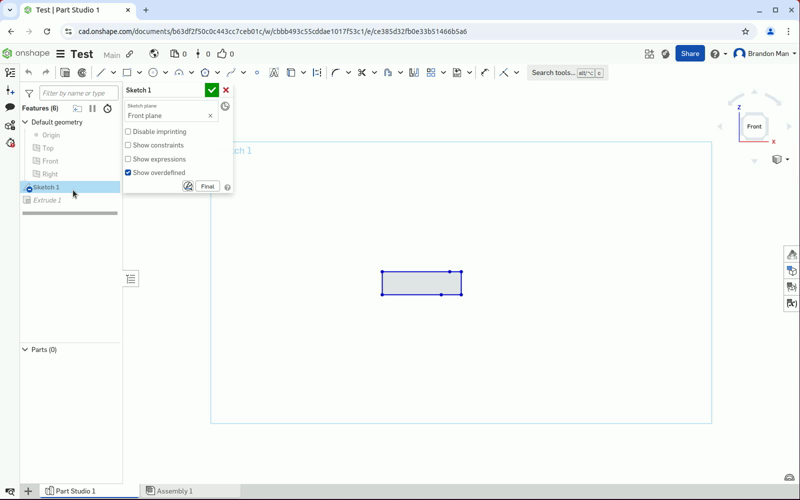
mouse_move(229, 92)
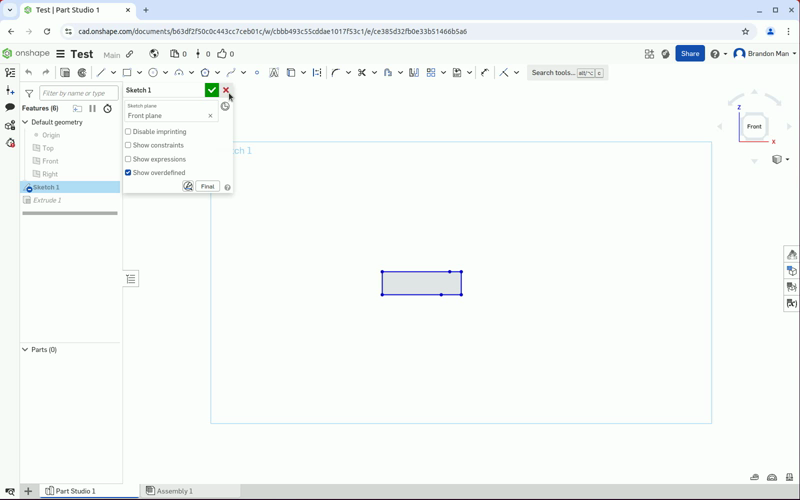
click(229, 92)
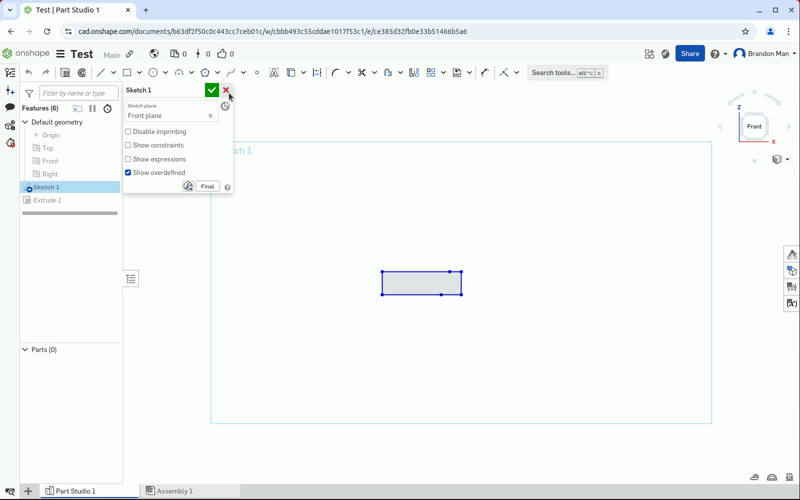
key(shift+s)
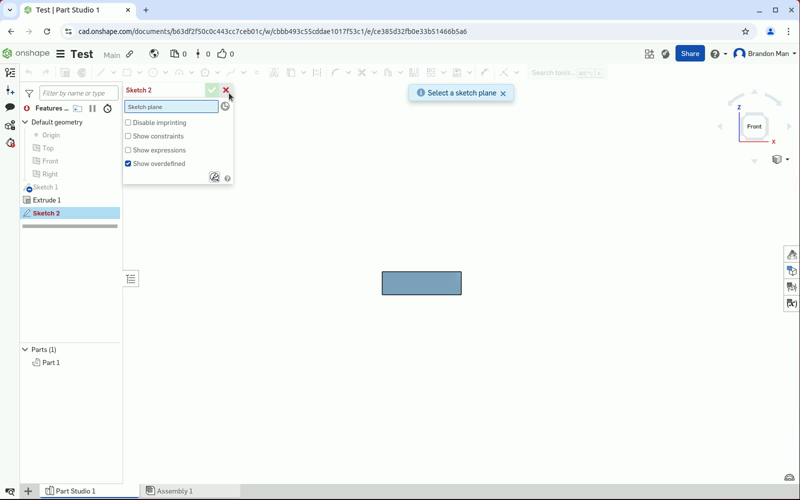
mouse_move(73, 163)
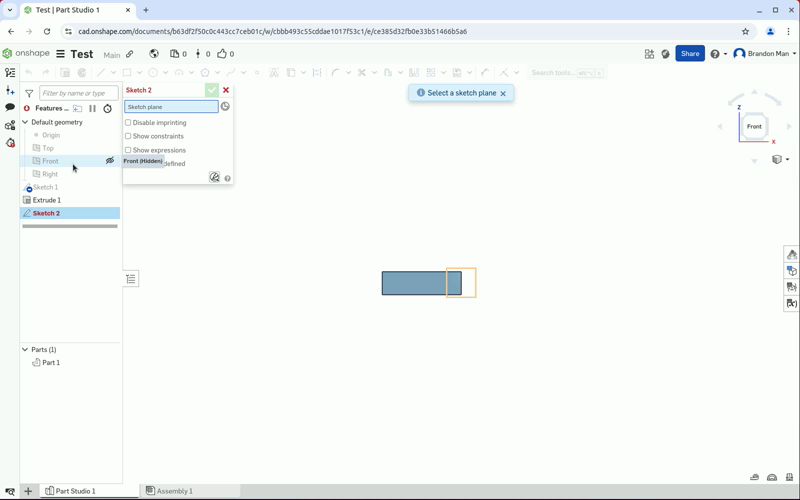
click(73, 163)
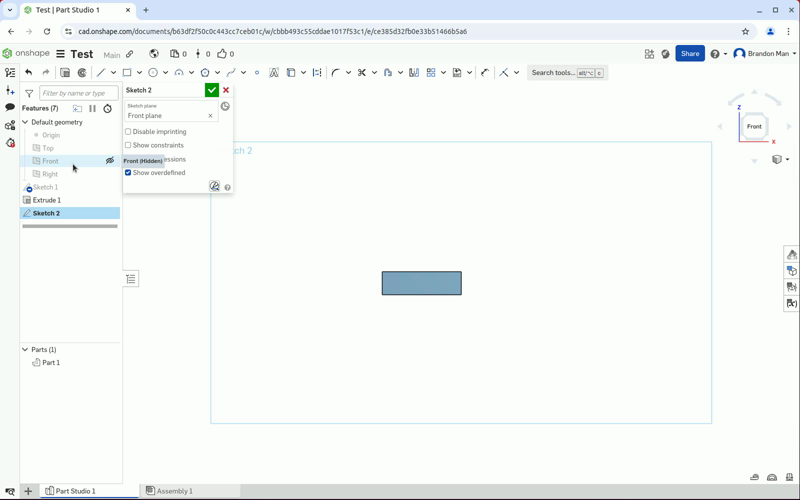
mouse_move(73, 352)
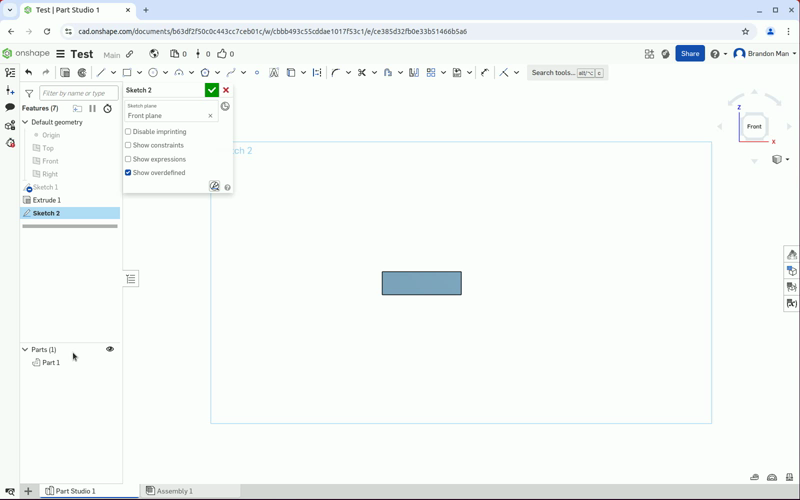
key(y)
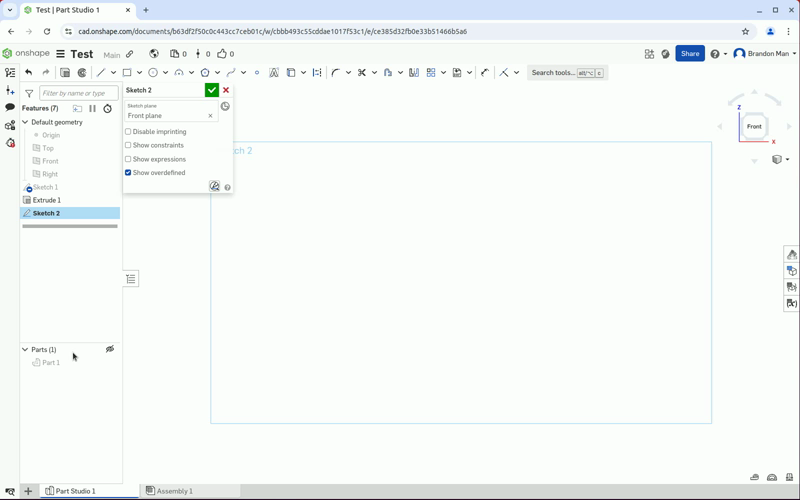
key(l)
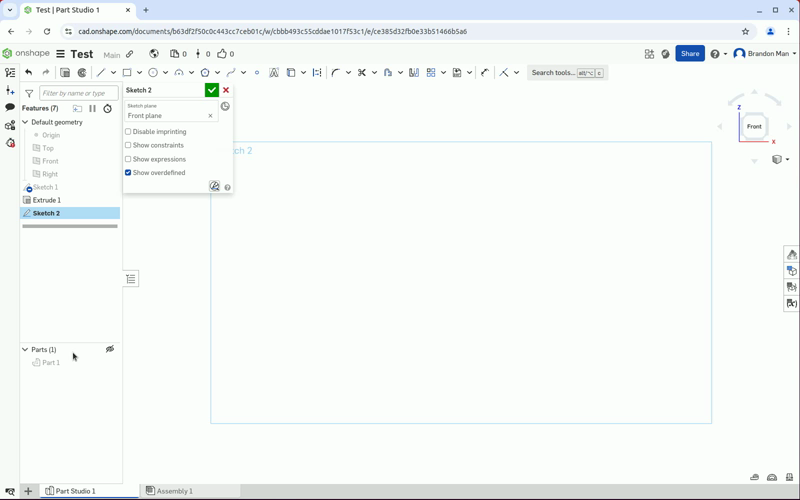
key_down(shift)
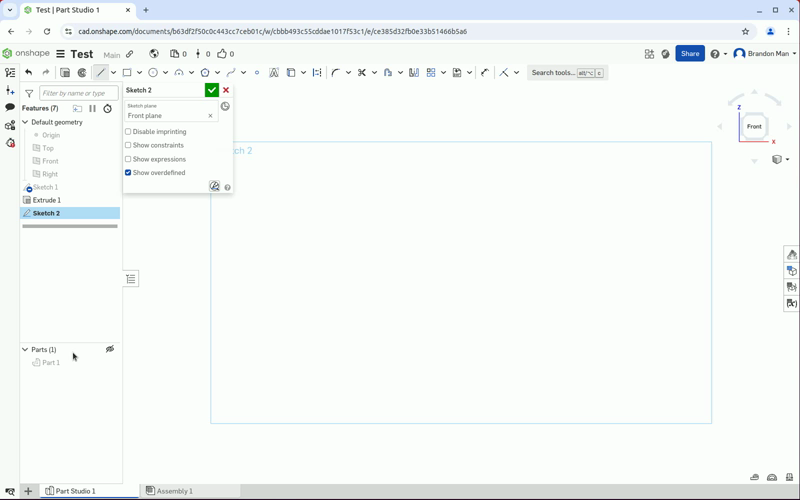
mouse_move(460, 294)
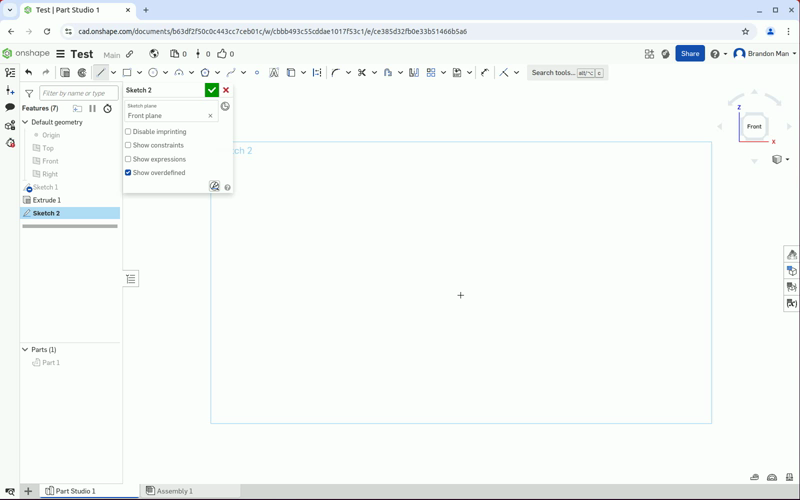
click(460, 294)
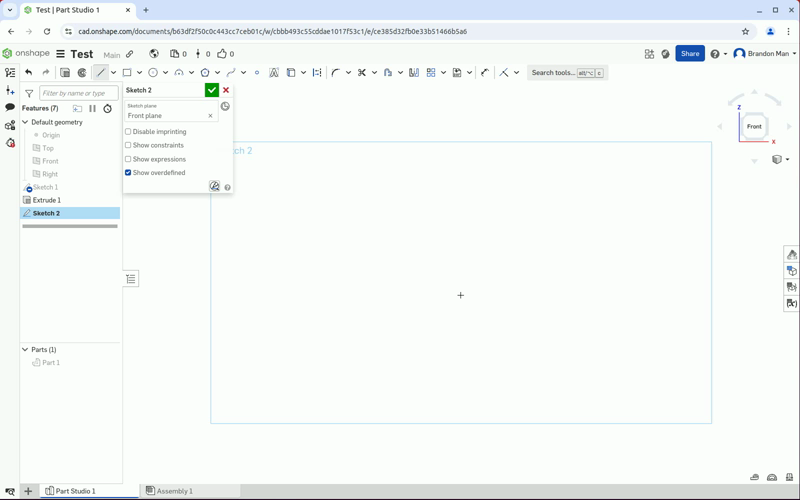
key_up(shift)
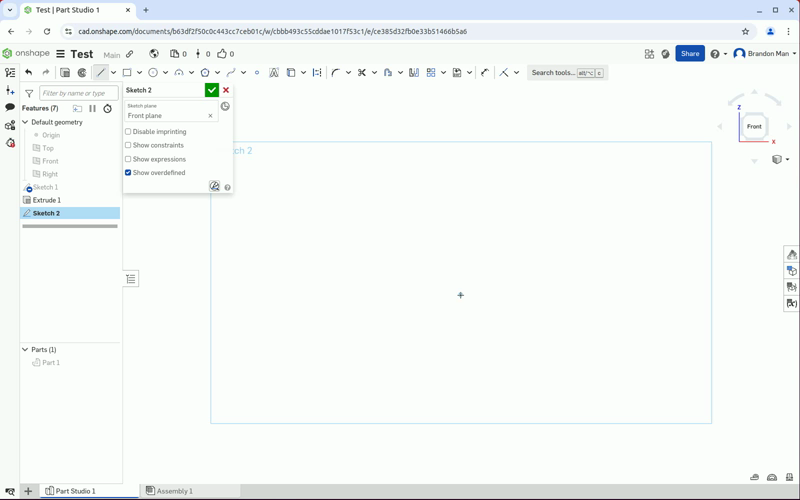
key_down(shift)
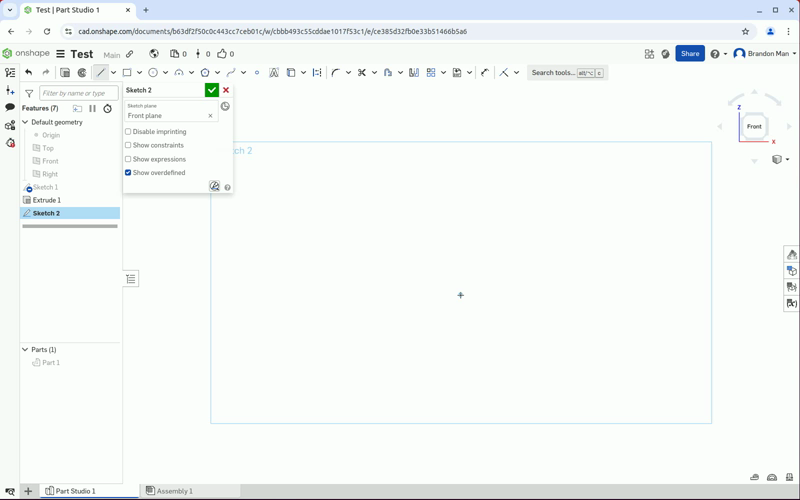
mouse_move(490, 294)
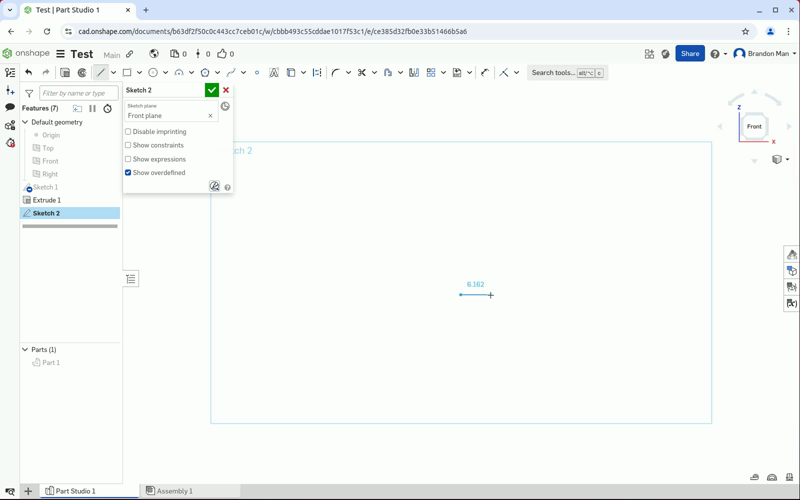
mouse_move(480, 294)
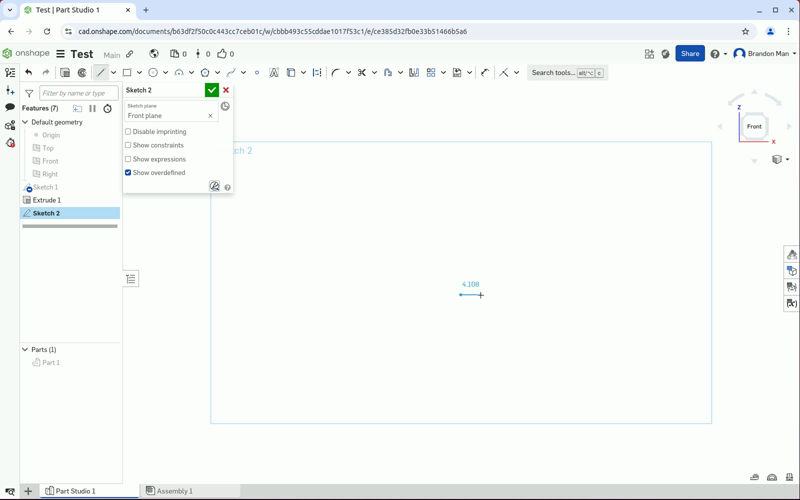
click(480, 294)
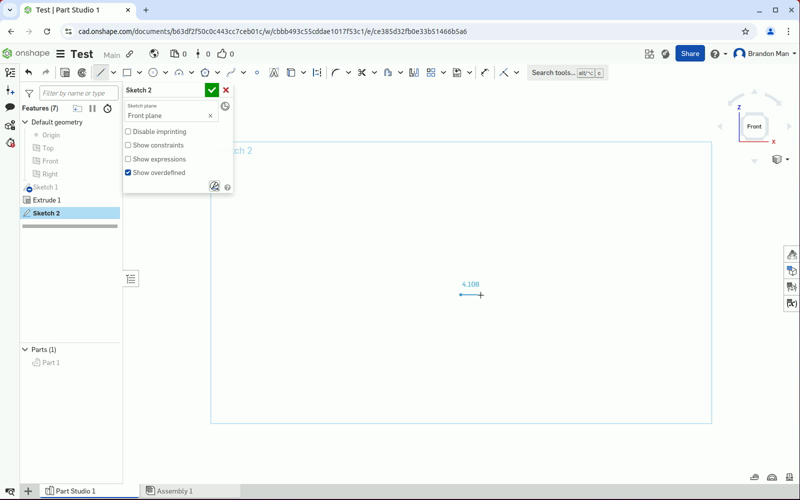
key_up(shift)
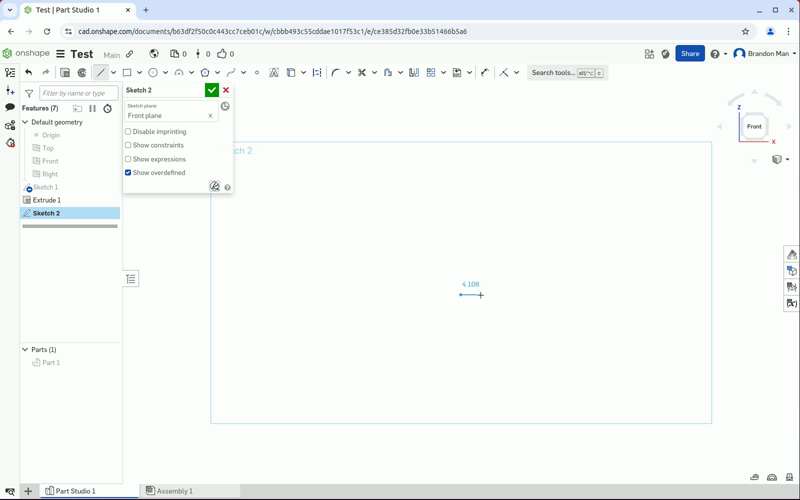
key_down(shift)
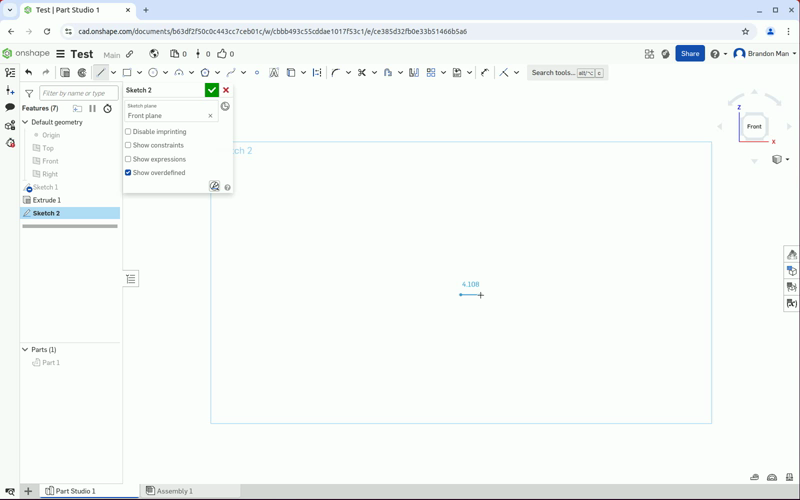
mouse_move(510, 294)
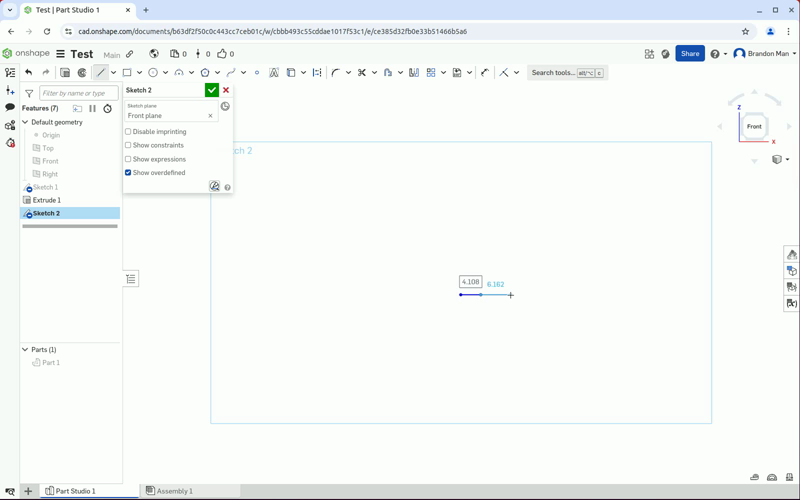
mouse_move(539, 294)
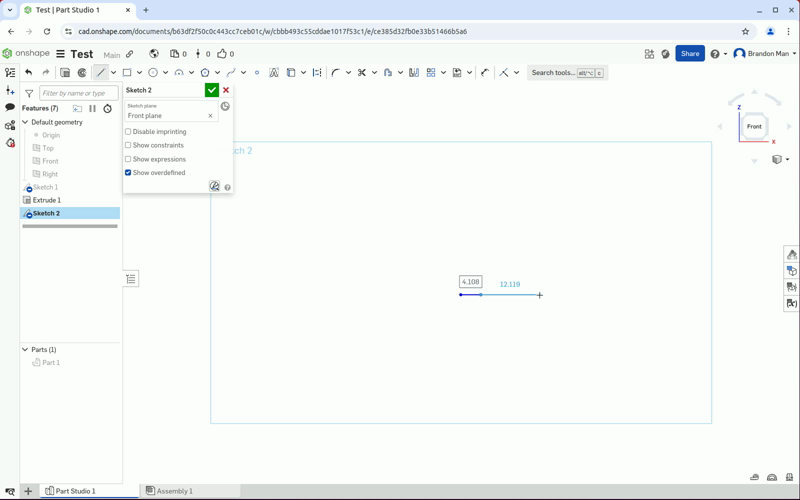
click(539, 294)
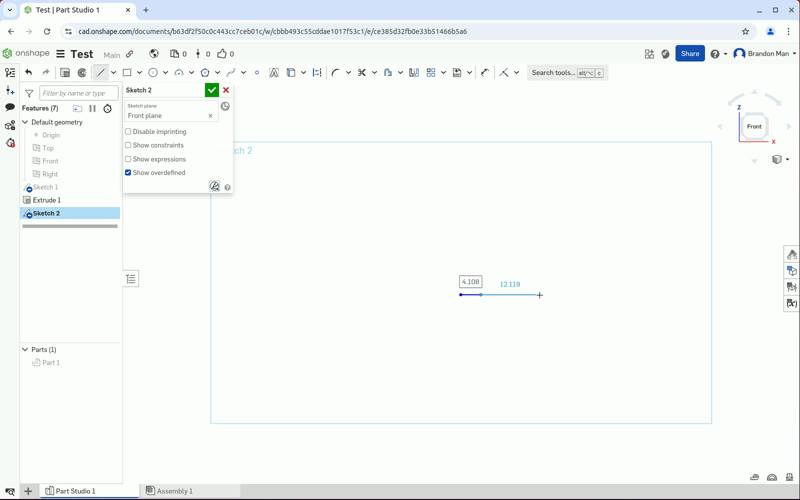
key_up(shift)
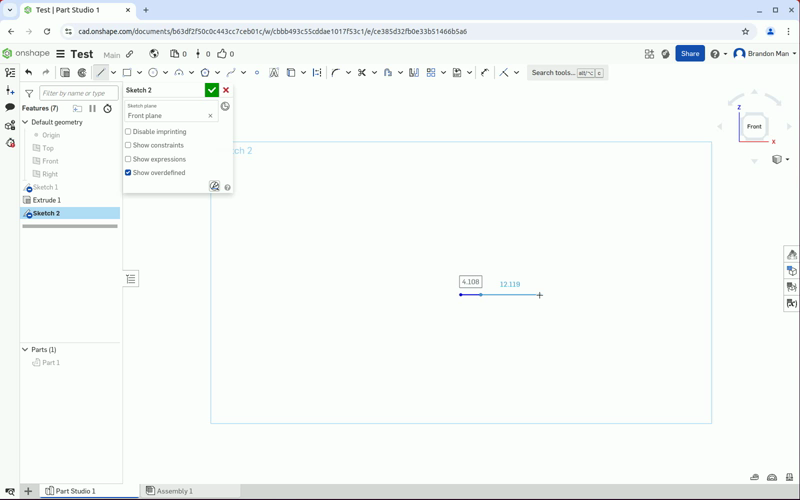
key_down(shift)
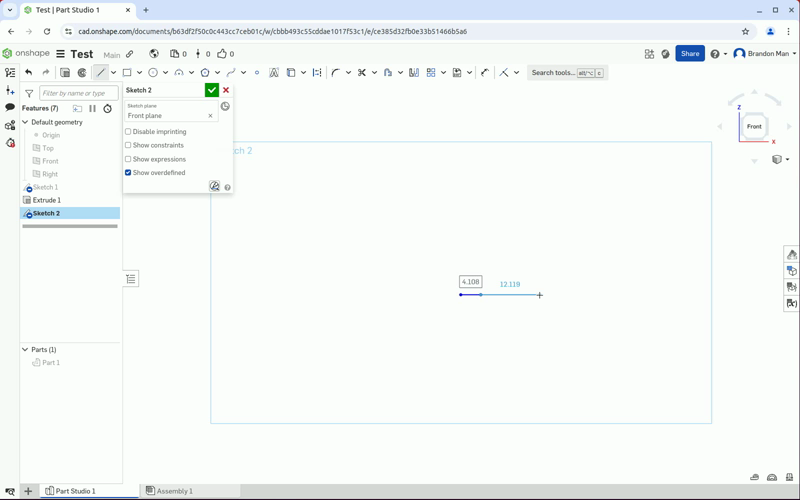
mouse_move(569, 294)
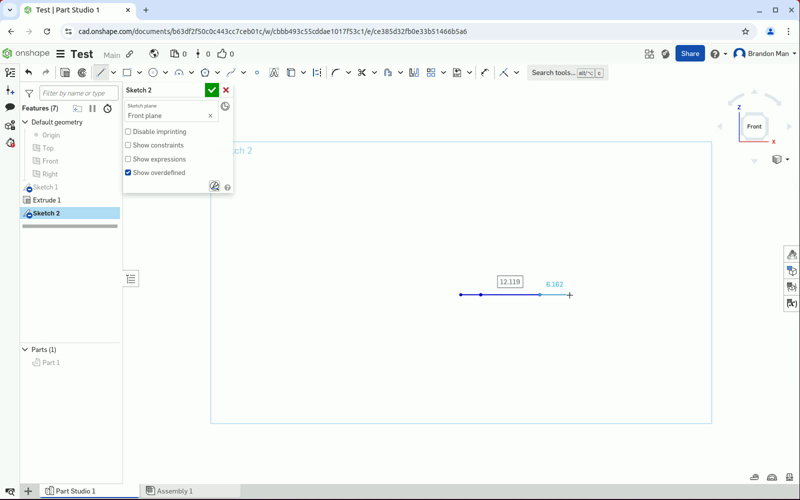
mouse_move(539, 271)
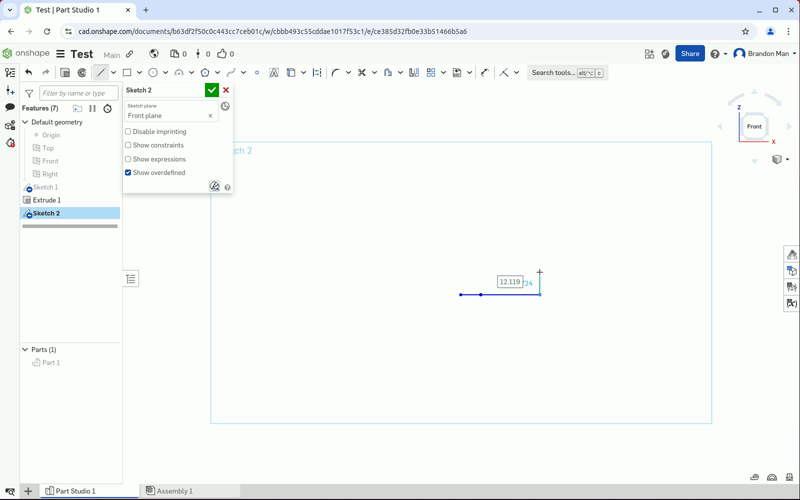
click(539, 271)
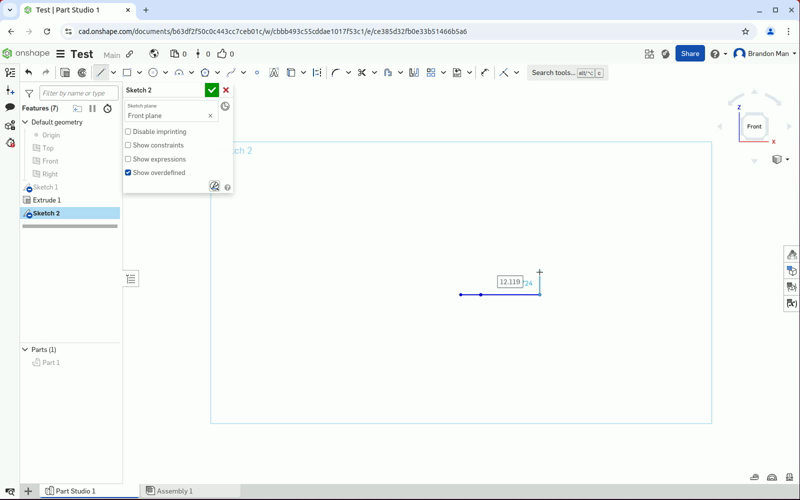
key_up(shift)
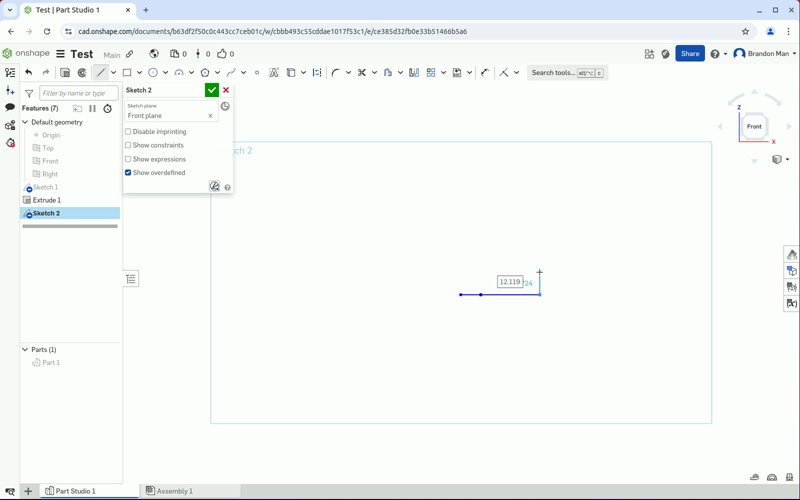
key_down(shift)
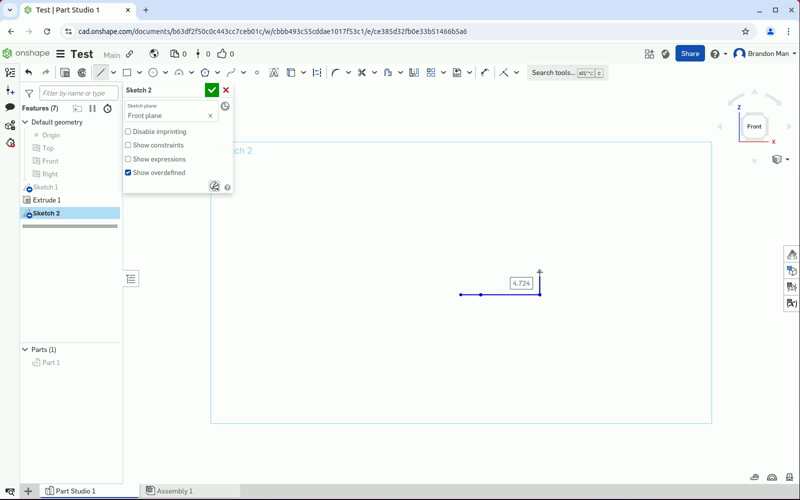
mouse_move(472, 271)
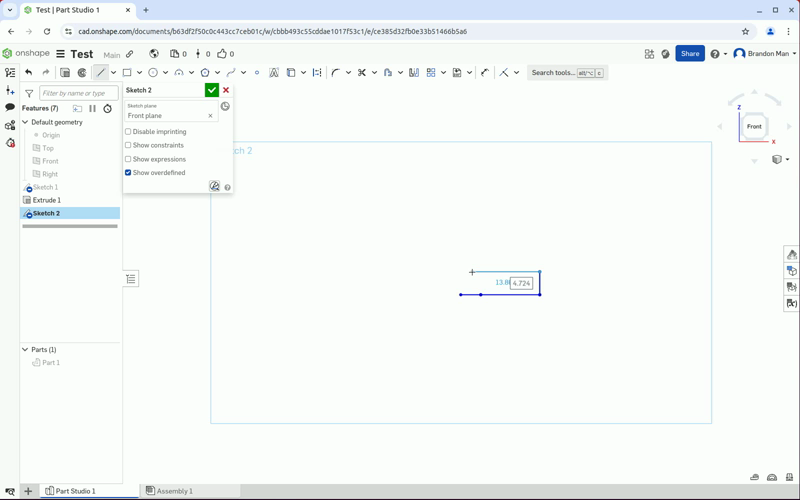
click(472, 271)
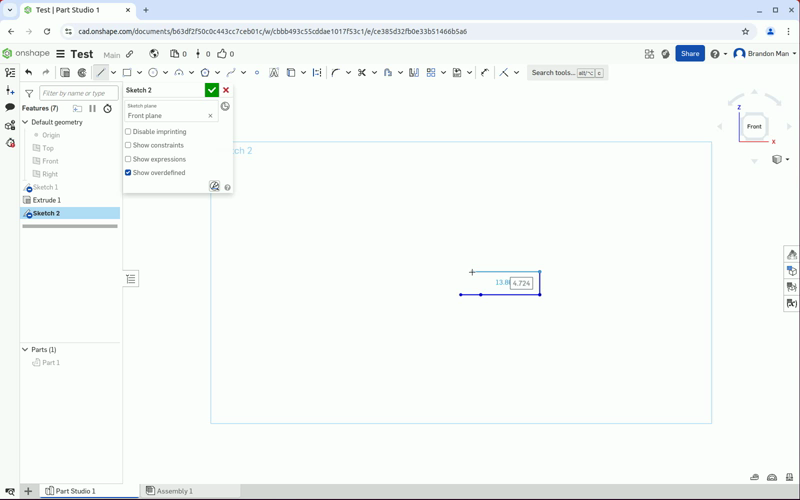
key_up(shift)
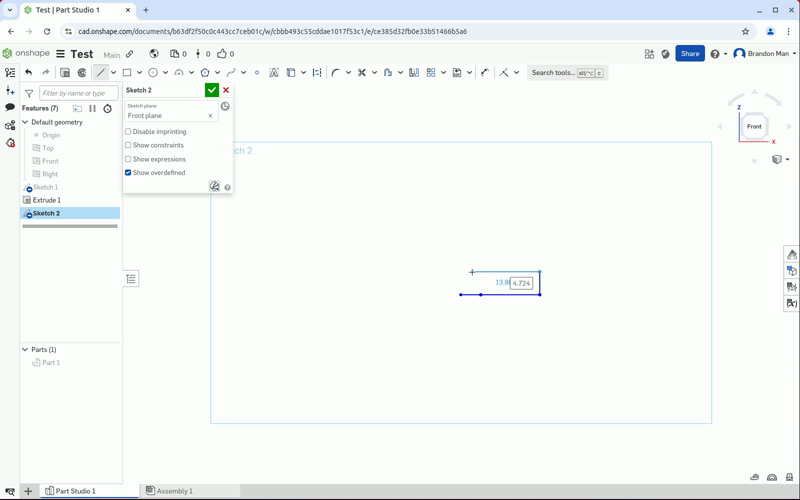
key_down(shift)
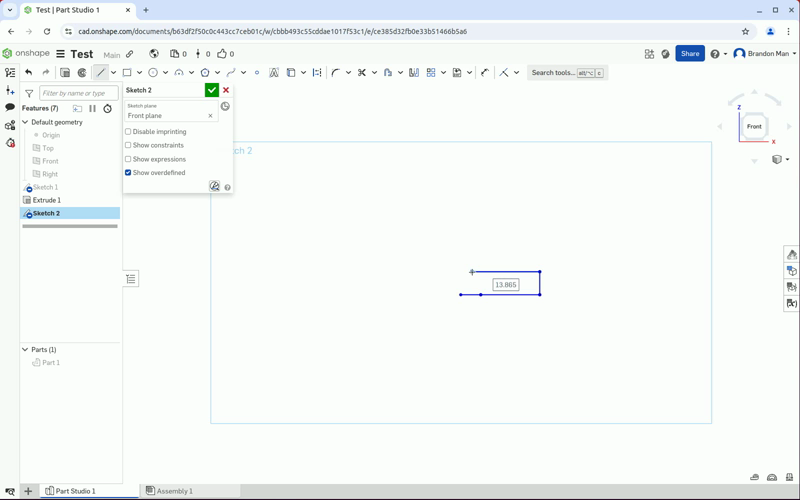
mouse_move(502, 271)
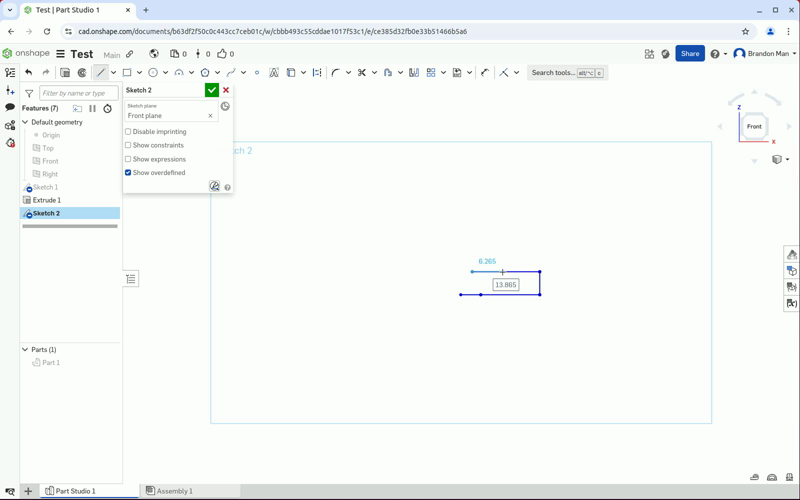
mouse_move(460, 271)
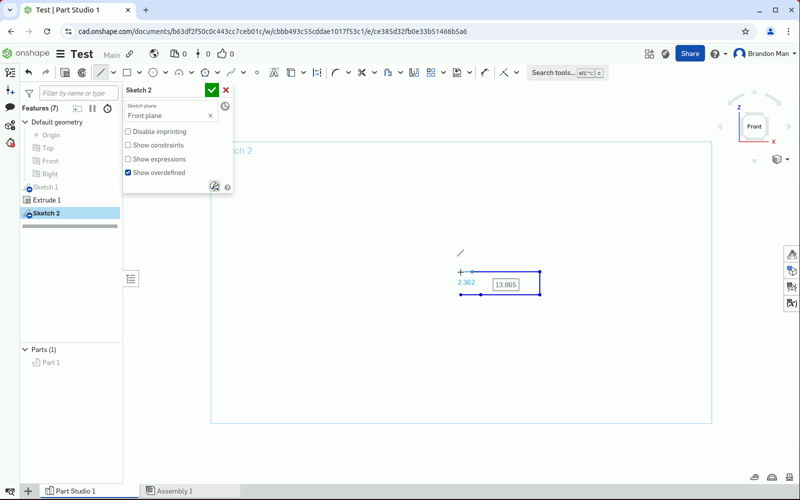
click(460, 271)
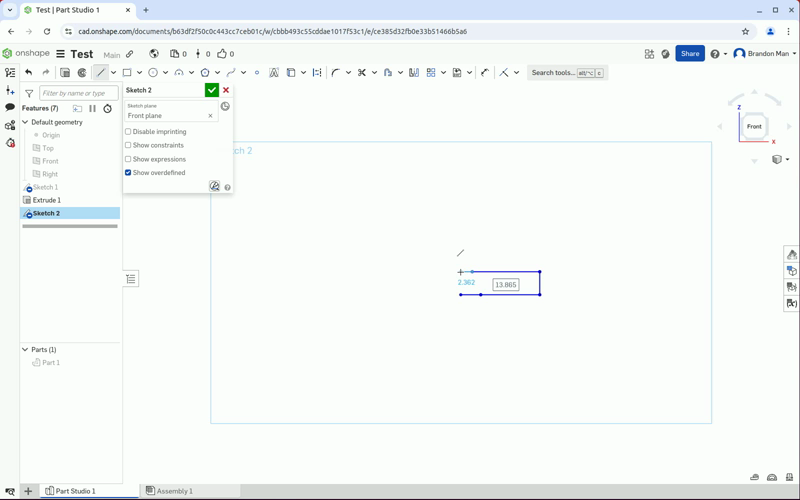
key_up(shift)
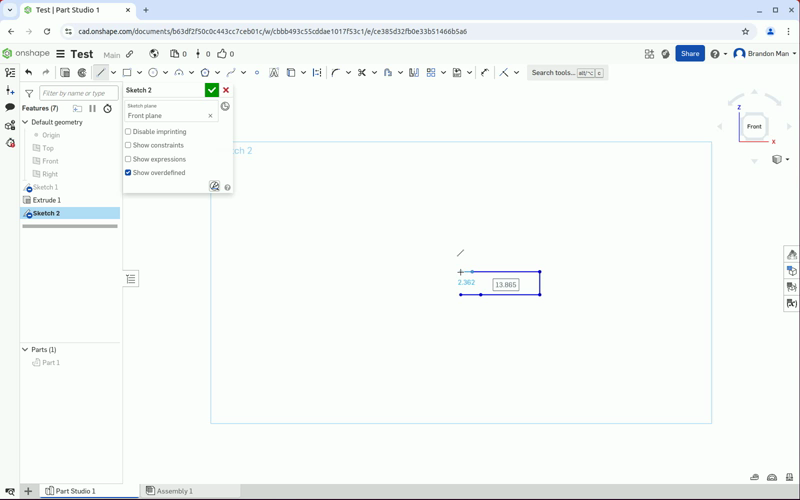
mouse_move(490, 271)
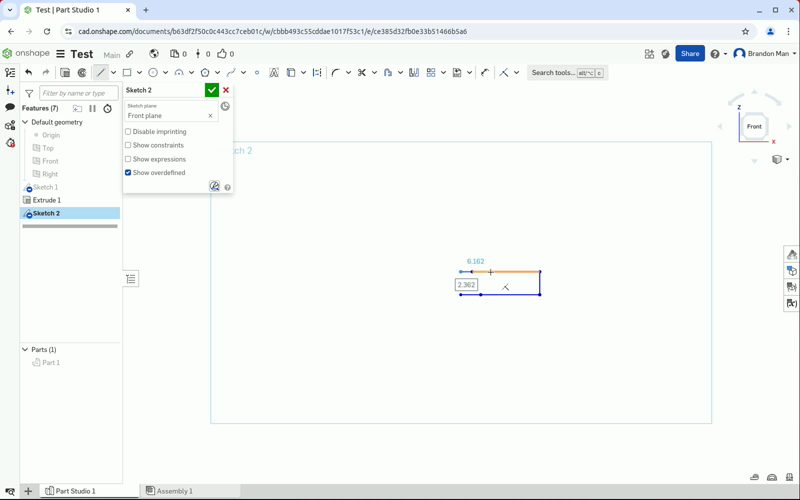
key_down(shift)
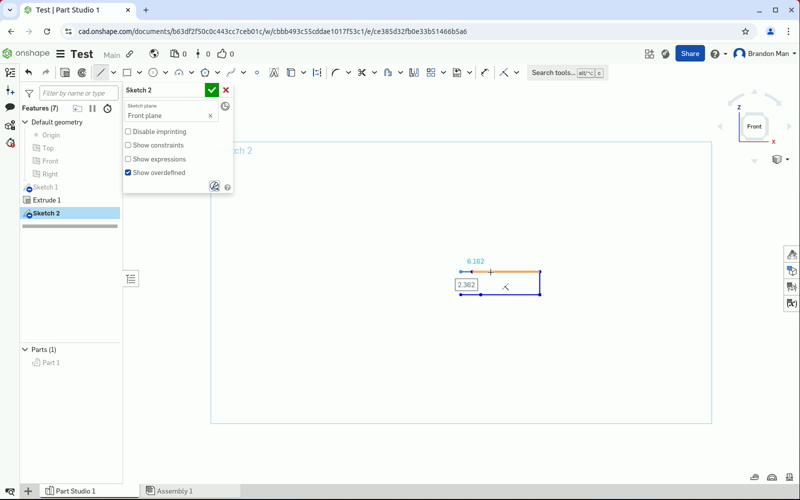
mouse_move(460, 294)
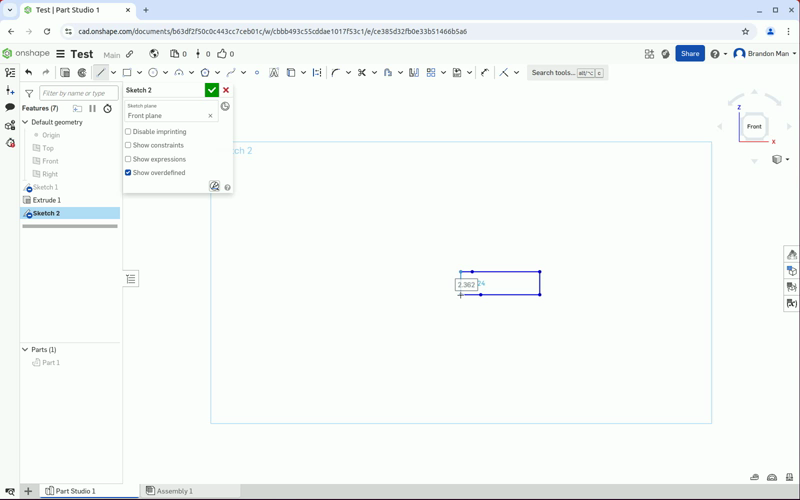
key_up(shift)
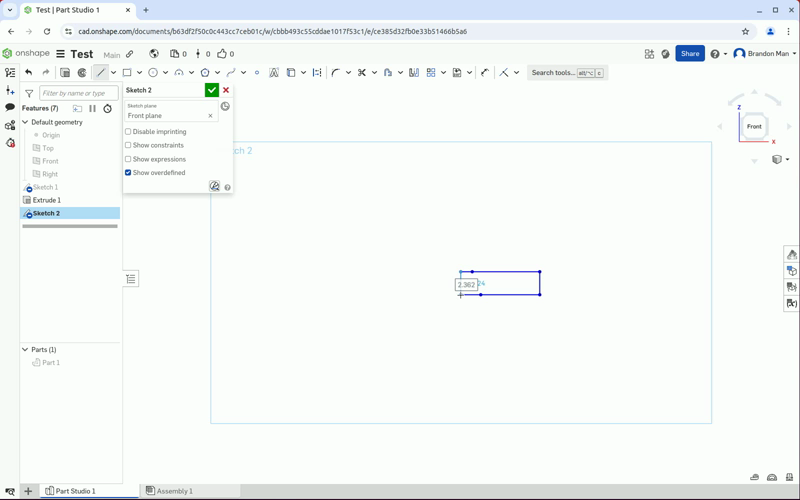
click(460, 294)
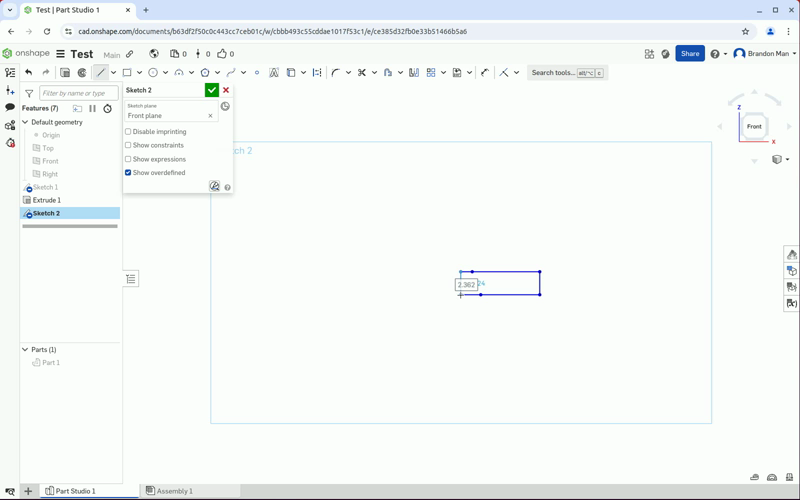
key(esc)
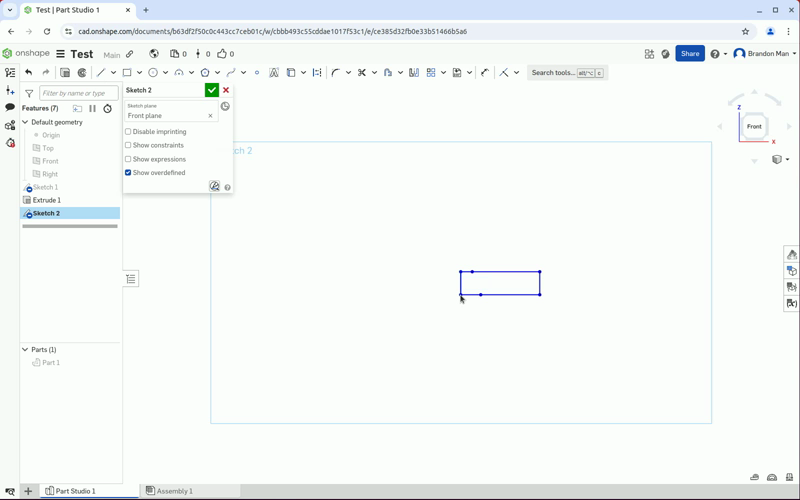
mouse_move(535, 285)
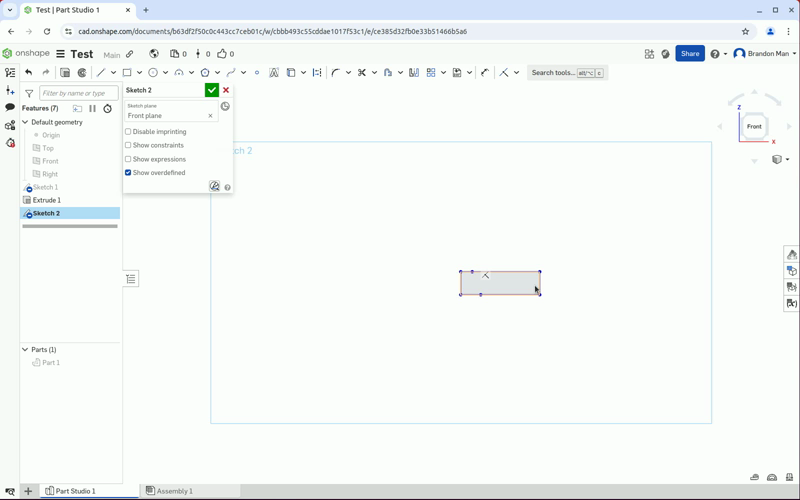
click(535, 285)
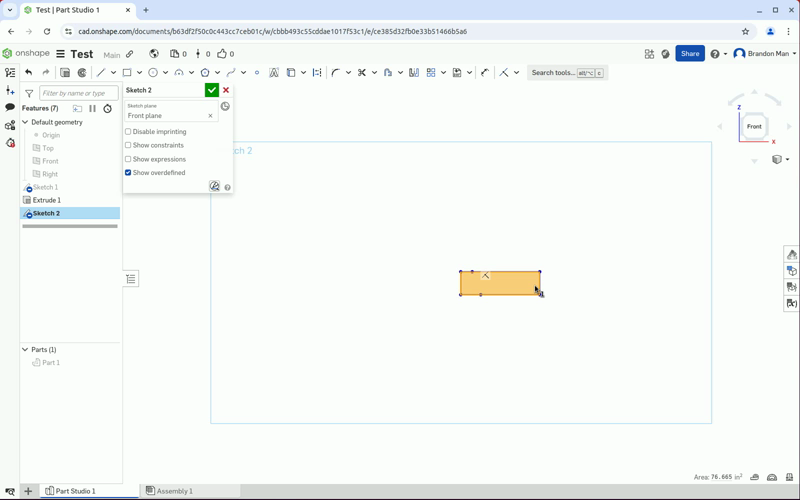
mouse_move(73, 352)
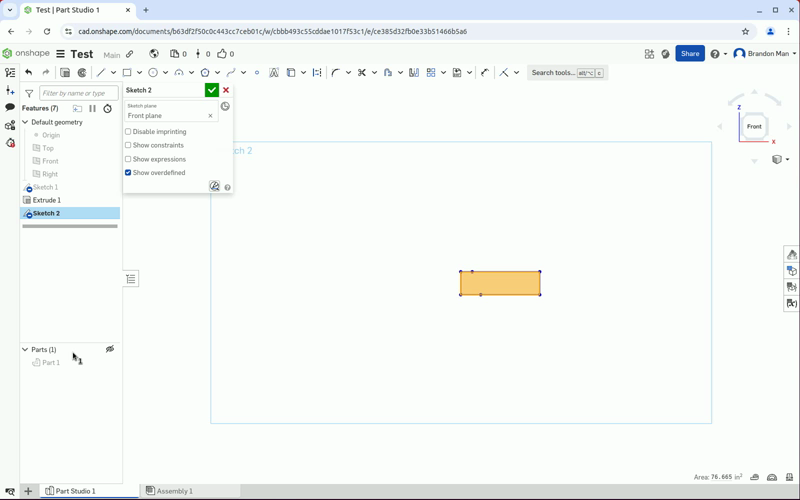
key(shift+y)
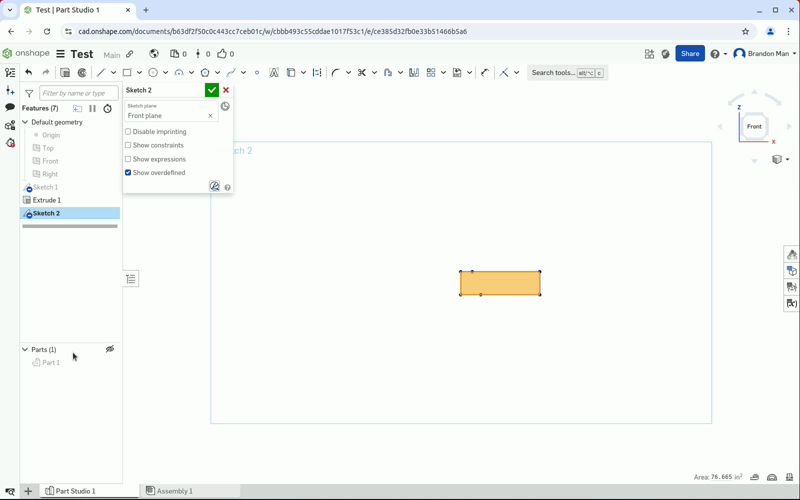
key(shift+e)
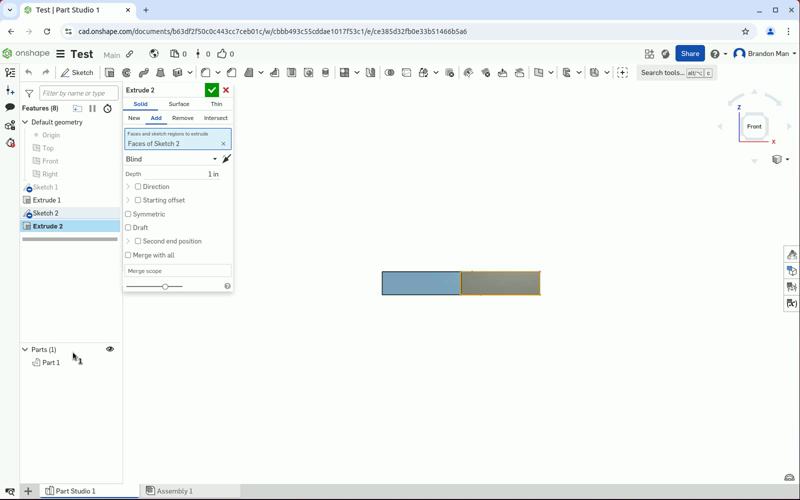
mouse_move(143, 106)
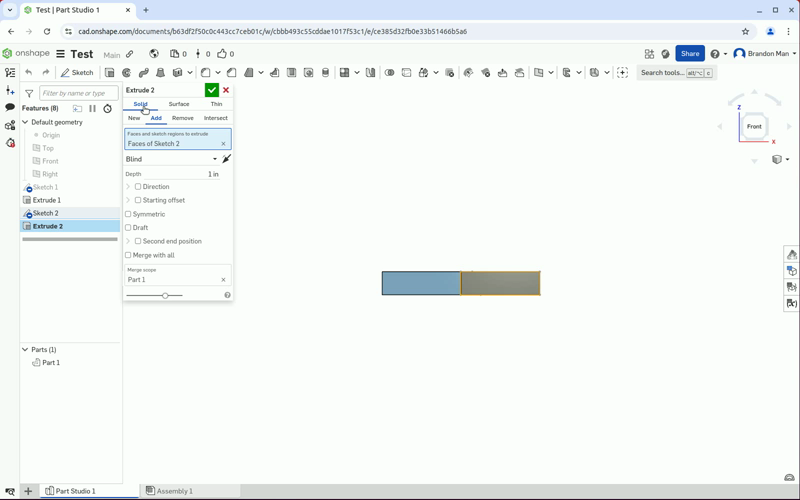
click(143, 106)
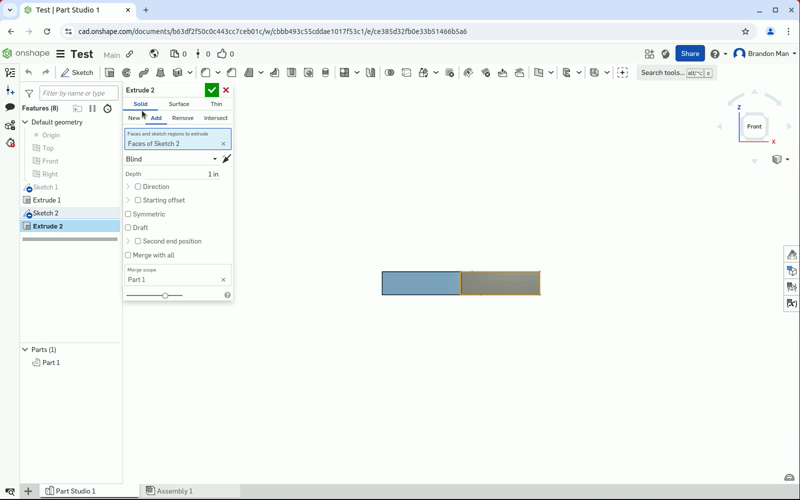
mouse_move(137, 120)
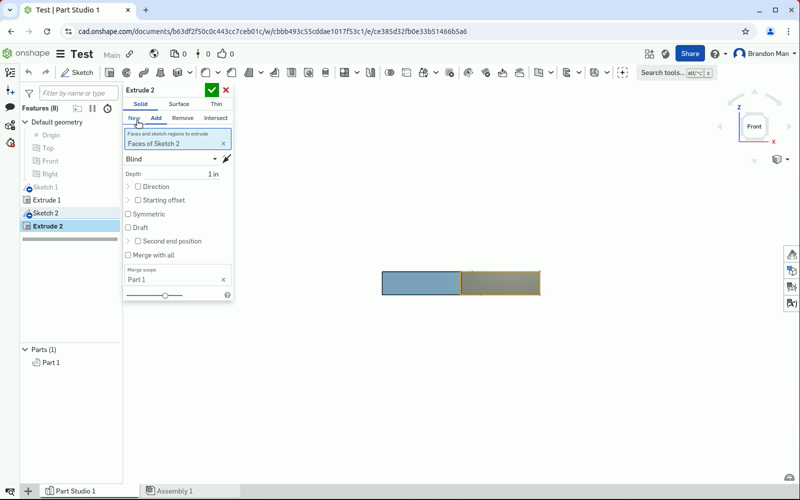
click(137, 120)
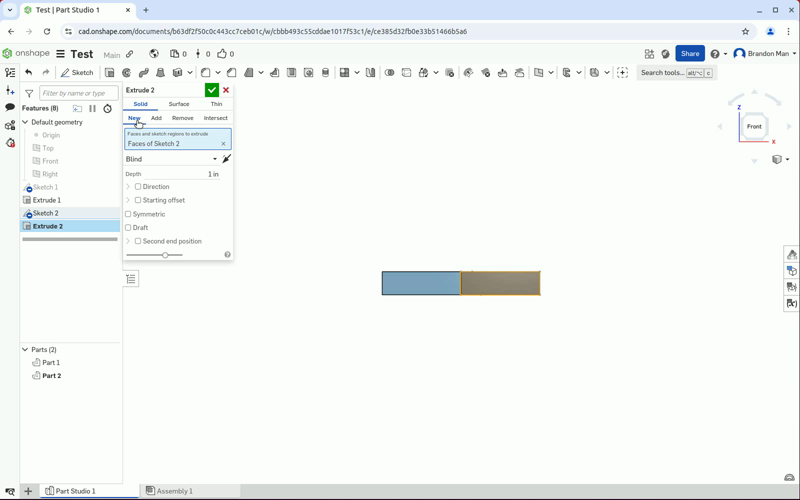
key(tab, 4)
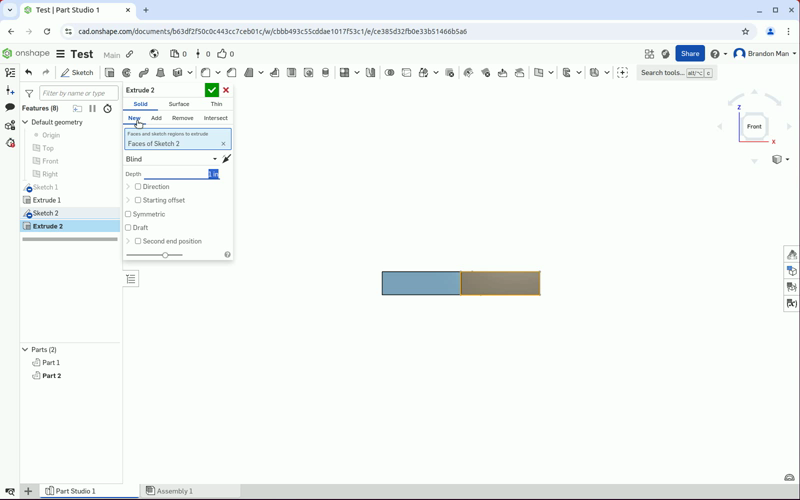
text(18.776)
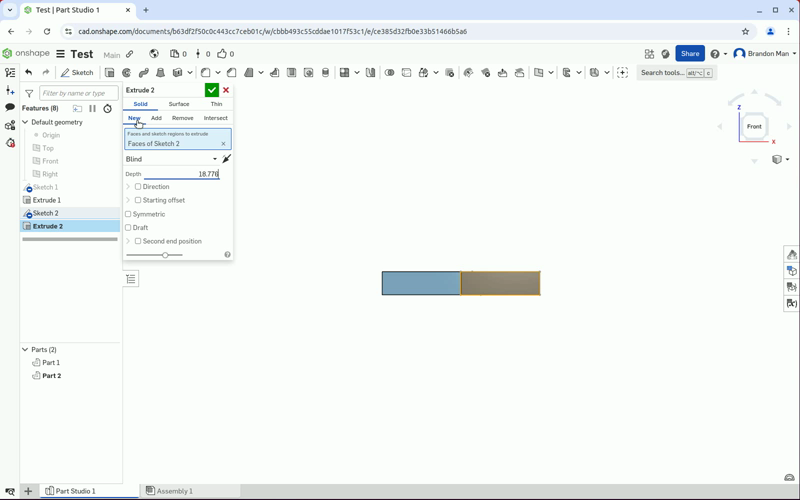
key(tab, 3)
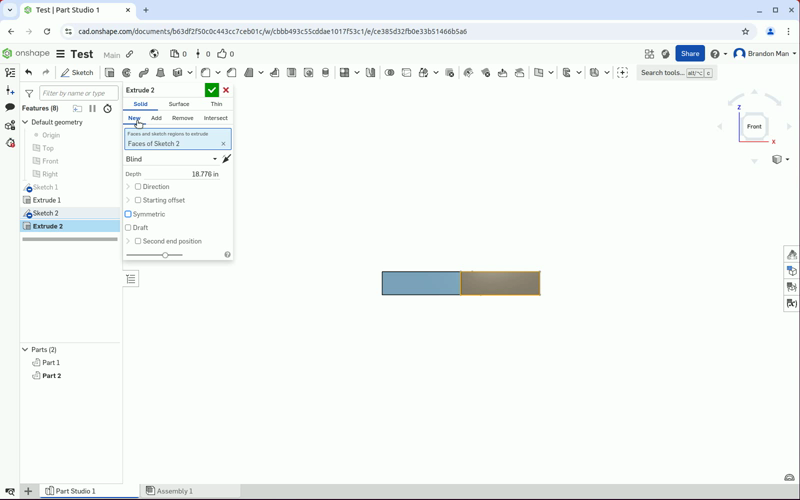
key(space)
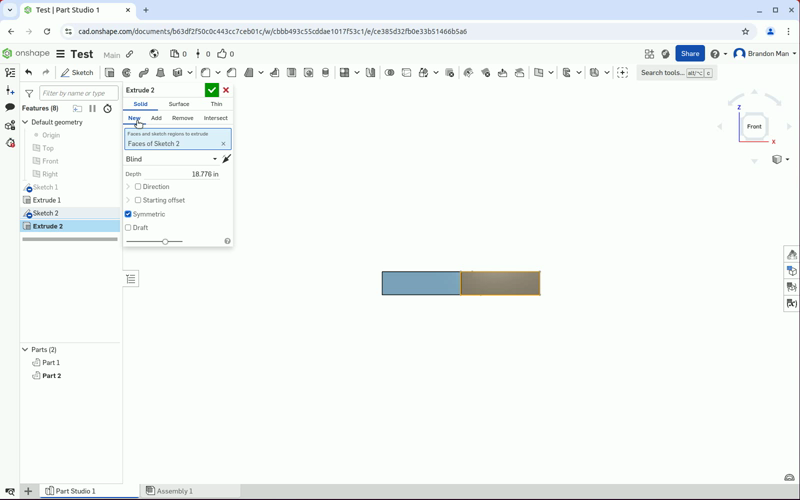
key(enter)
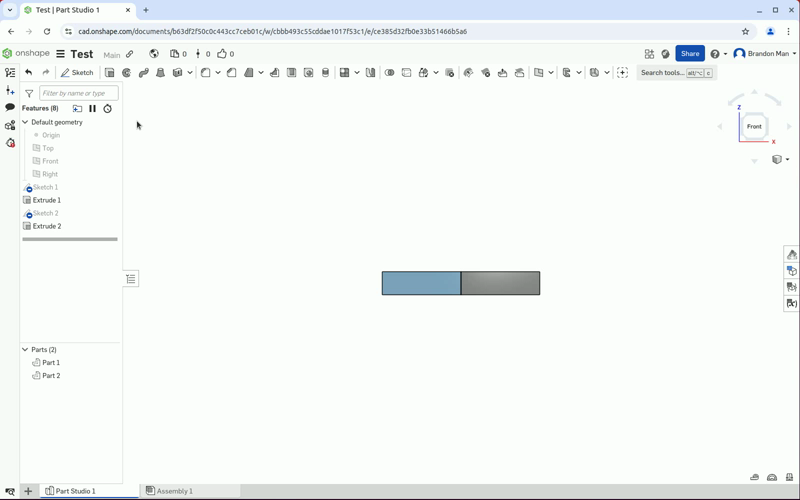
key(shift+h)
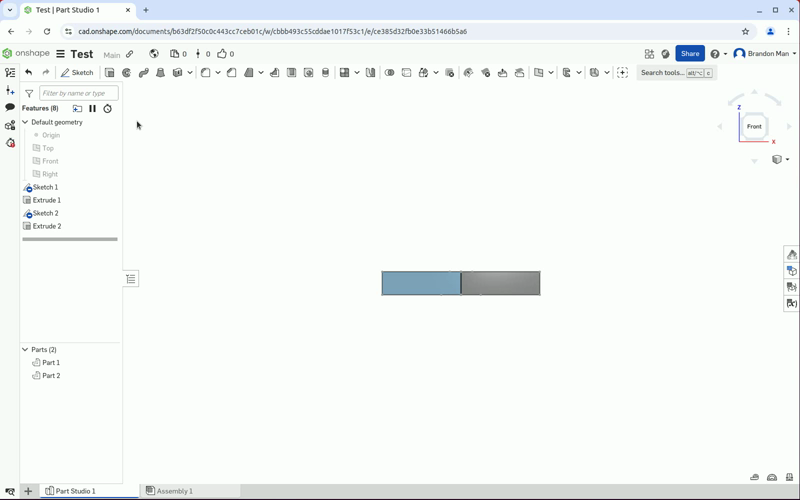
key(shift+h)
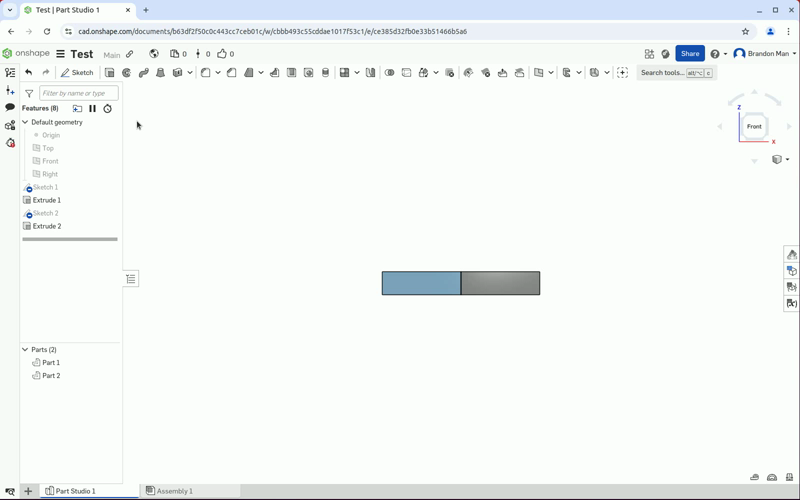
mouse_move(73, 189)
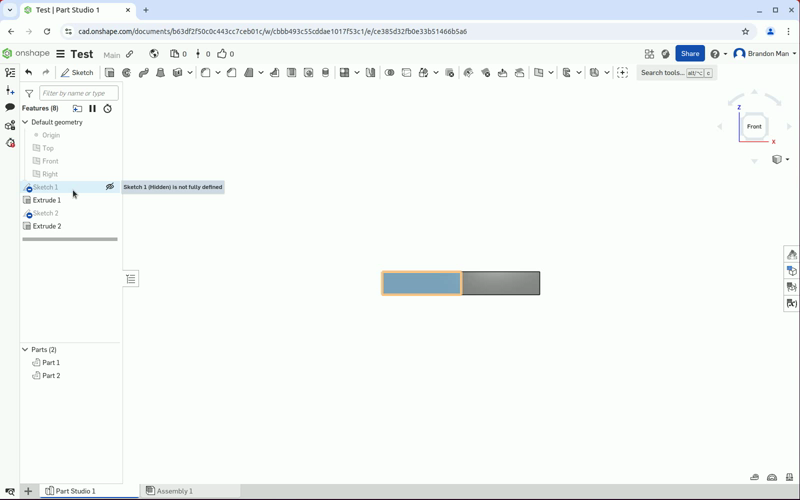
click(73, 189)
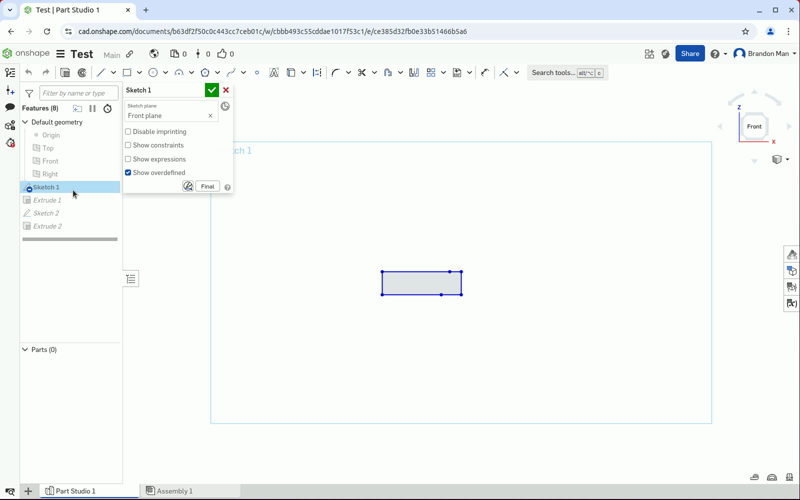
mouse_move(229, 92)
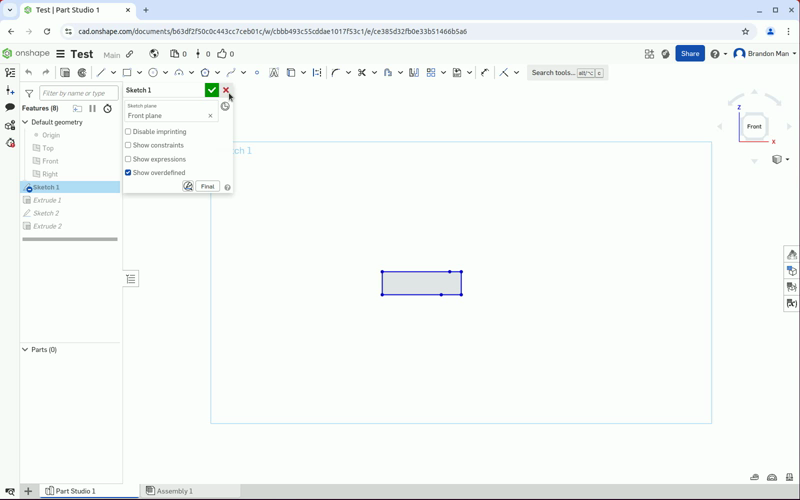
click(229, 92)
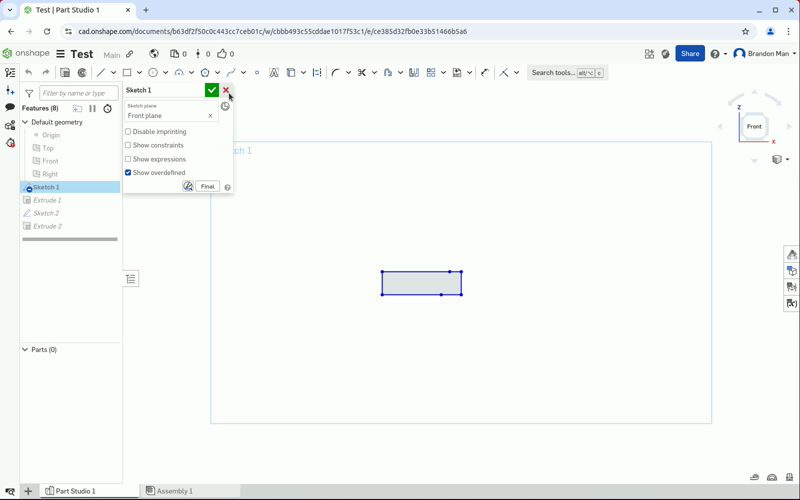
key(shift+s)
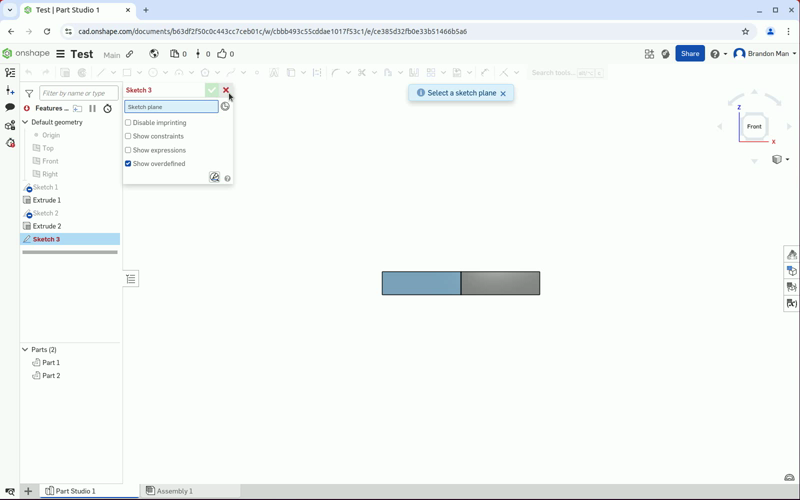
mouse_move(73, 163)
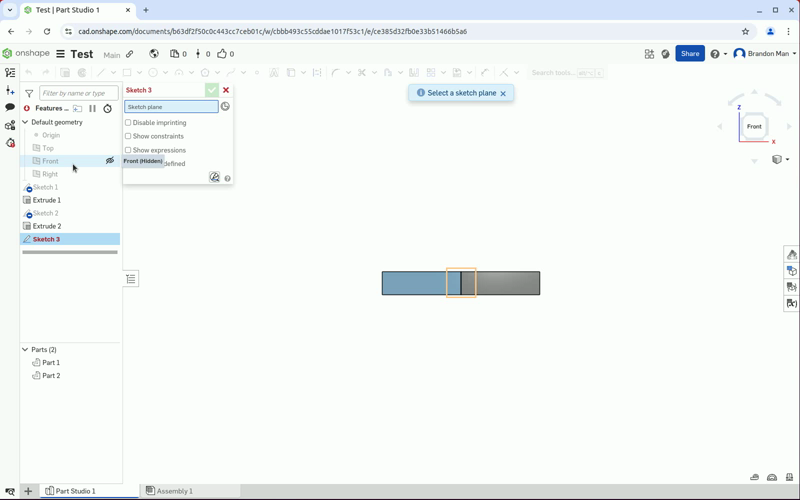
click(73, 163)
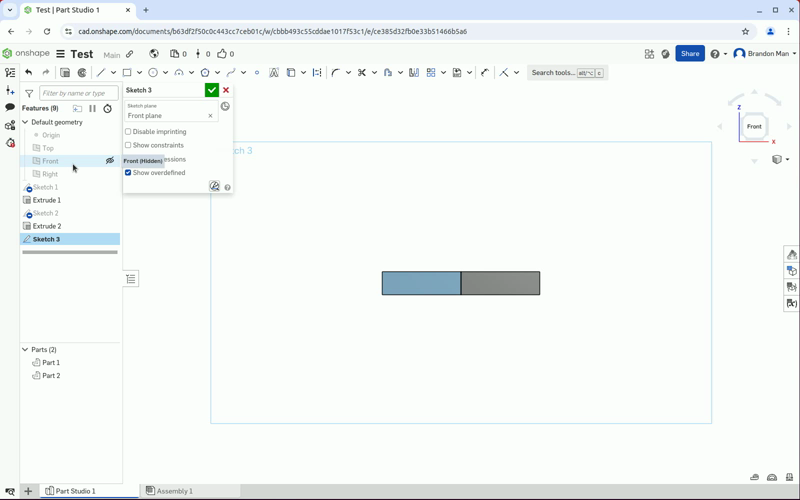
mouse_move(73, 352)
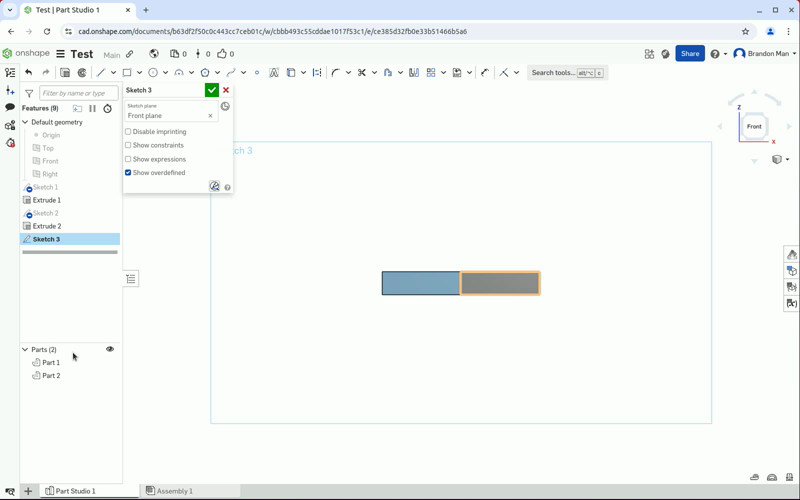
key(y)
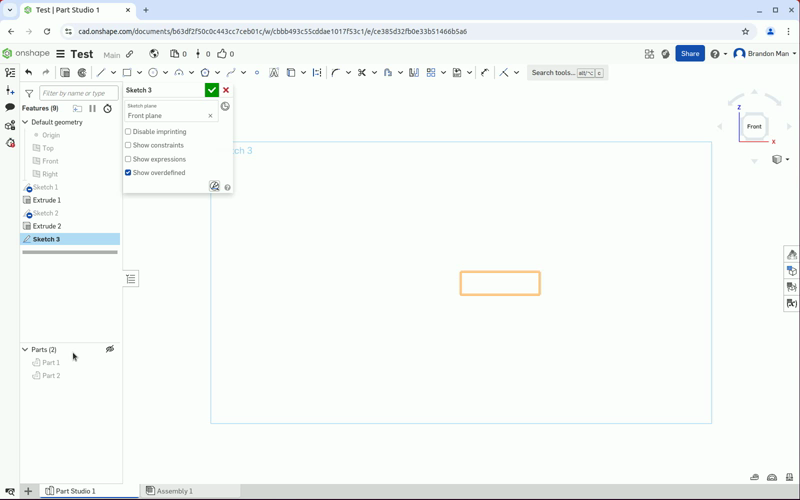
key(l)
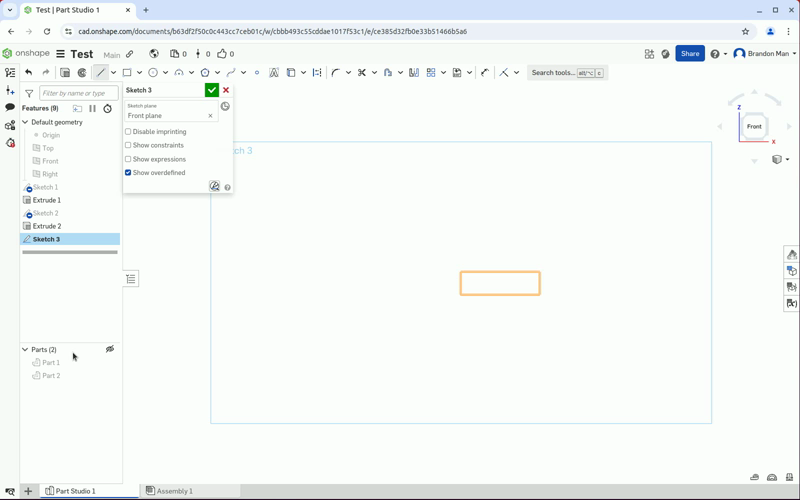
key_down(shift)
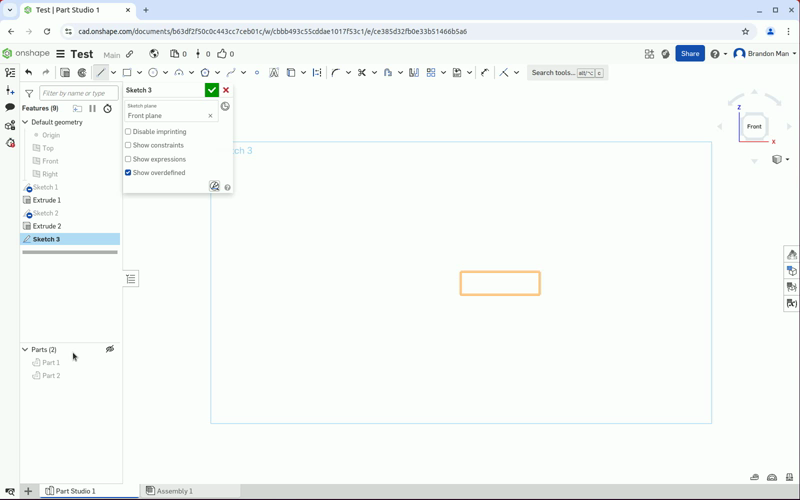
mouse_move(440, 300)
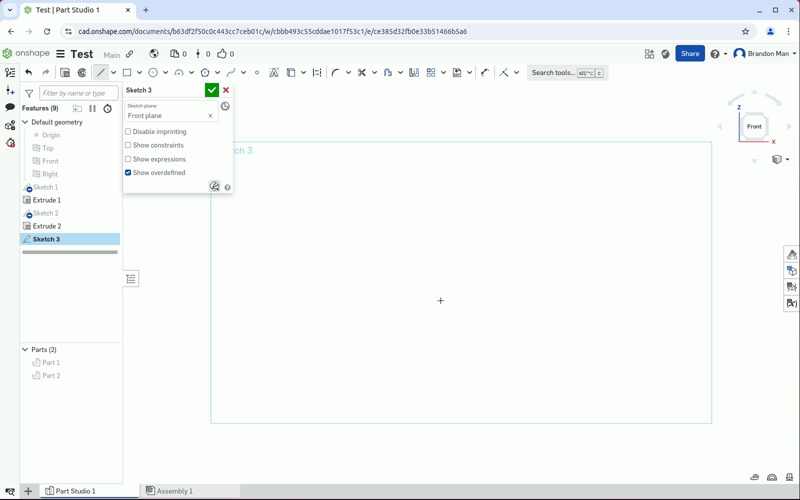
click(440, 300)
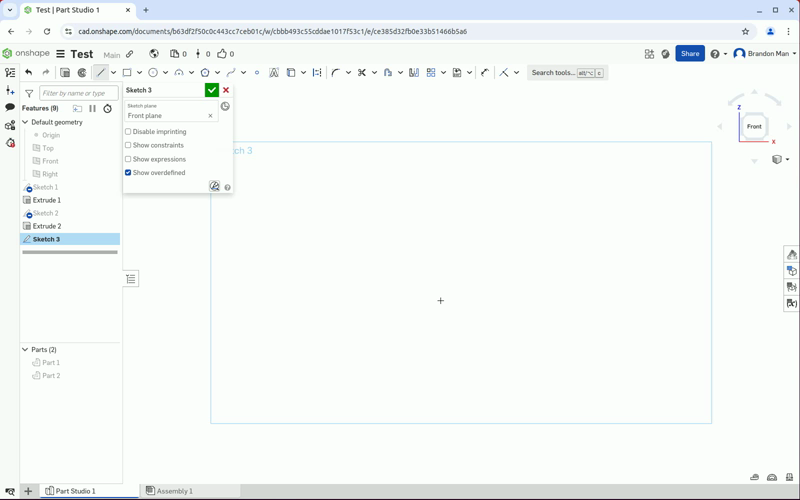
key_up(shift)
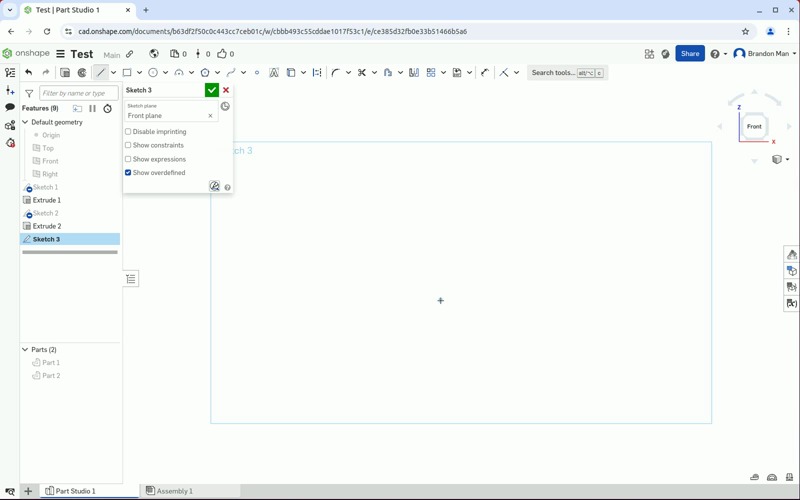
key_down(shift)
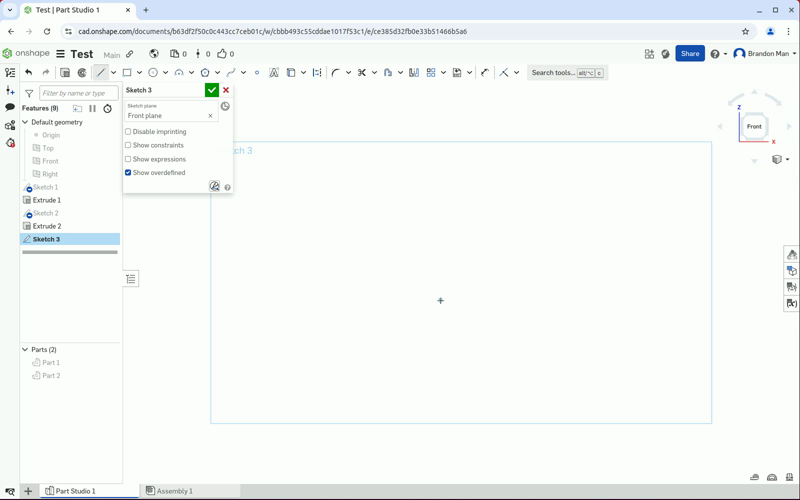
mouse_move(470, 300)
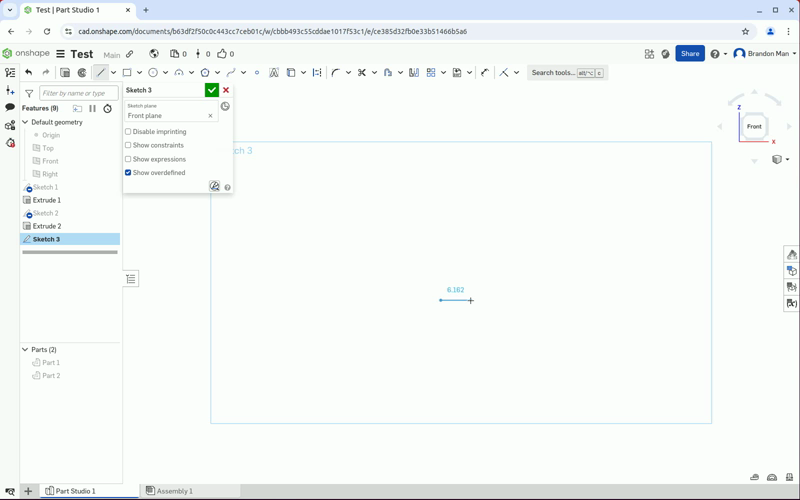
mouse_move(481, 300)
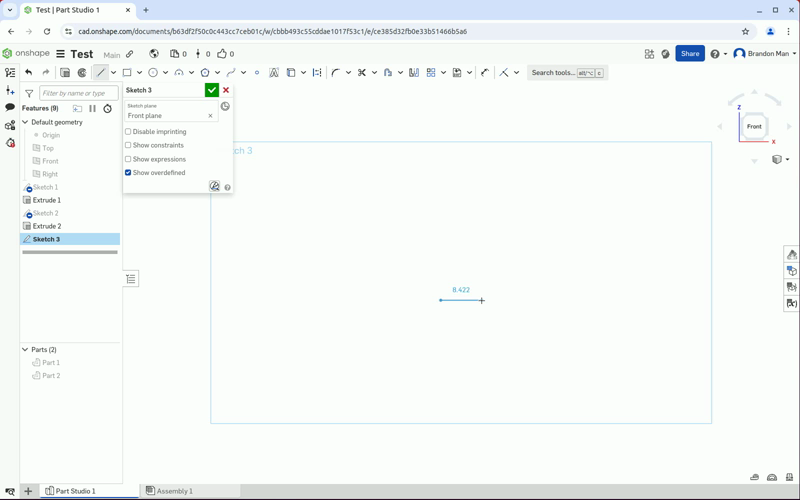
click(481, 300)
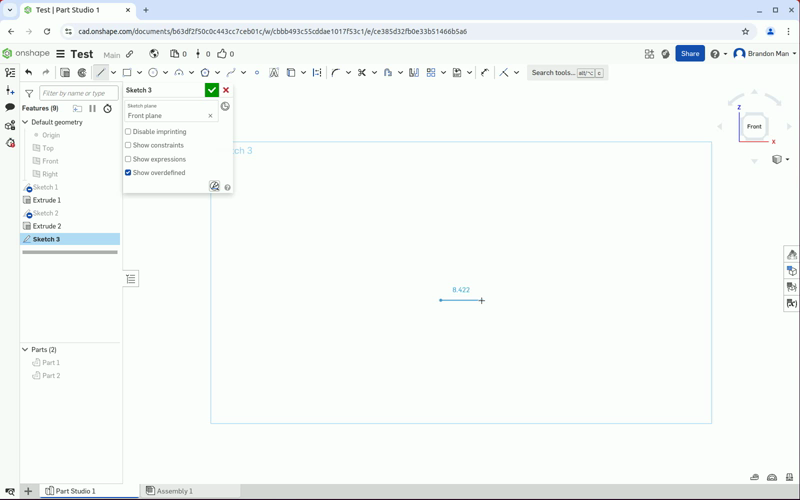
key_up(shift)
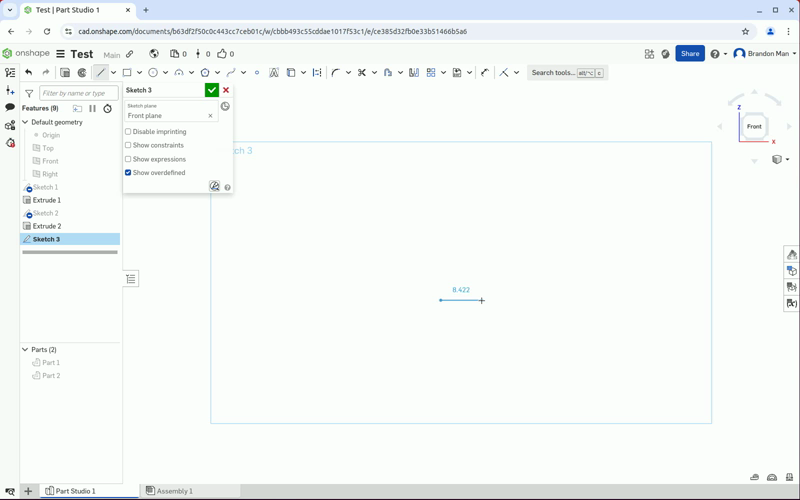
key_down(shift)
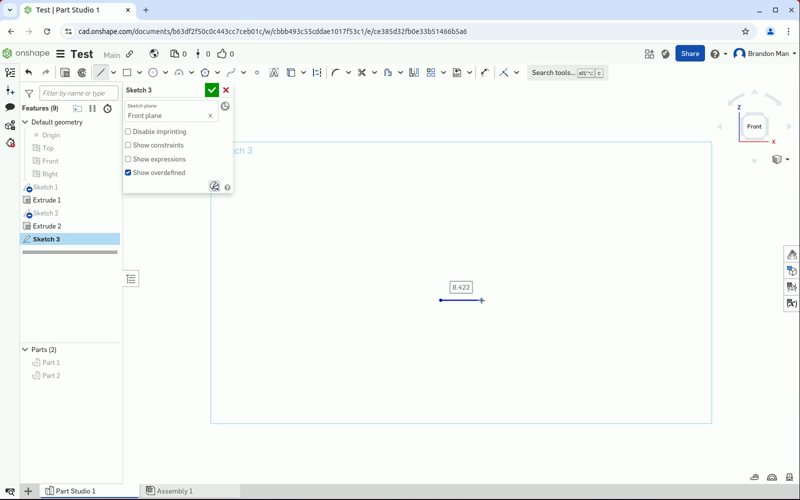
mouse_move(511, 300)
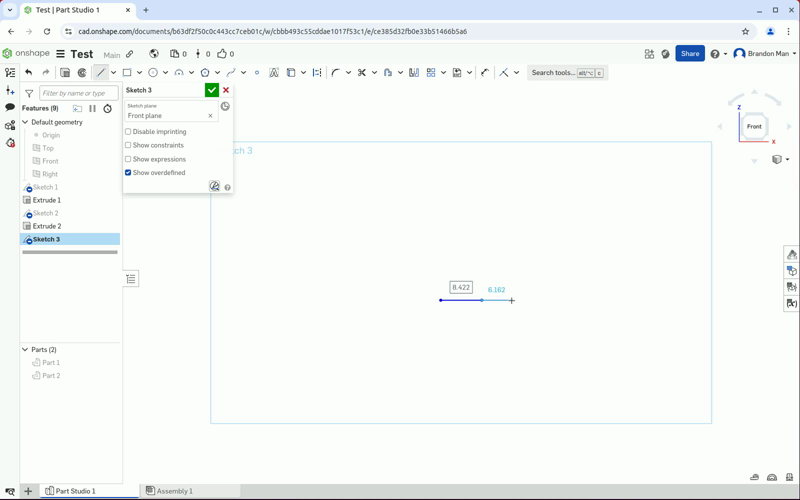
mouse_move(481, 294)
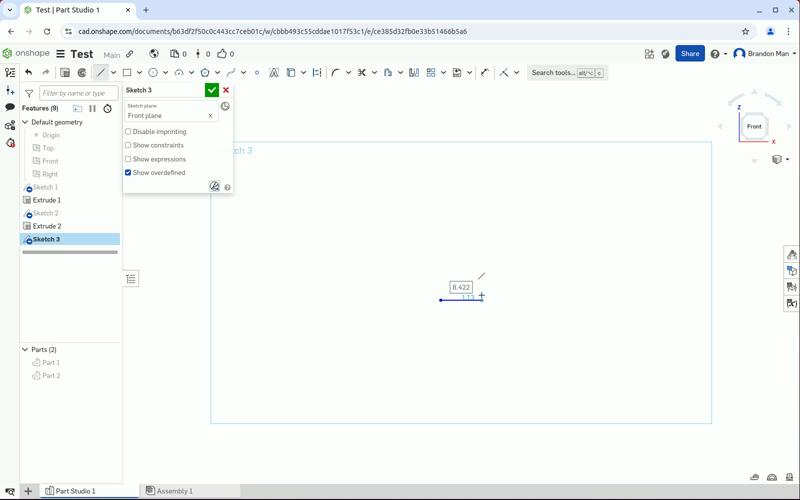
scroll(6)
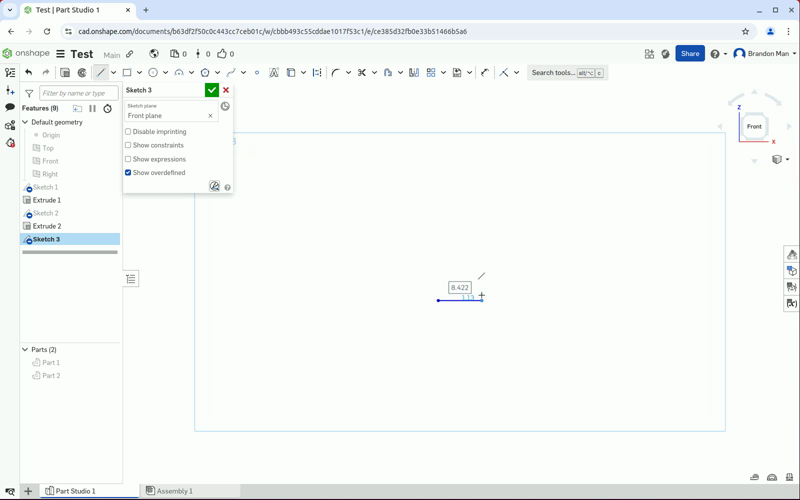
scroll(6)
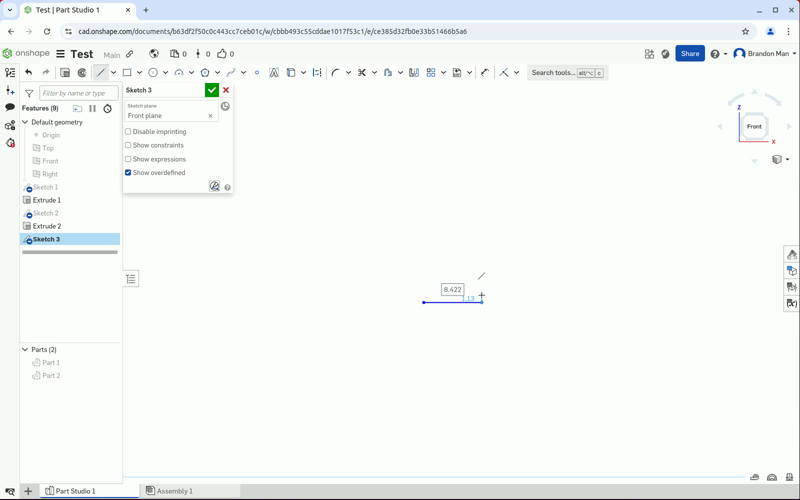
scroll(6)
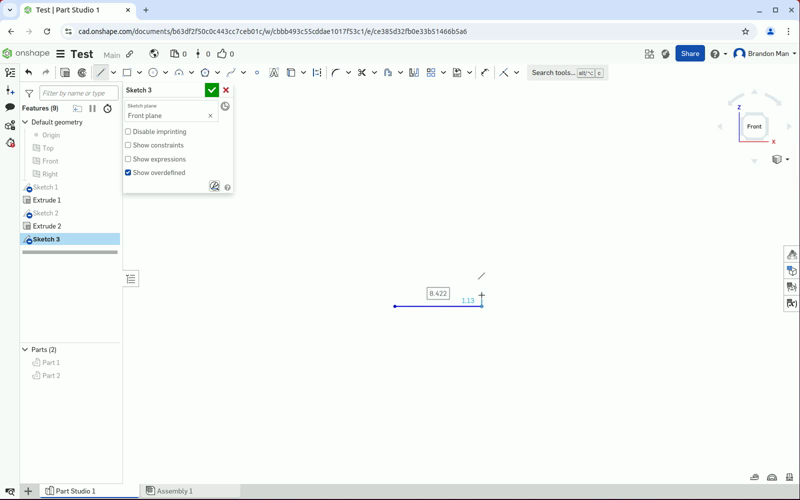
scroll(6)
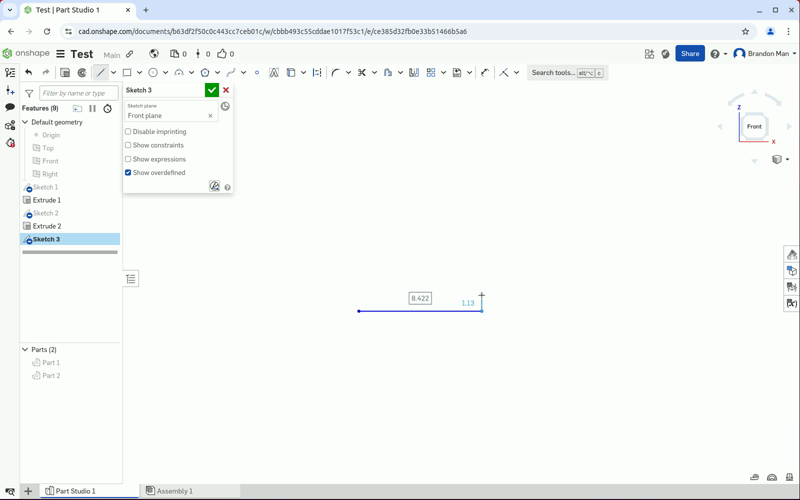
scroll(6)
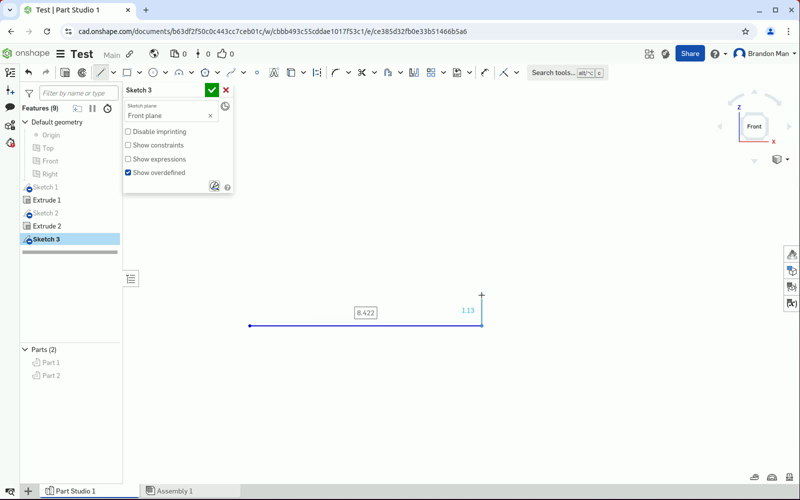
scroll(6)
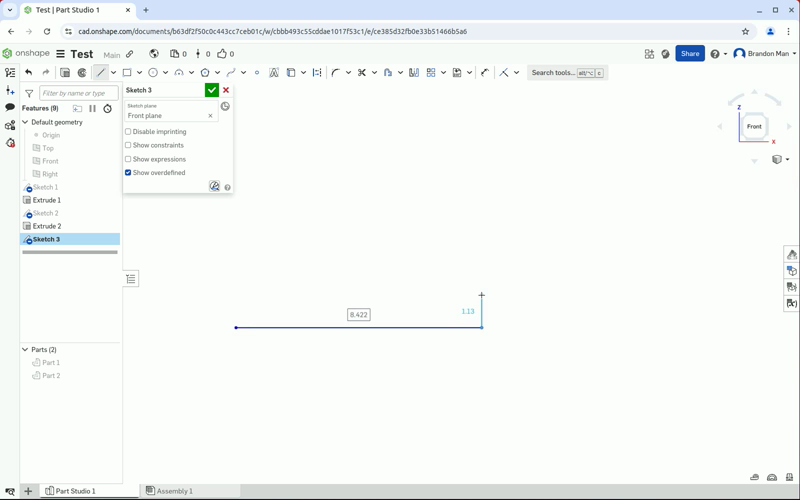
scroll(6)
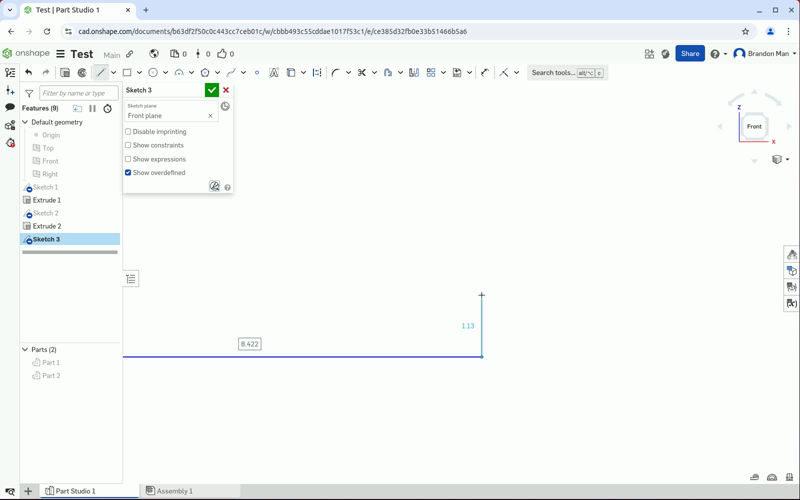
click(481, 294)
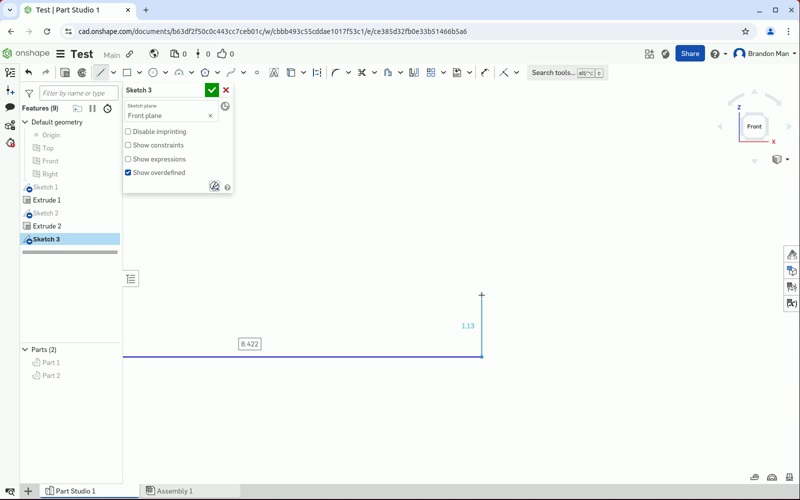
scroll(-6)
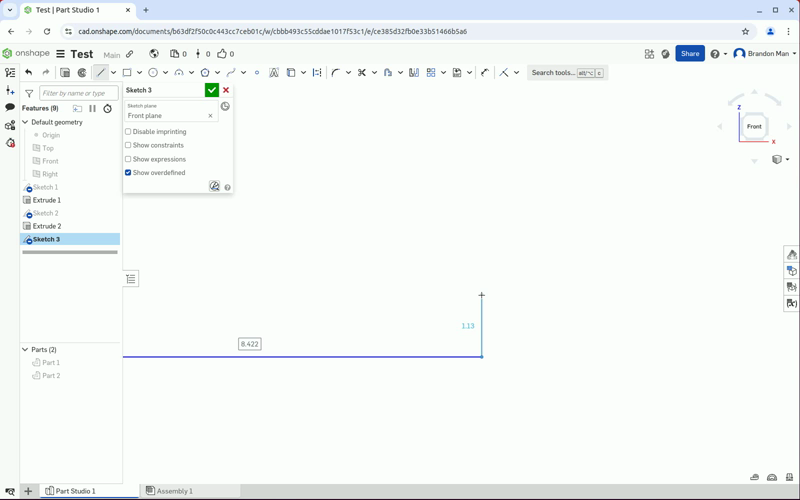
scroll(-6)
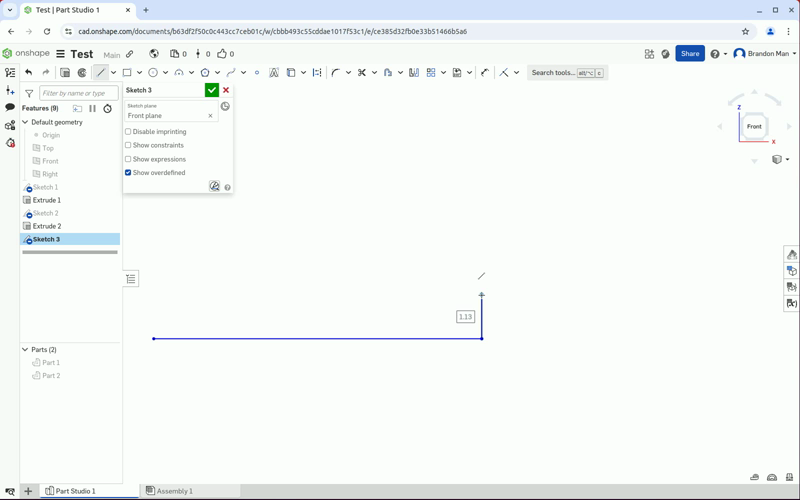
scroll(-6)
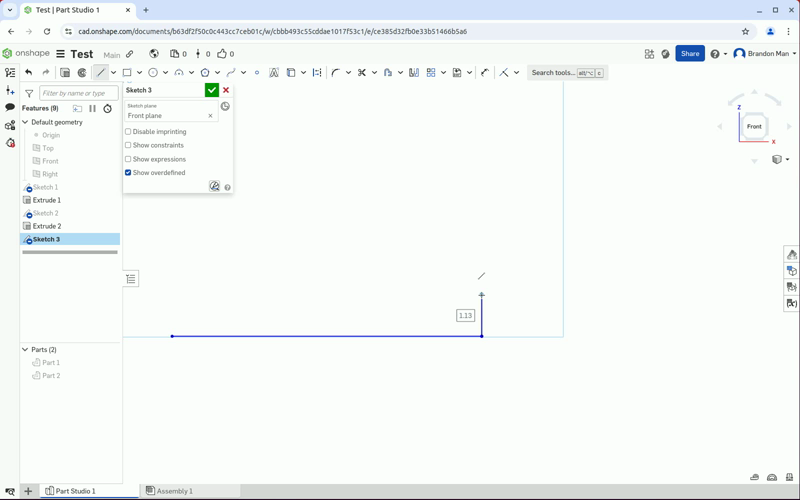
scroll(-6)
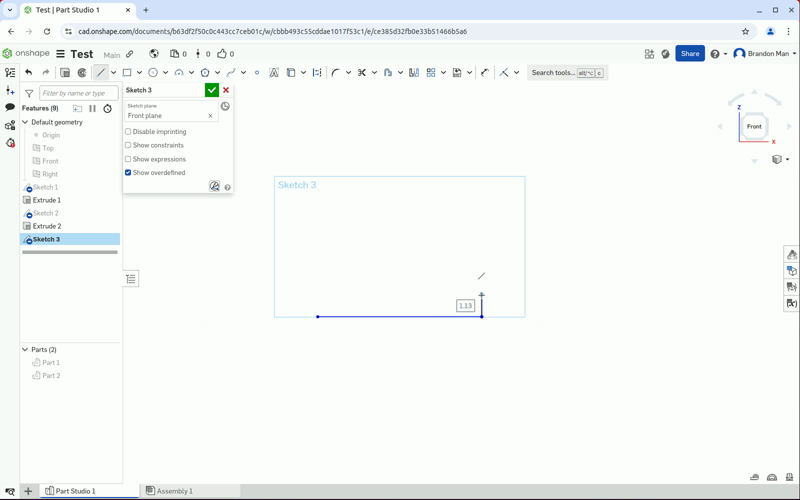
scroll(-6)
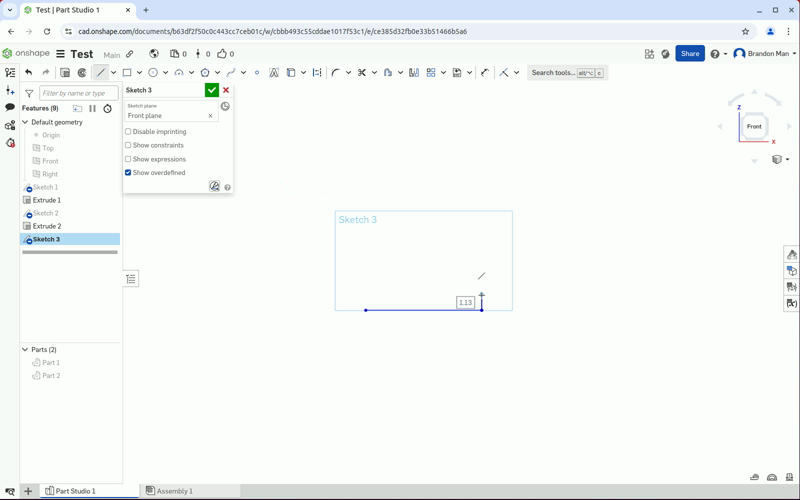
scroll(-6)
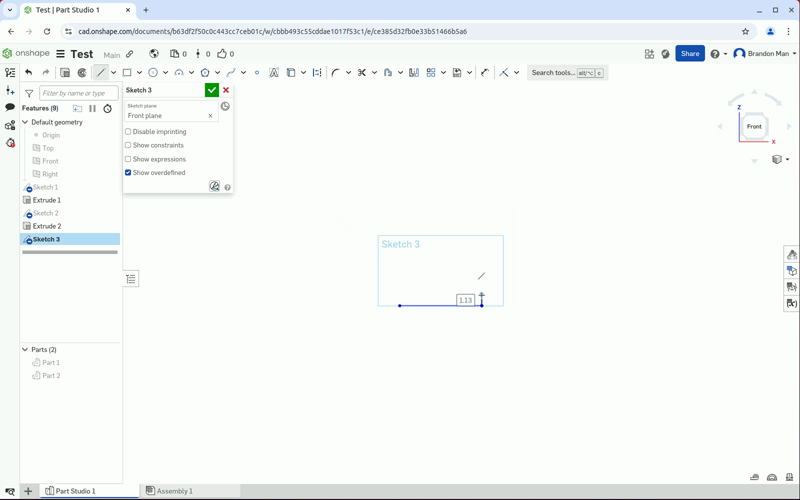
scroll(-6)
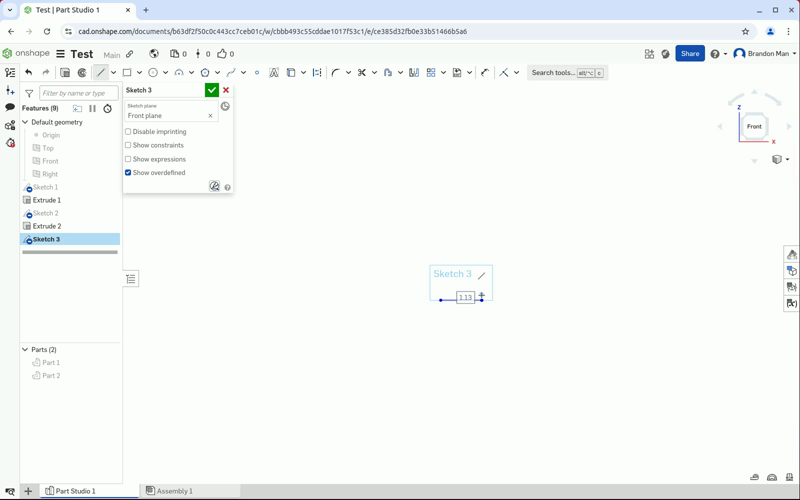
key_up(shift)
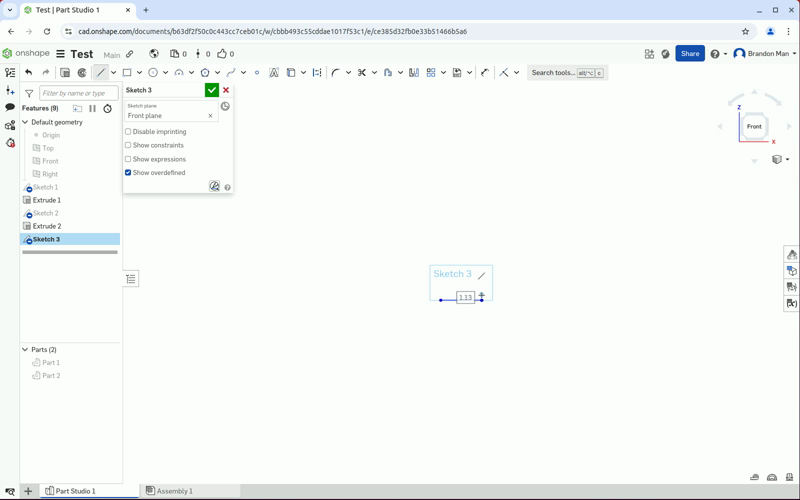
key_down(shift)
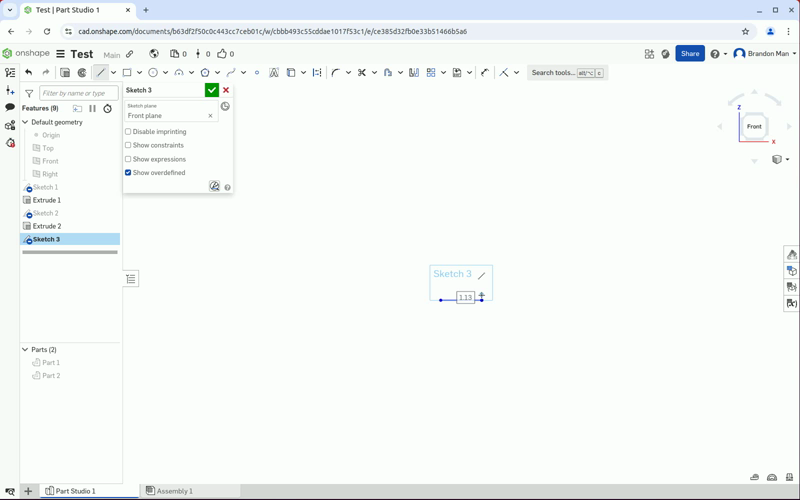
mouse_move(511, 294)
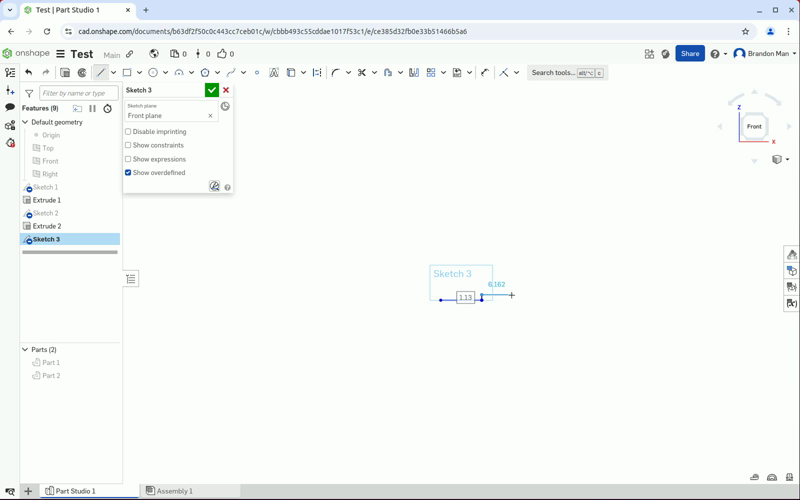
mouse_move(461, 294)
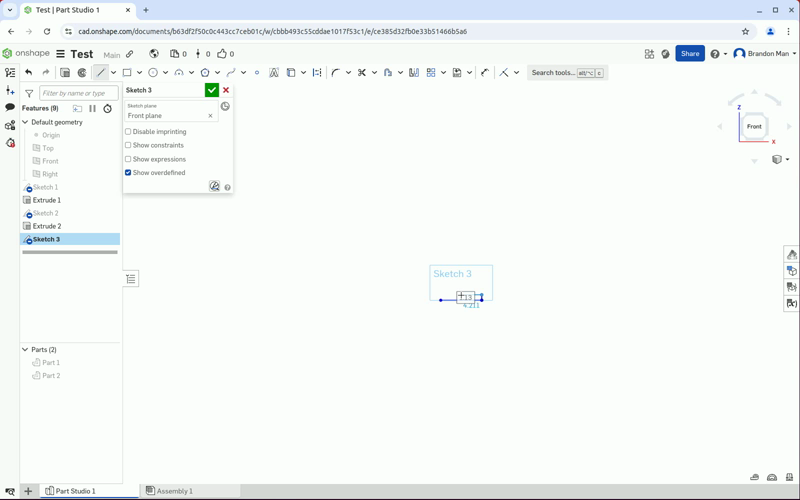
click(461, 294)
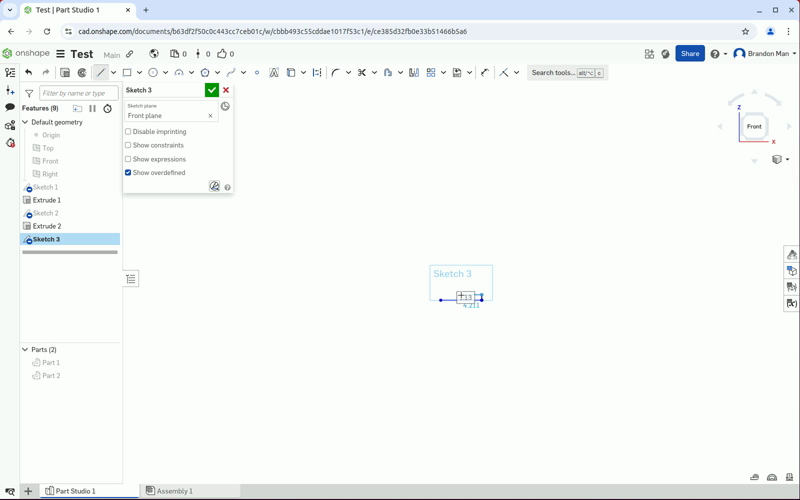
key_up(shift)
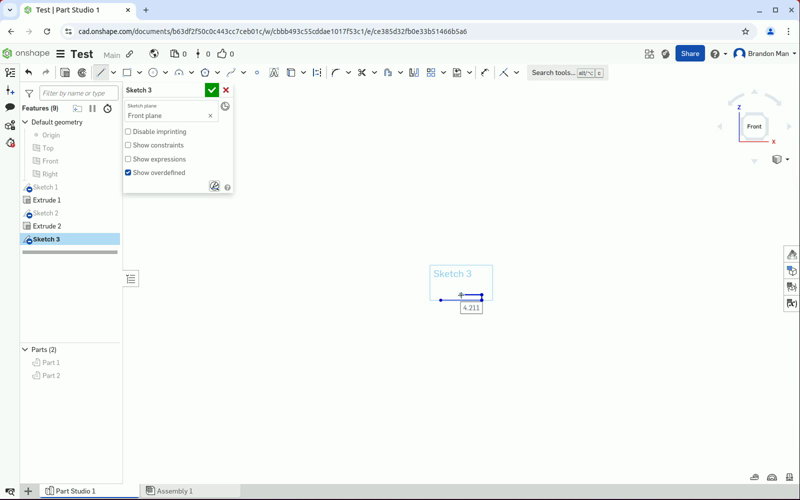
key_down(shift)
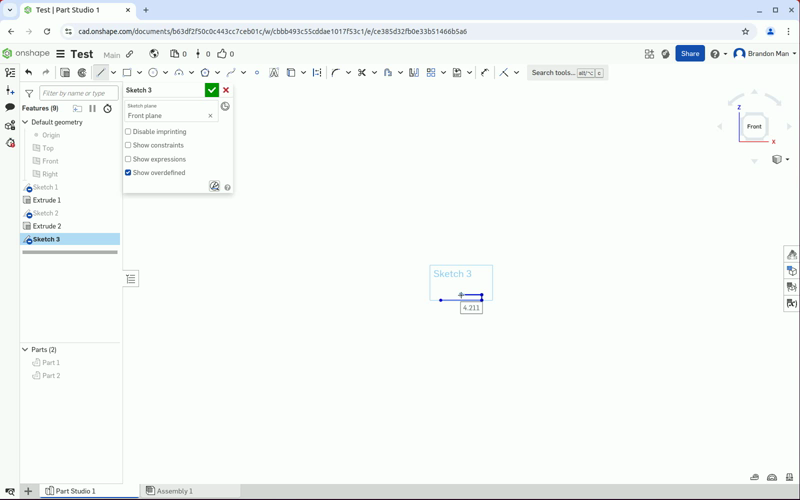
mouse_move(491, 294)
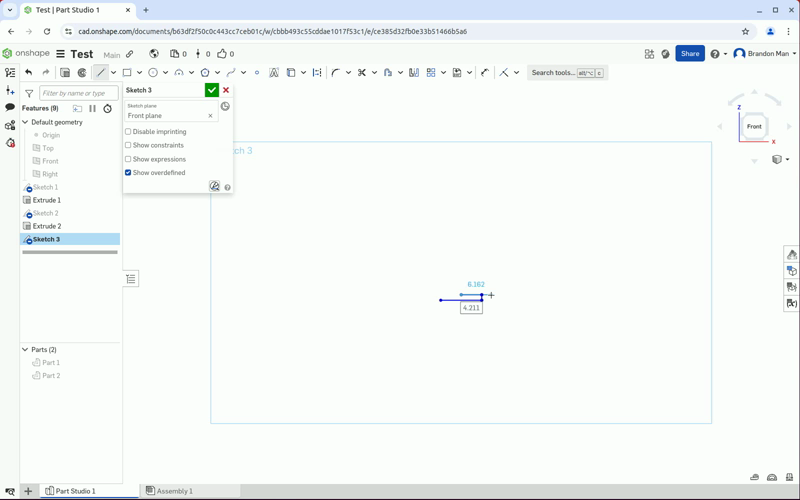
mouse_move(440, 294)
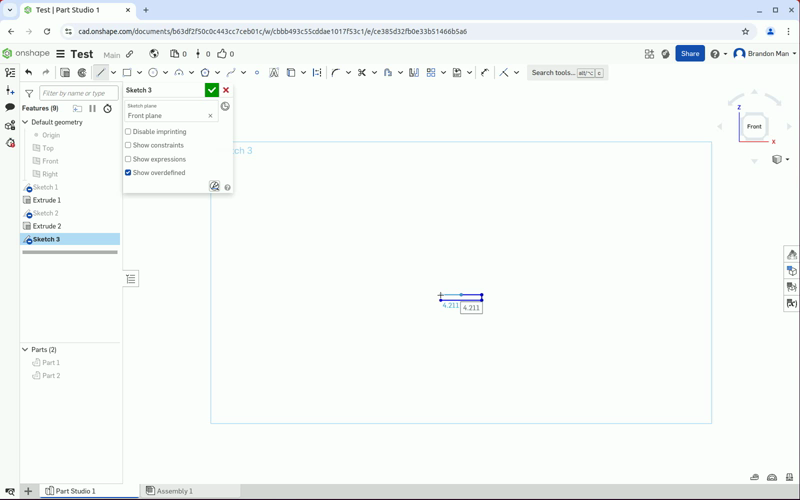
click(440, 294)
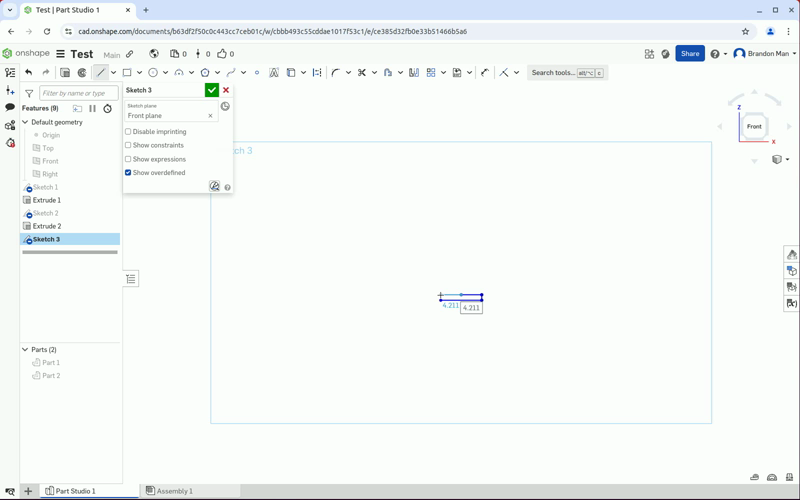
key_up(shift)
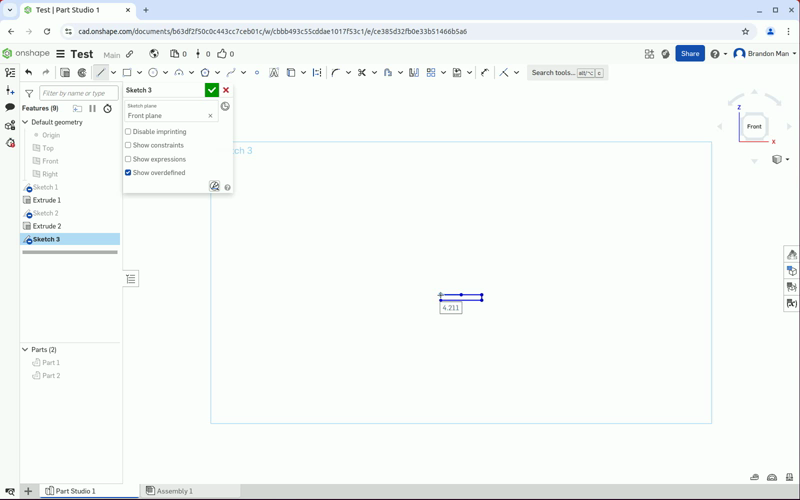
mouse_move(470, 294)
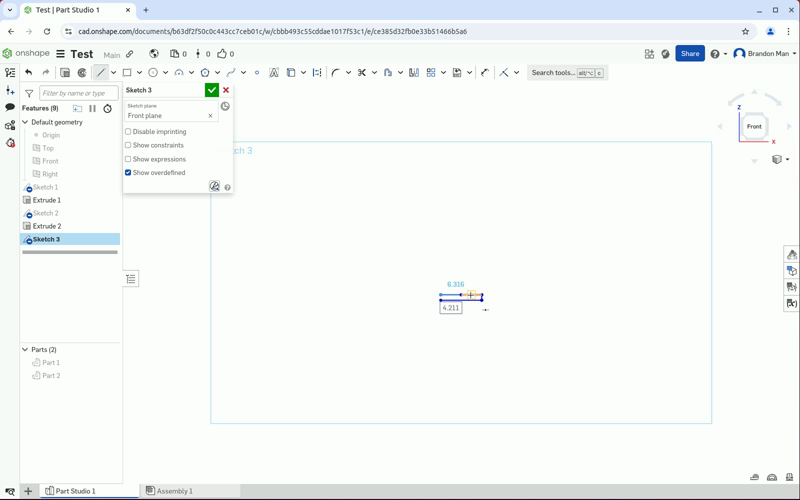
key_down(shift)
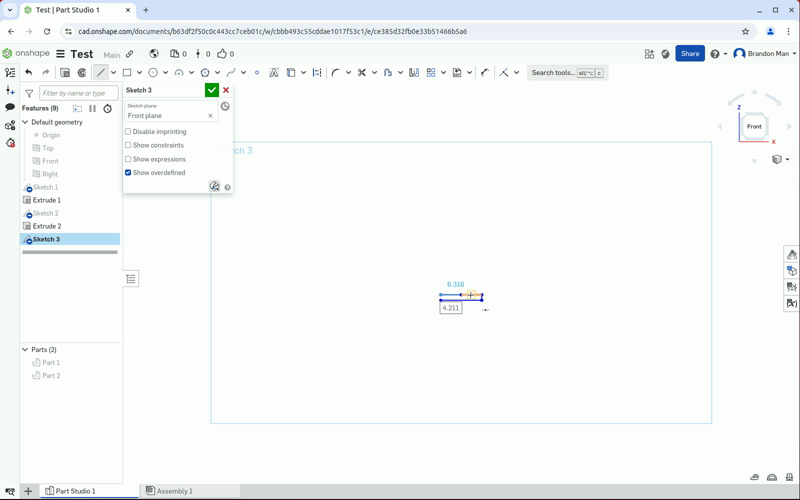
mouse_move(440, 300)
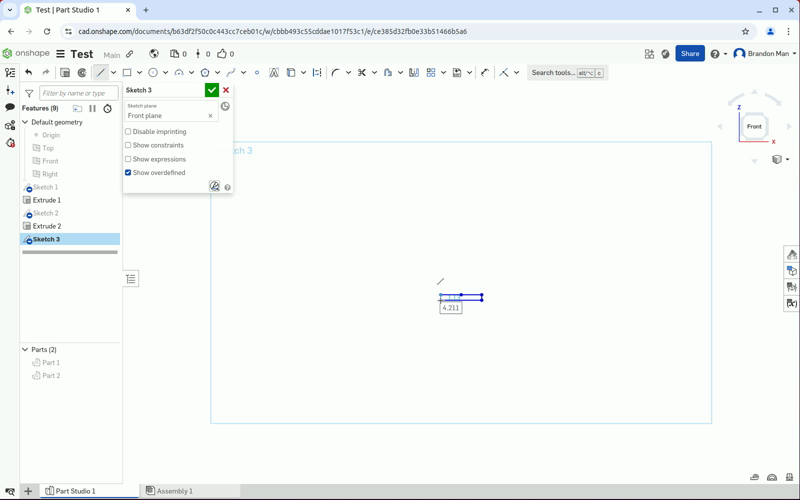
scroll(6)
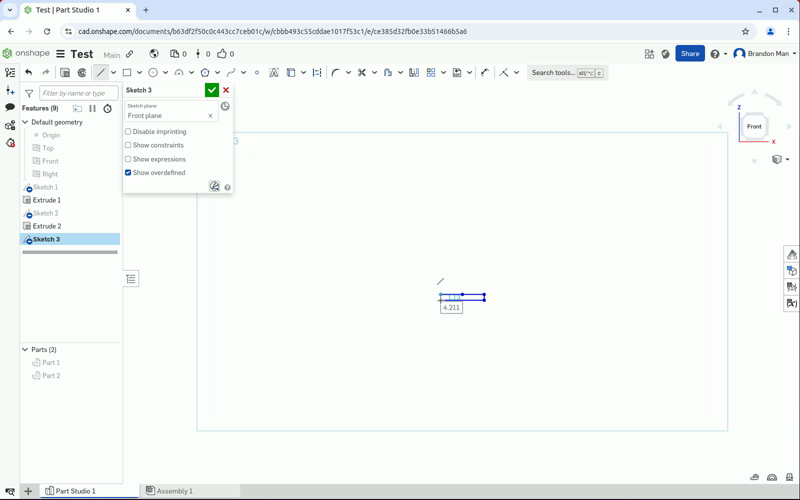
scroll(6)
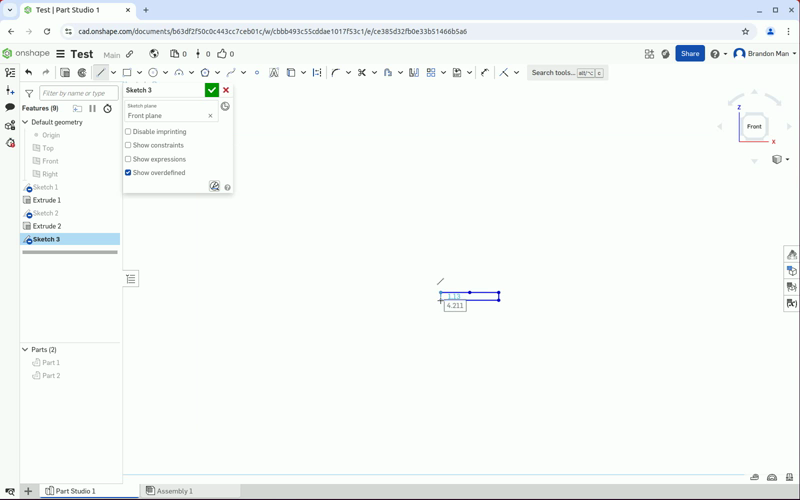
scroll(6)
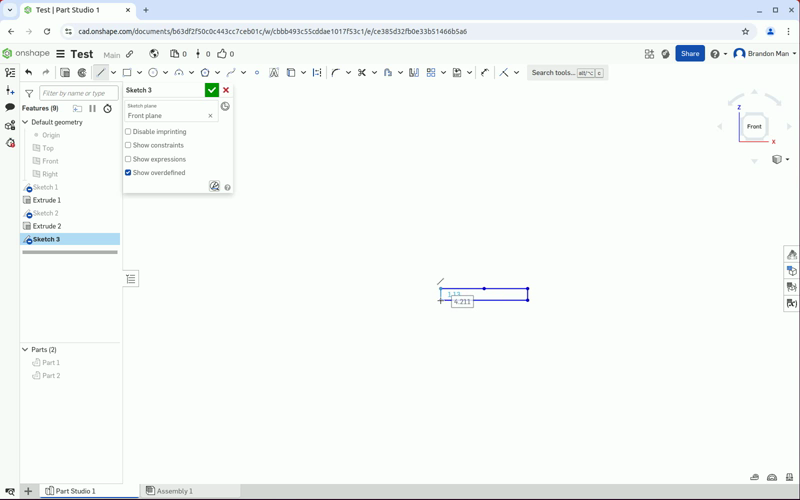
scroll(6)
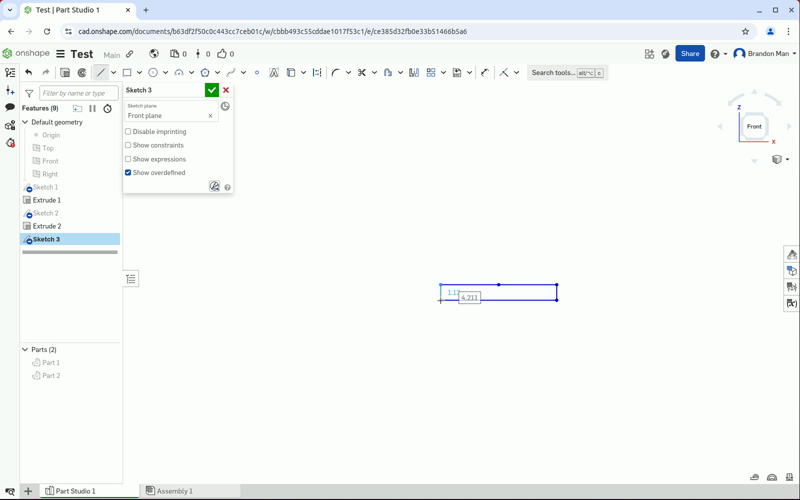
scroll(6)
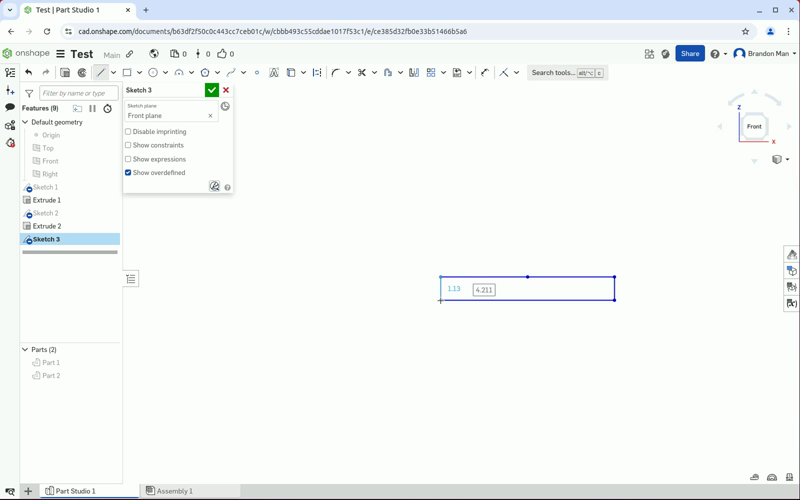
scroll(6)
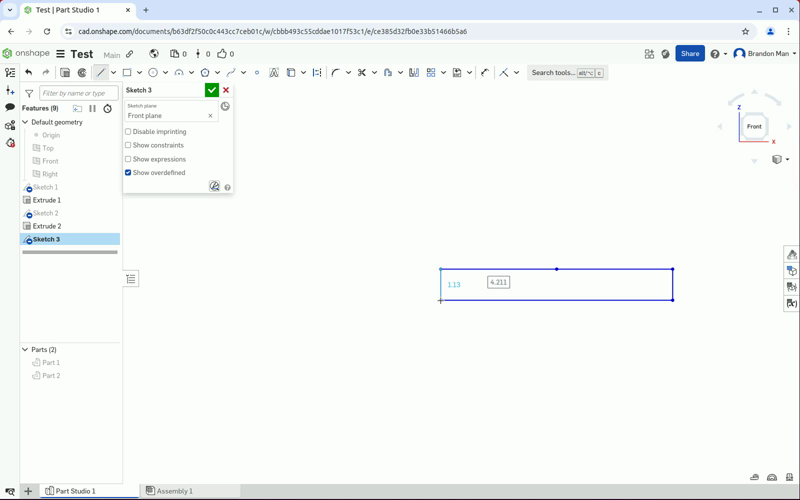
scroll(6)
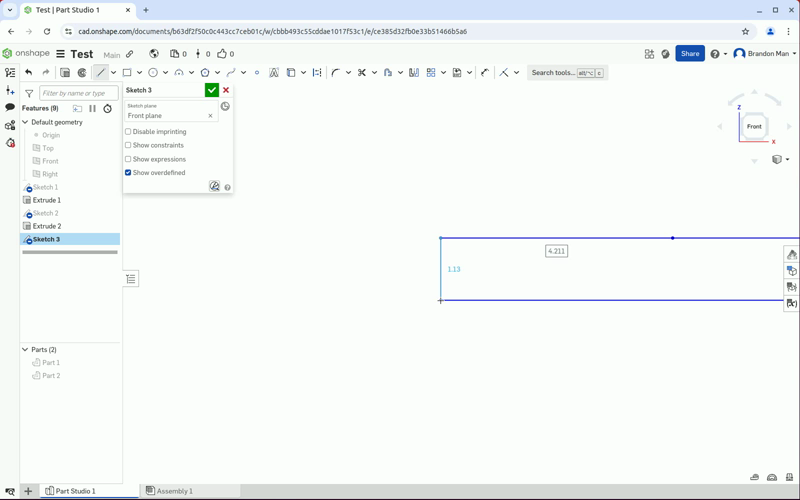
key_up(shift)
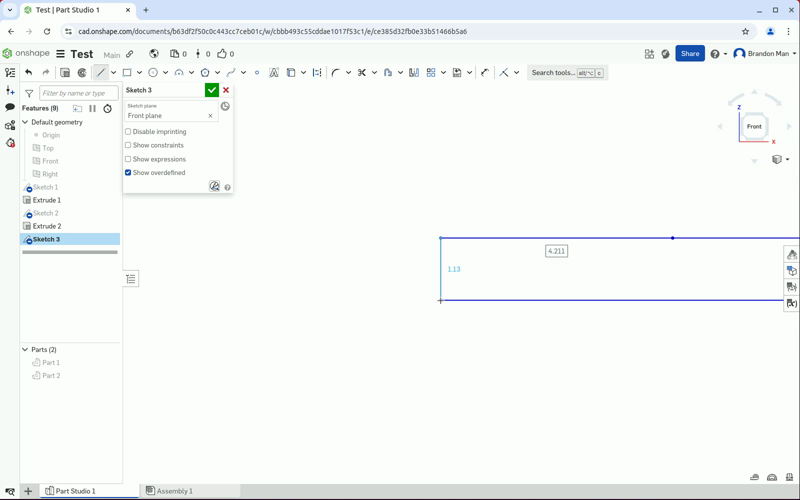
click(440, 300)
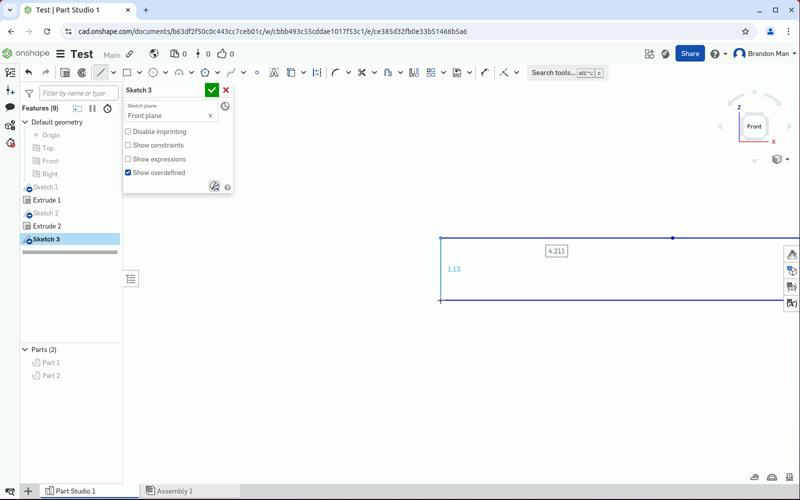
scroll(-6)
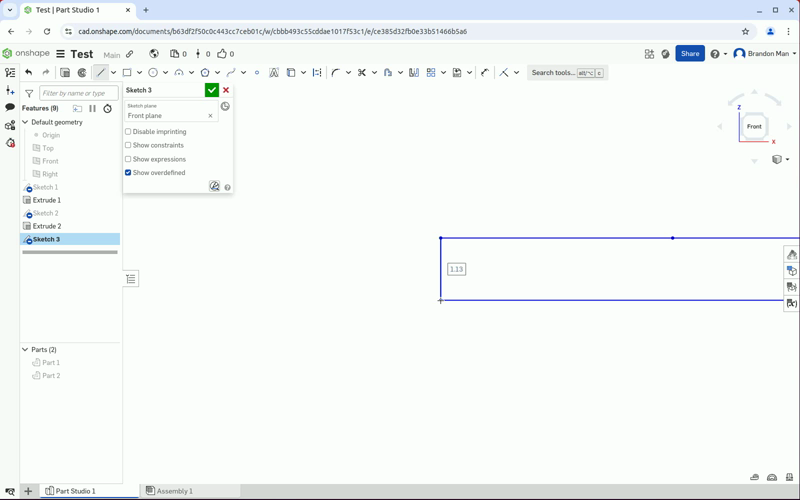
scroll(-6)
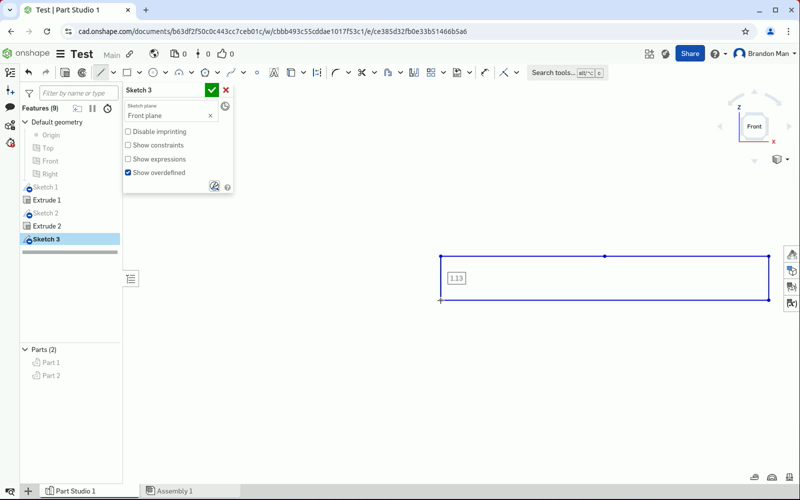
scroll(-6)
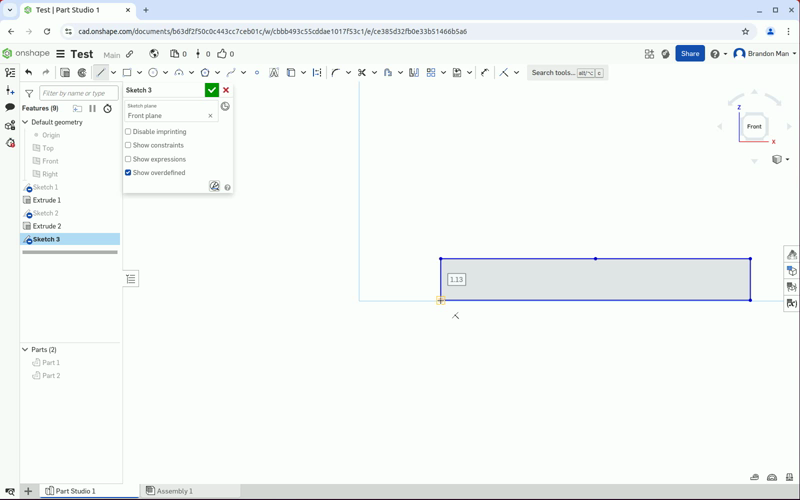
scroll(-6)
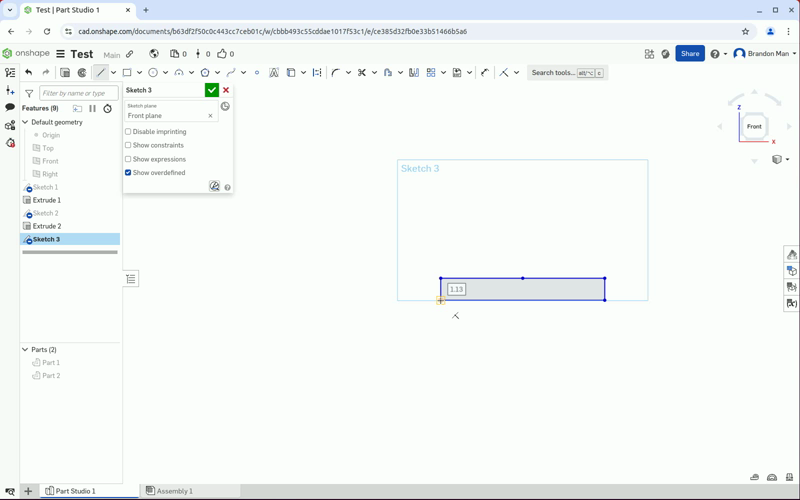
scroll(-6)
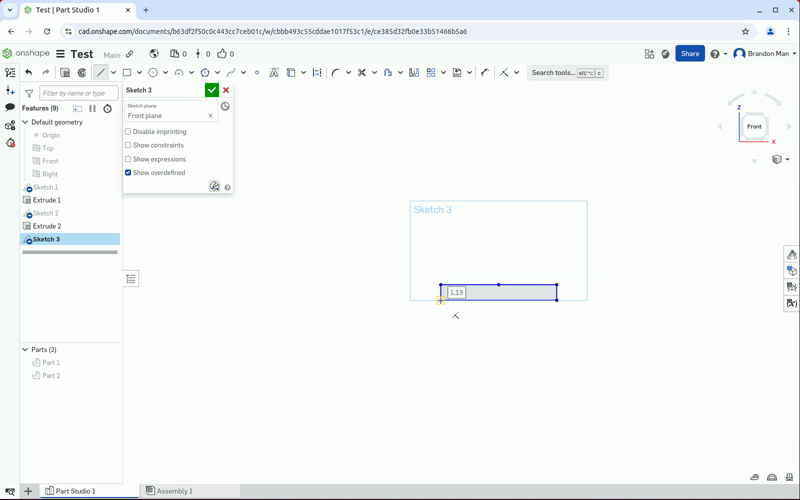
scroll(-6)
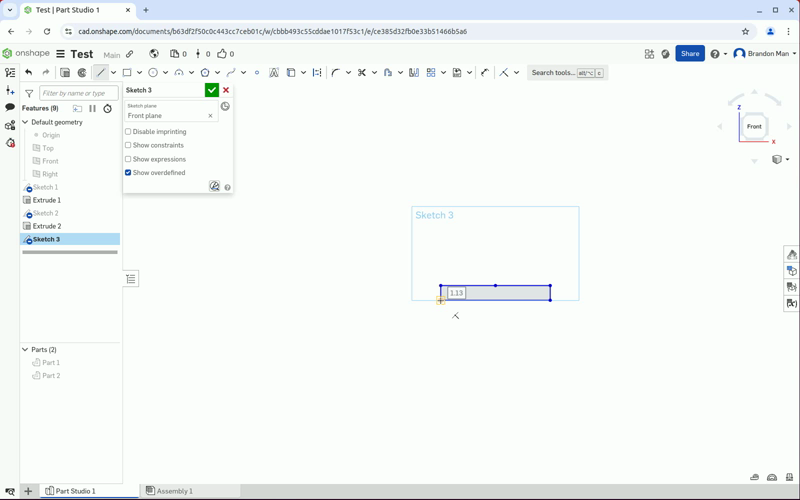
scroll(-6)
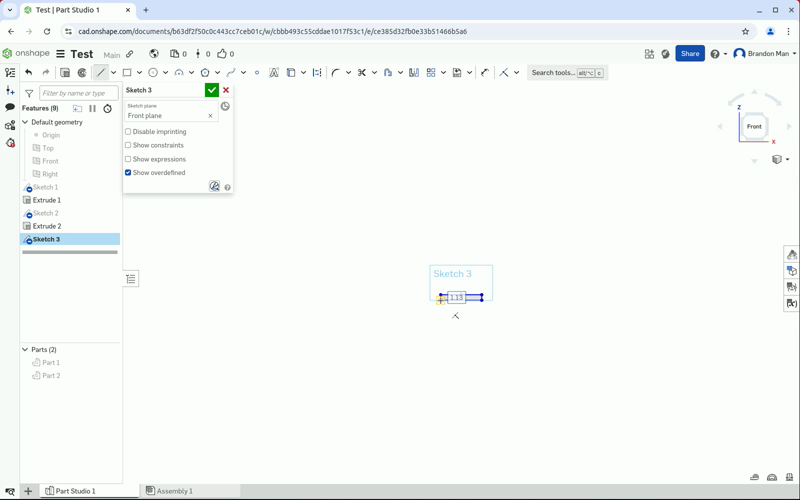
key(esc)
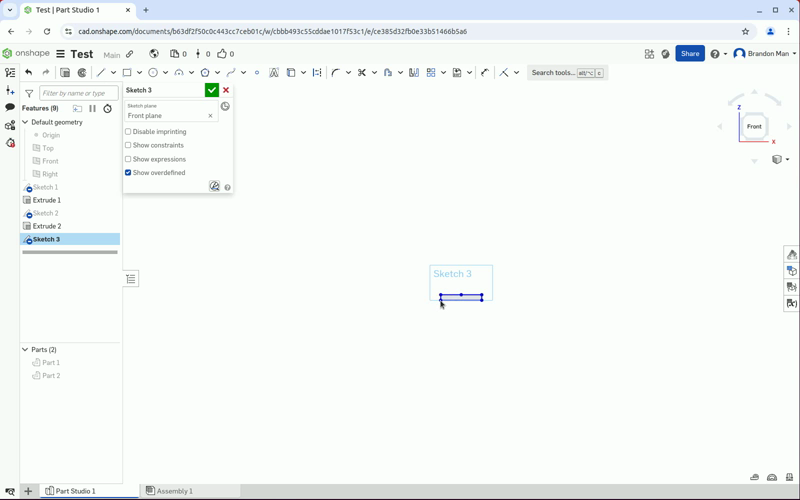
mouse_move(459, 297)
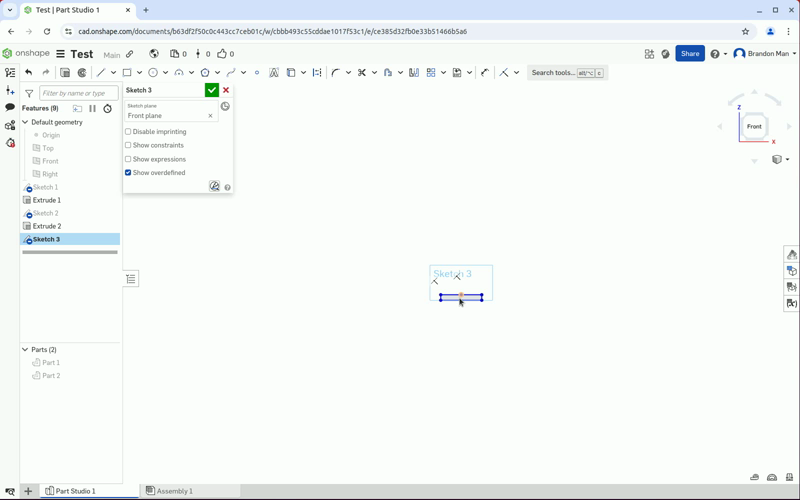
scroll(6)
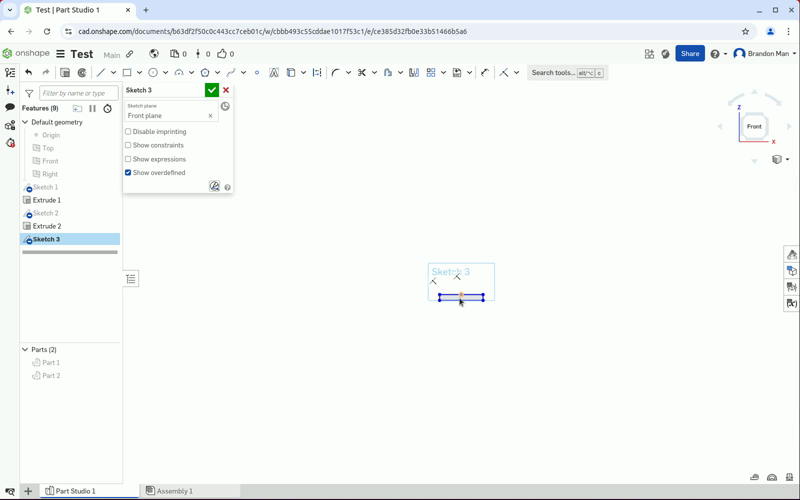
scroll(6)
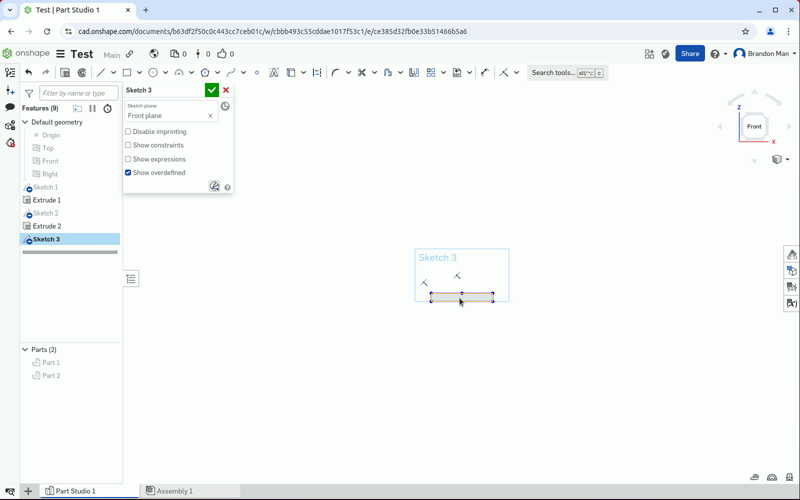
scroll(6)
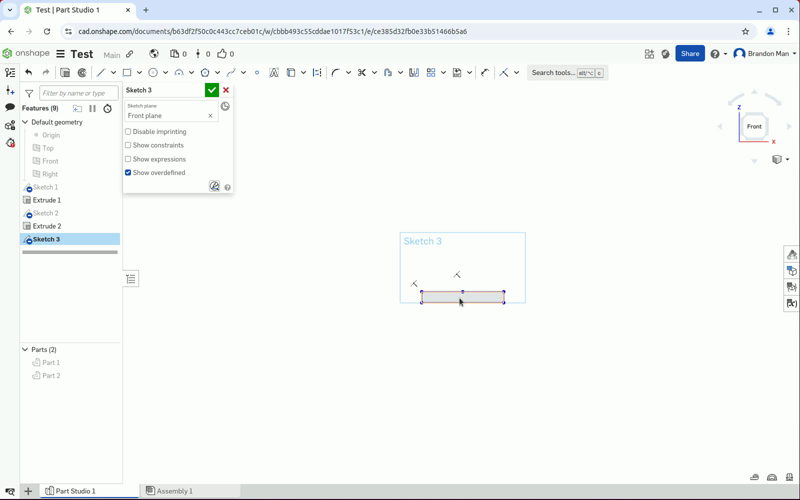
scroll(6)
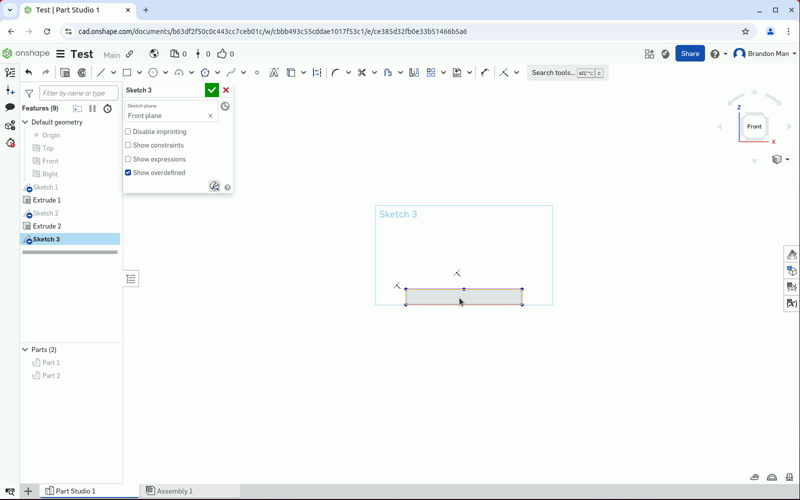
scroll(6)
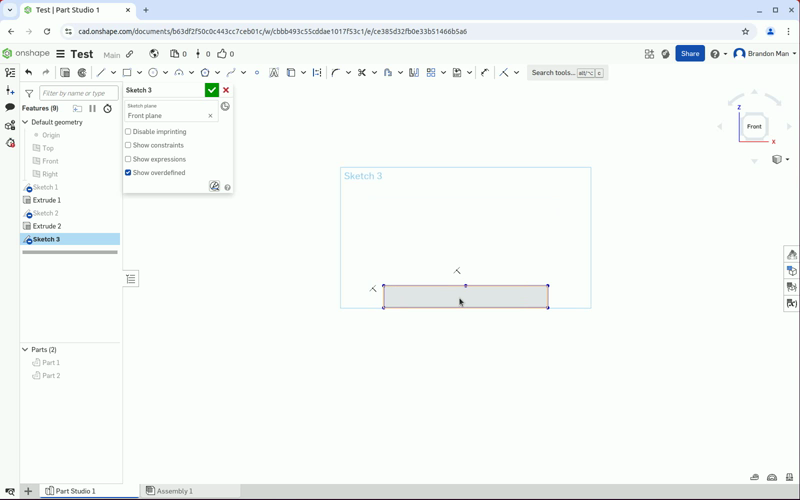
scroll(6)
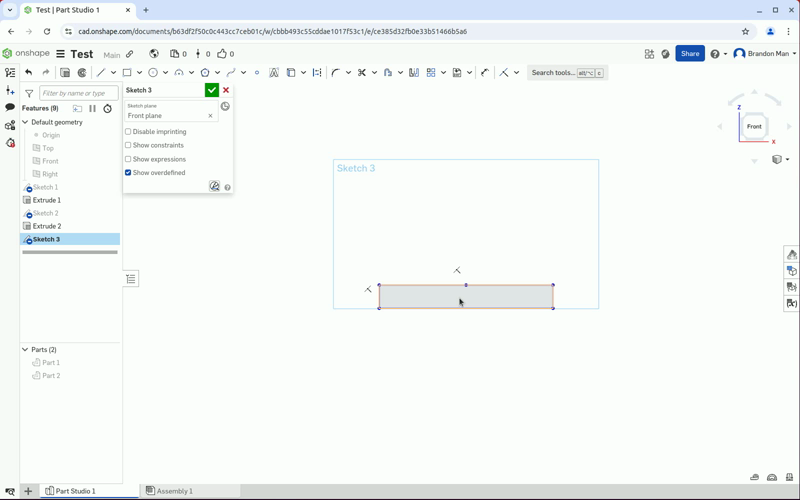
scroll(6)
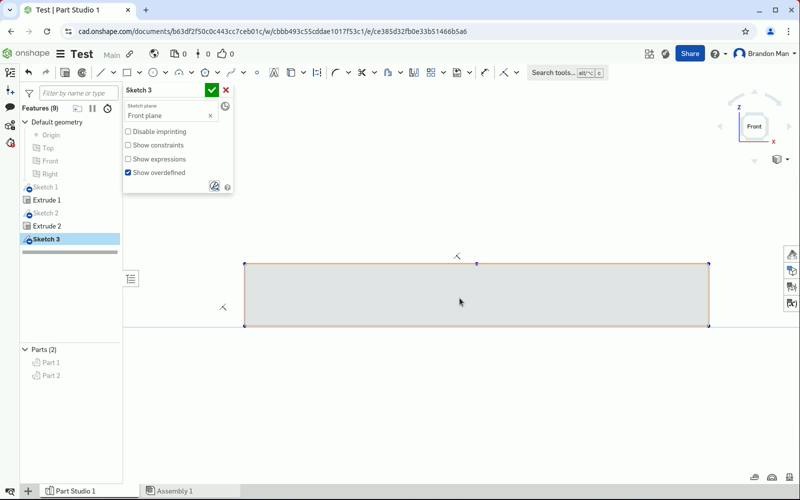
click(459, 297)
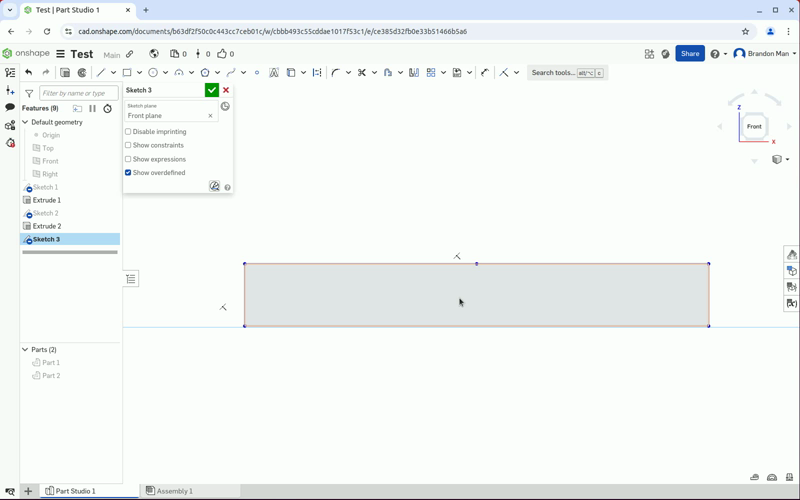
scroll(-6)
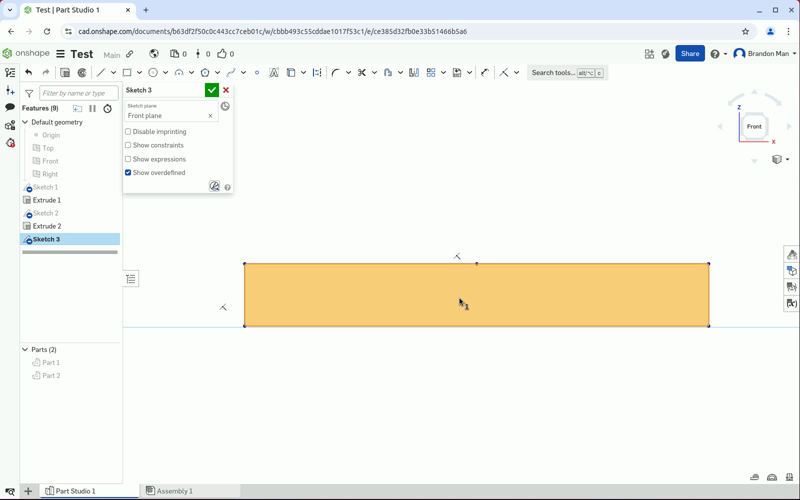
scroll(-6)
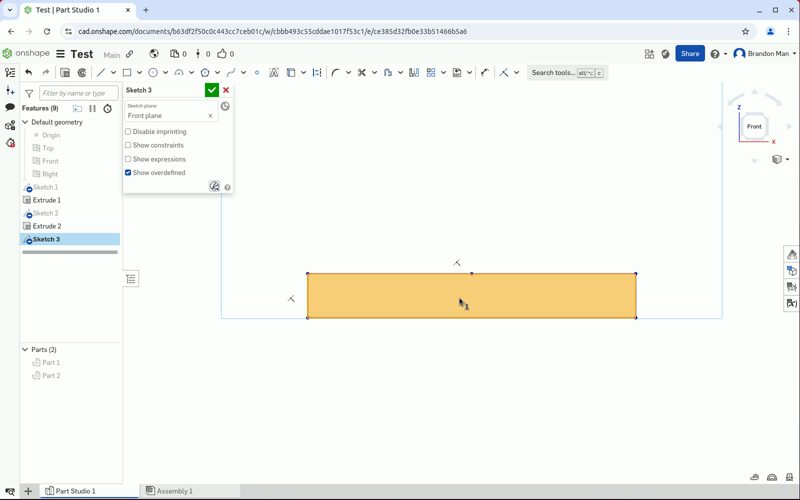
scroll(-6)
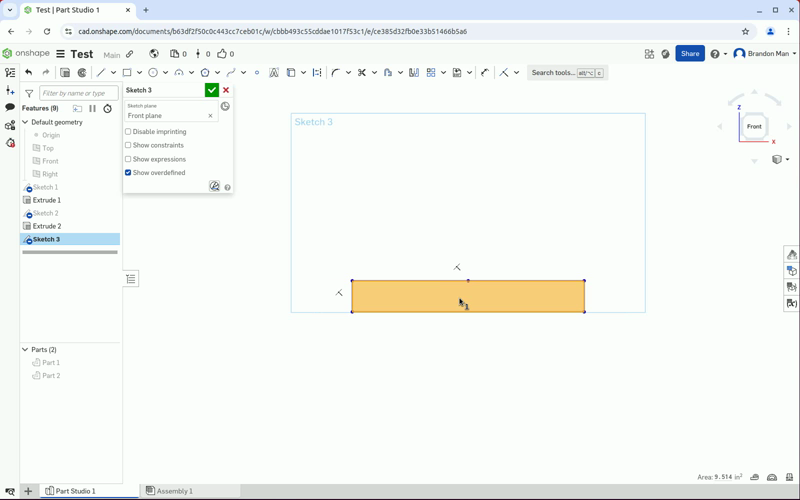
scroll(-6)
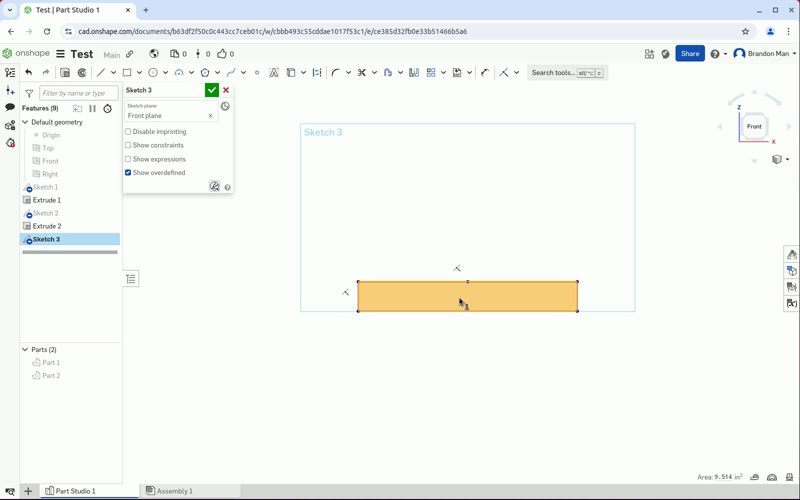
scroll(-6)
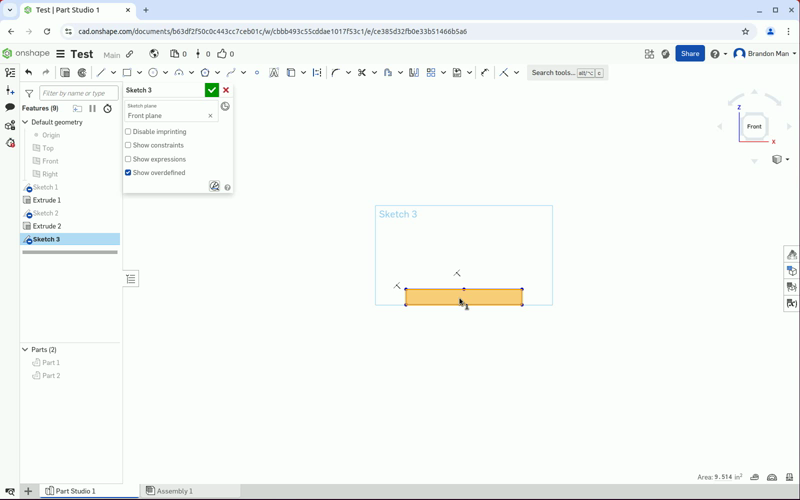
scroll(-6)
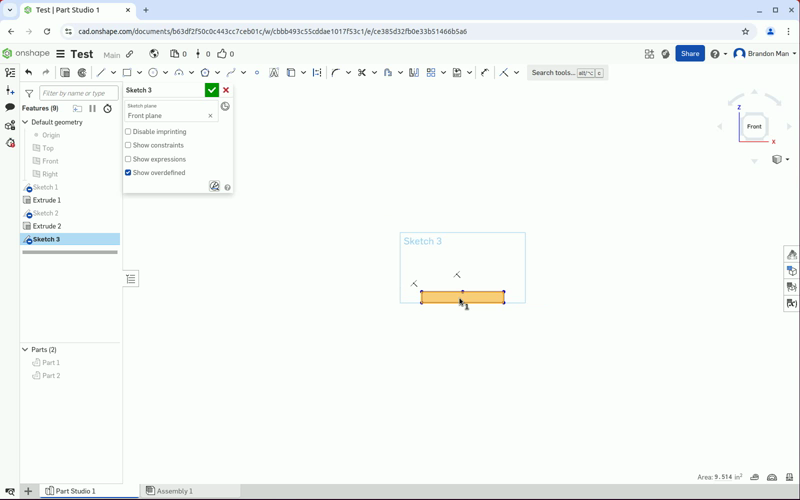
scroll(-6)
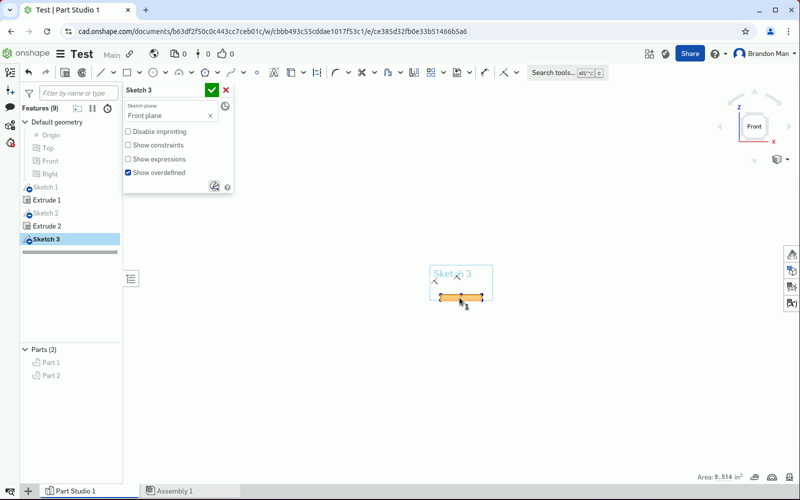
mouse_move(73, 352)
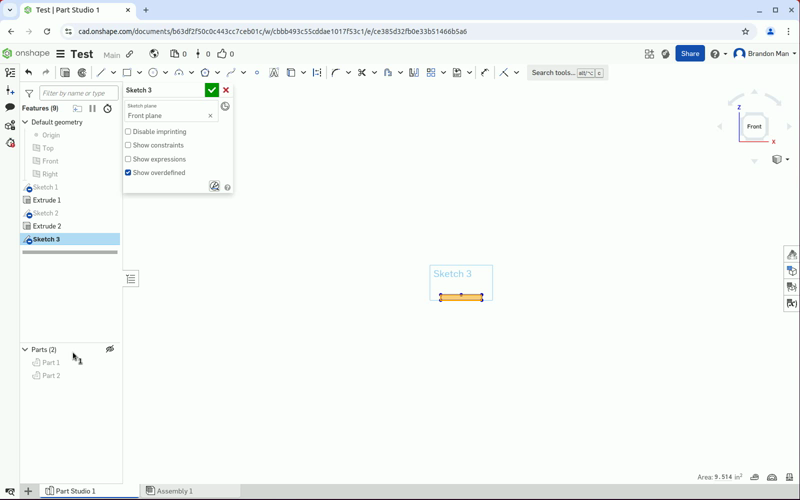
key(shift+y)
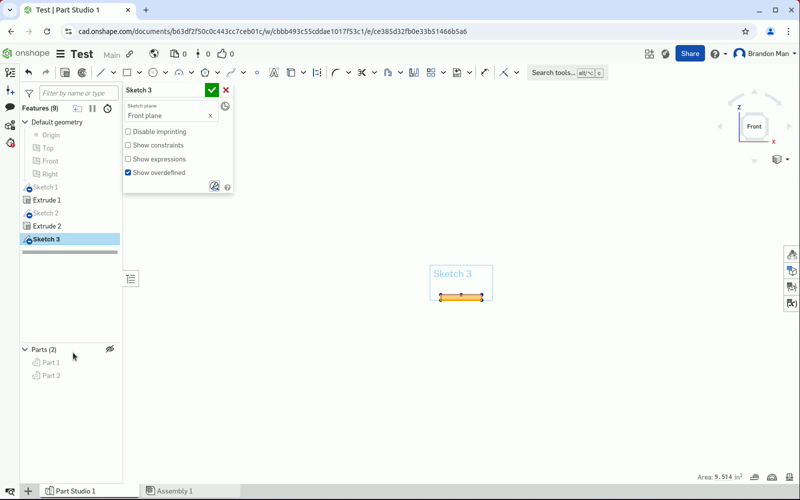
key(shift+e)
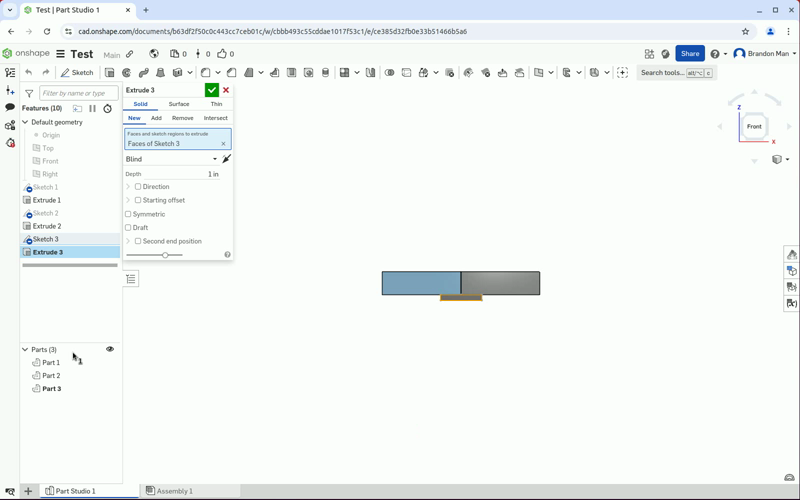
mouse_move(143, 106)
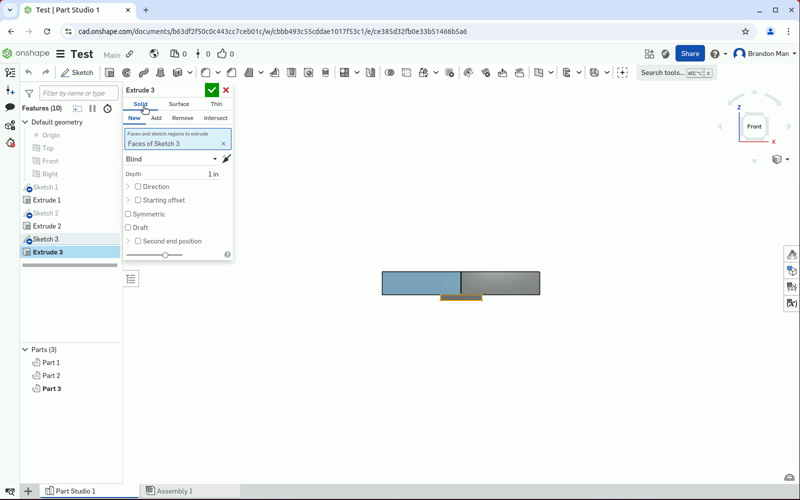
click(143, 106)
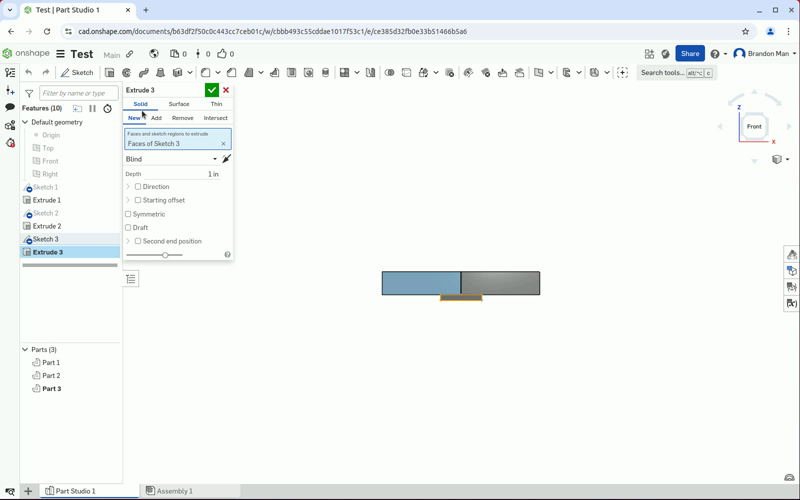
mouse_move(137, 120)
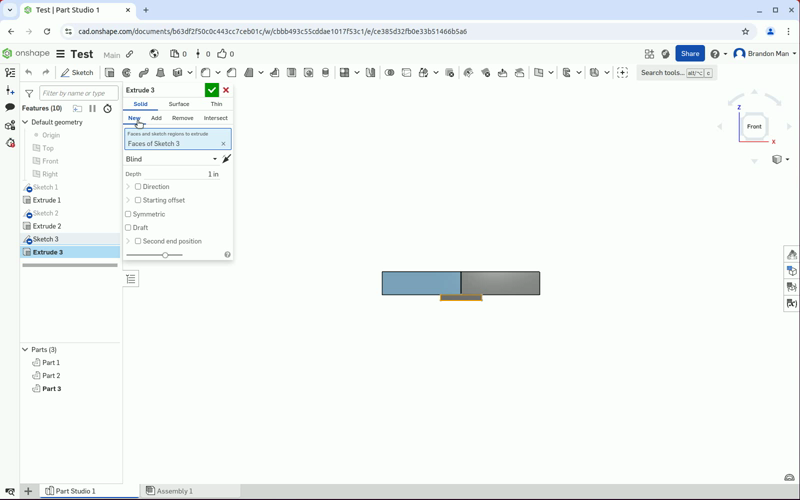
click(137, 120)
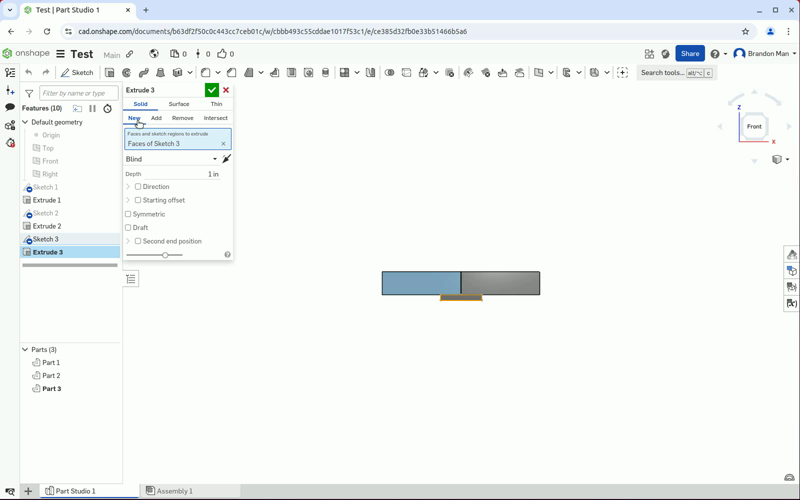
key(tab, 4)
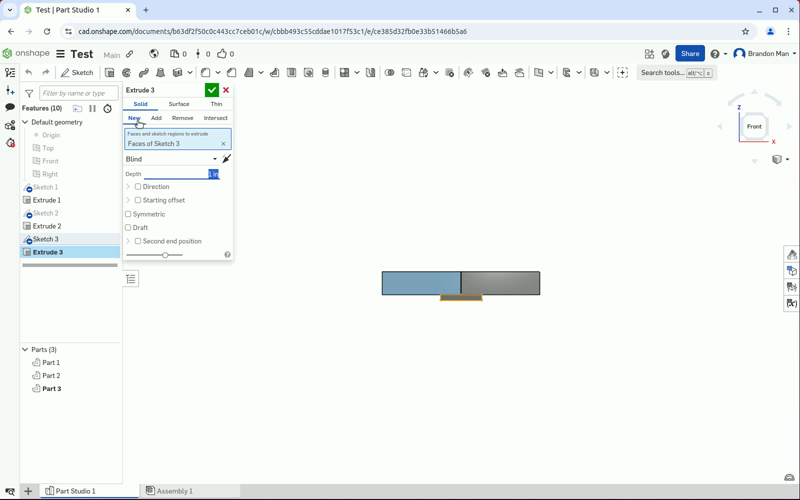
text(18.776)
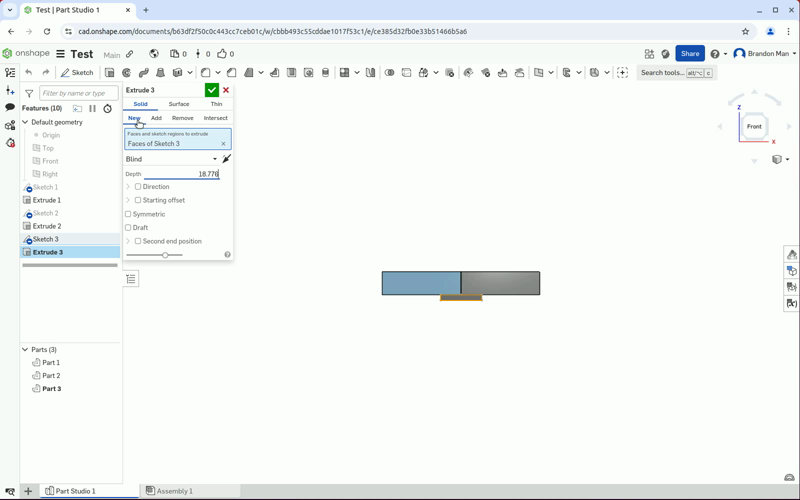
key(tab, 3)
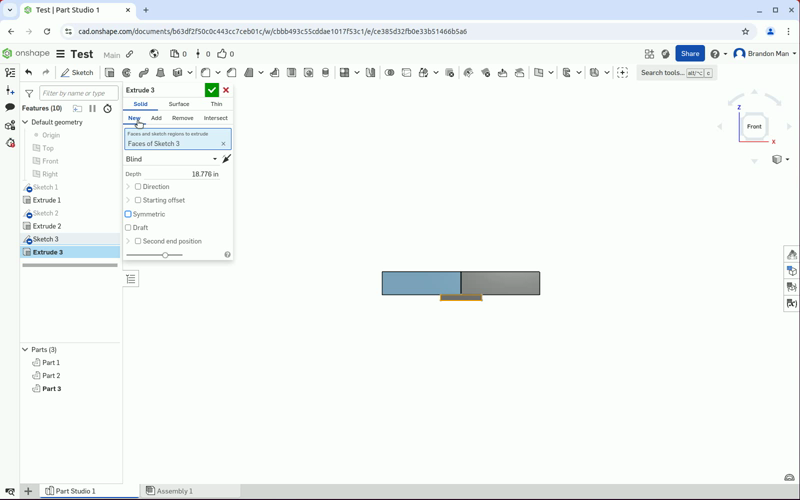
key(space)
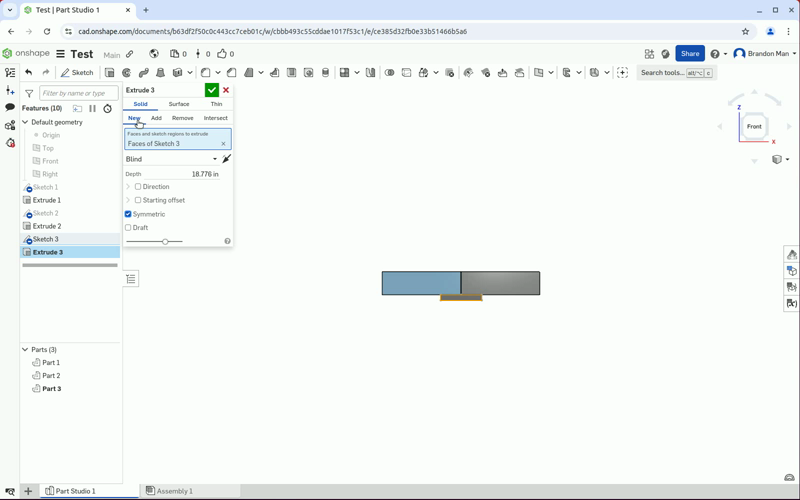
key(enter)
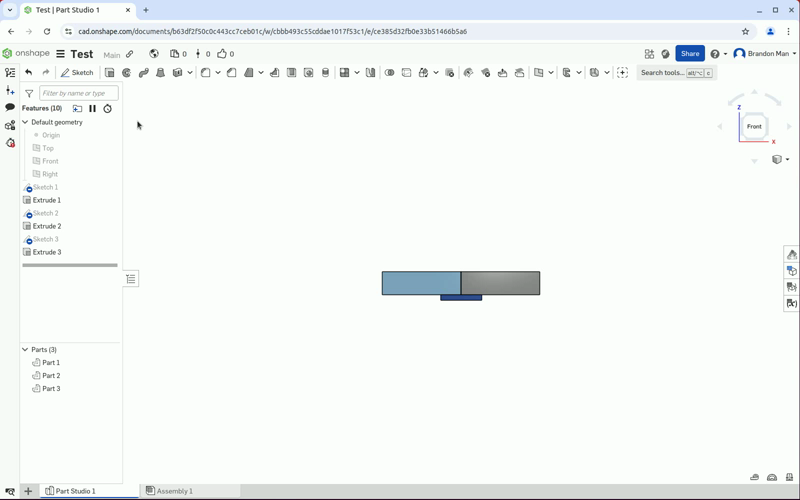
key(shift+h)
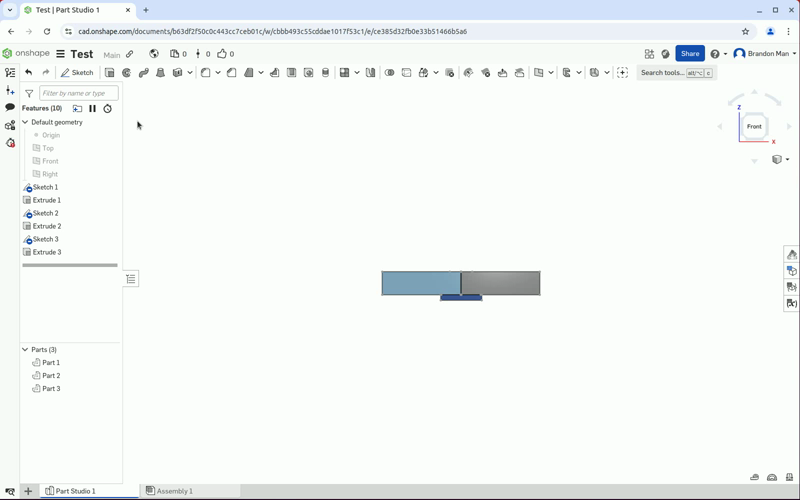
key(shift+h)
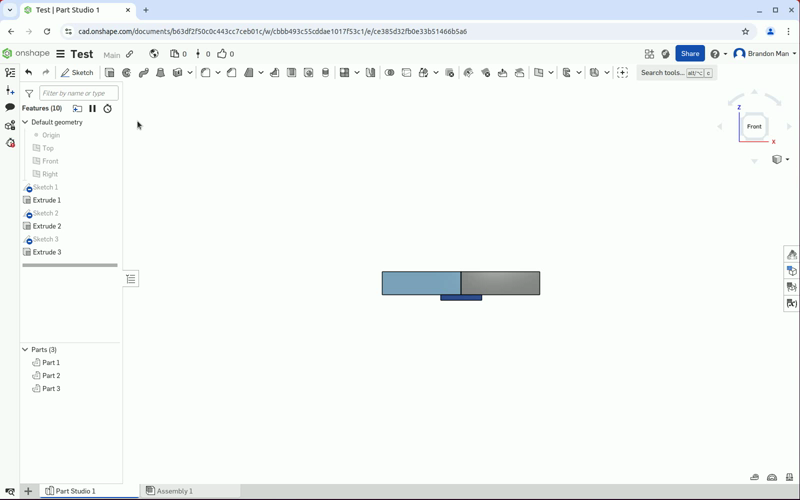
mouse_move(73, 189)
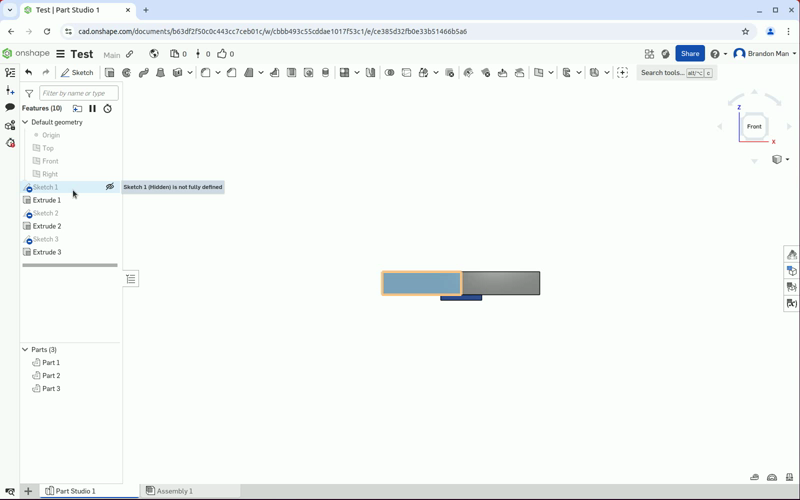
click(73, 189)
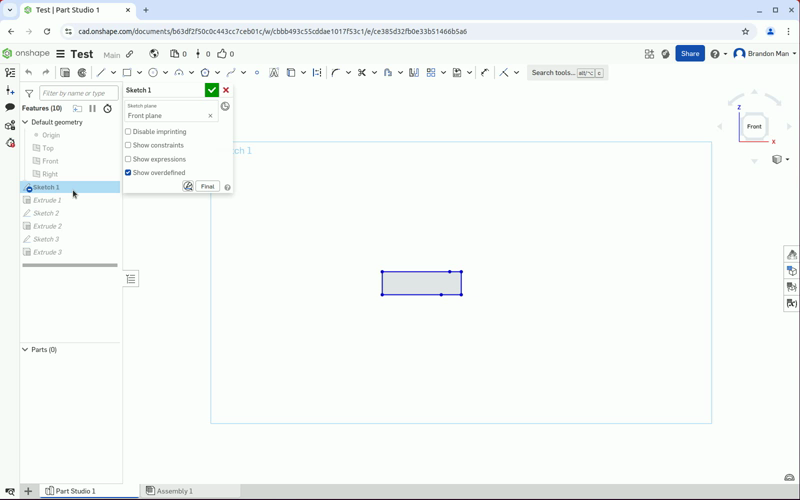
mouse_move(229, 92)
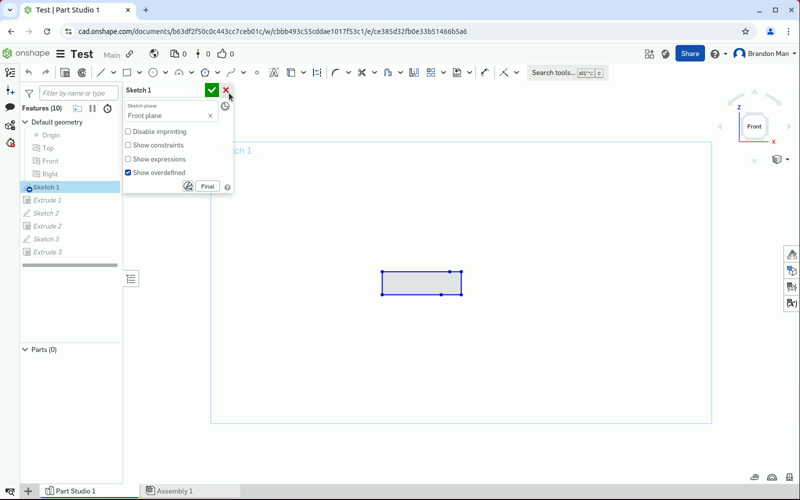
click(229, 92)
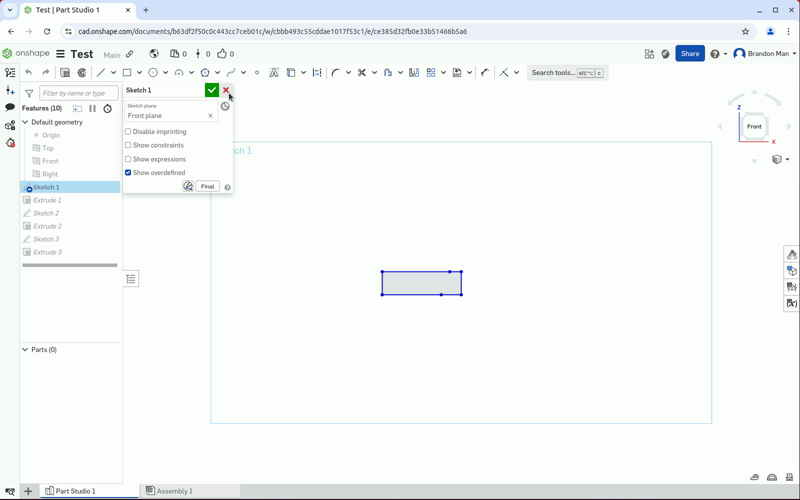
key(shift+s)
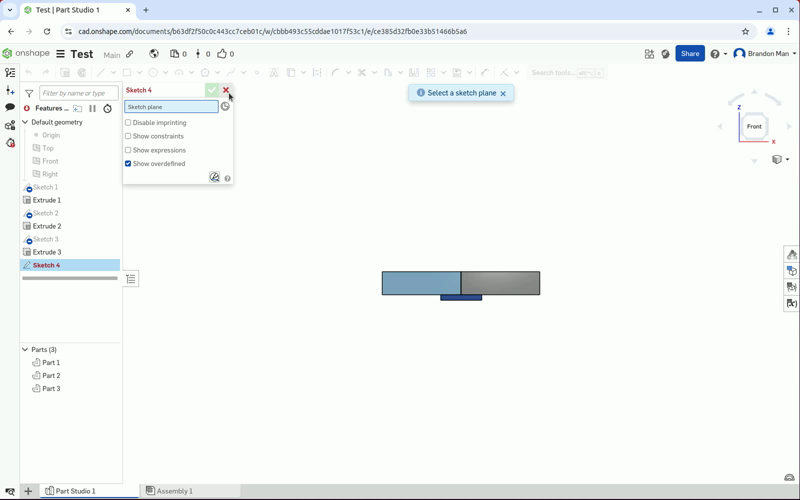
mouse_move(73, 163)
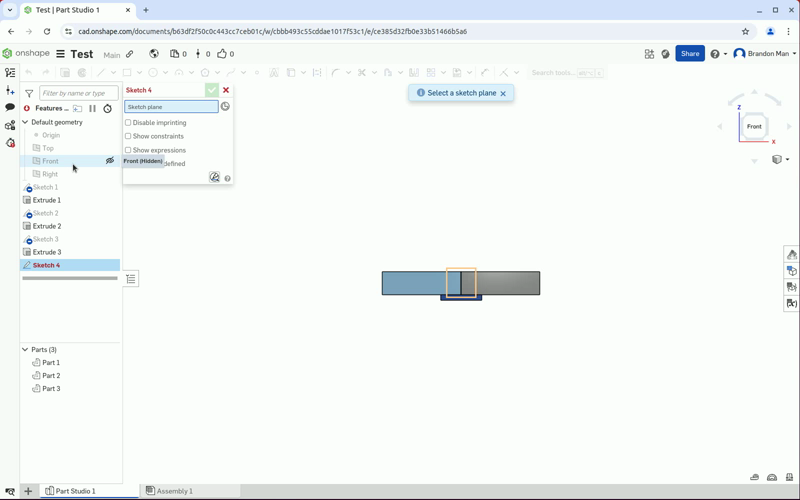
click(73, 163)
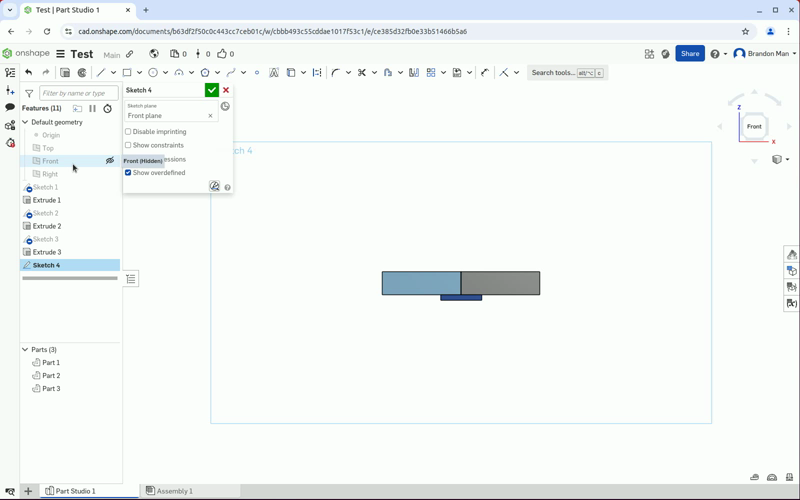
mouse_move(73, 352)
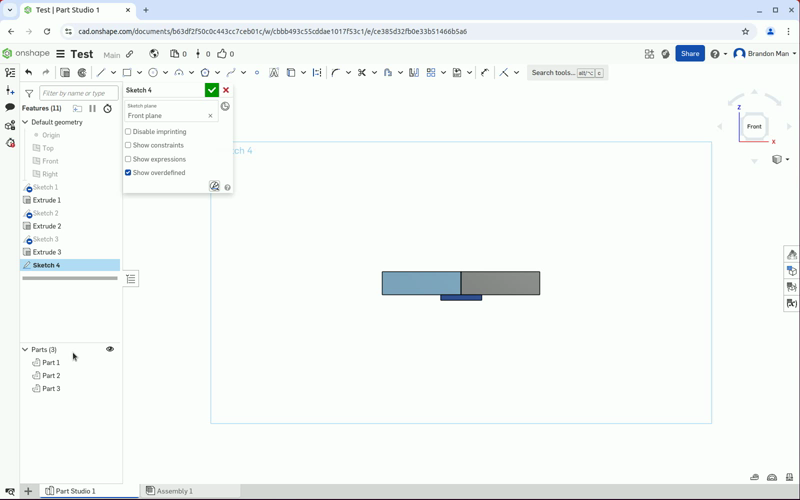
key(y)
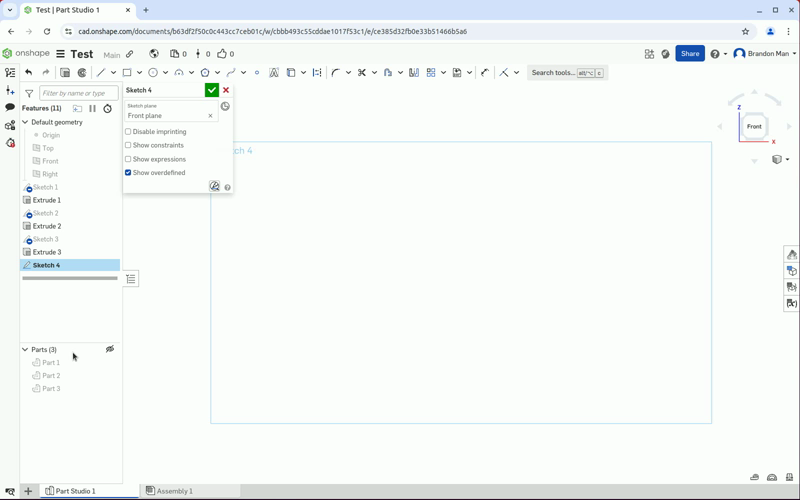
key(l)
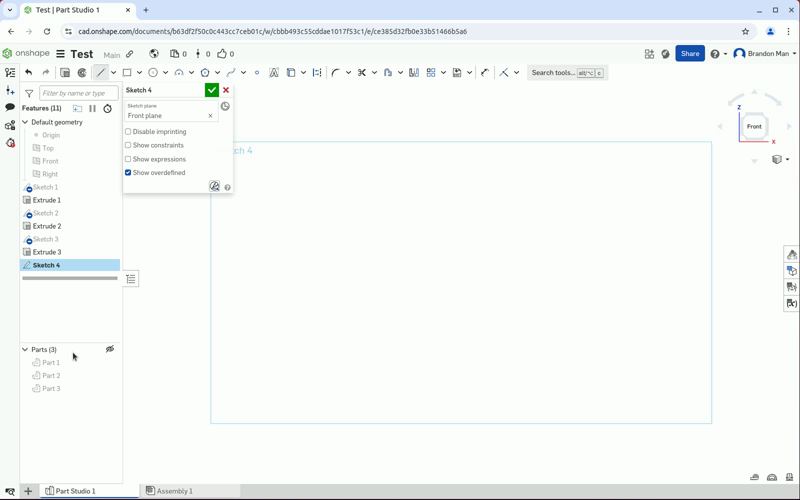
key_down(shift)
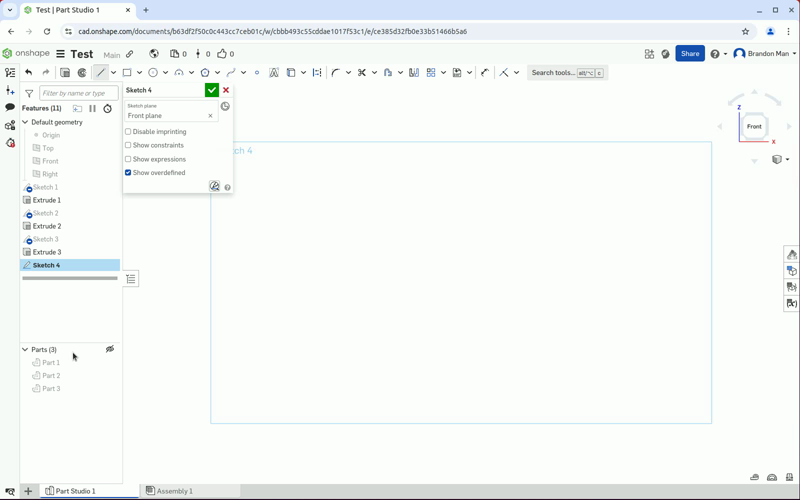
mouse_move(449, 271)
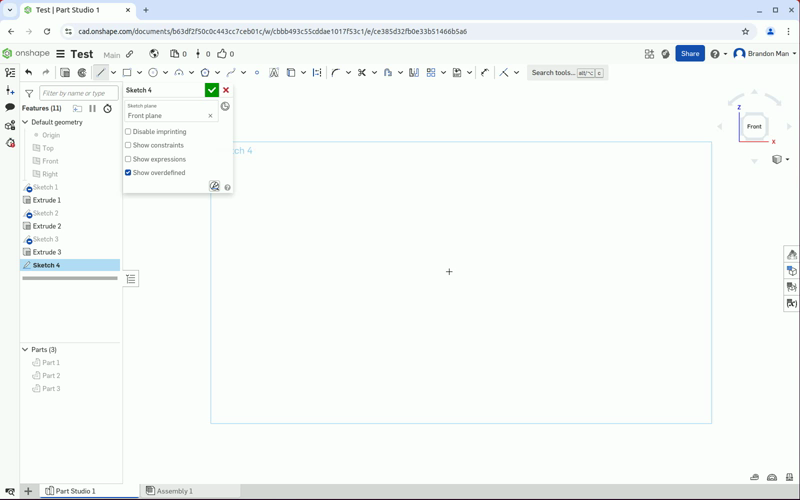
click(449, 271)
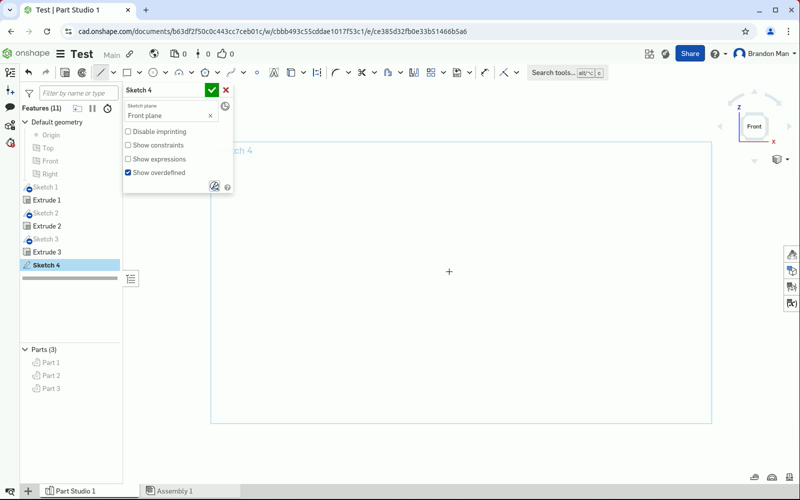
key_up(shift)
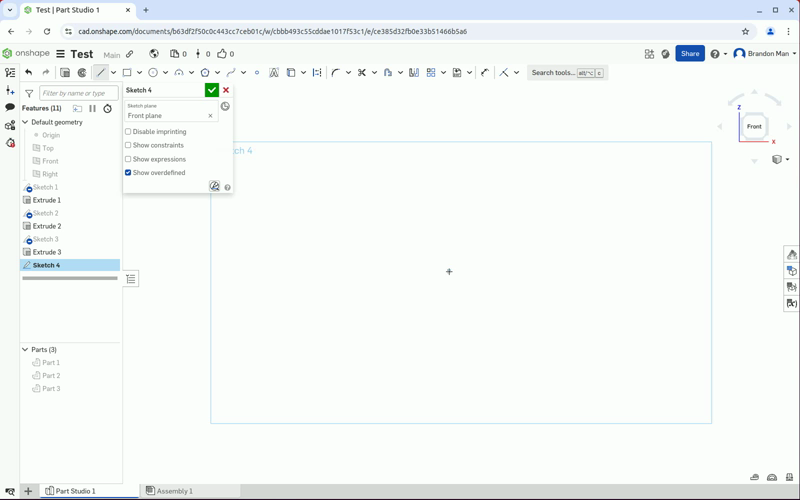
key_down(shift)
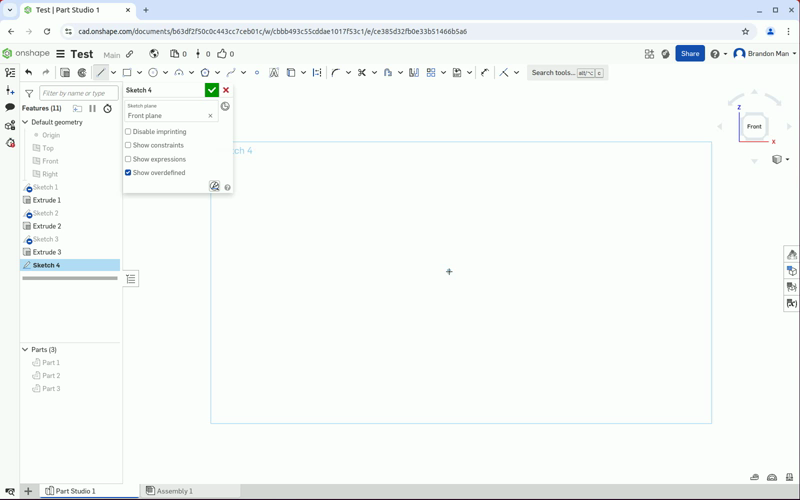
mouse_move(479, 271)
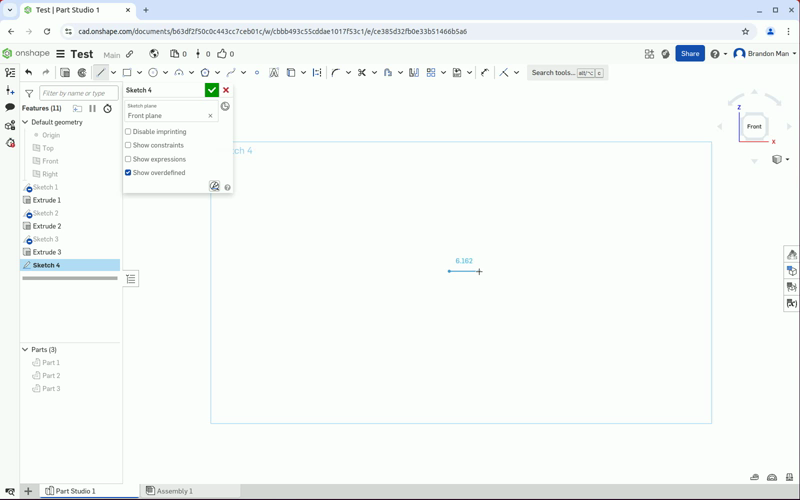
mouse_move(461, 271)
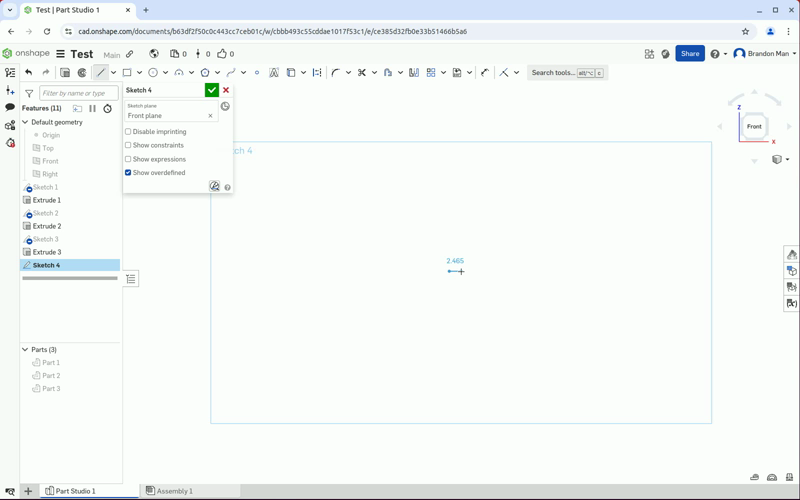
click(461, 271)
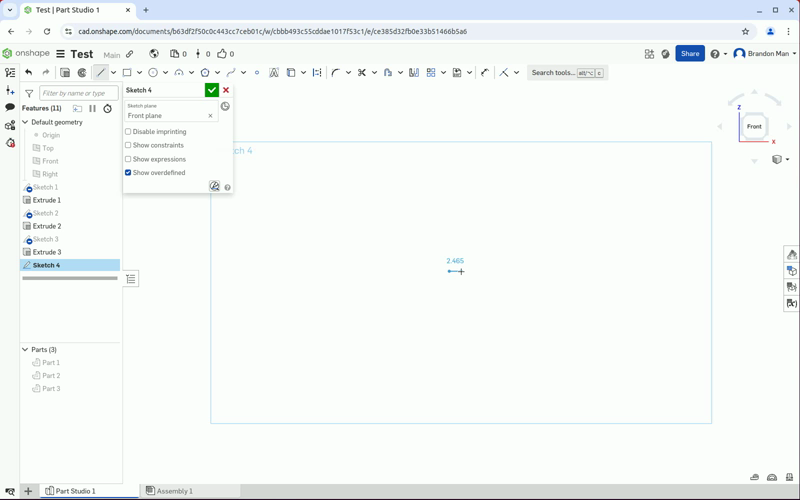
key_up(shift)
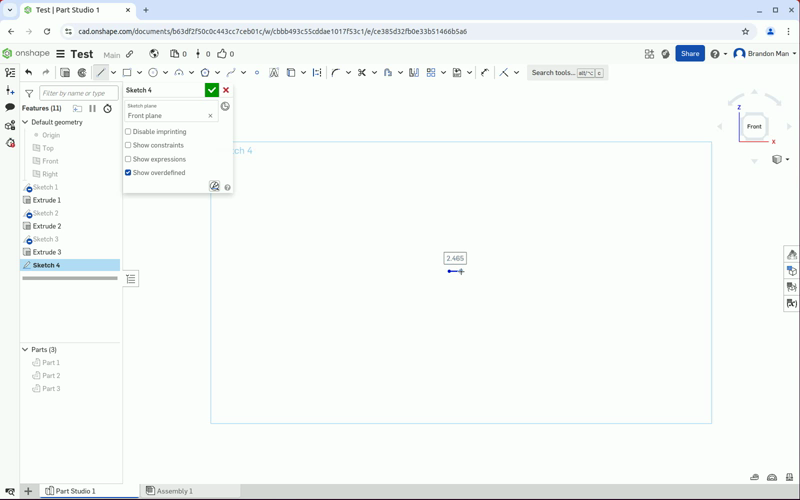
key_down(shift)
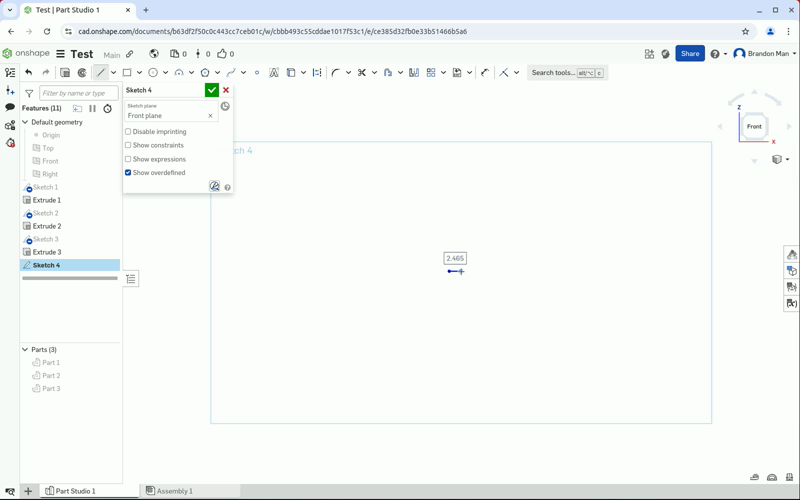
mouse_move(491, 271)
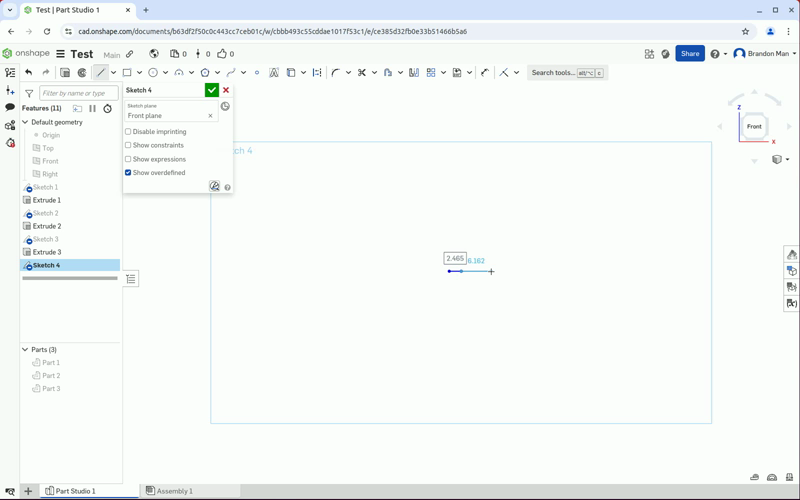
mouse_move(461, 240)
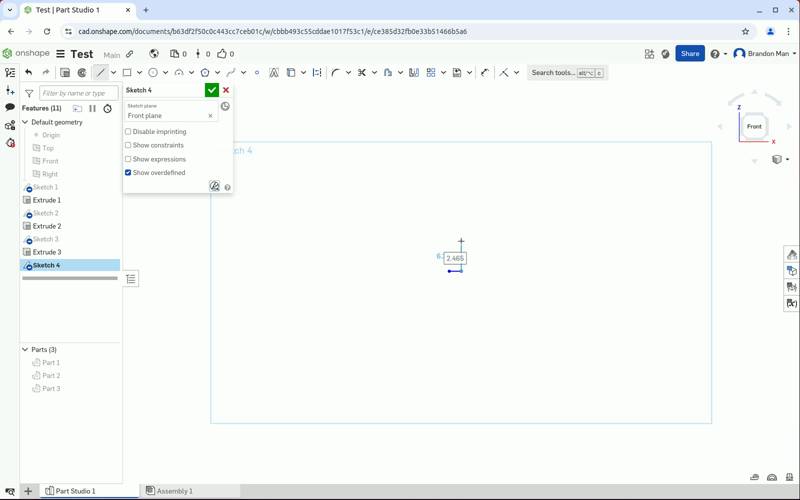
click(461, 240)
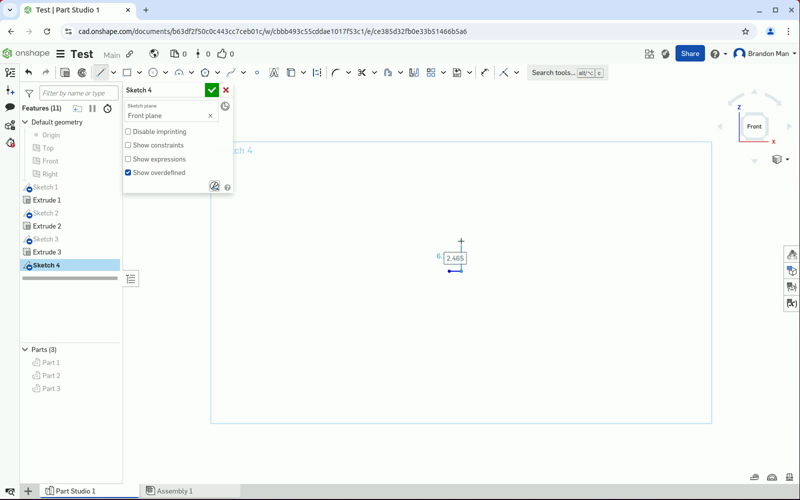
key_up(shift)
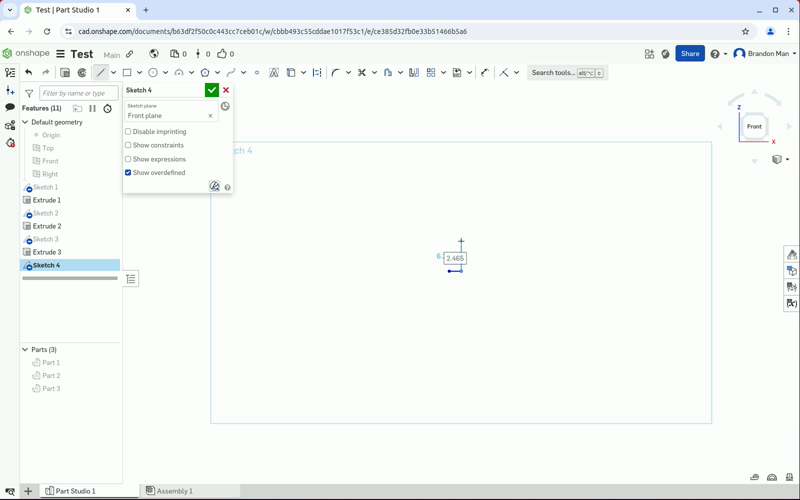
key(esc)
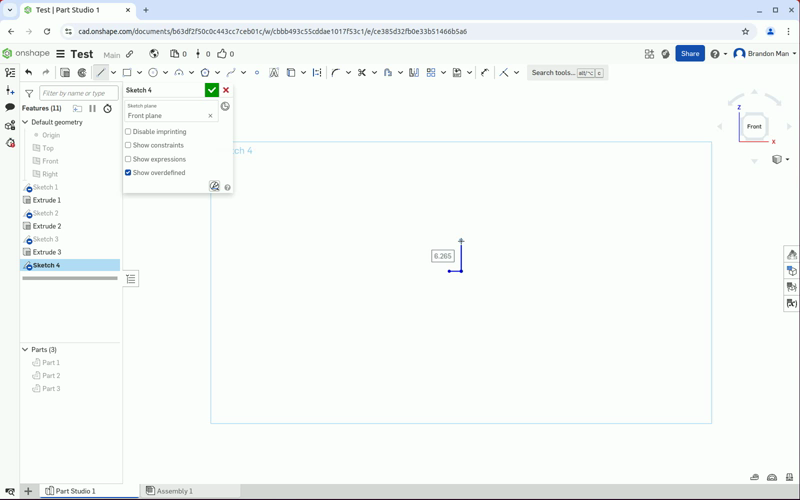
key(a)
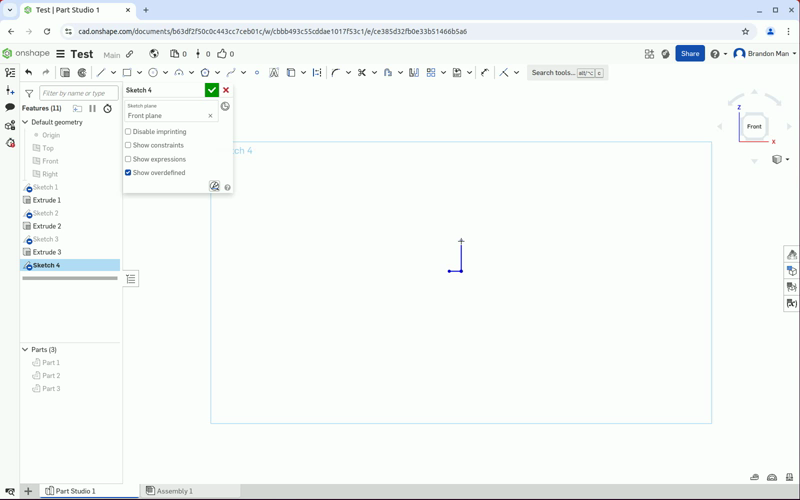
mouse_move(461, 240)
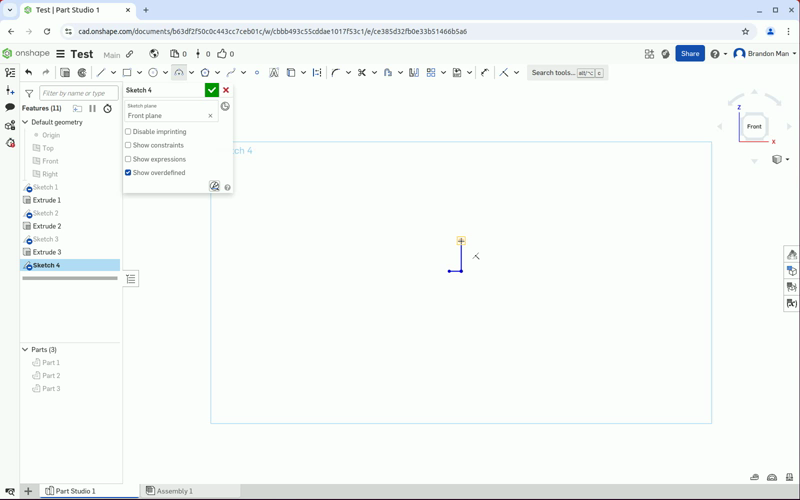
click(461, 240)
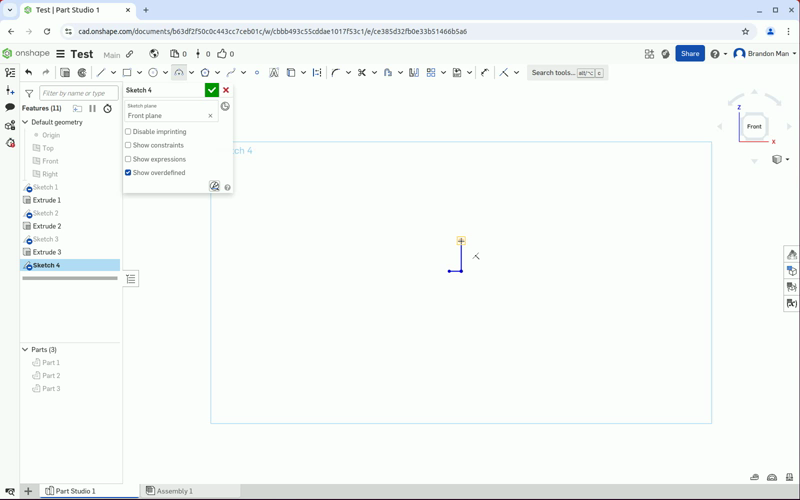
key_down(shift)
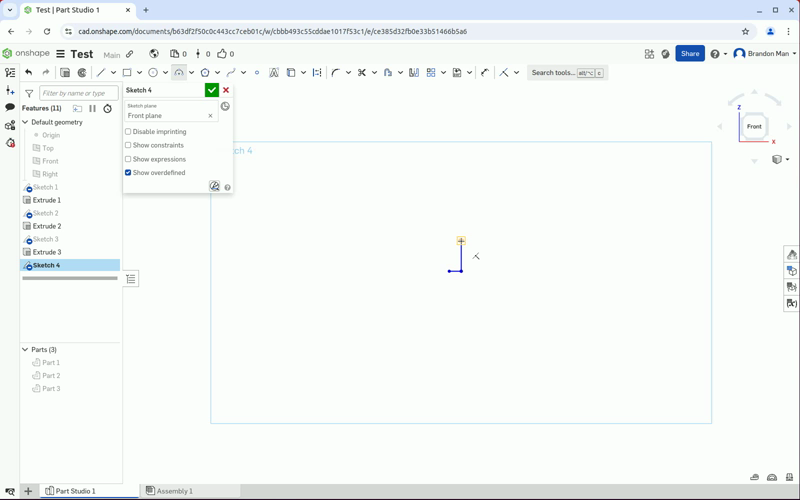
mouse_move(449, 238)
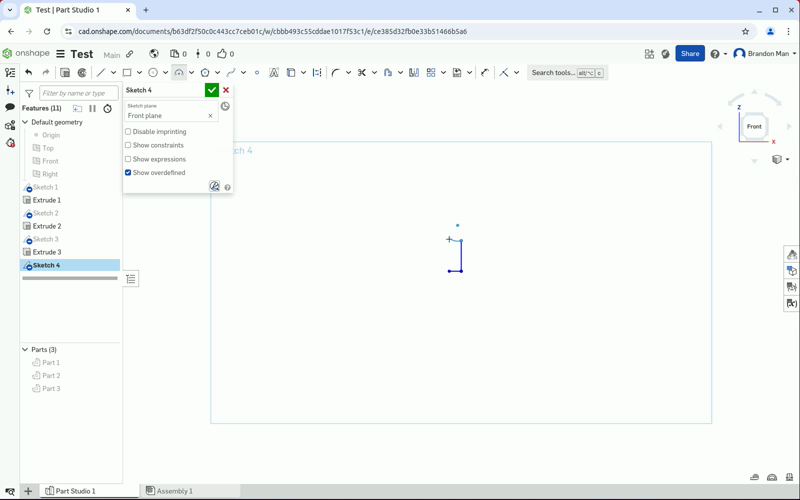
click(449, 238)
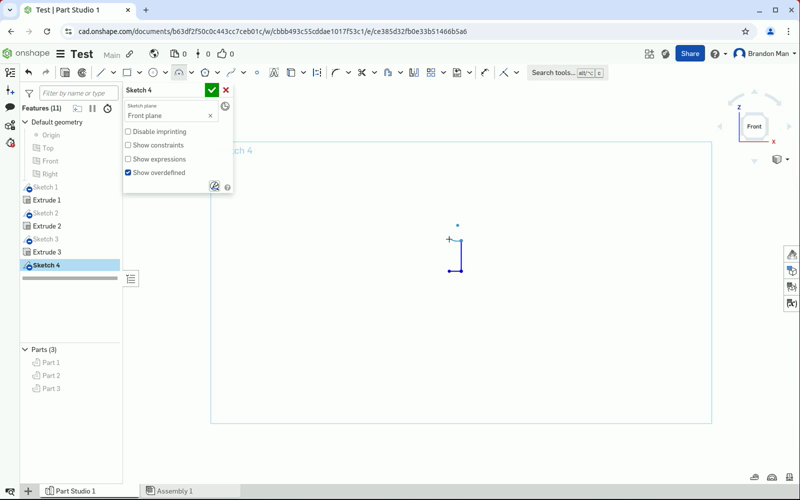
mouse_move(455, 240)
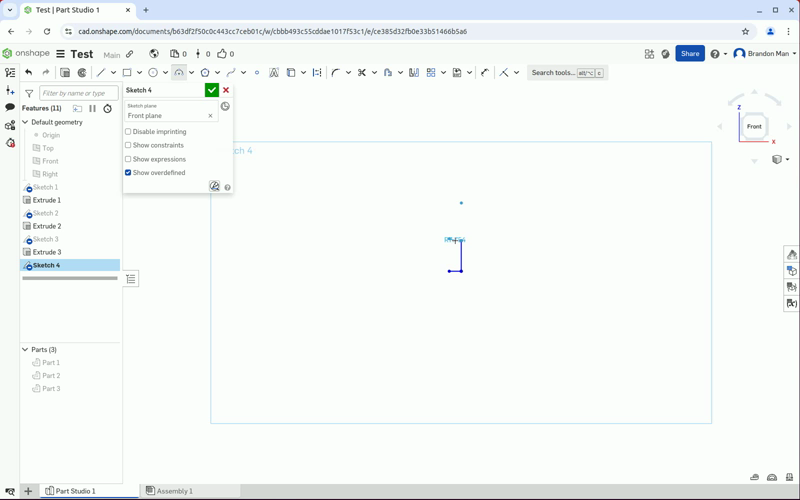
click(455, 240)
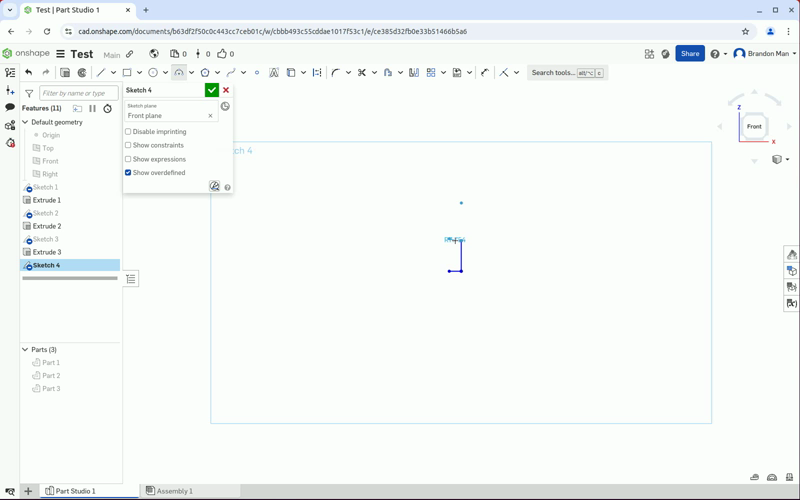
key_up(shift)
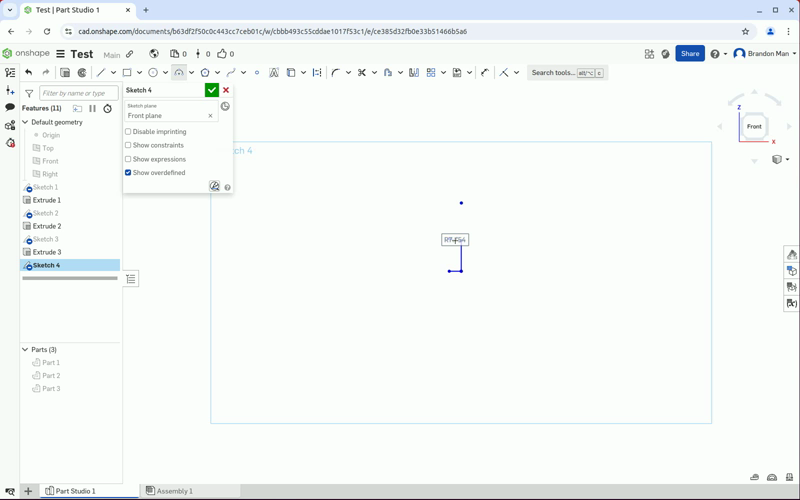
key(esc)
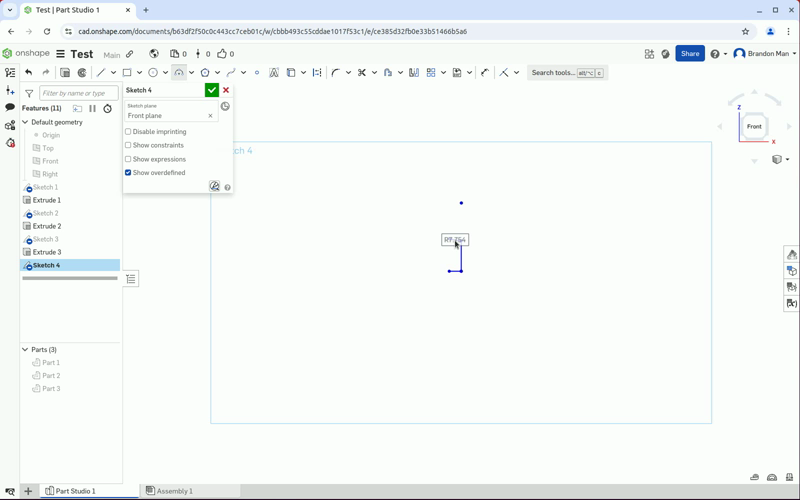
key(l)
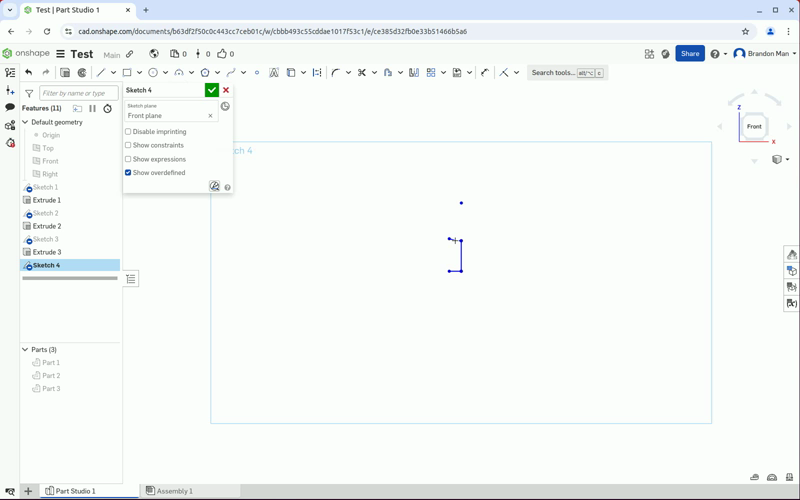
mouse_move(449, 238)
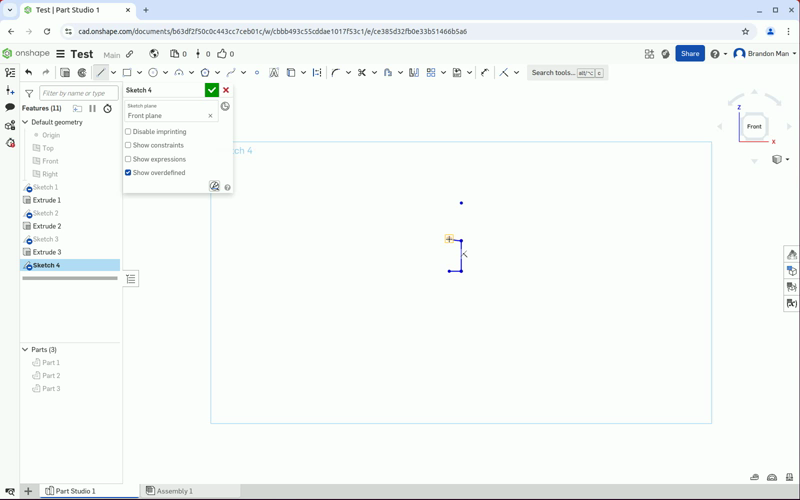
click(449, 238)
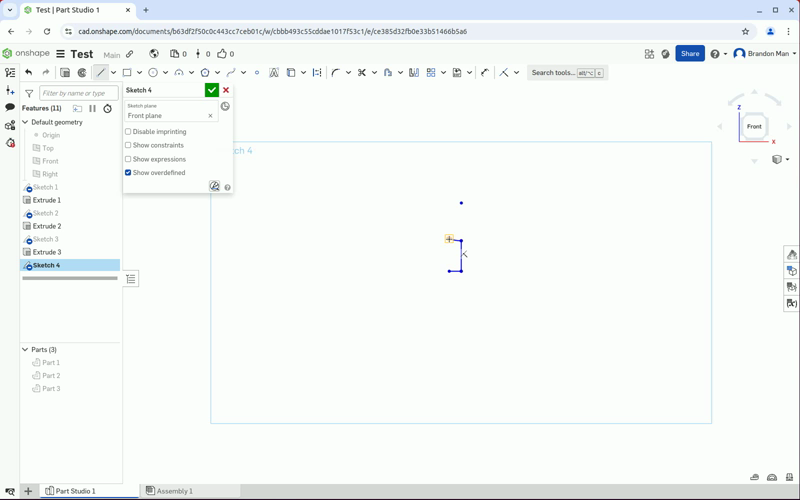
mouse_move(479, 238)
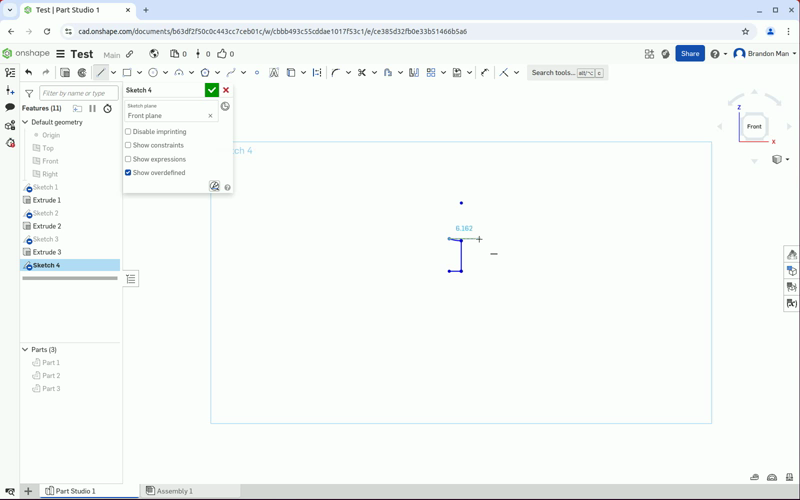
key_down(shift)
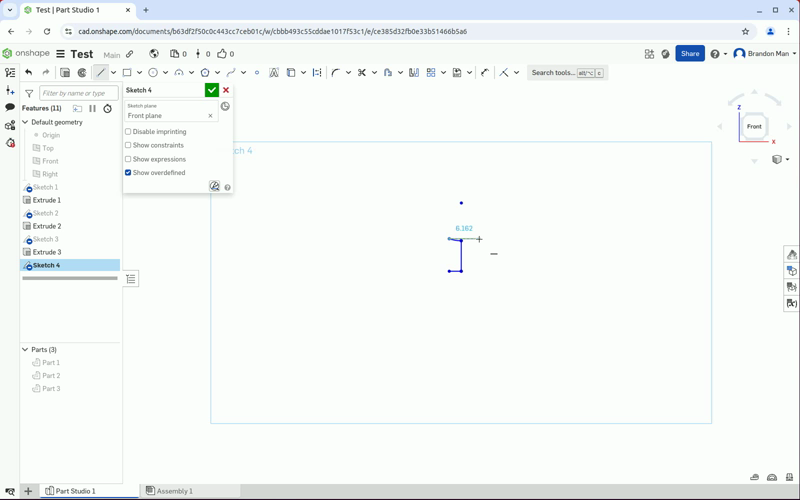
mouse_move(449, 271)
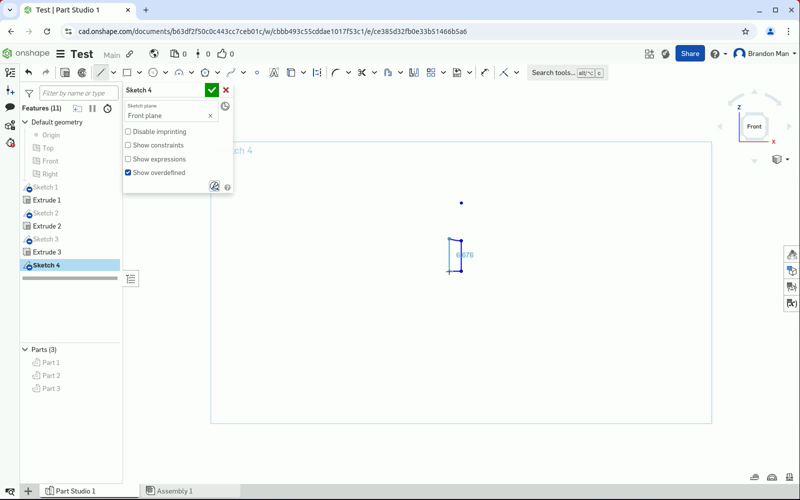
key_up(shift)
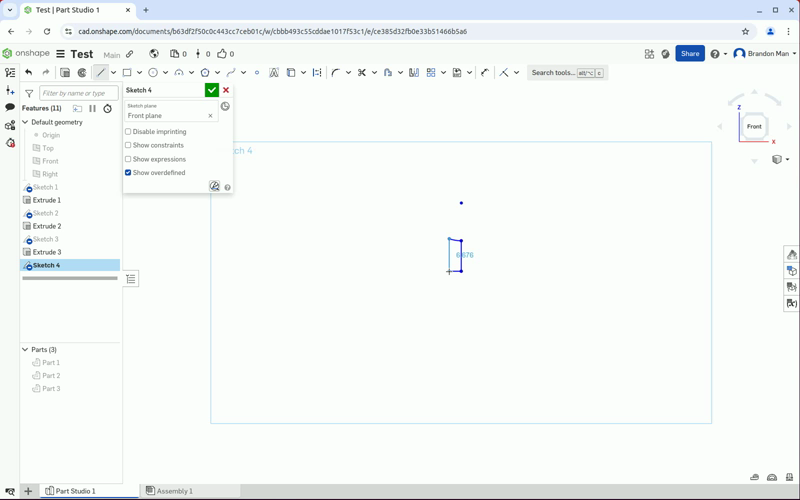
click(449, 271)
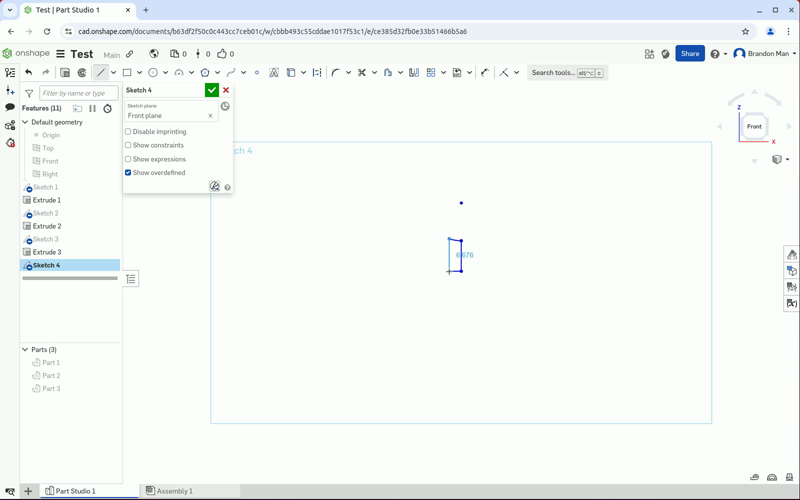
key(esc)
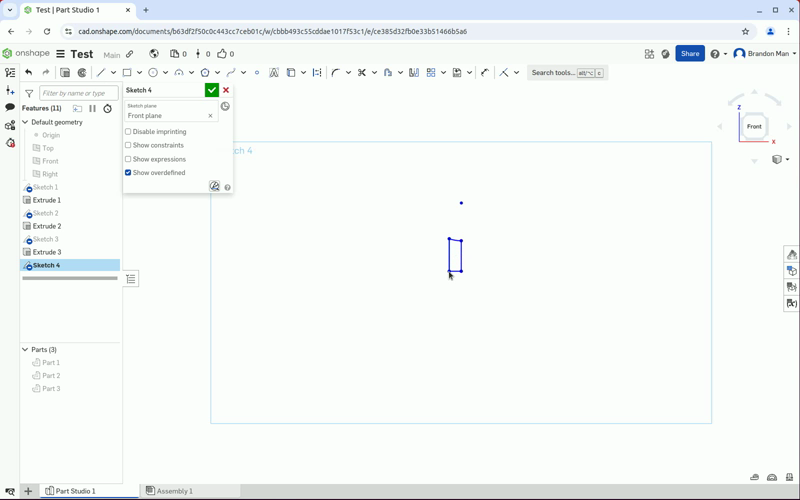
mouse_move(453, 270)
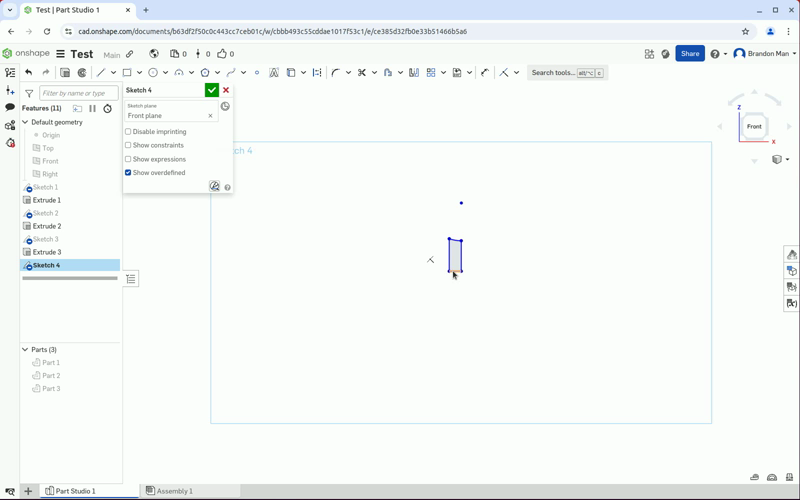
scroll(6)
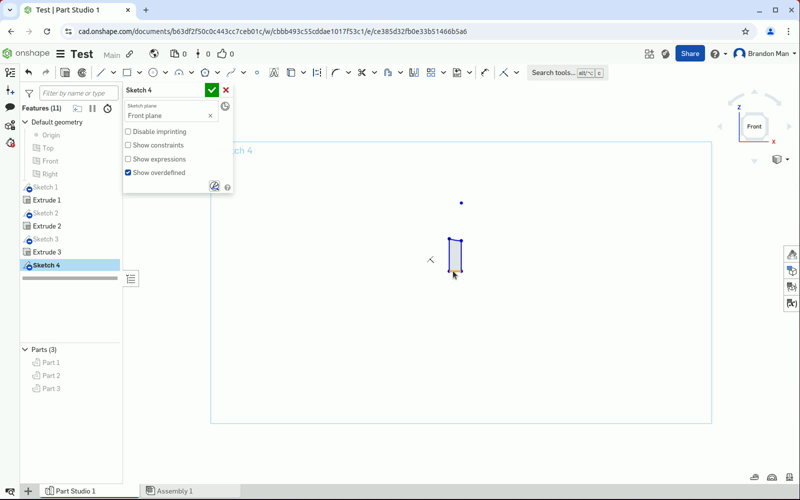
scroll(6)
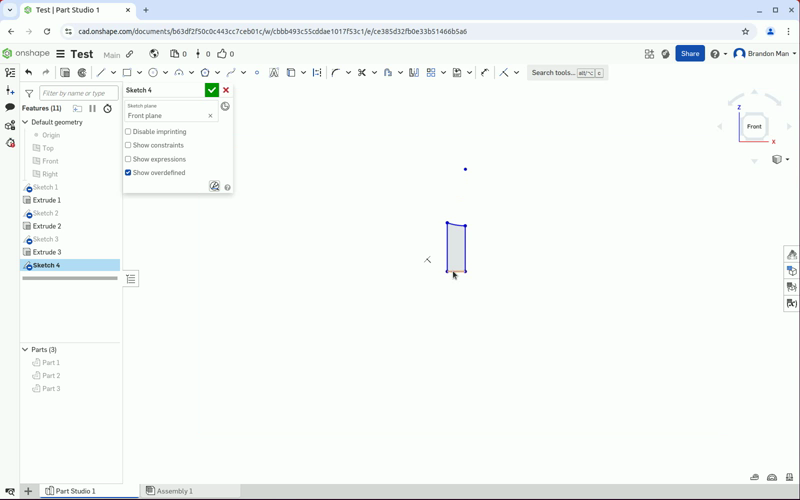
scroll(6)
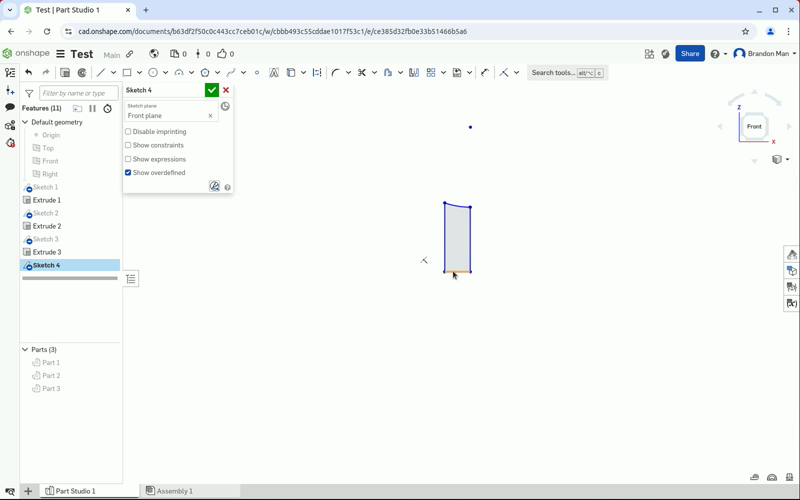
scroll(6)
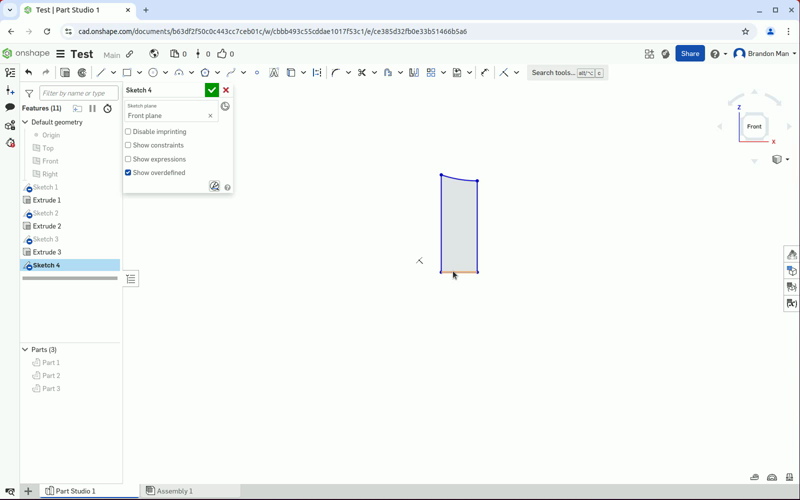
scroll(6)
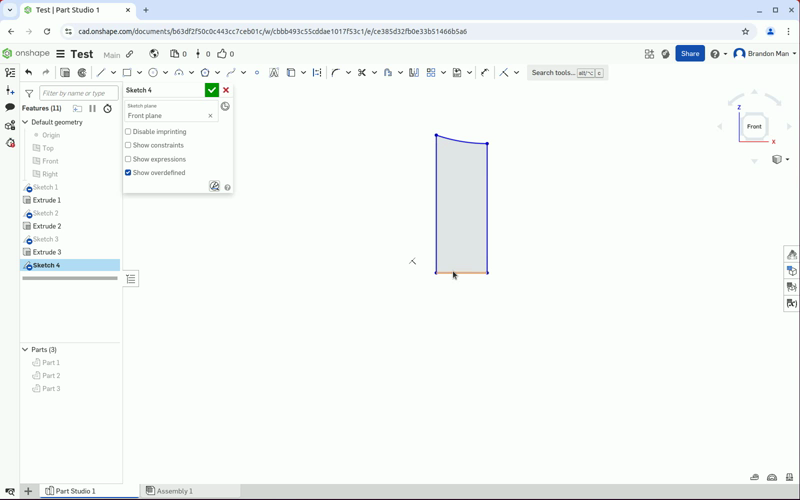
scroll(6)
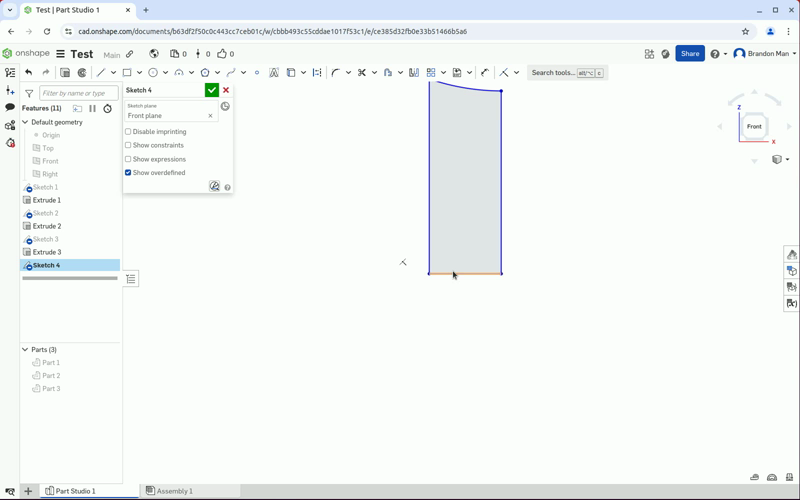
scroll(6)
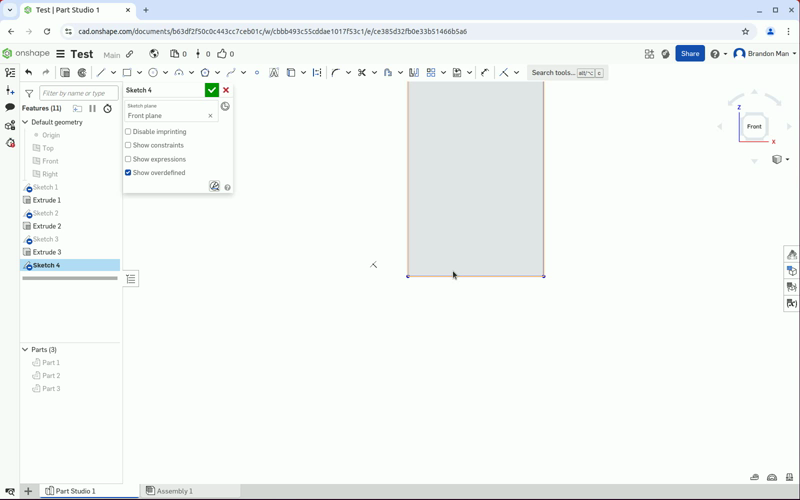
click(453, 270)
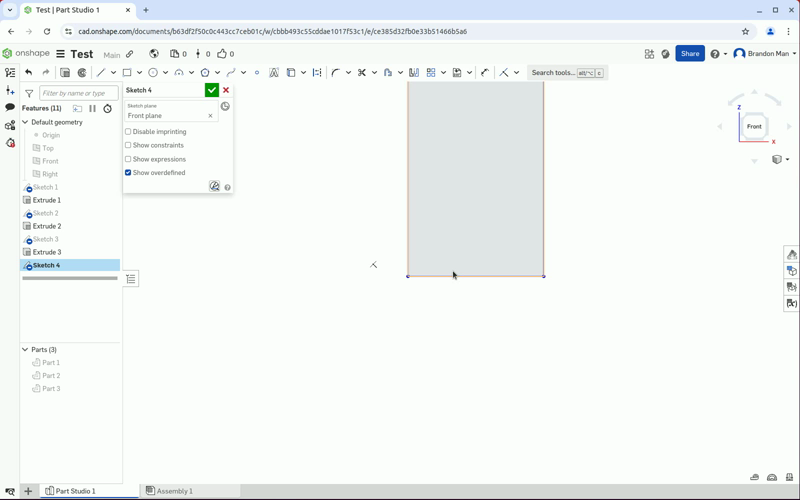
scroll(-6)
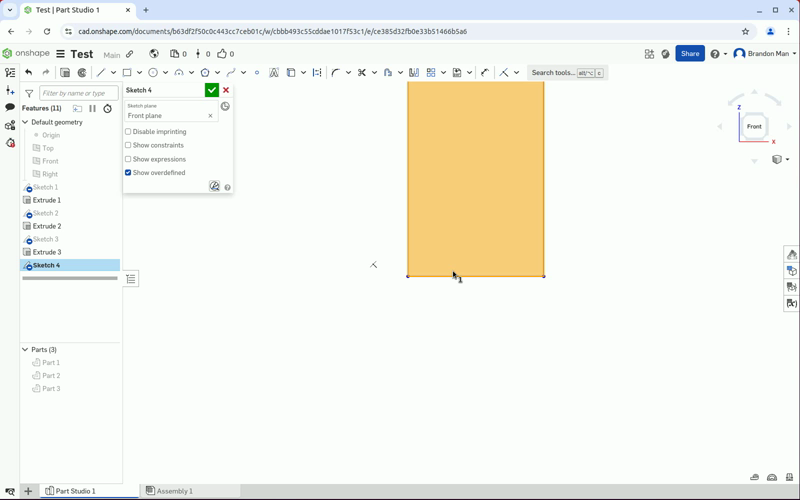
scroll(-6)
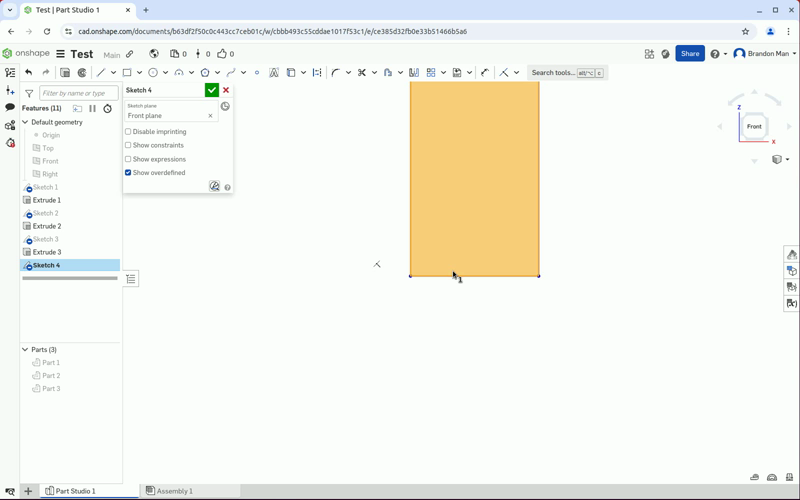
scroll(-6)
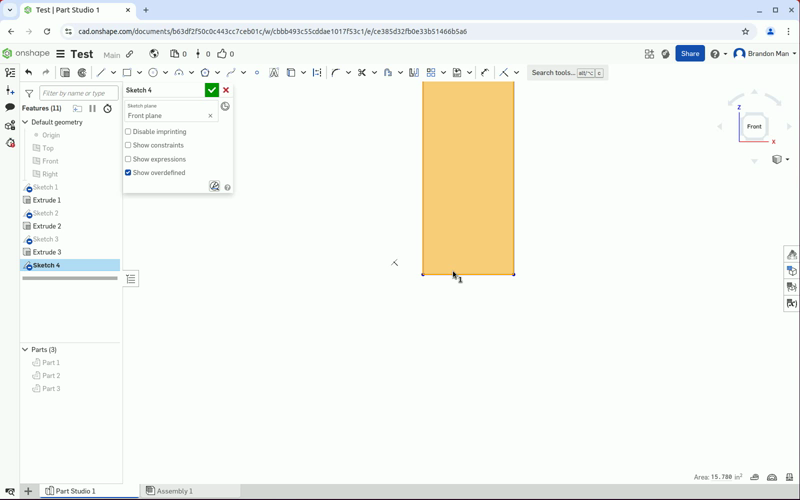
scroll(-6)
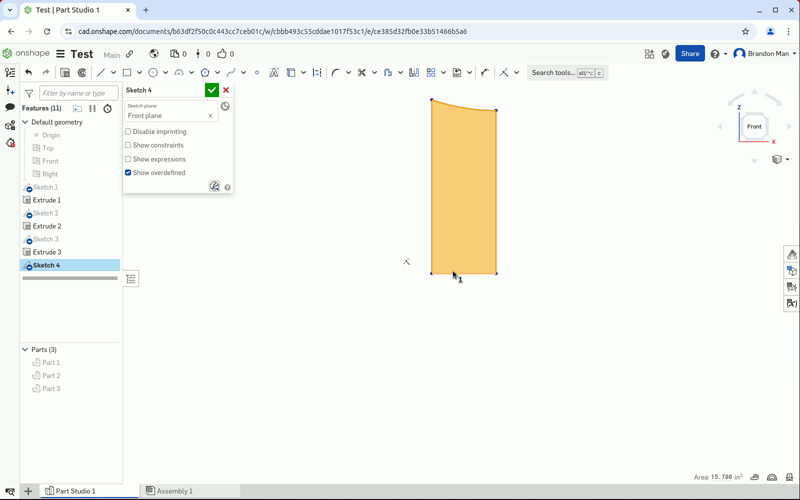
scroll(-6)
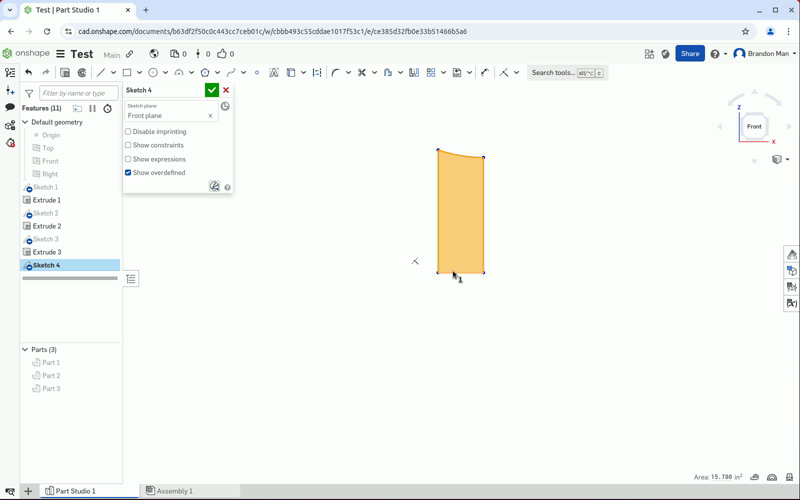
scroll(-6)
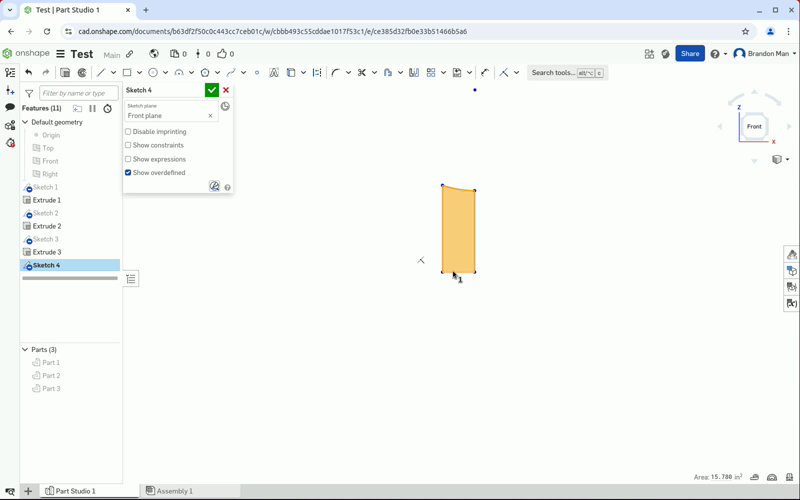
scroll(-6)
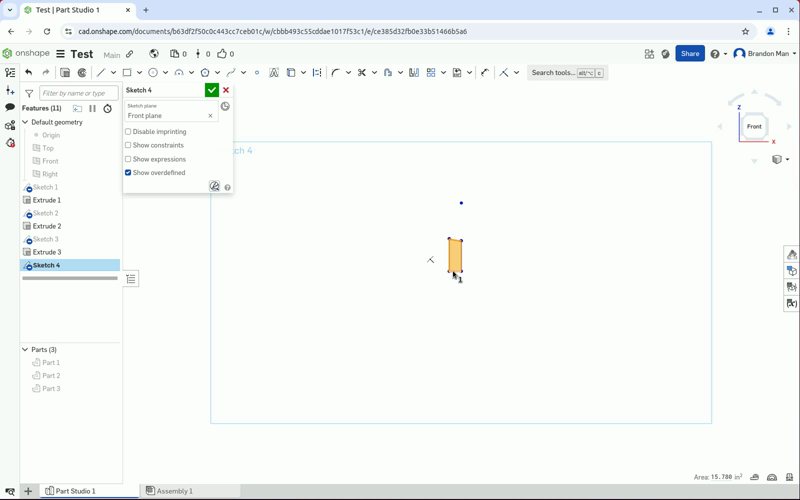
mouse_move(73, 352)
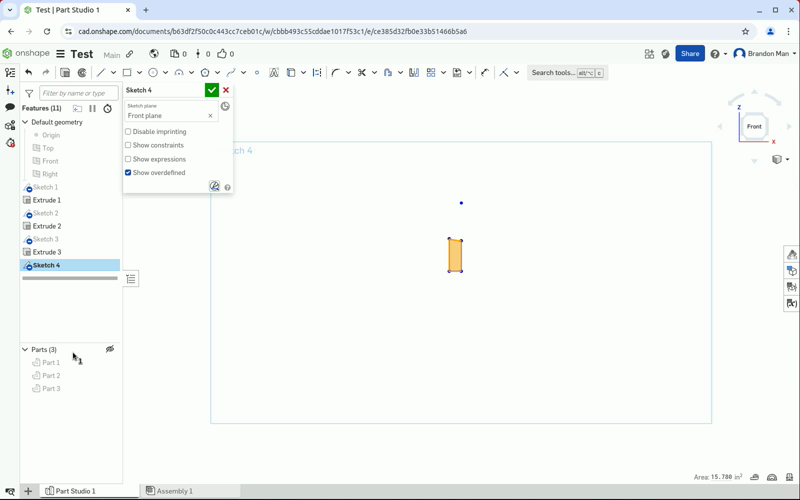
key(shift+y)
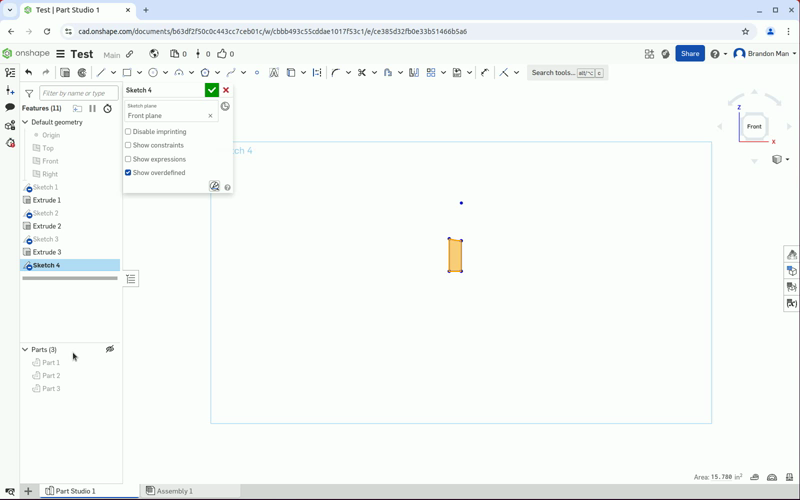
key(shift+e)
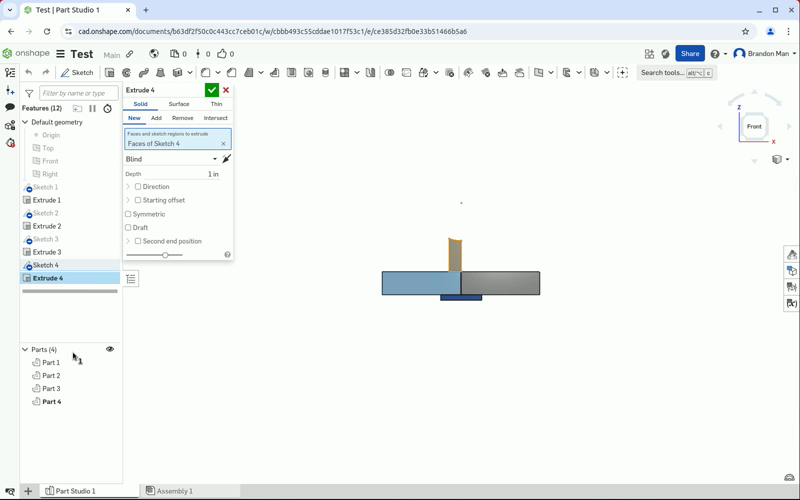
mouse_move(143, 106)
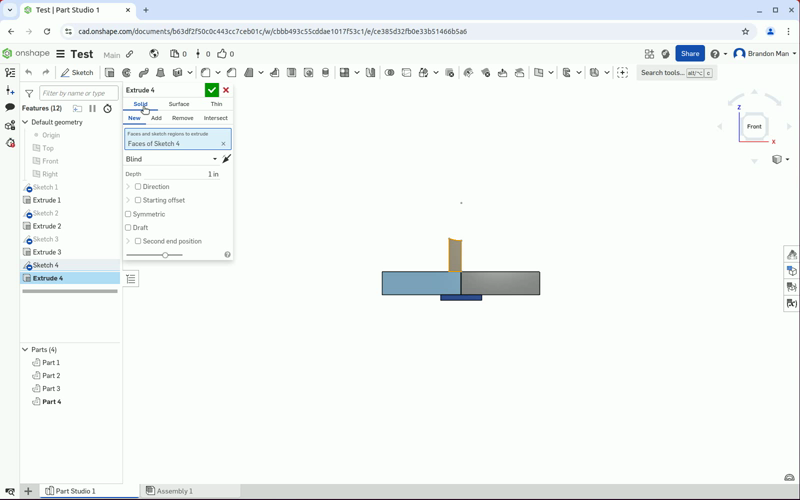
click(143, 106)
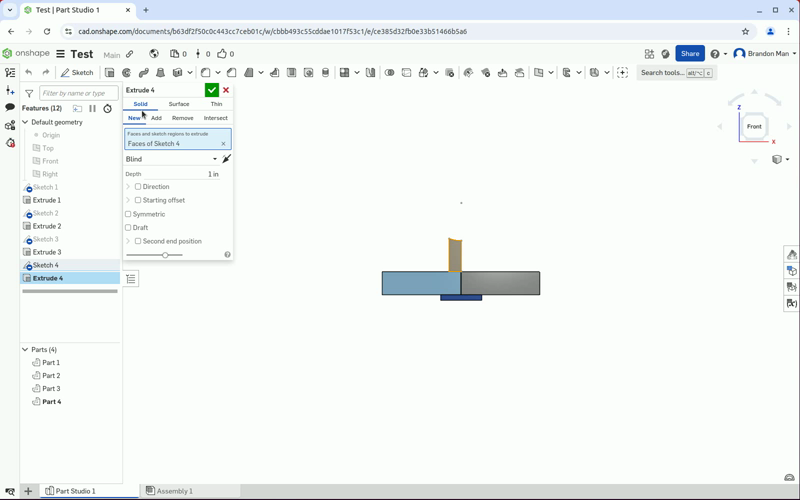
mouse_move(137, 120)
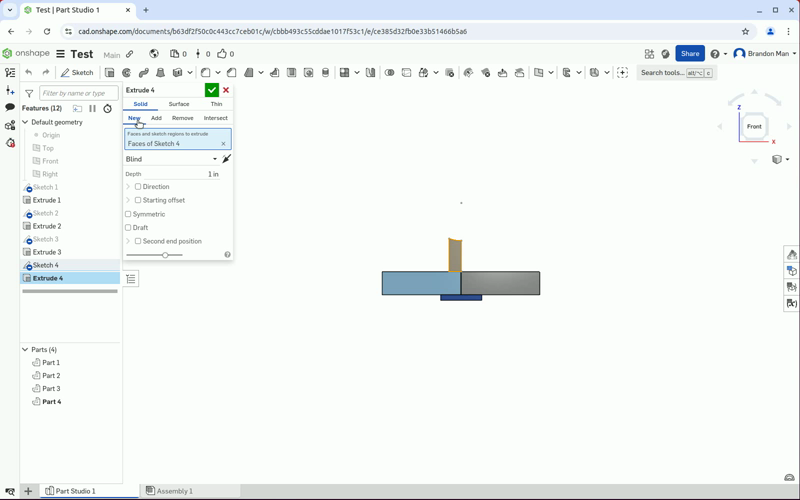
click(137, 120)
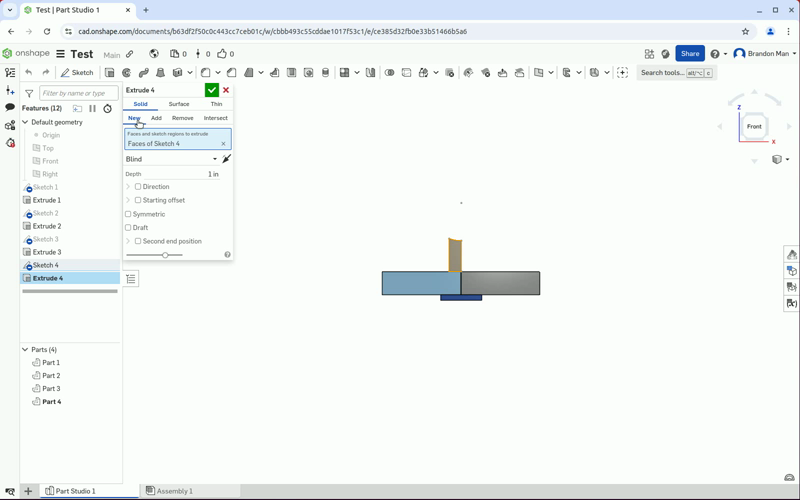
key(tab, 4)
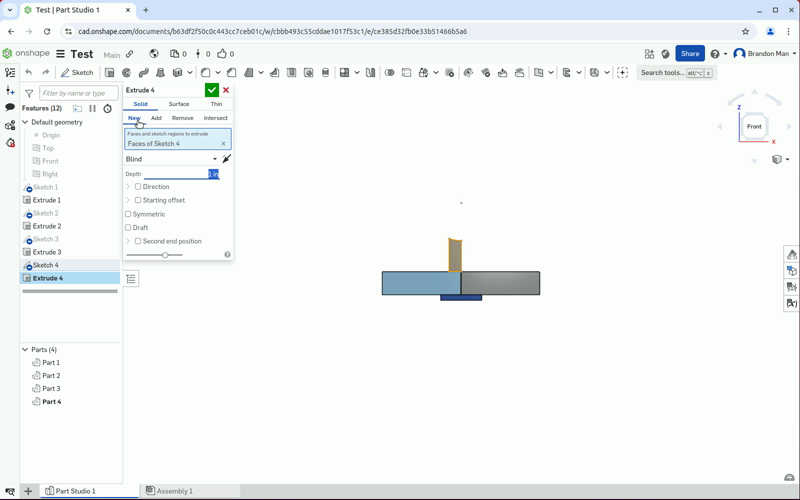
text(14.442)
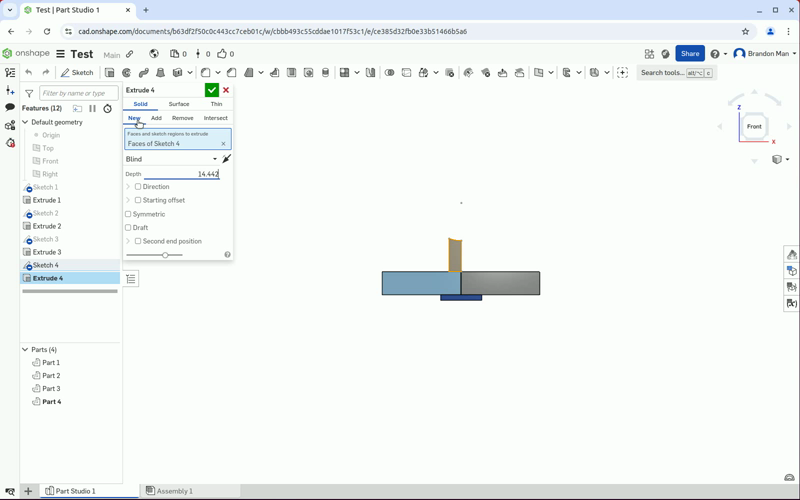
key(tab, 3)
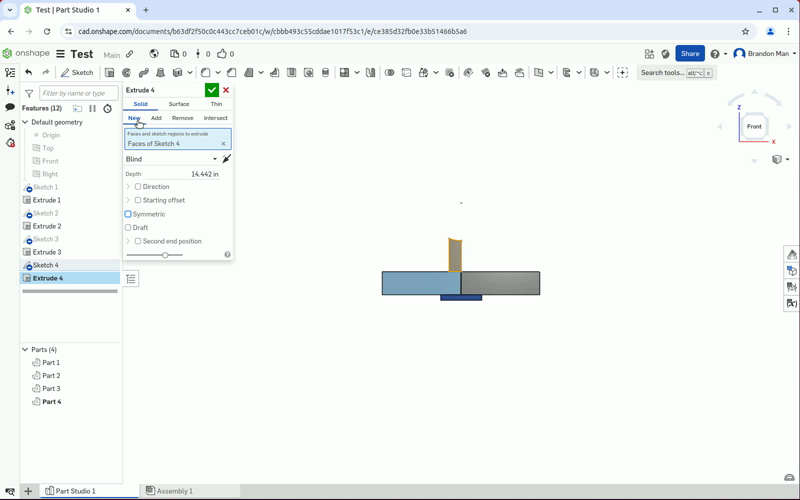
key(space)
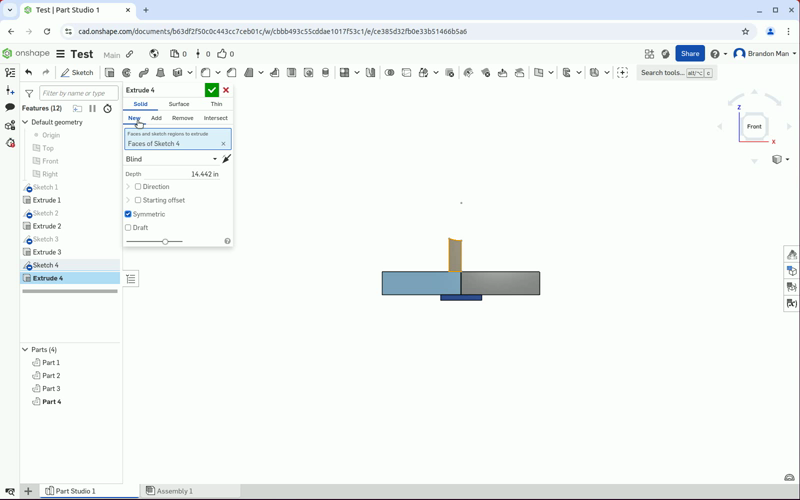
key(enter)
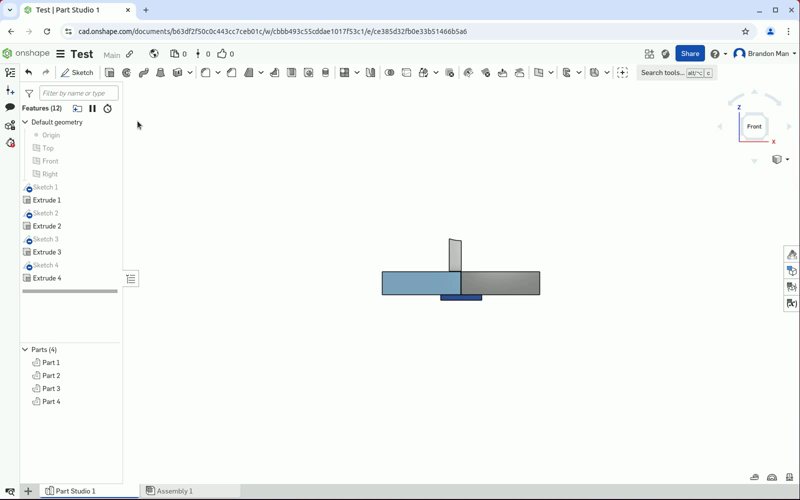
key(shift+h)
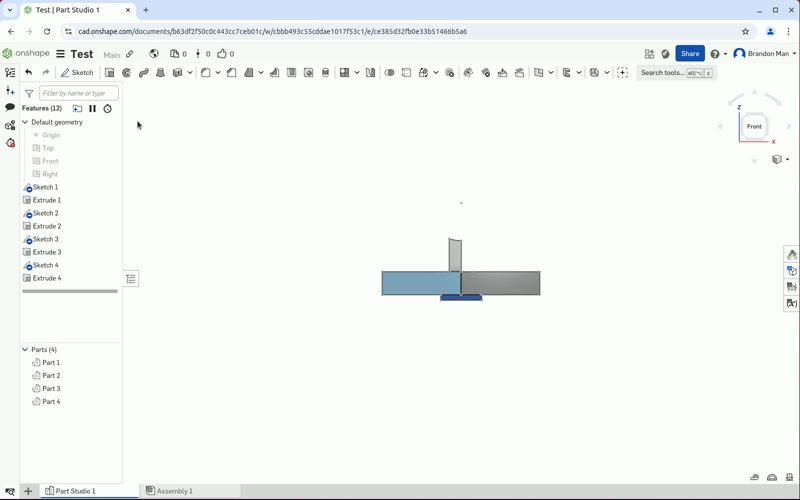
key(shift+h)
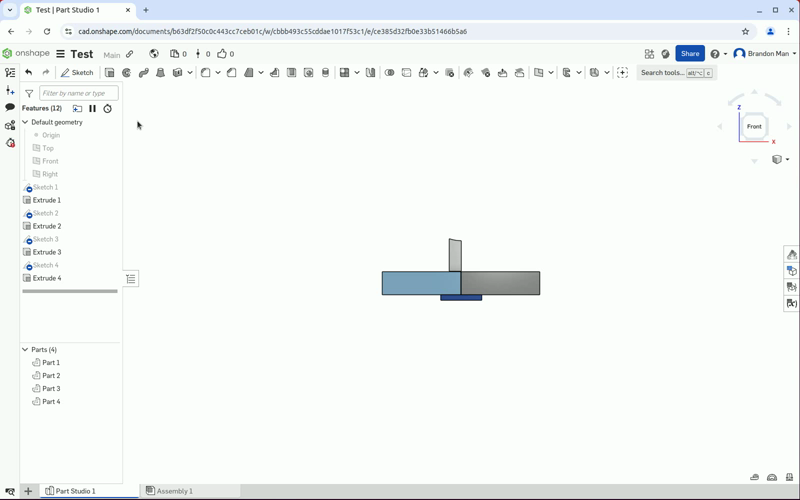
mouse_move(73, 189)
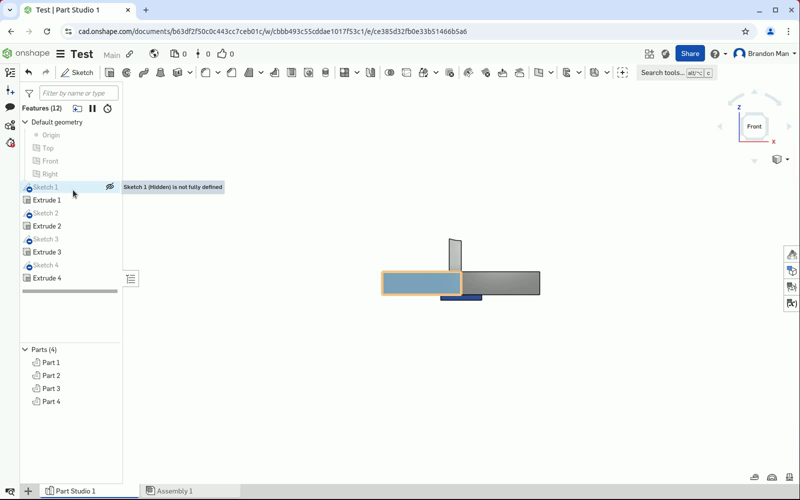
click(73, 189)
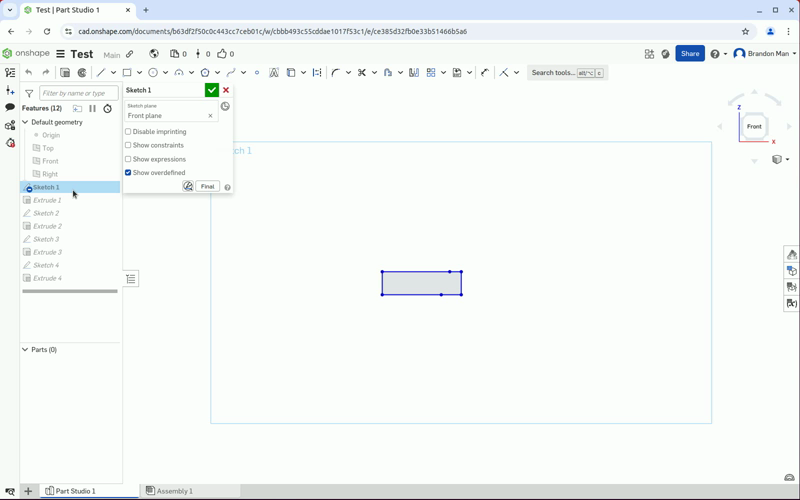
mouse_move(229, 92)
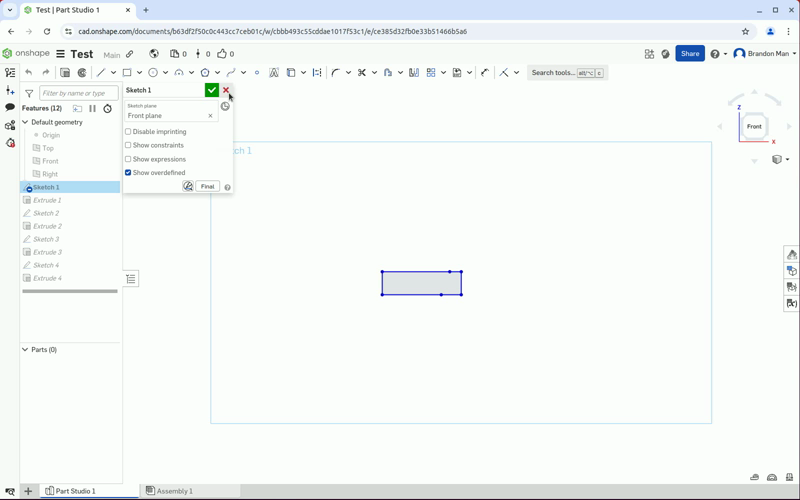
click(229, 92)
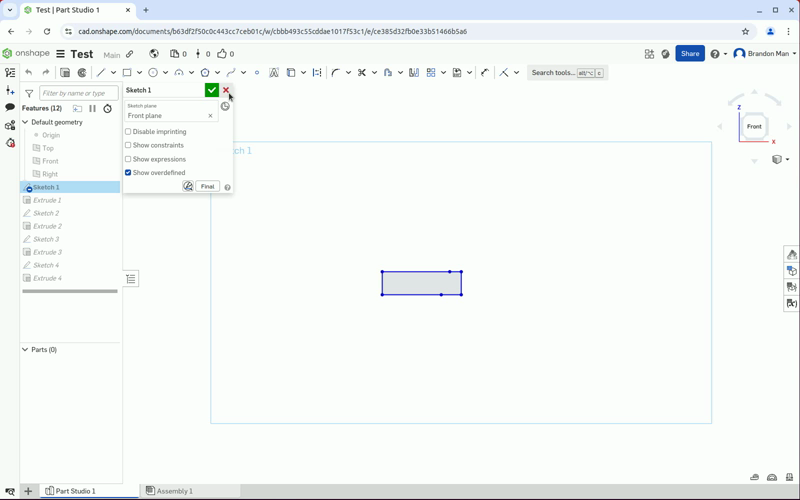
key(shift+s)
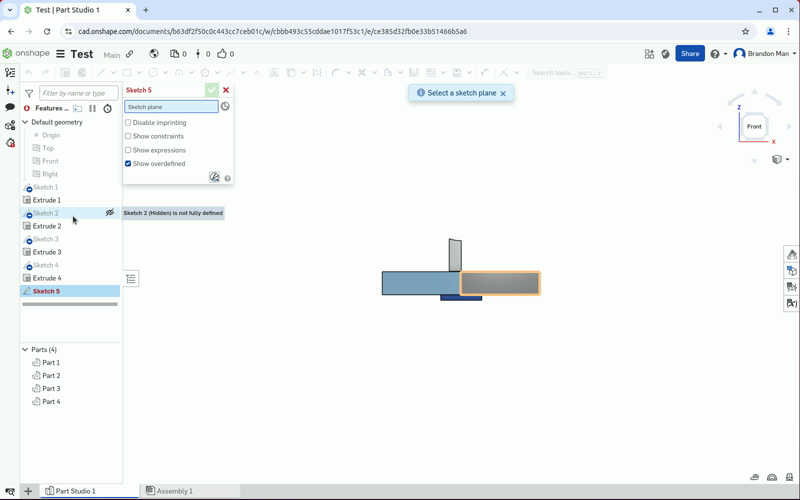
scroll(3)
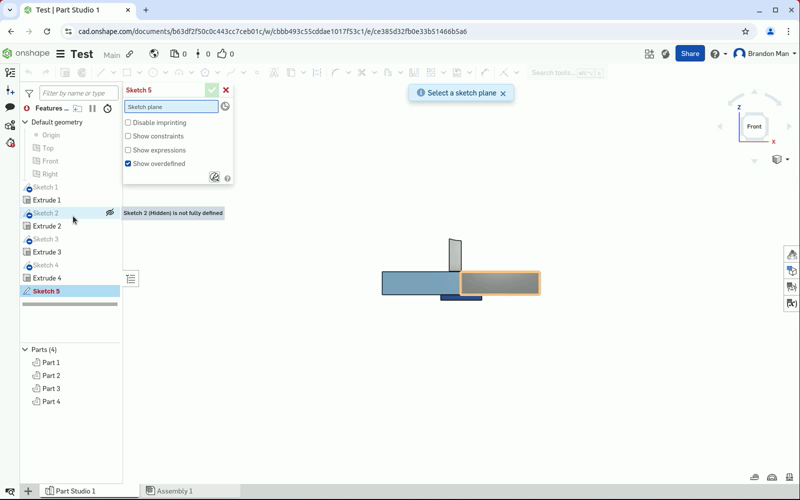
mouse_move(73, 163)
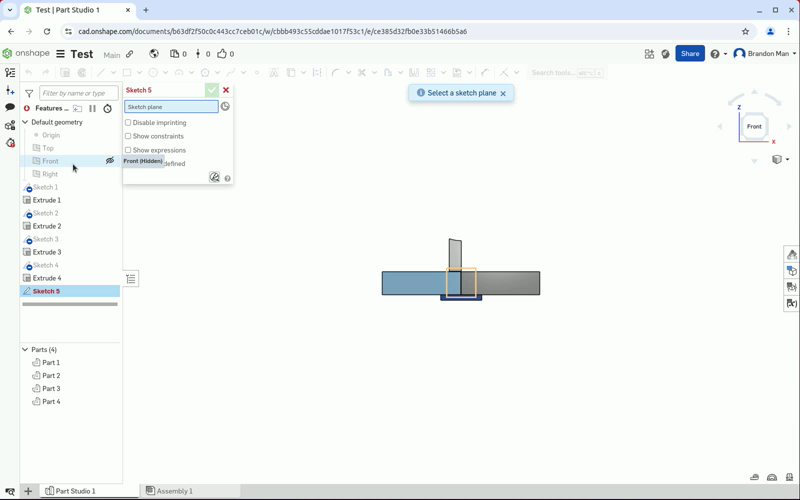
click(73, 163)
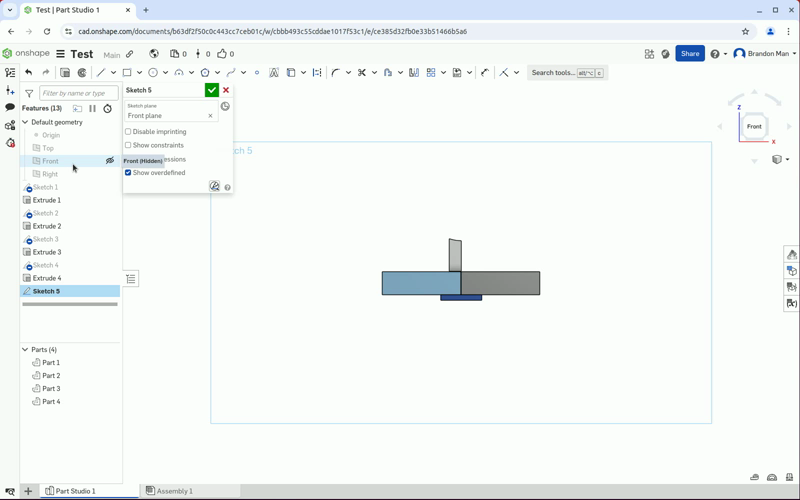
mouse_move(73, 352)
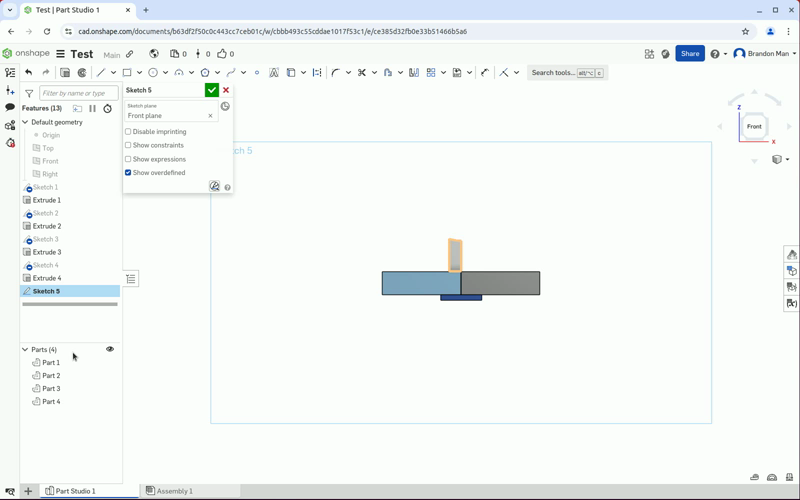
key(y)
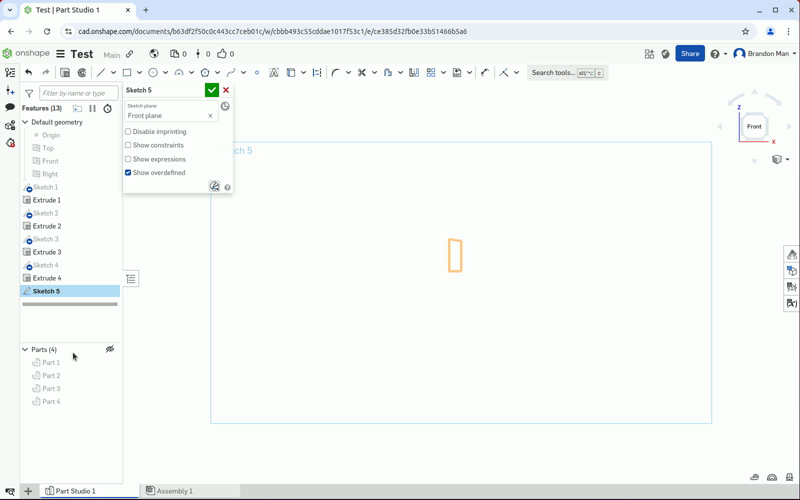
key(l)
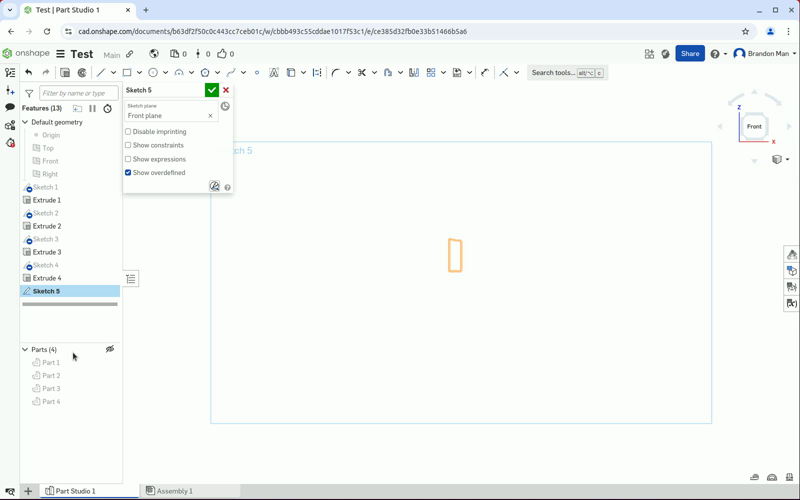
key_down(shift)
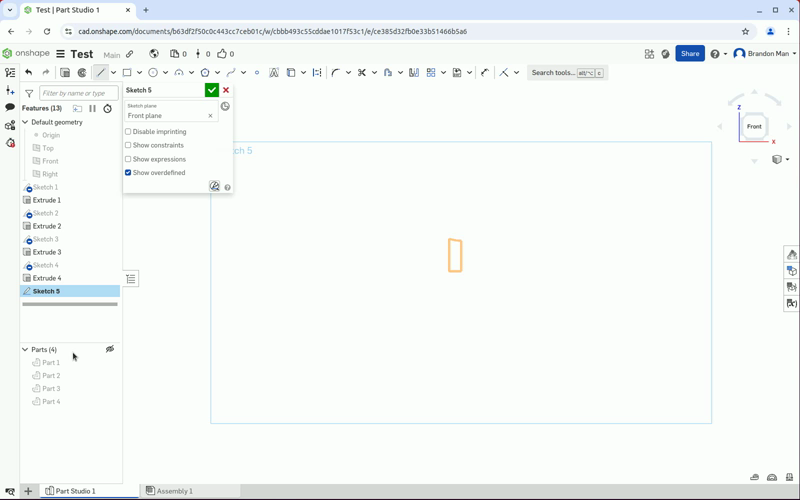
mouse_move(460, 271)
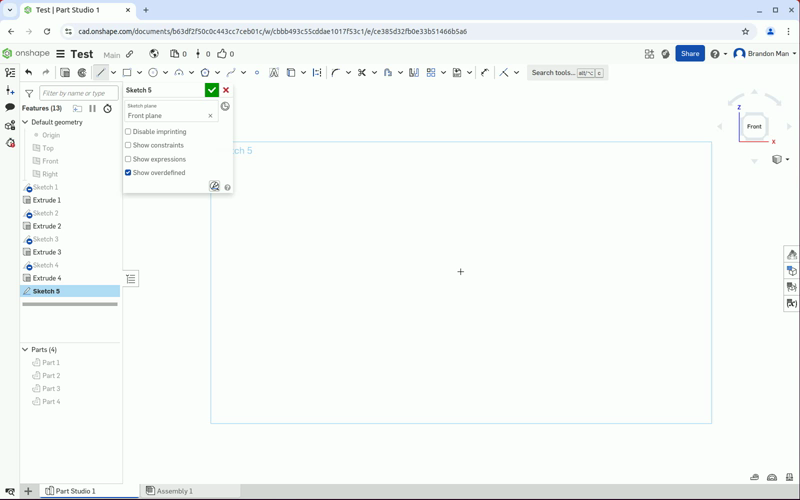
click(460, 271)
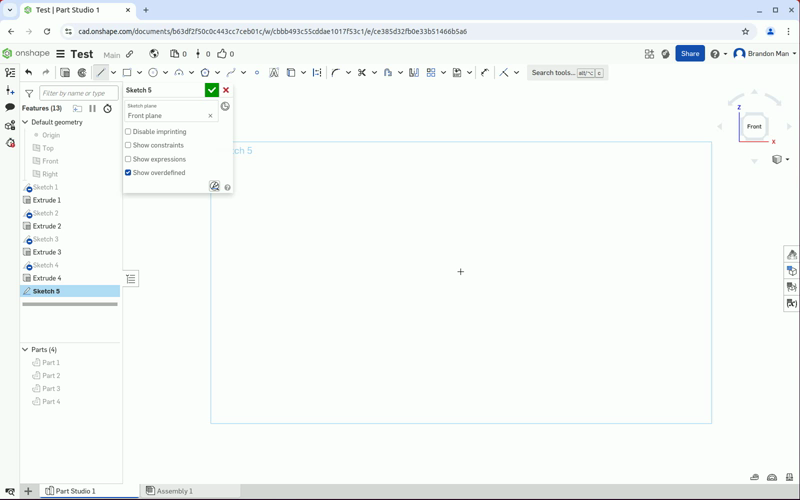
key_up(shift)
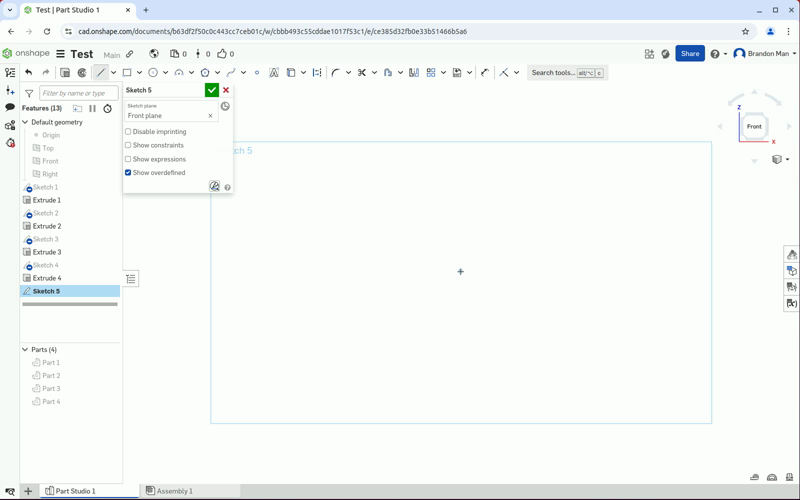
key_down(shift)
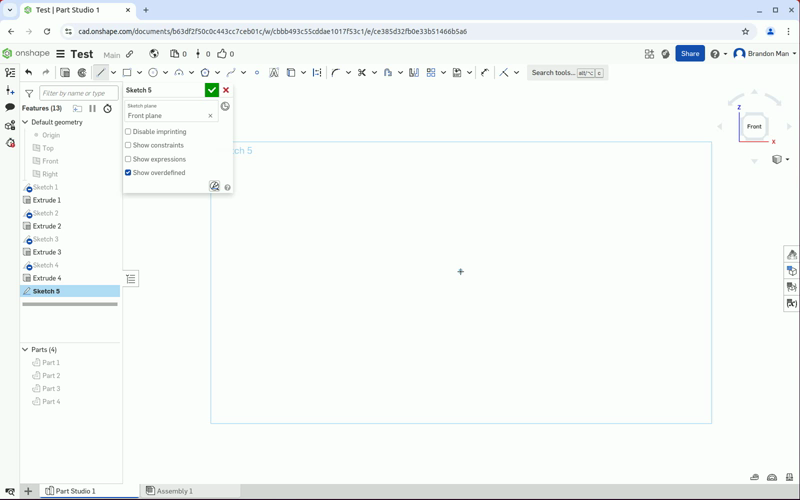
mouse_move(490, 271)
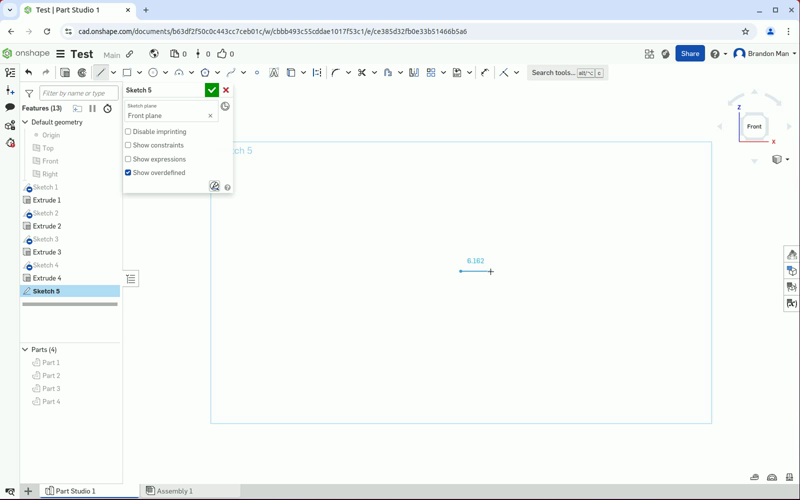
mouse_move(473, 271)
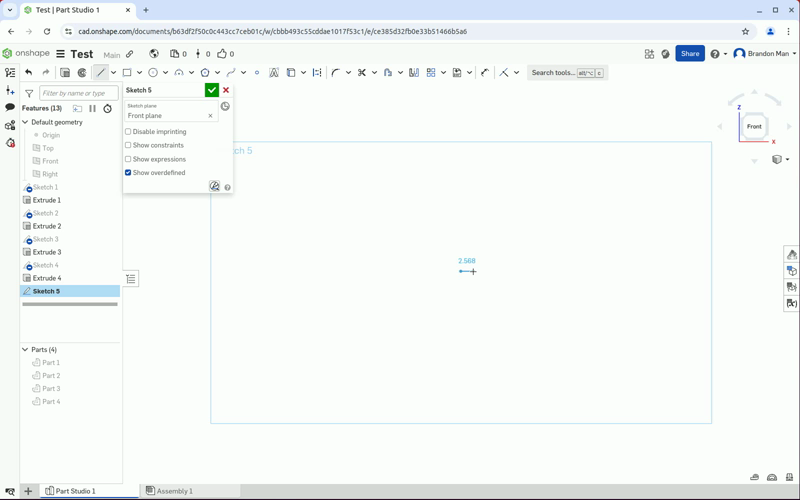
click(473, 271)
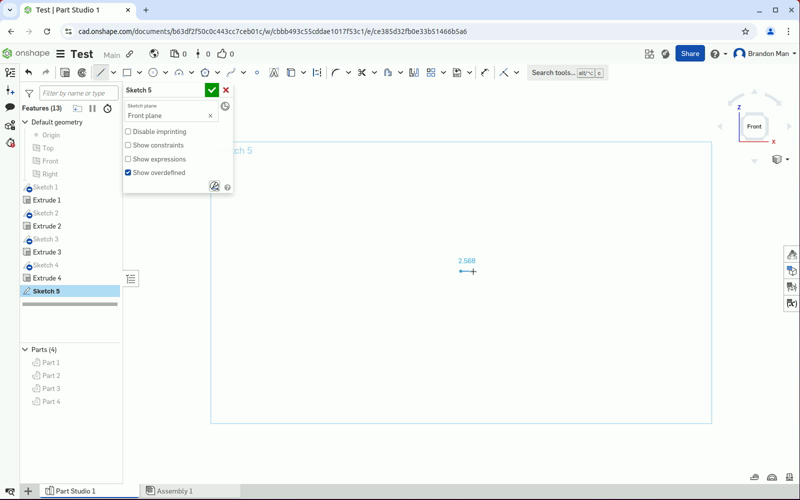
key_up(shift)
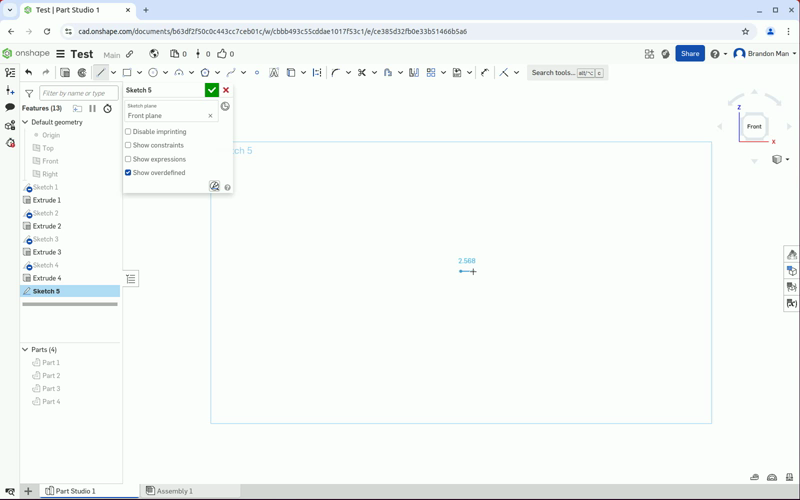
key_down(shift)
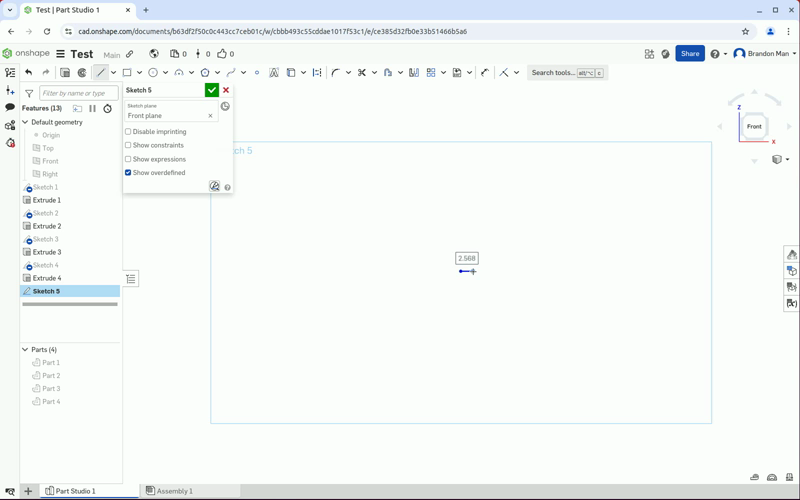
mouse_move(503, 271)
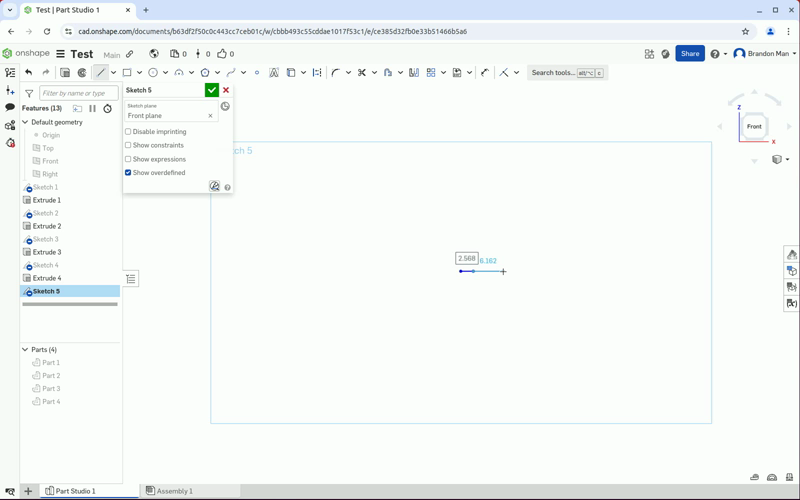
mouse_move(473, 238)
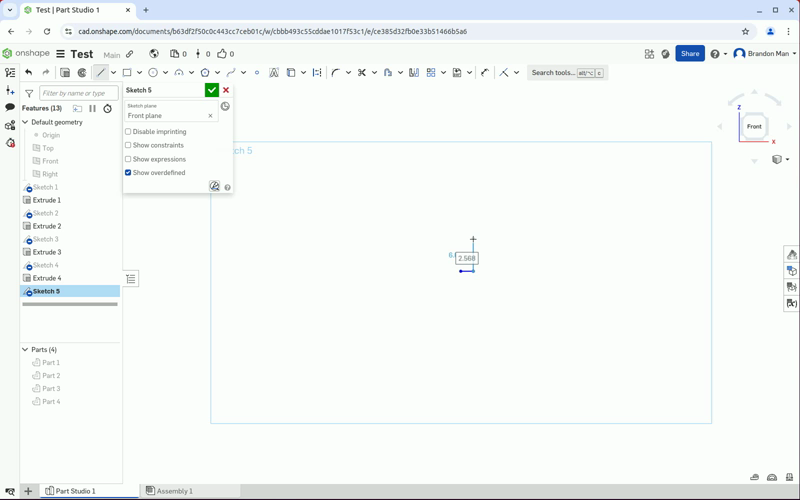
click(473, 238)
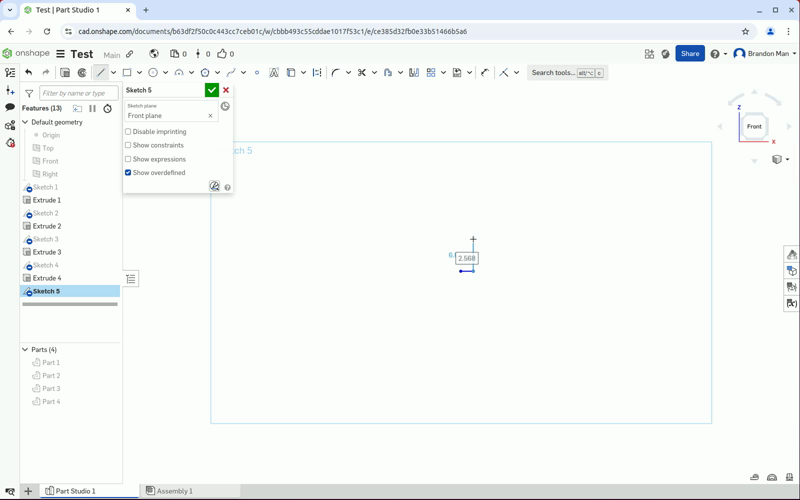
key_up(shift)
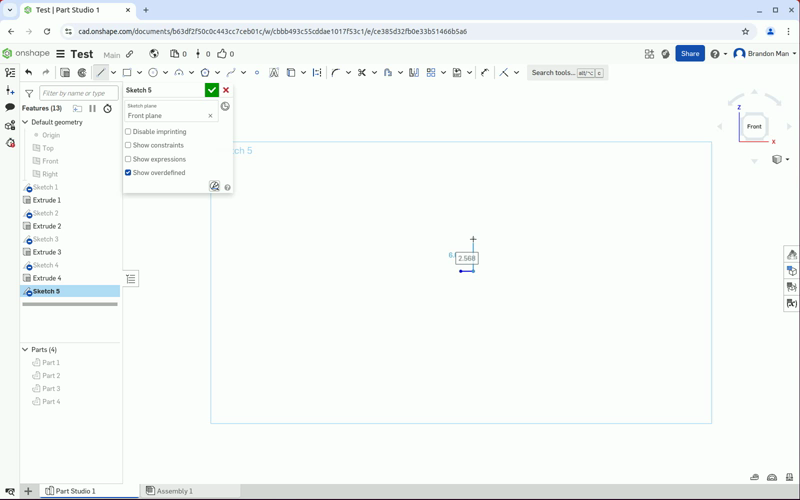
key(esc)
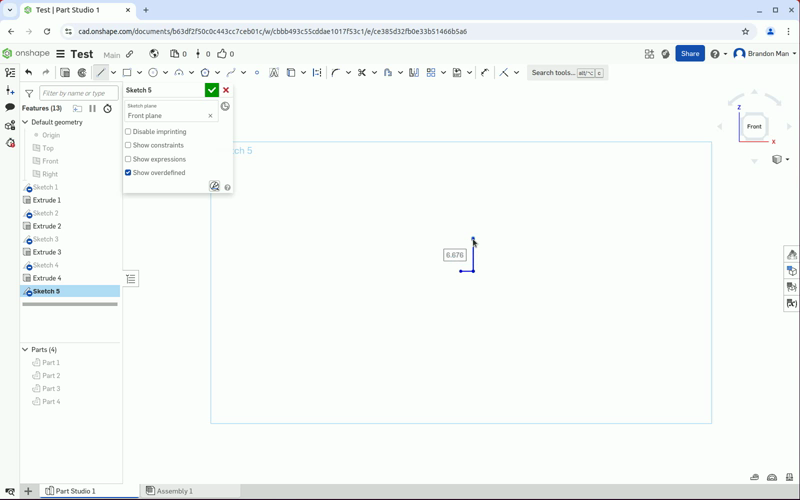
key(a)
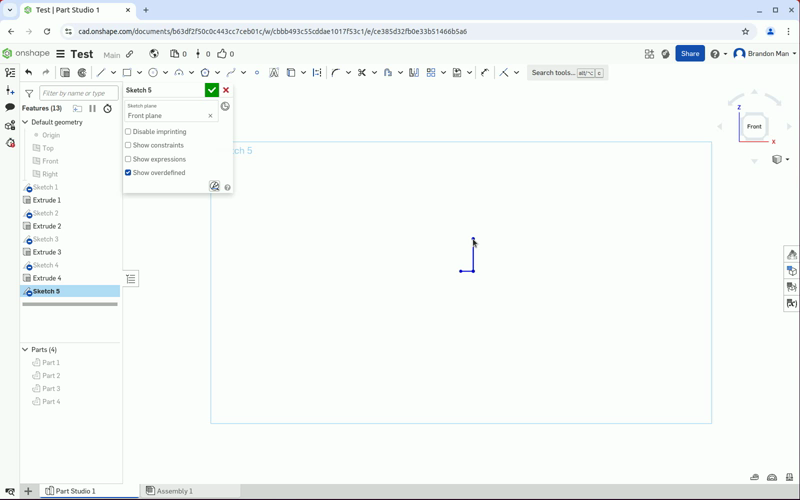
mouse_move(473, 238)
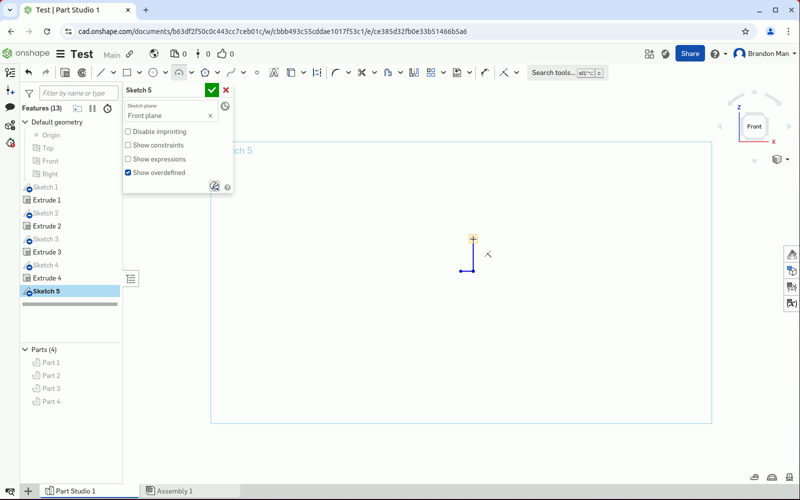
click(473, 238)
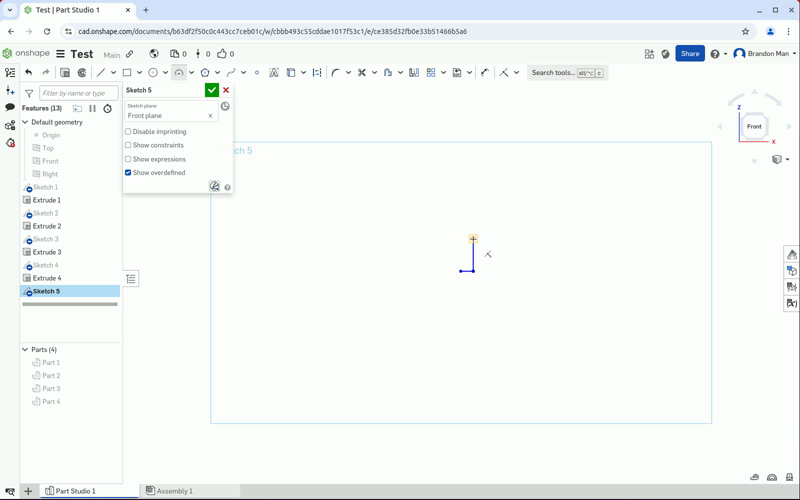
key_down(shift)
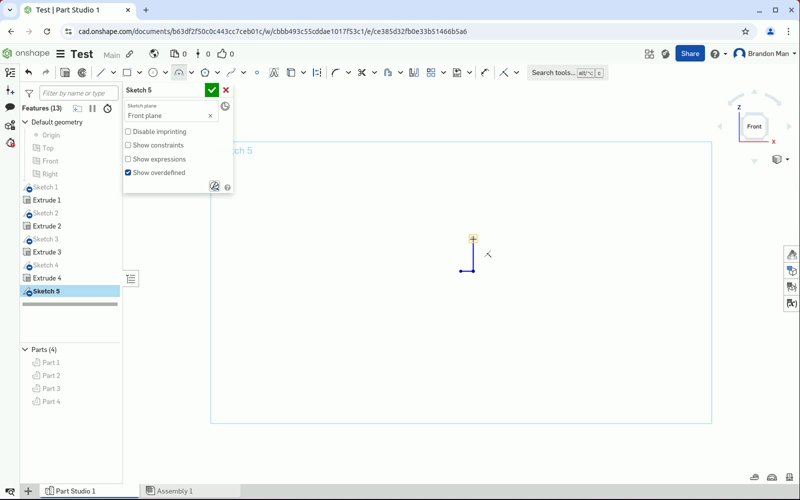
mouse_move(460, 240)
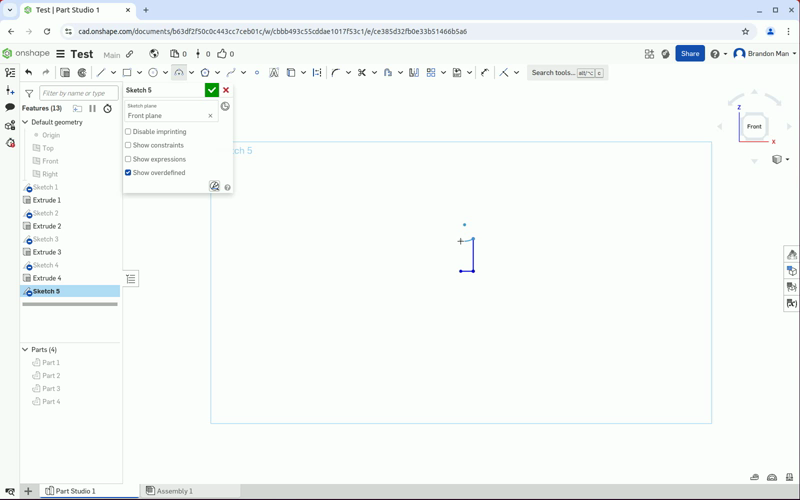
click(460, 240)
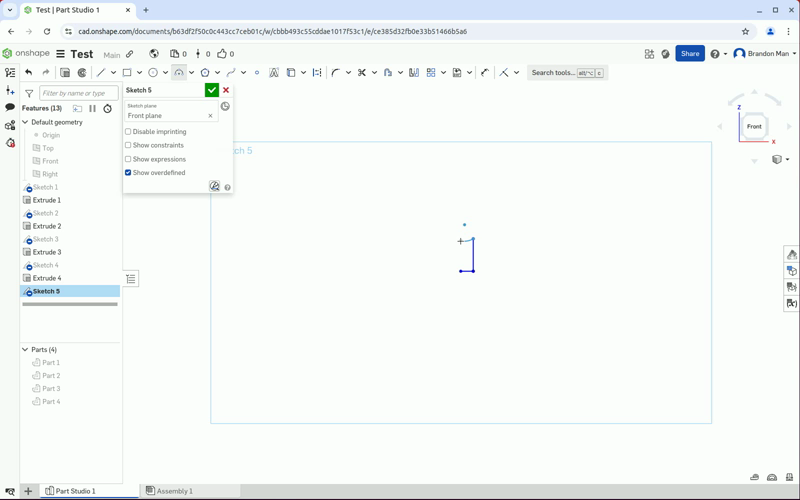
mouse_move(467, 240)
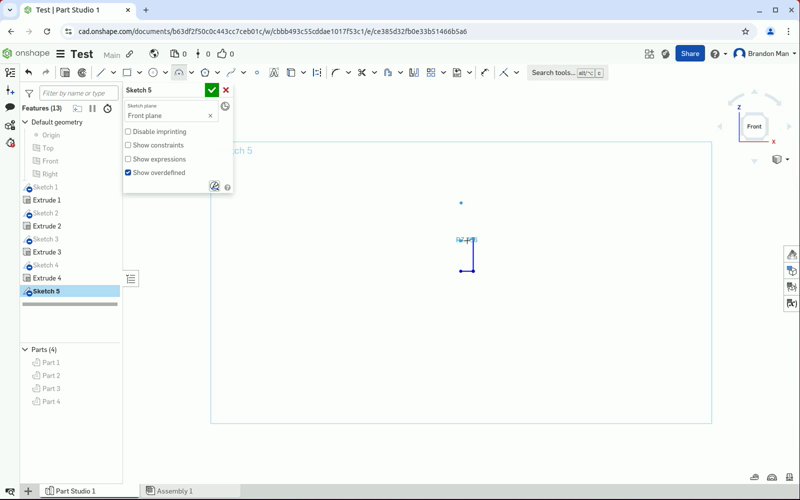
click(467, 240)
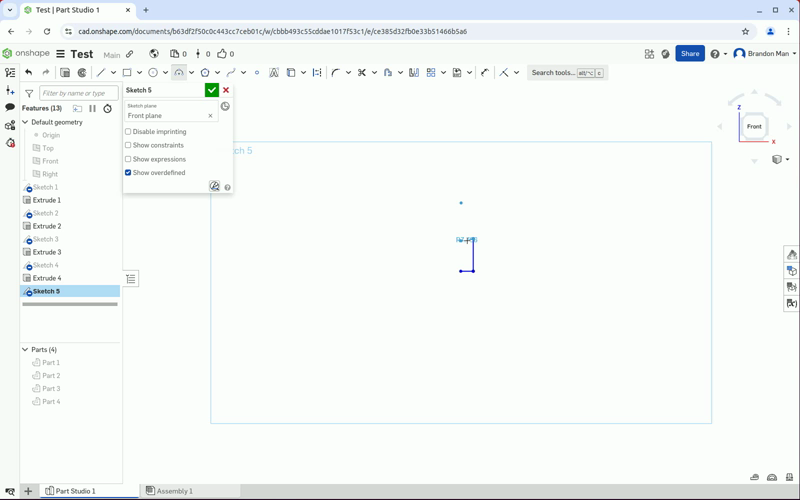
key_up(shift)
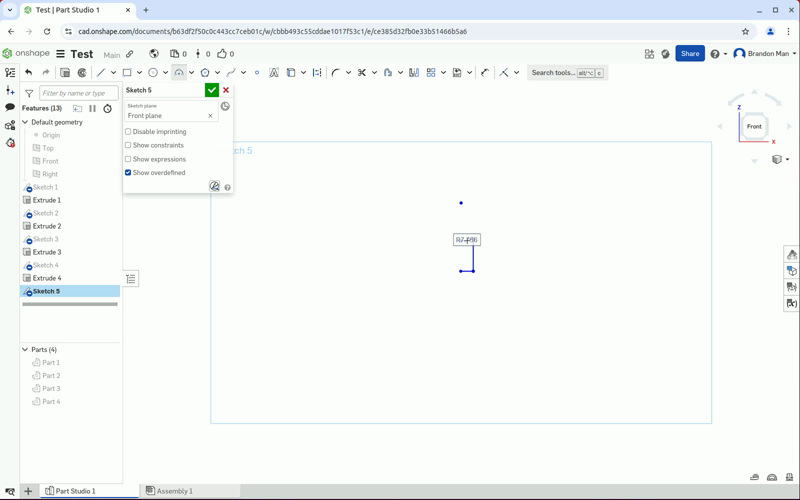
key(esc)
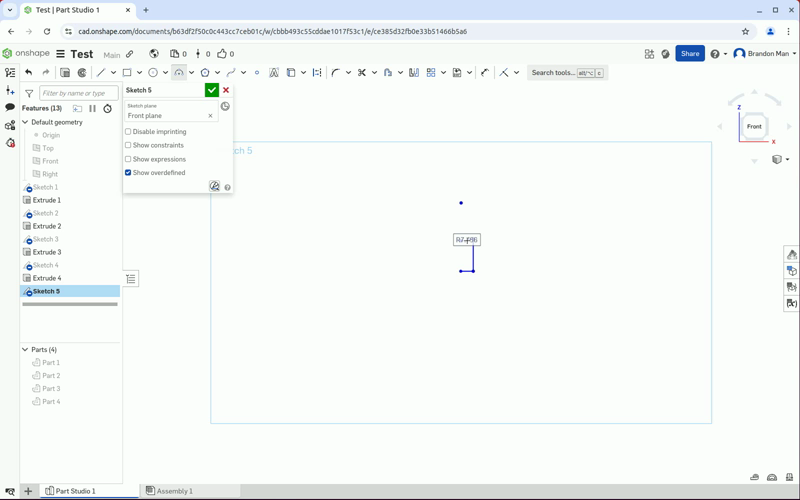
key(l)
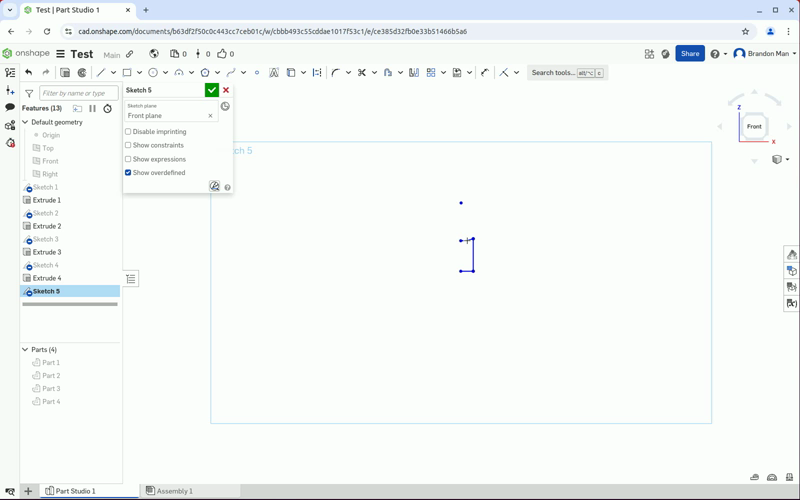
mouse_move(460, 240)
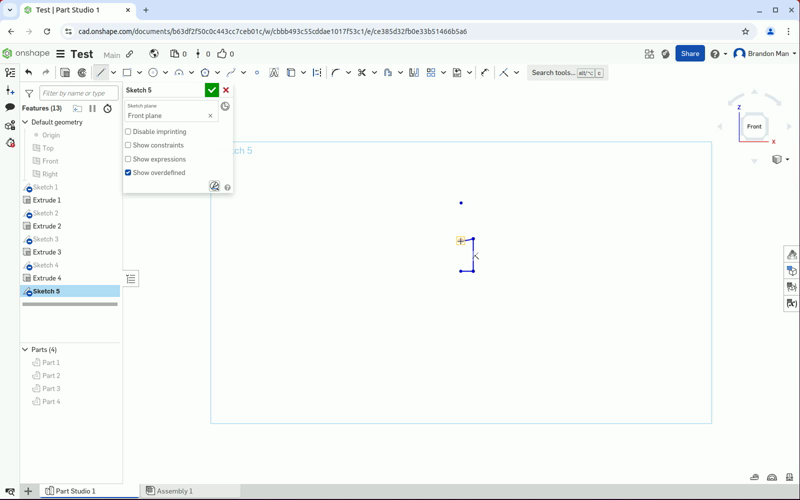
click(460, 240)
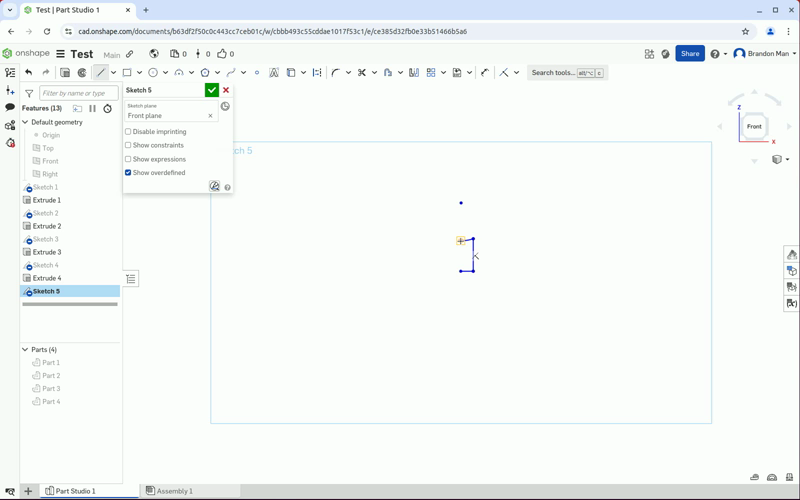
mouse_move(490, 240)
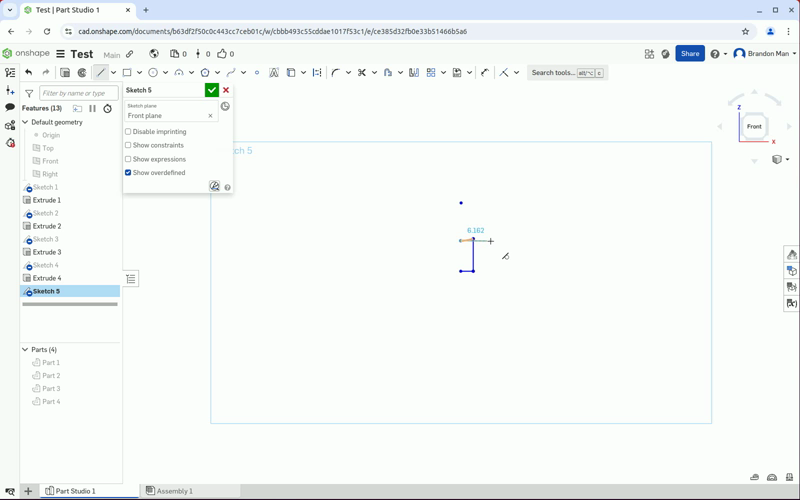
key_down(shift)
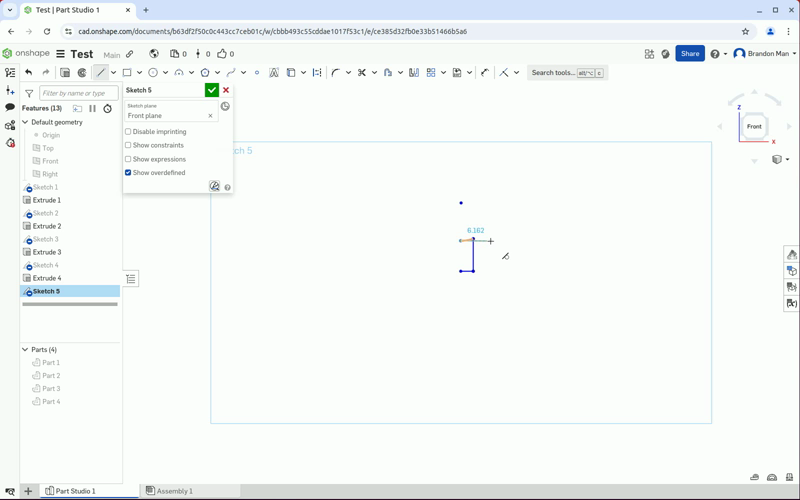
mouse_move(460, 271)
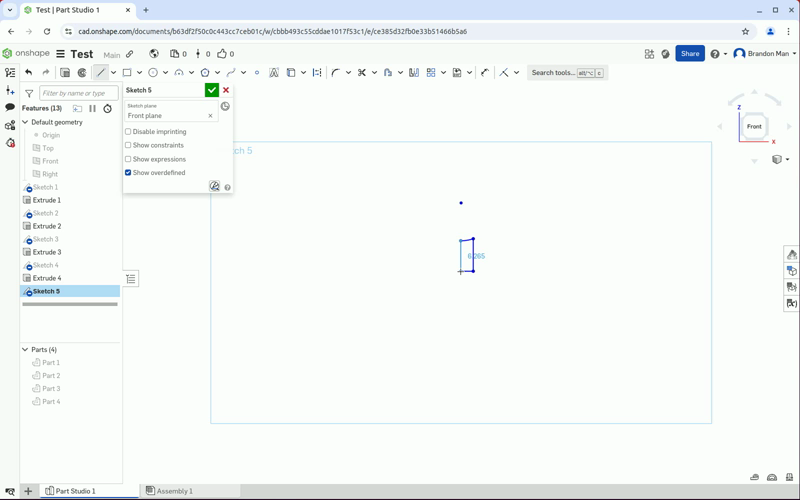
key_up(shift)
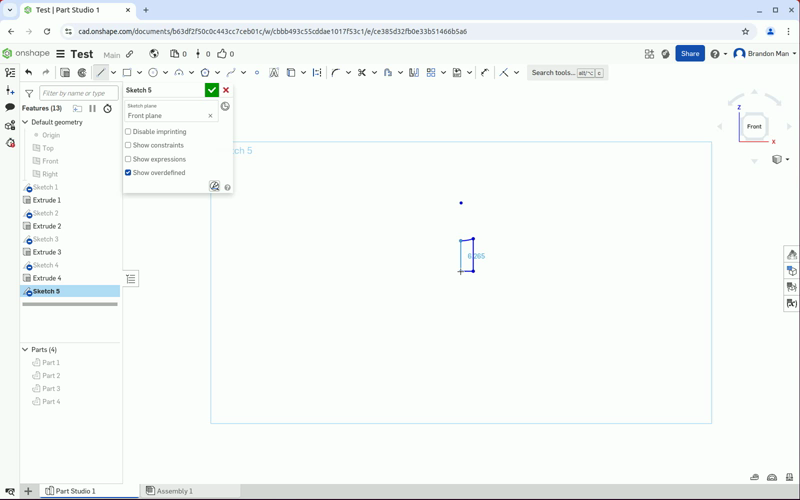
click(460, 271)
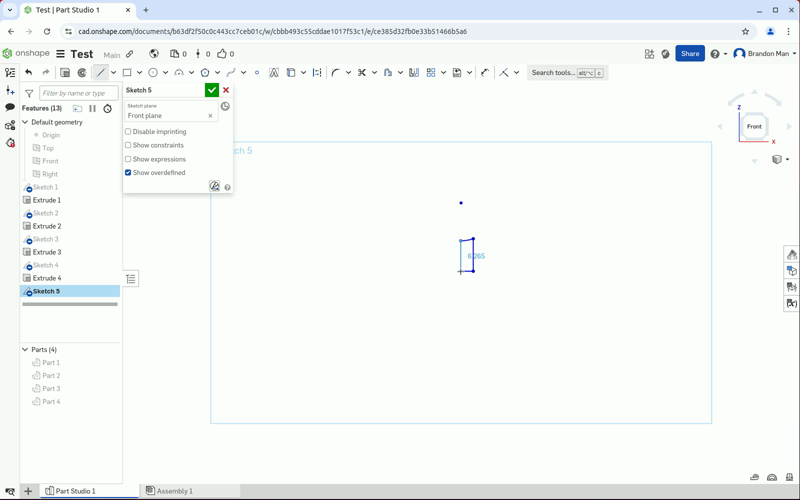
key(esc)
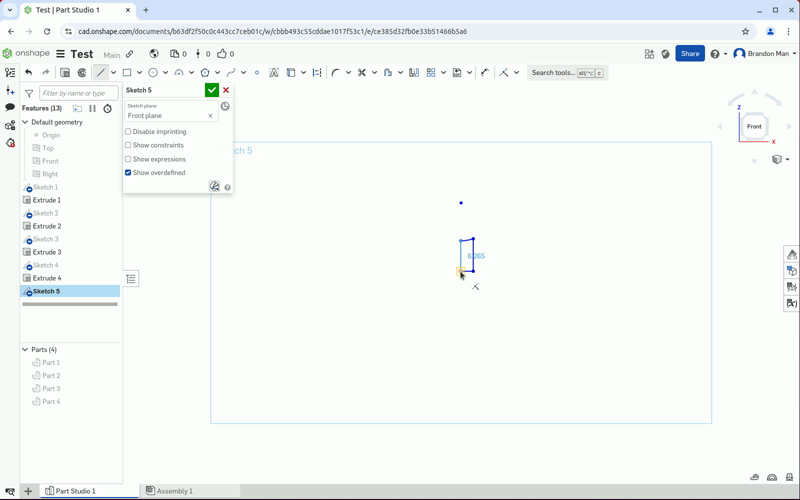
mouse_move(470, 268)
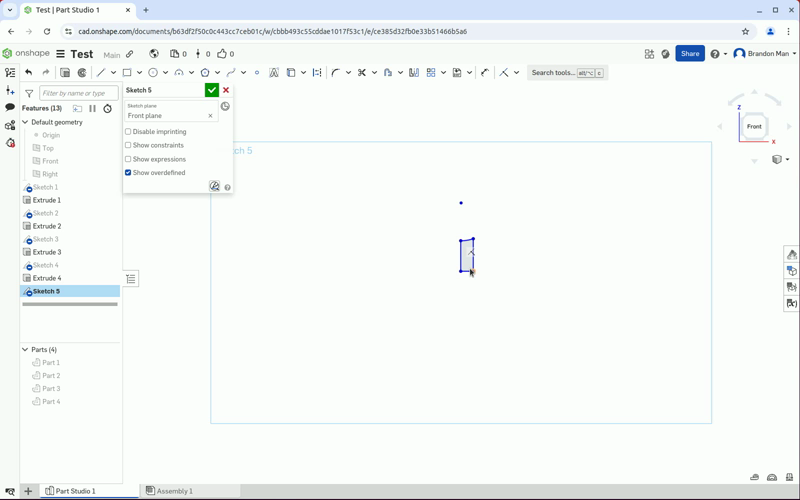
scroll(6)
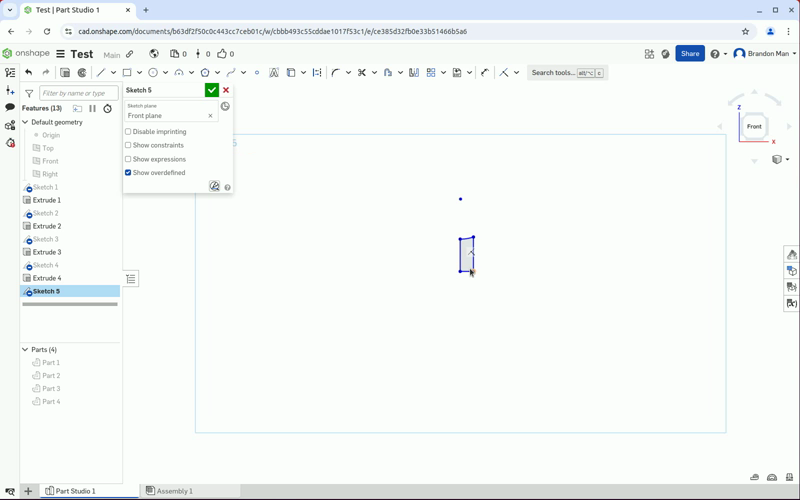
scroll(6)
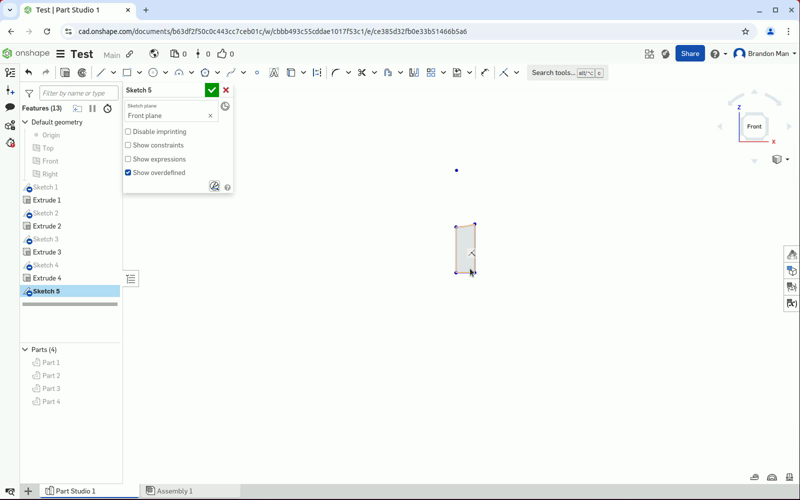
scroll(6)
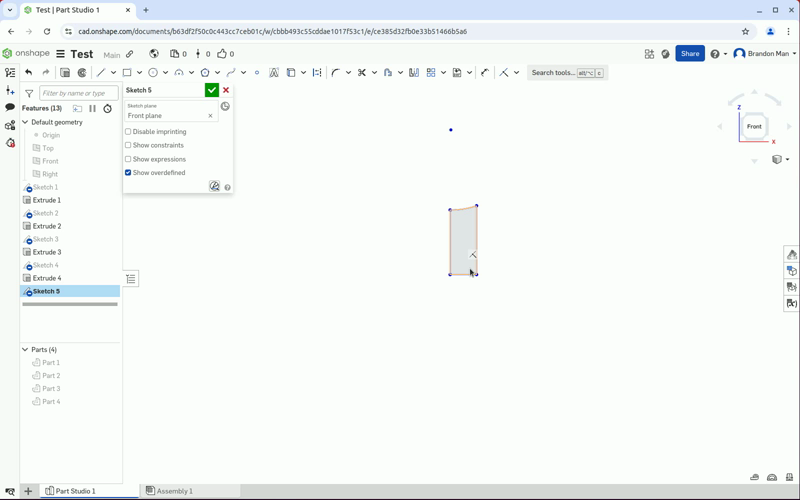
scroll(6)
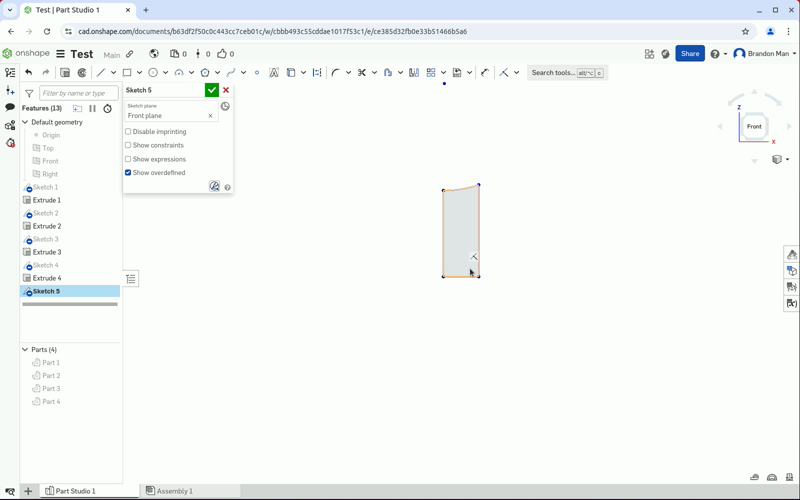
scroll(6)
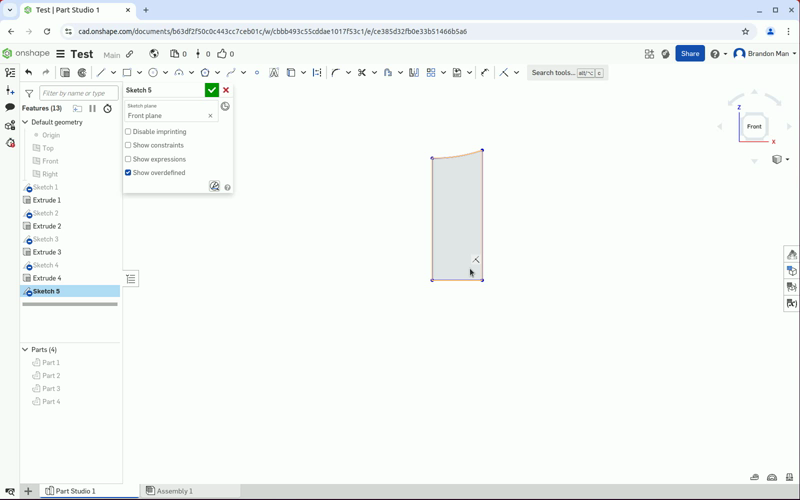
scroll(6)
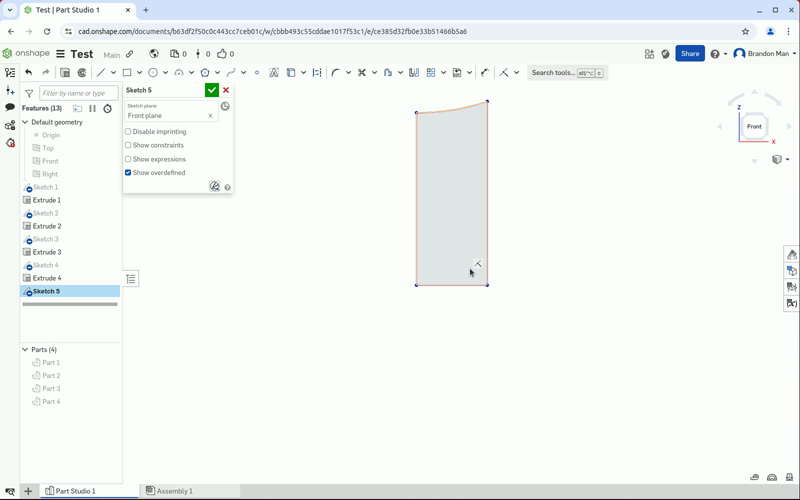
scroll(6)
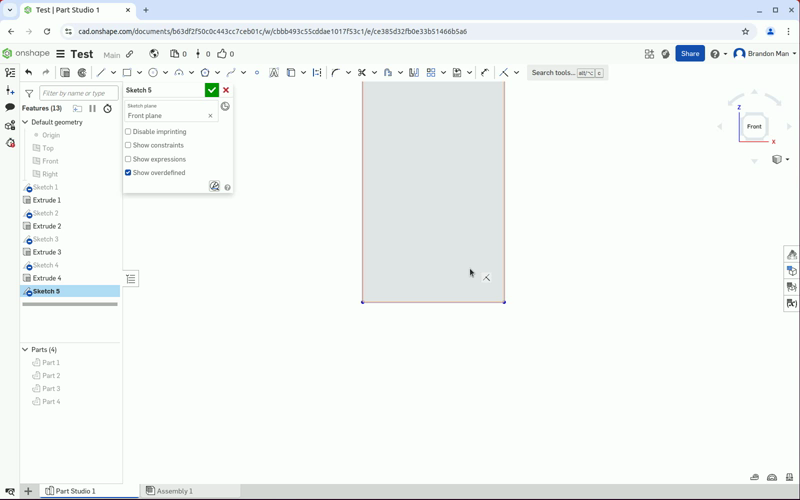
click(470, 268)
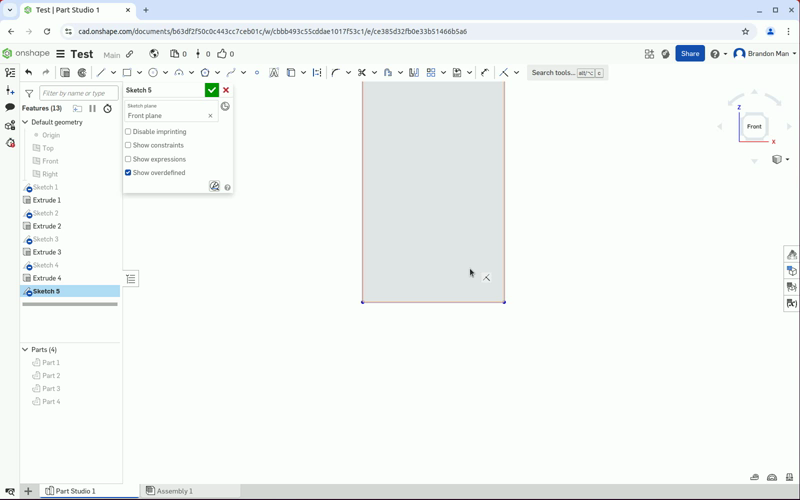
scroll(-6)
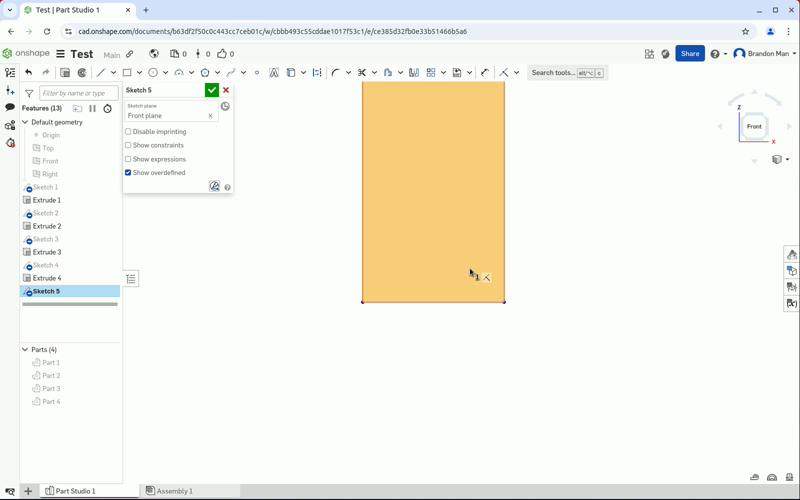
scroll(-6)
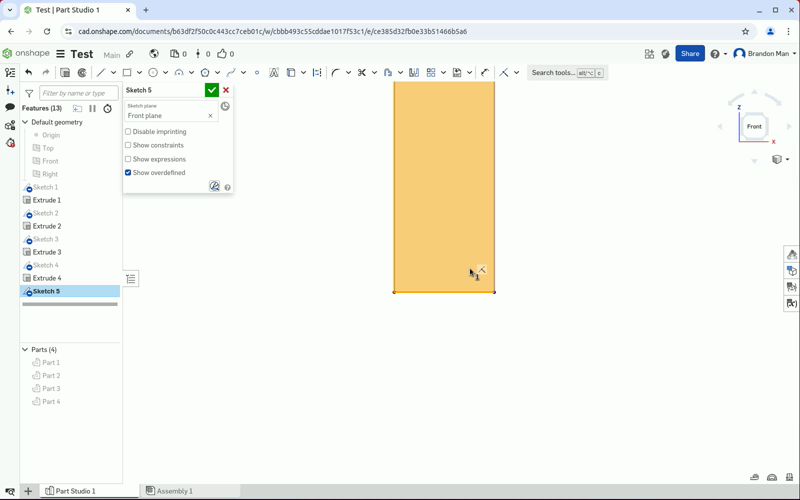
scroll(-6)
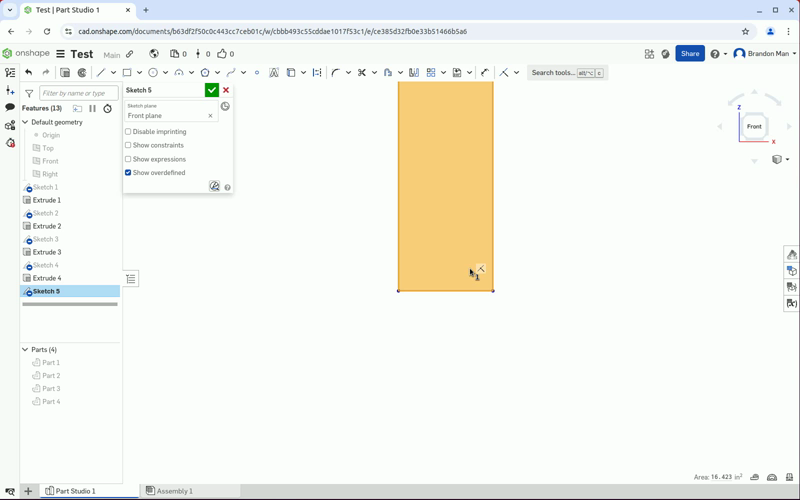
scroll(-6)
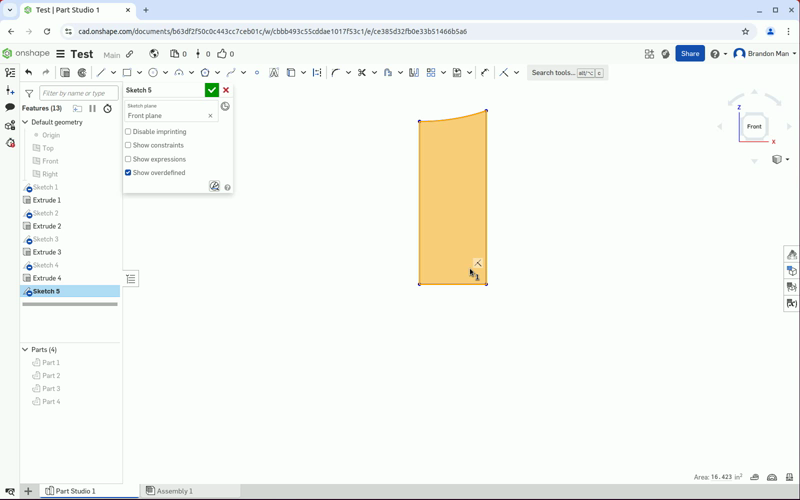
scroll(-6)
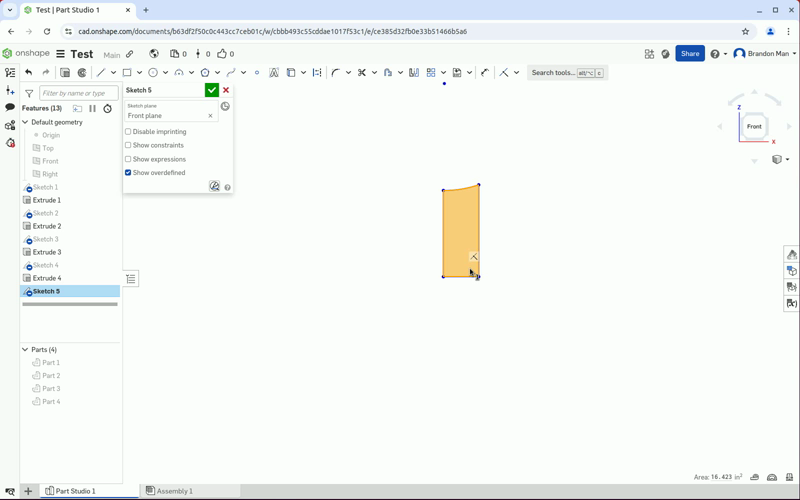
scroll(-6)
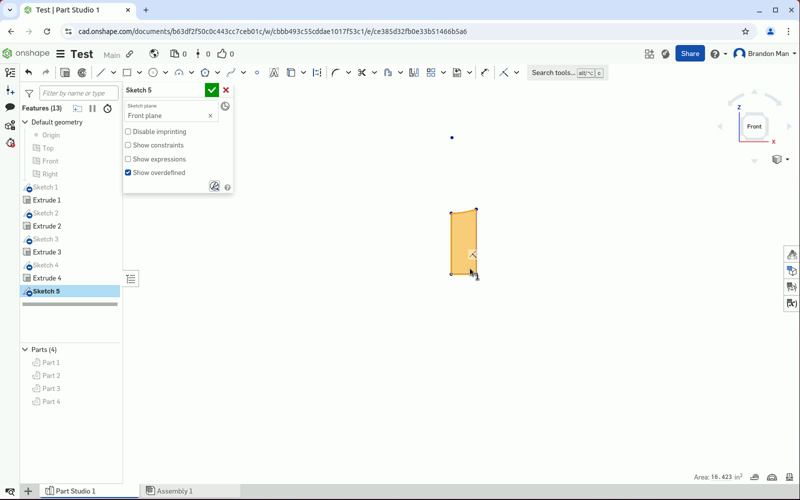
scroll(-6)
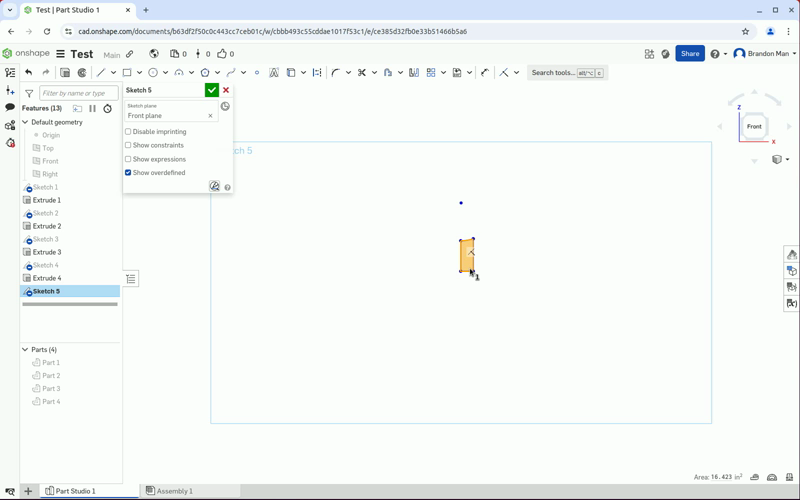
mouse_move(73, 352)
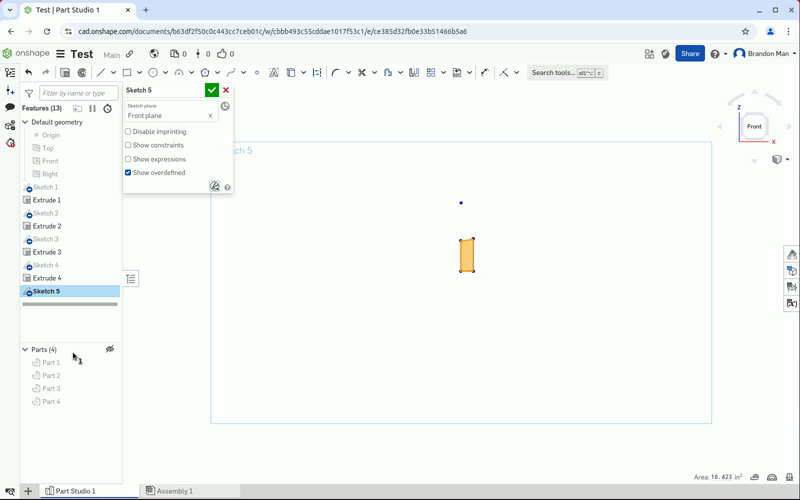
key(shift+y)
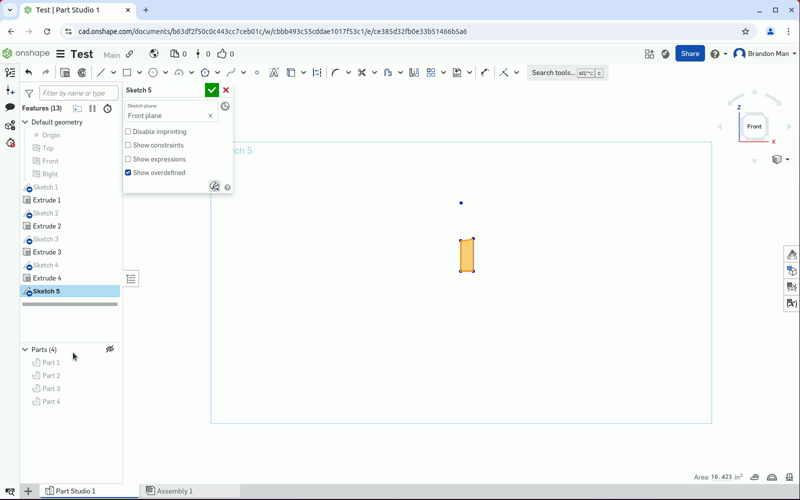
key(shift+e)
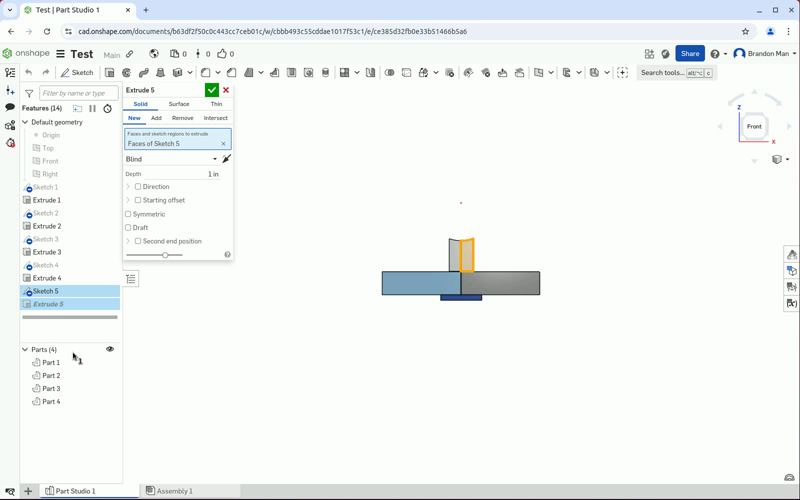
mouse_move(143, 106)
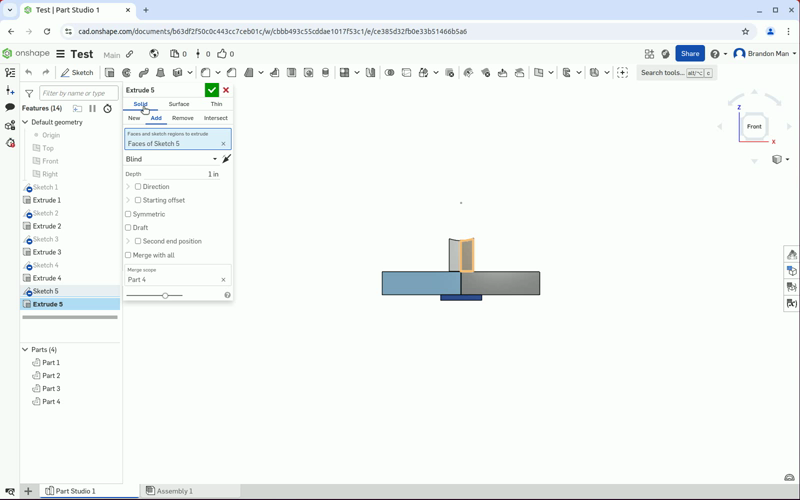
click(143, 106)
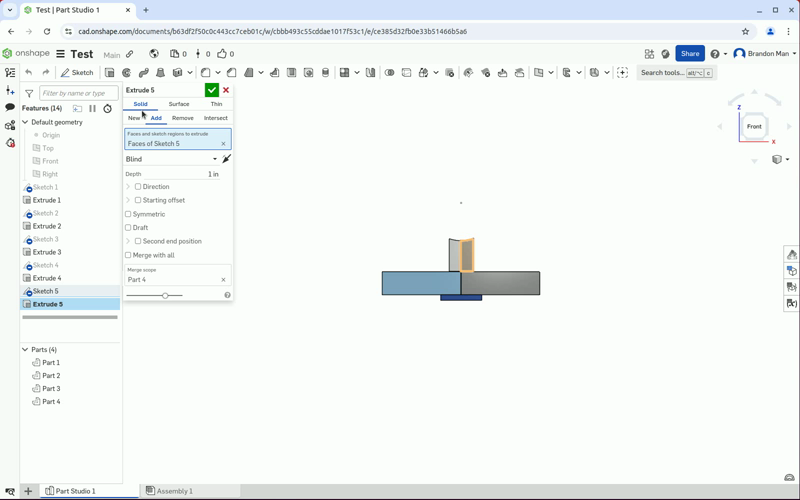
mouse_move(137, 120)
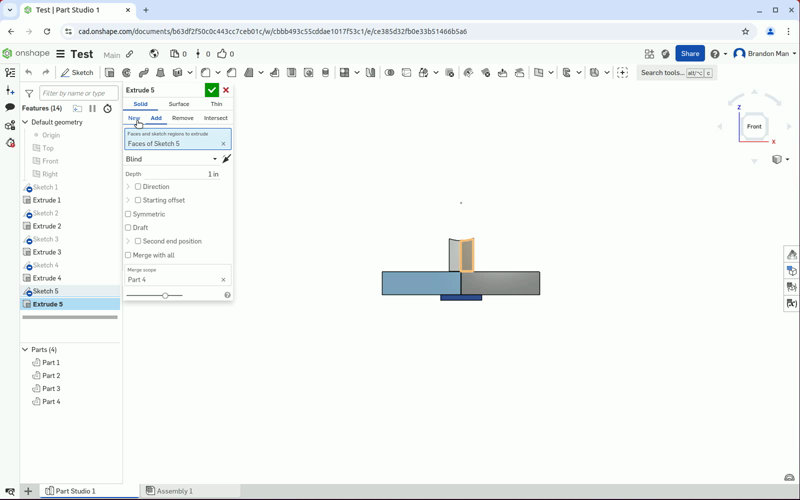
click(137, 120)
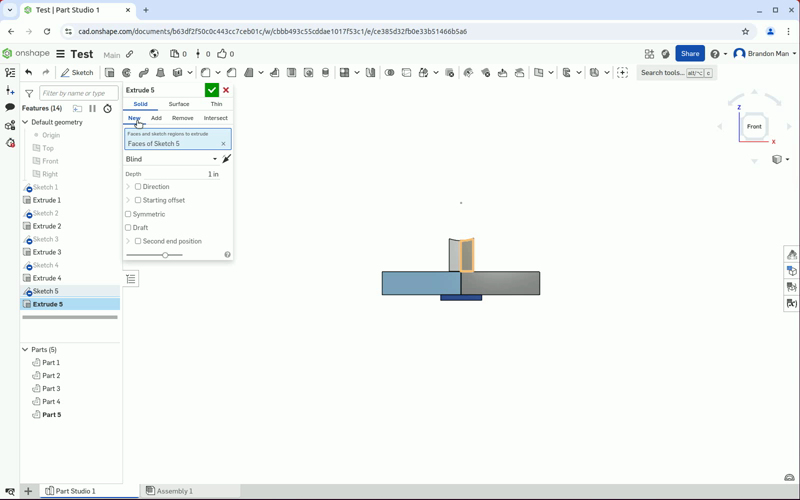
key(tab, 4)
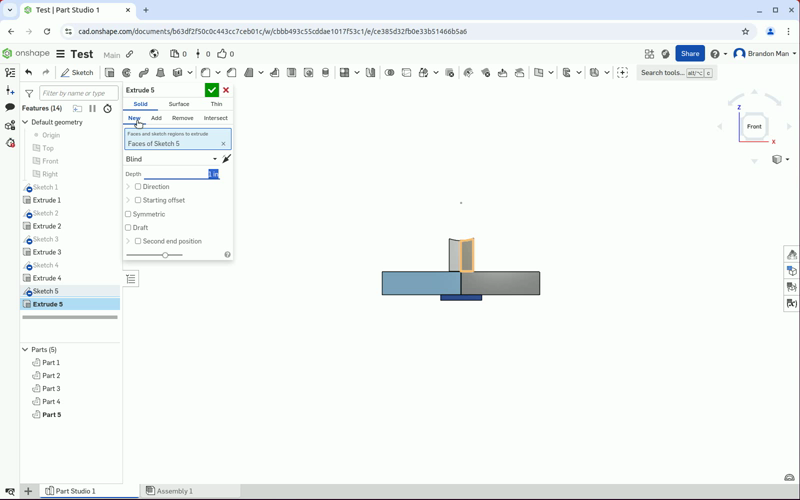
text(14.442)
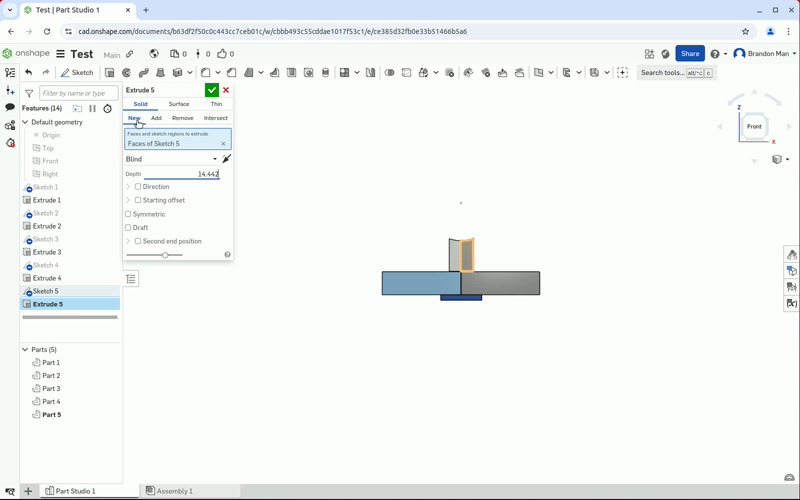
key(tab, 3)
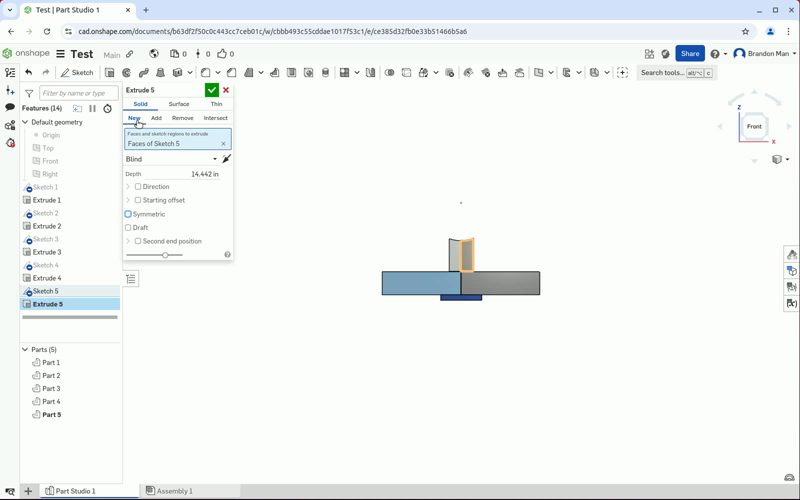
key(space)
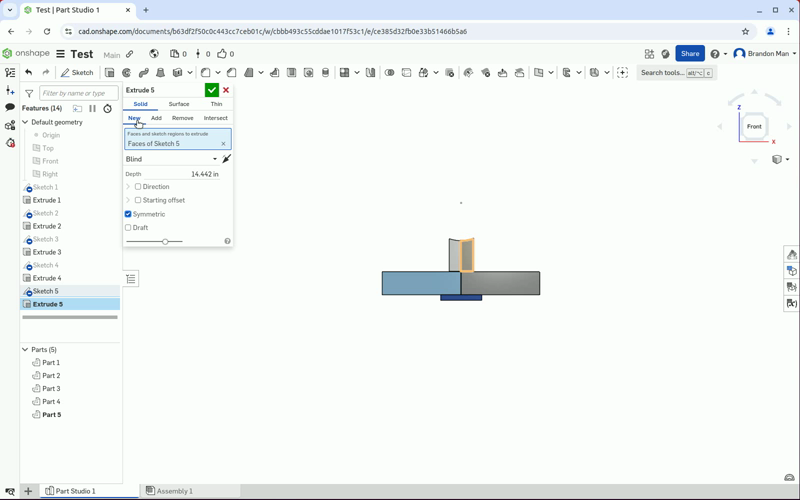
key(enter)
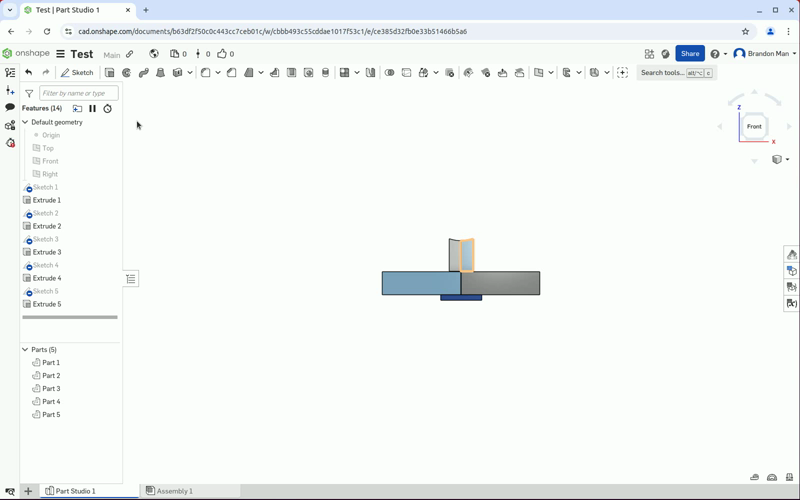
key(shift+h)
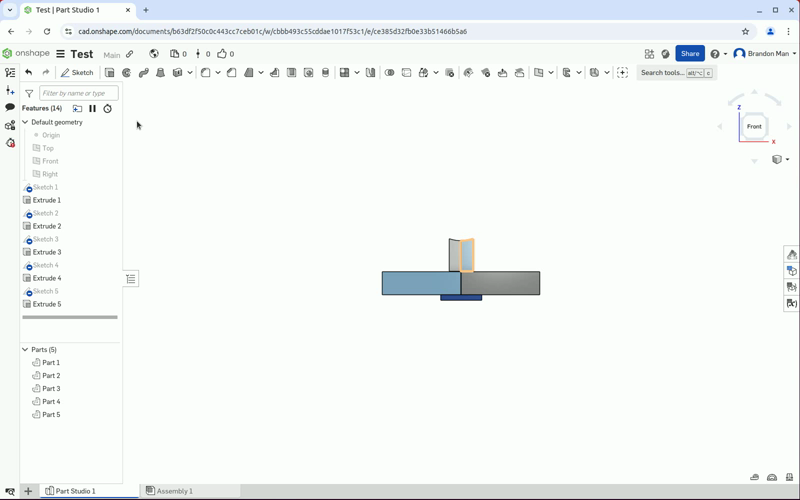
key(shift+h)
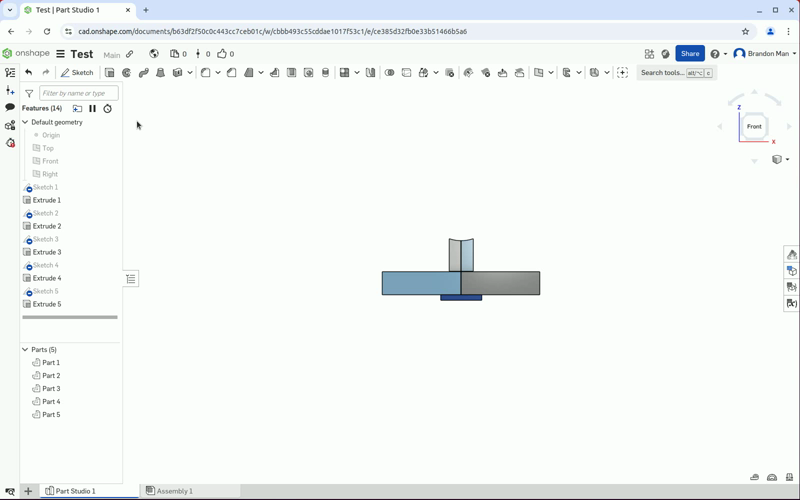
mouse_move(73, 189)
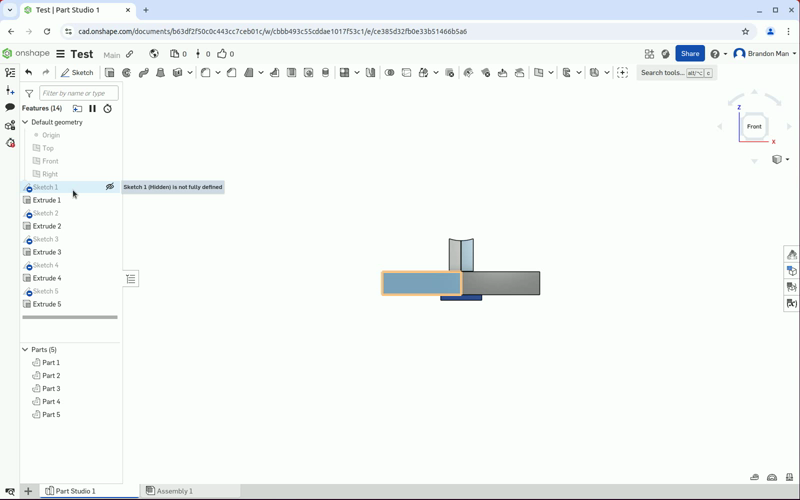
click(73, 189)
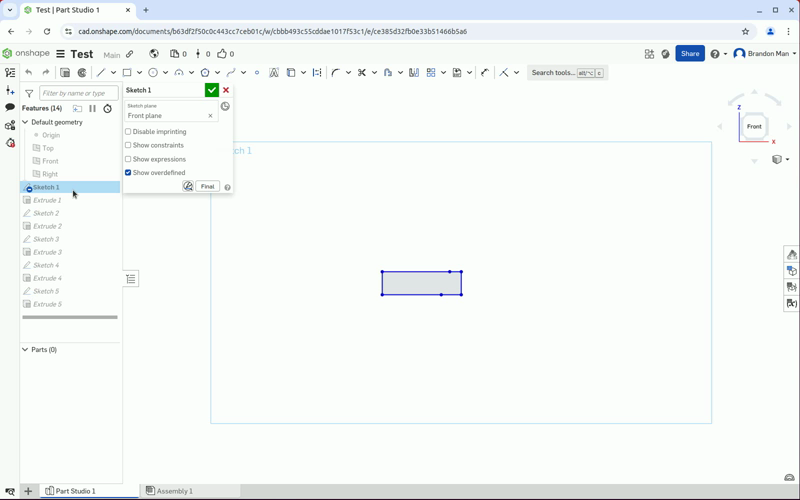
mouse_move(229, 92)
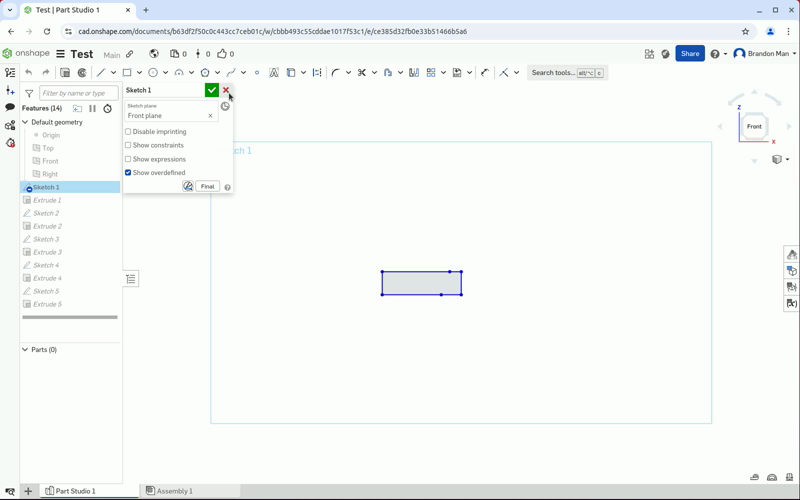
click(229, 92)
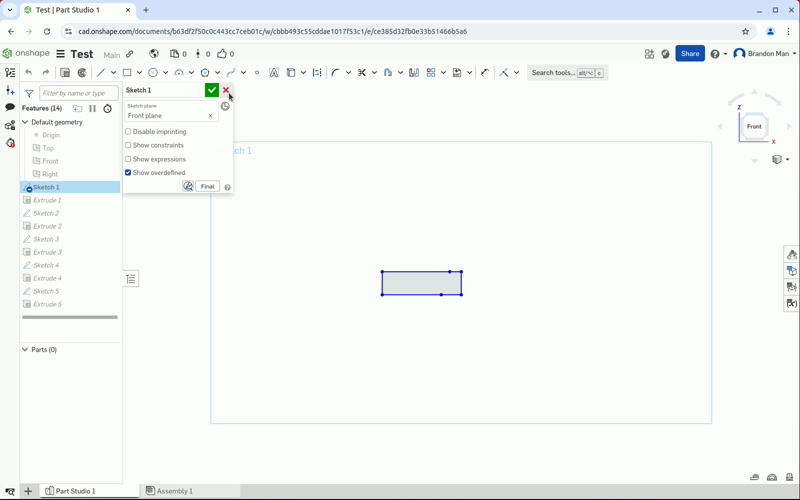
key(shift+s)
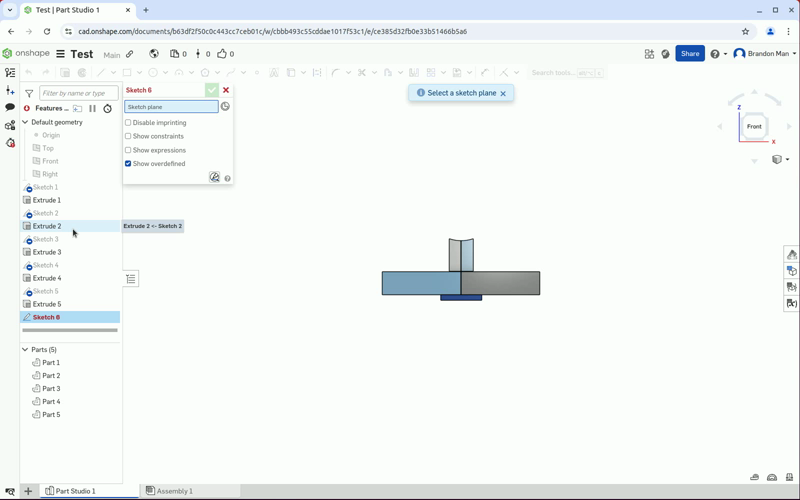
scroll(3)
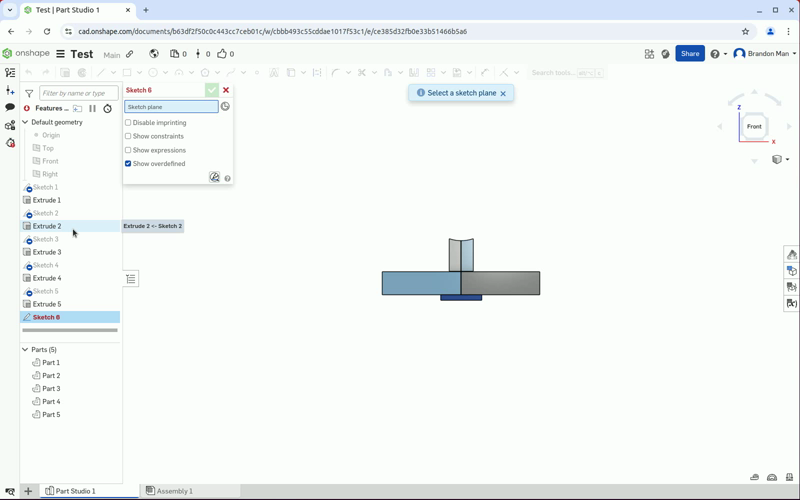
mouse_move(73, 163)
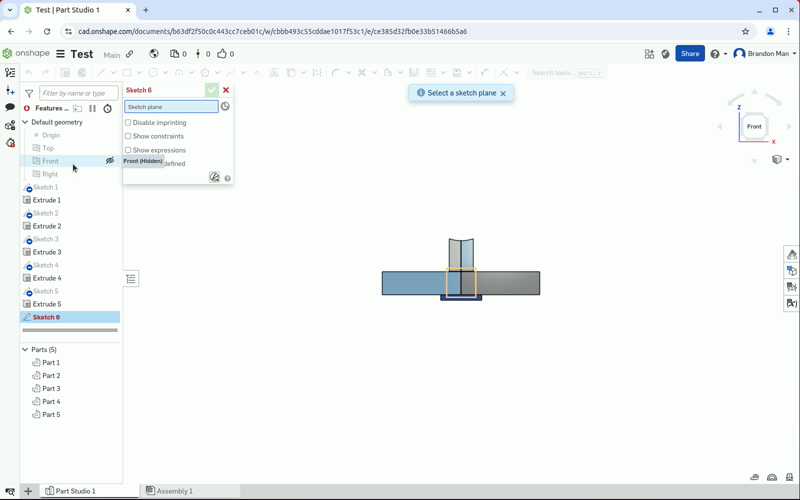
click(73, 163)
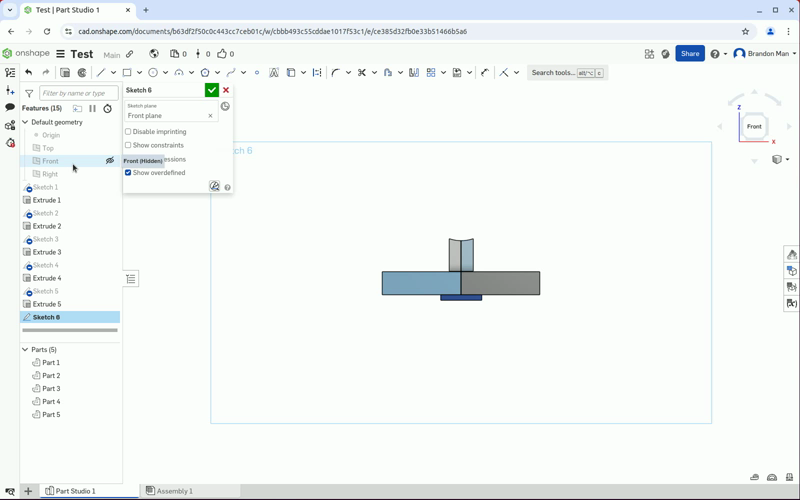
mouse_move(73, 352)
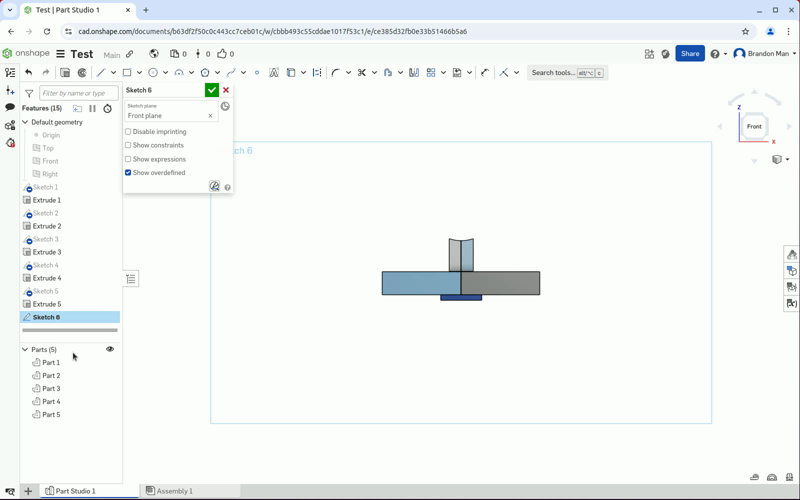
key(y)
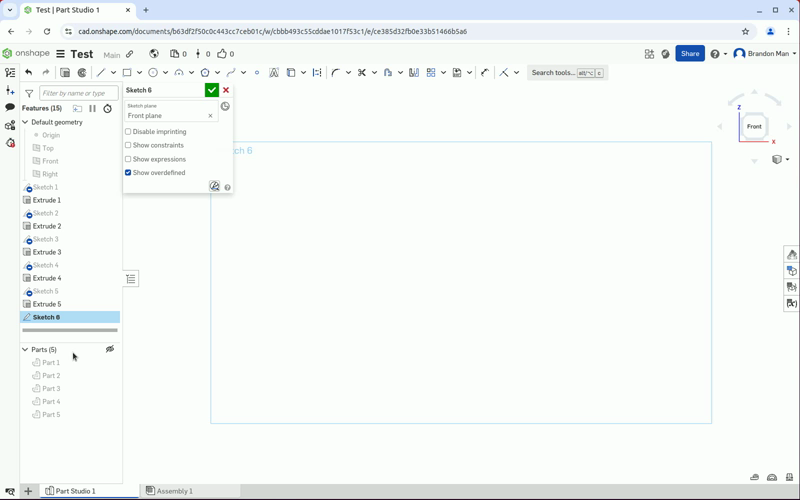
key(a)
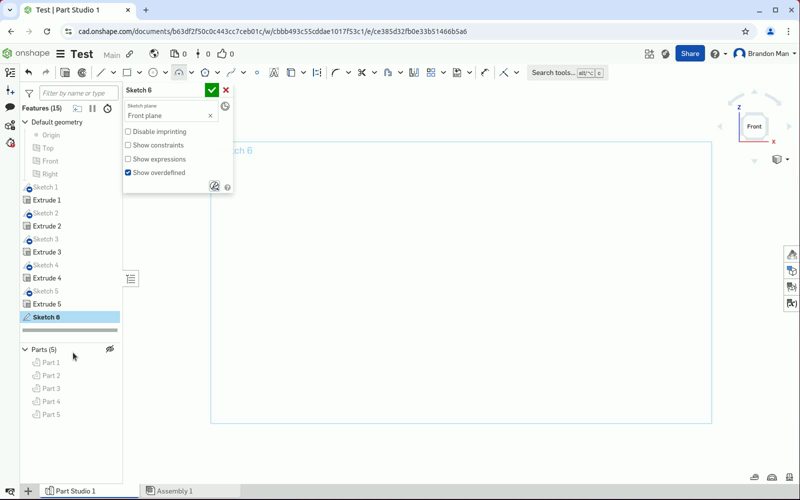
key_down(shift)
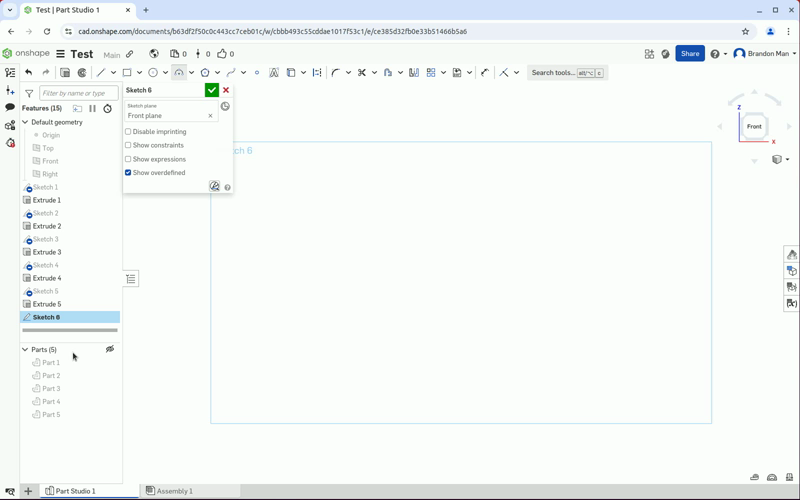
mouse_move(449, 239)
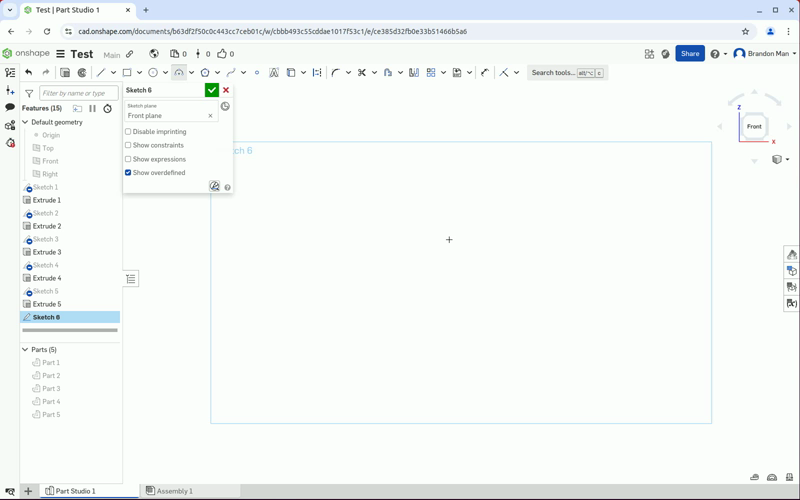
click(449, 239)
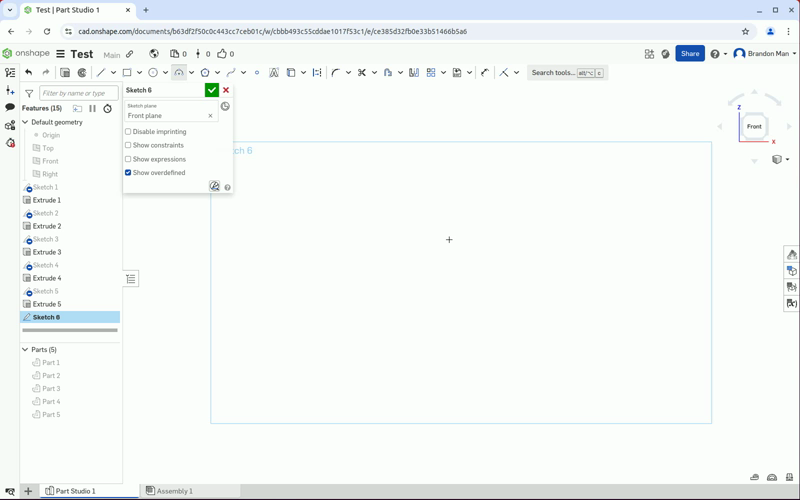
key_up(shift)
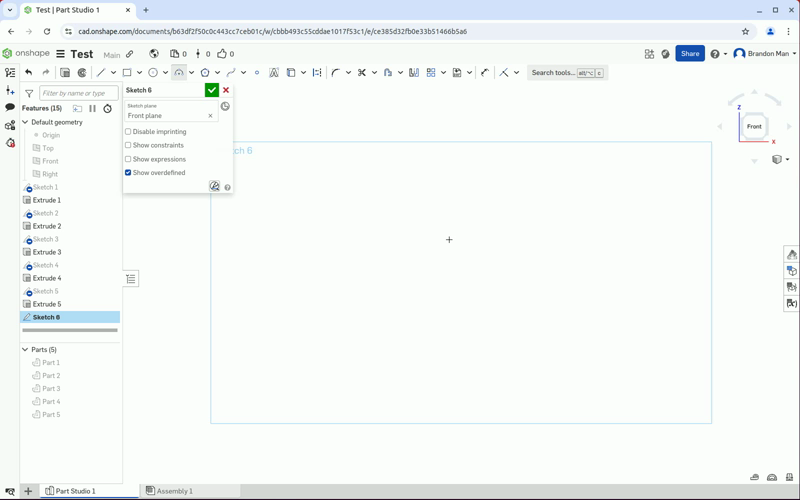
key_down(shift)
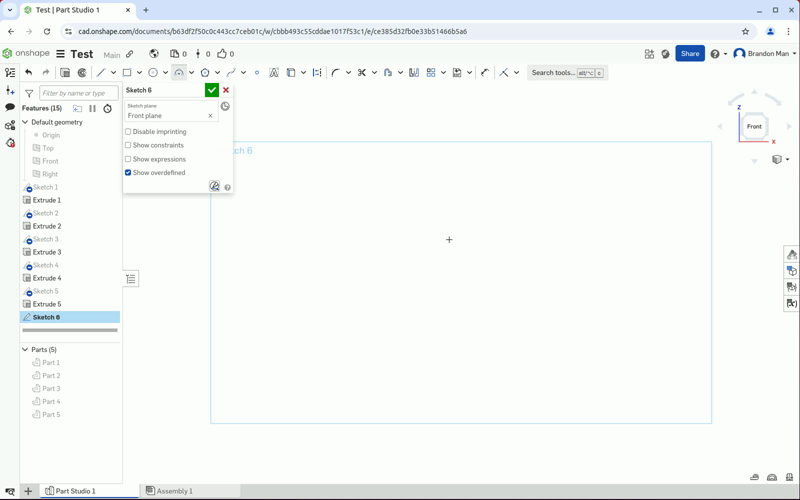
mouse_move(473, 239)
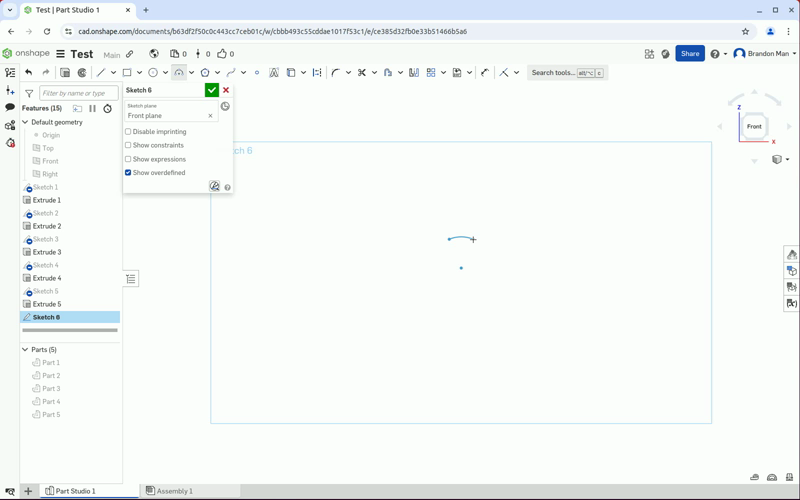
click(473, 239)
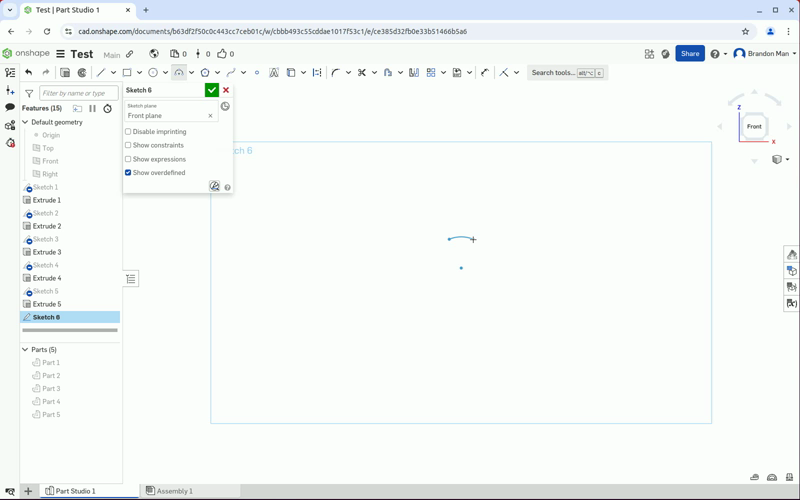
mouse_move(461, 169)
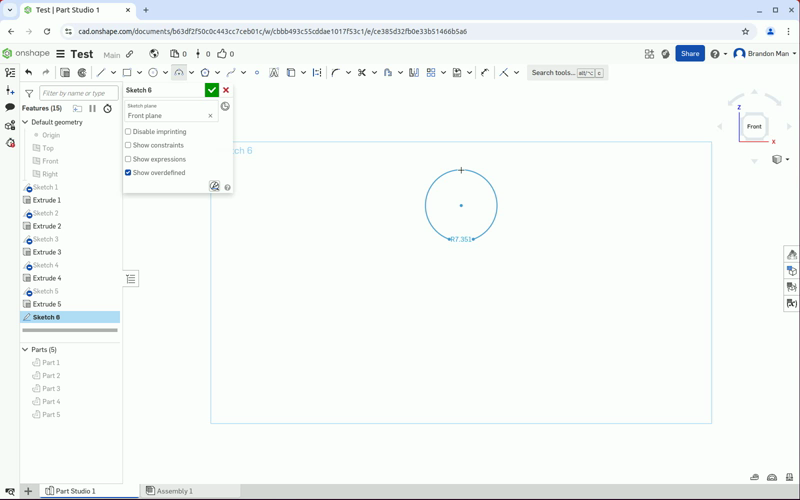
click(461, 169)
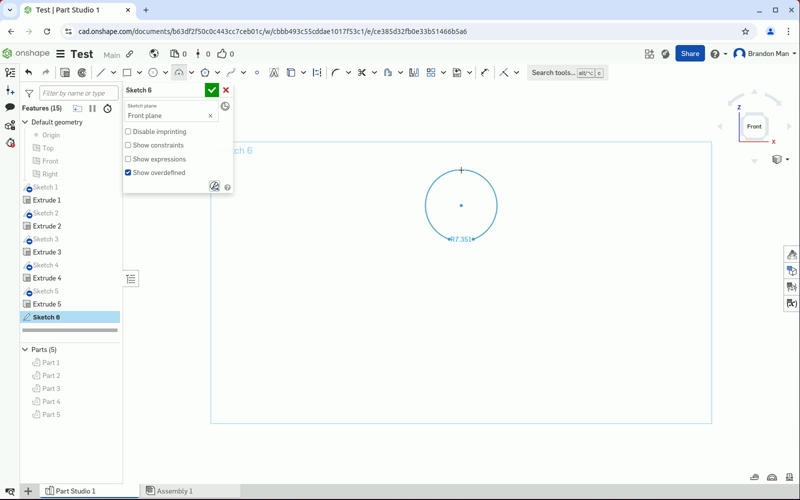
key_up(shift)
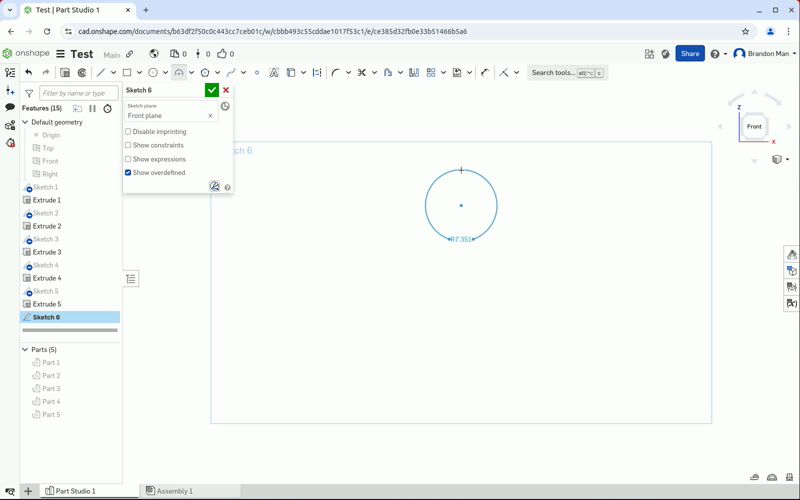
key(esc)
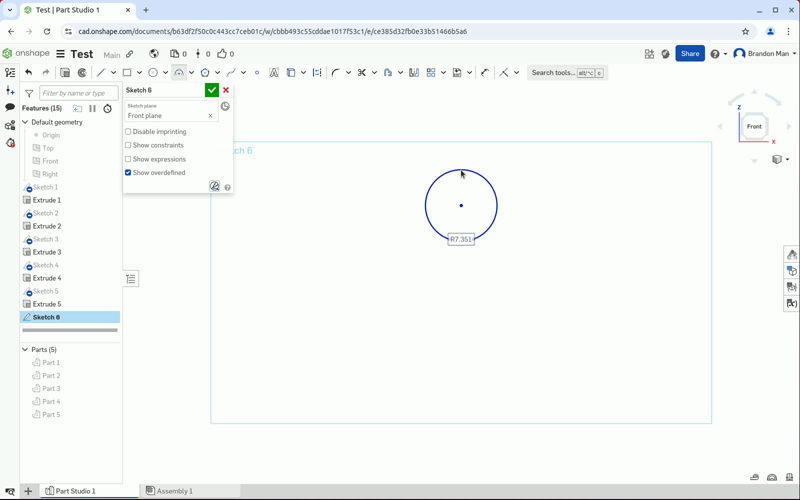
key(l)
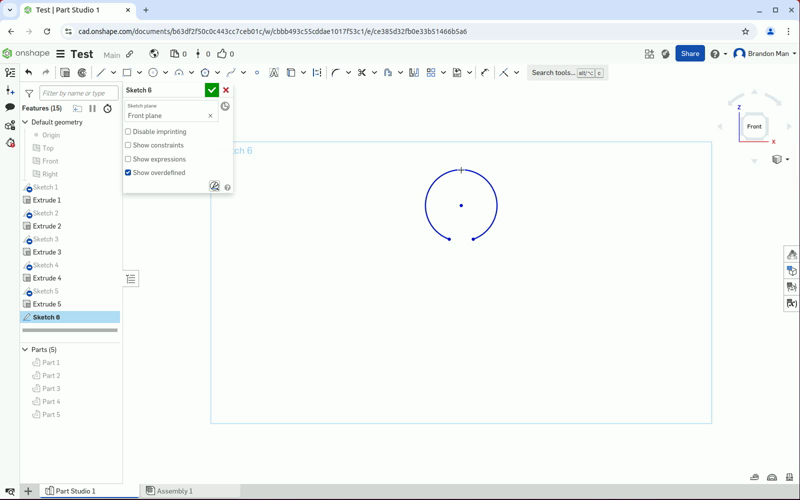
mouse_move(473, 239)
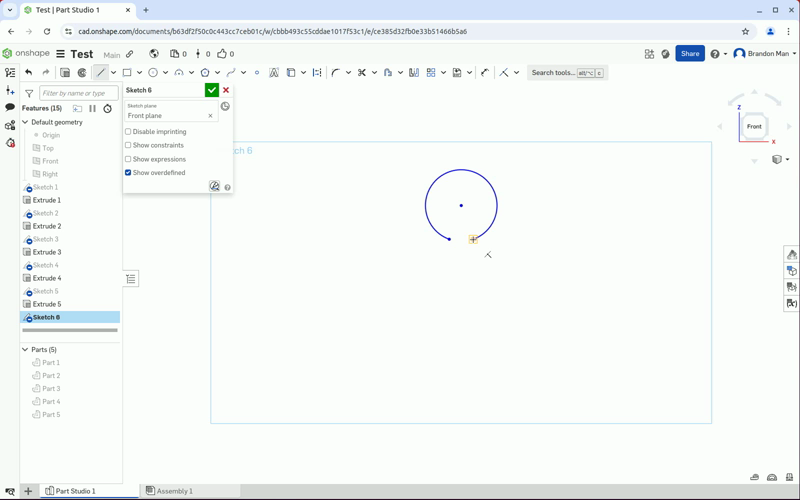
click(473, 239)
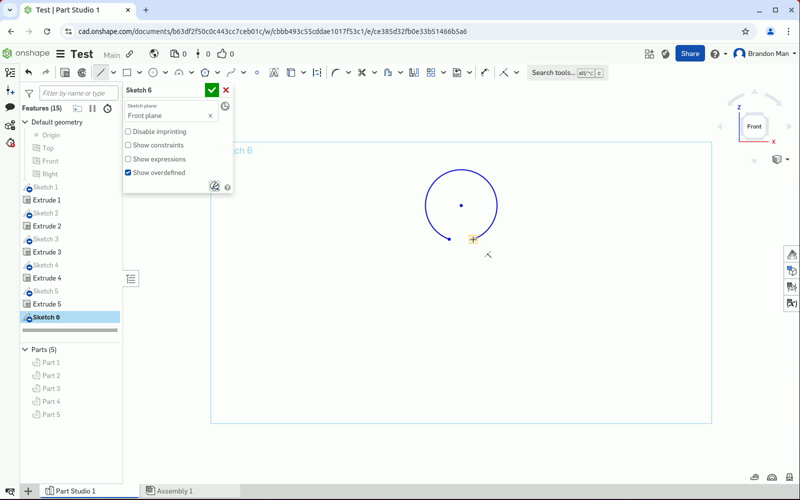
key_down(shift)
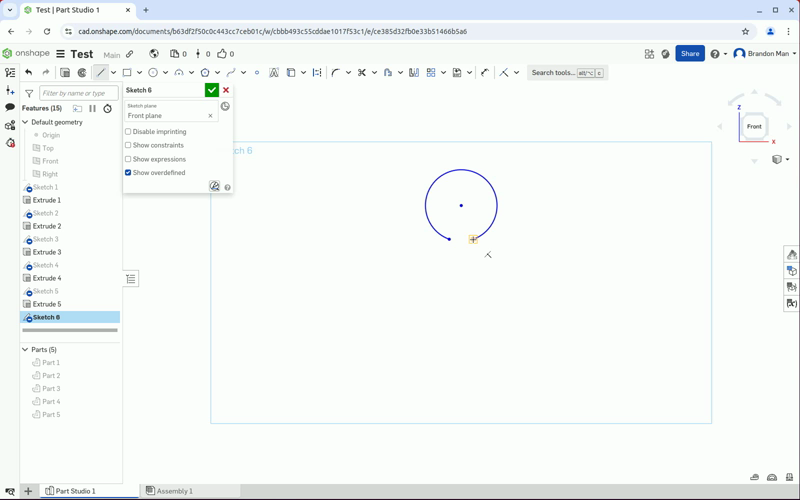
mouse_move(503, 239)
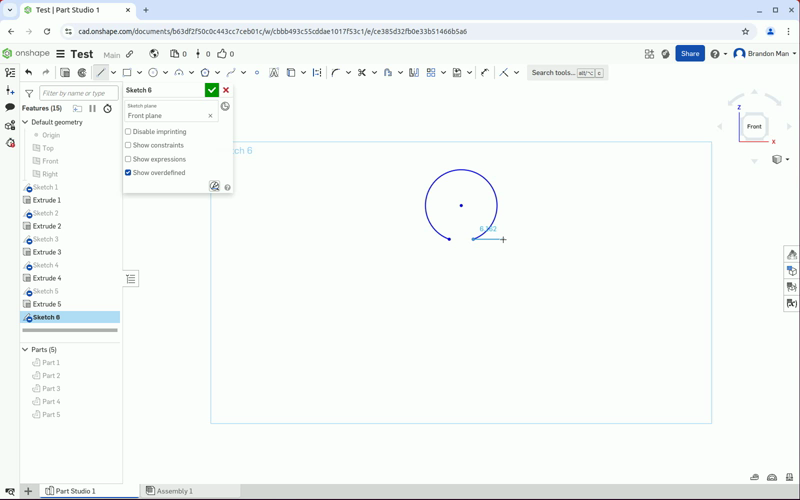
mouse_move(473, 229)
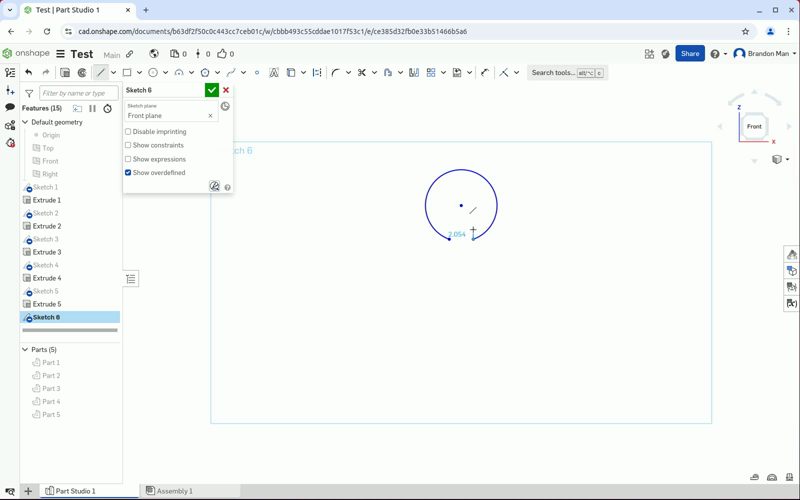
click(473, 229)
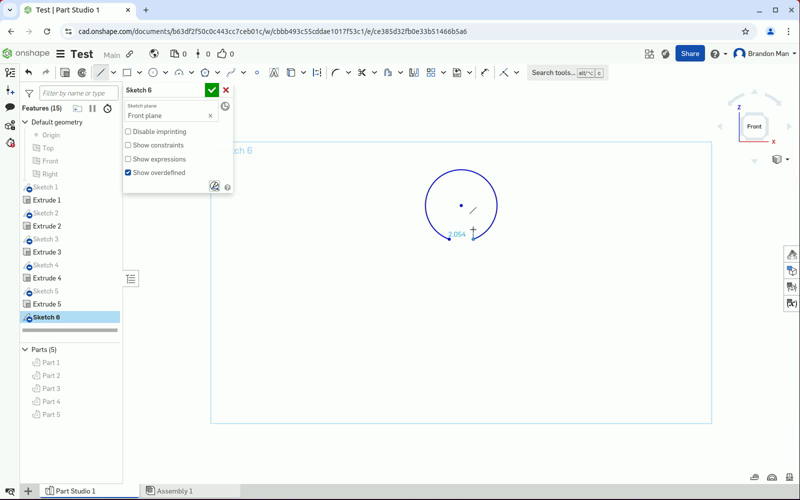
key_up(shift)
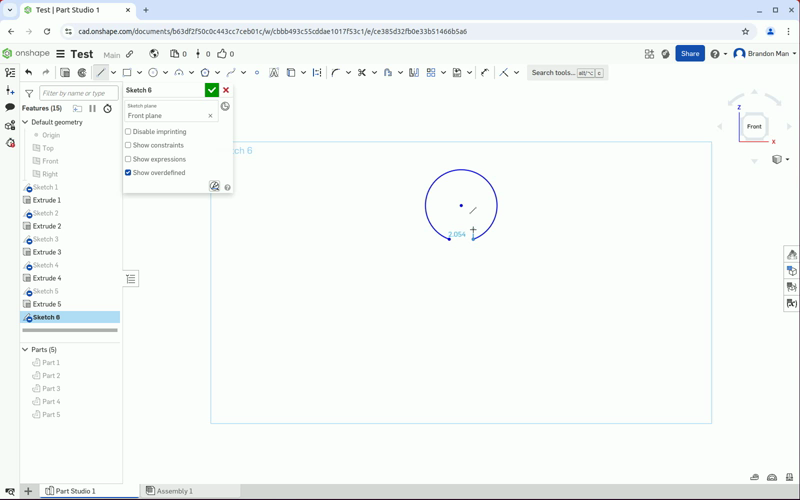
key_down(shift)
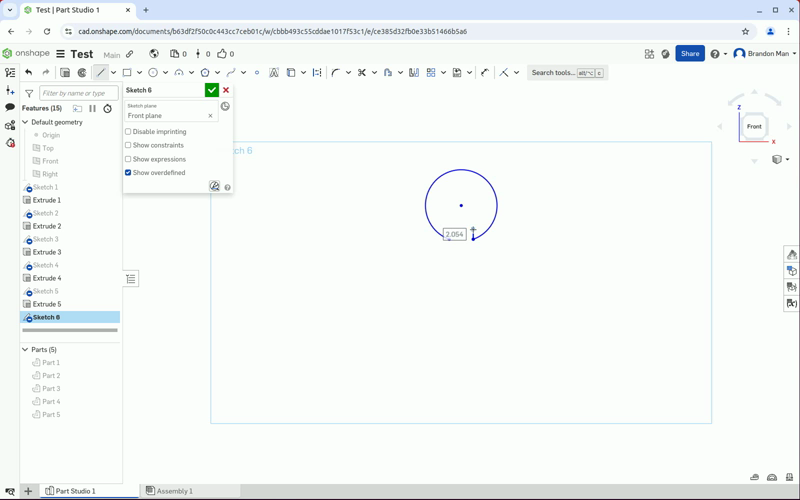
mouse_move(503, 229)
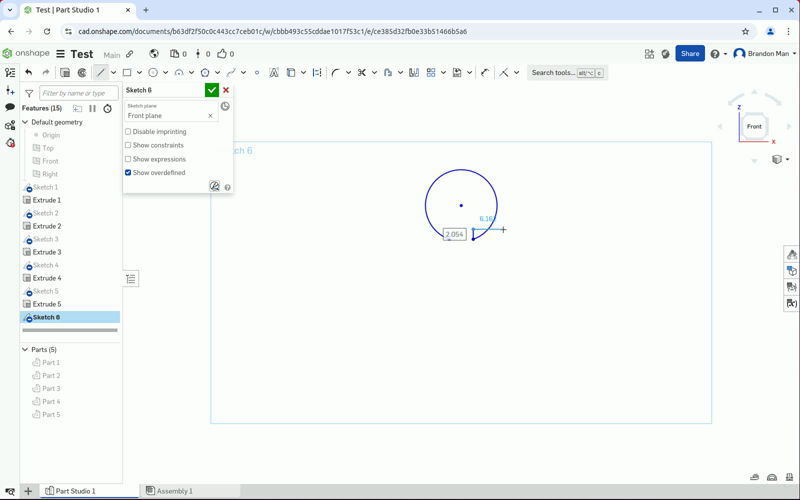
mouse_move(460, 229)
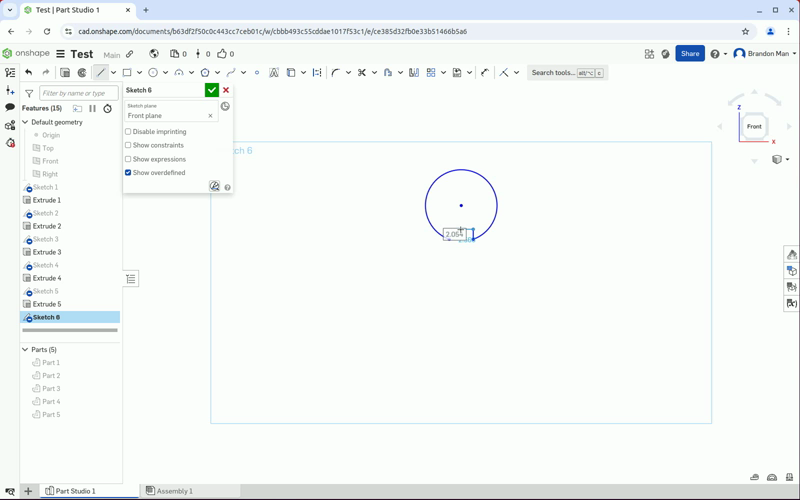
click(460, 229)
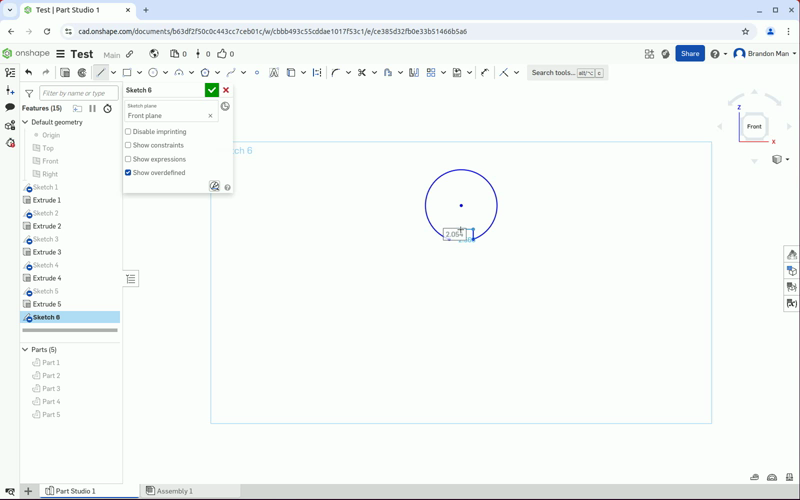
key_up(shift)
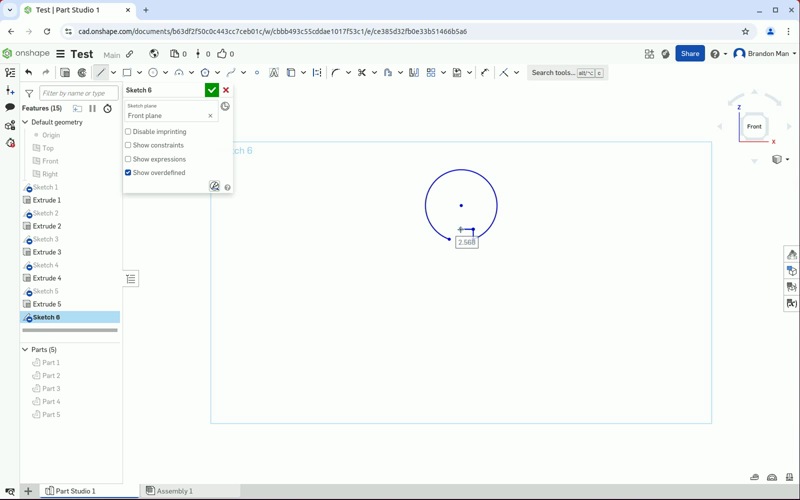
key_down(shift)
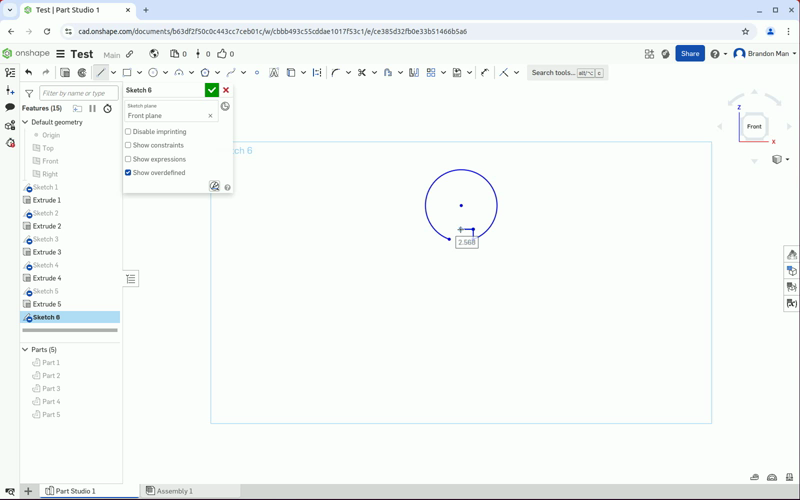
mouse_move(490, 229)
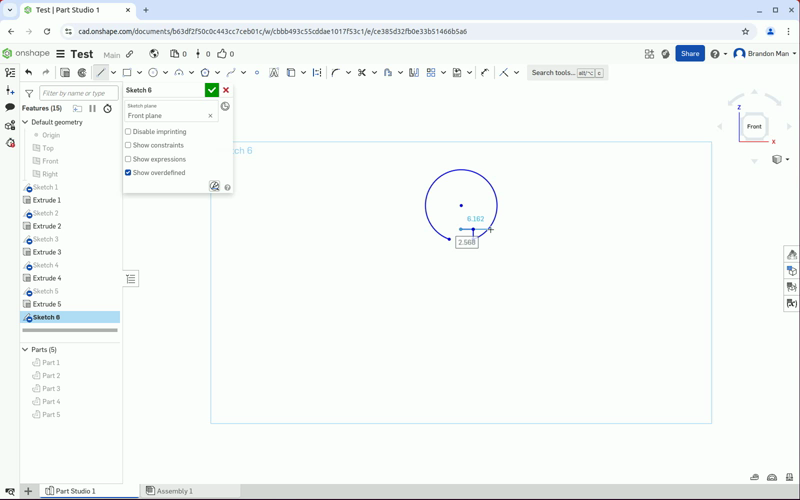
mouse_move(449, 229)
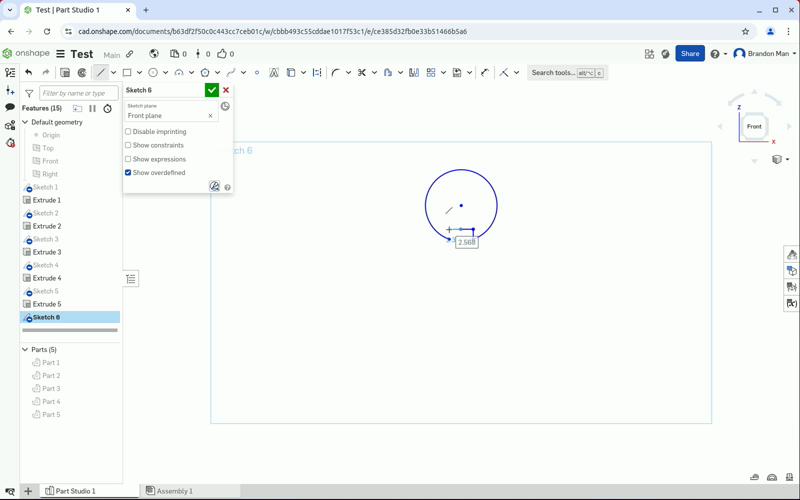
click(449, 229)
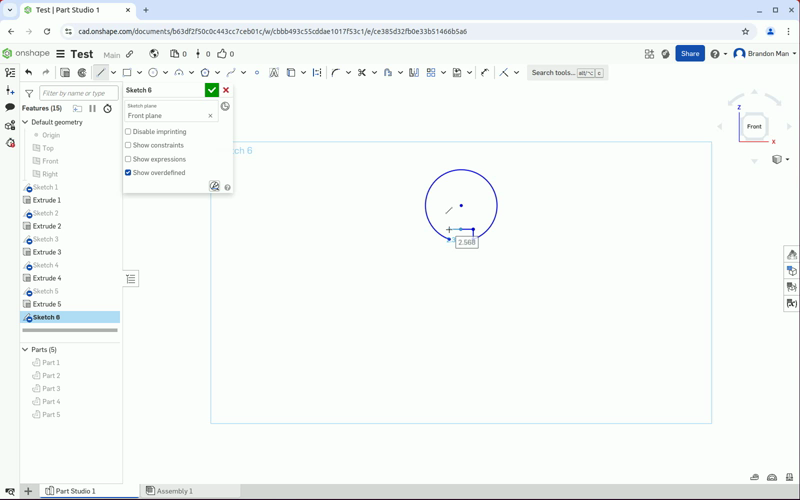
key_up(shift)
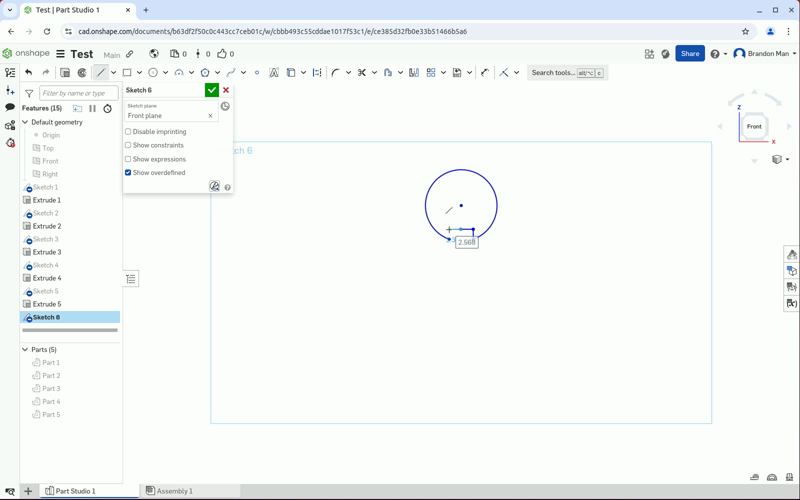
mouse_move(479, 229)
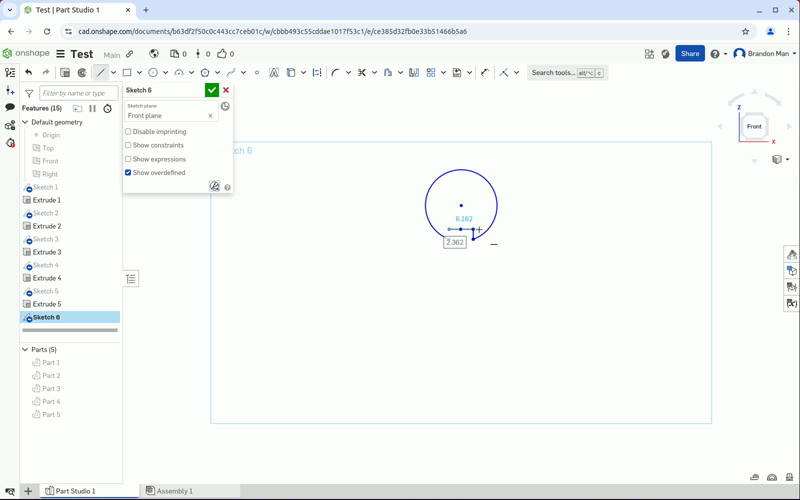
key_down(shift)
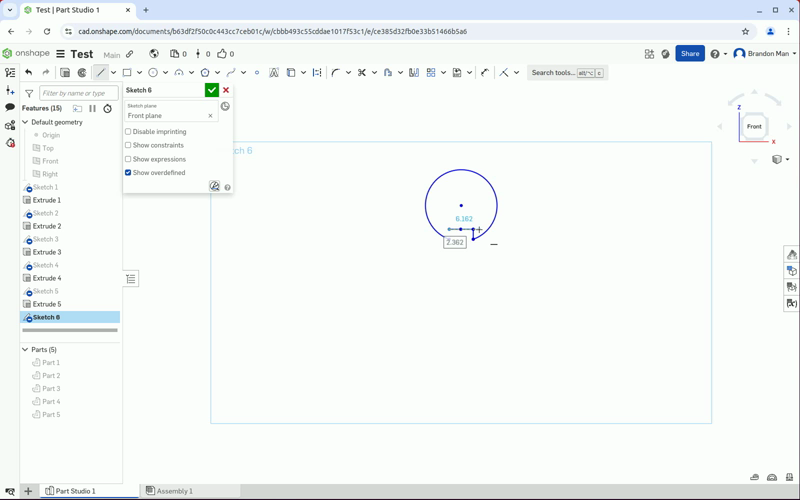
mouse_move(449, 239)
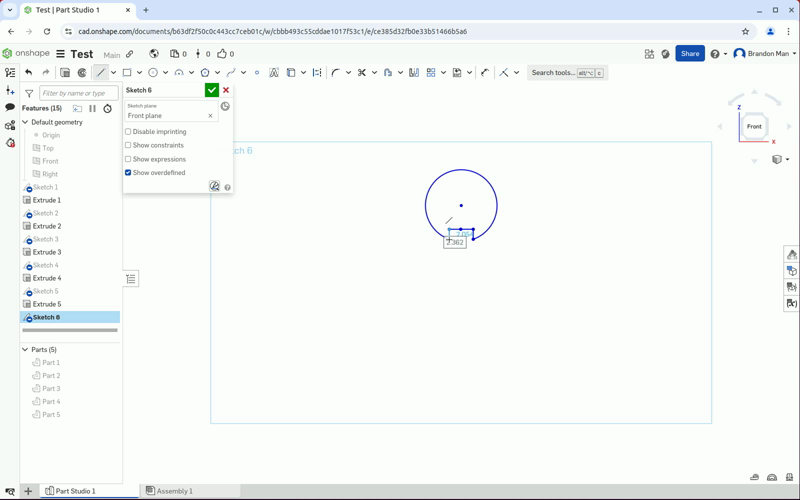
key_up(shift)
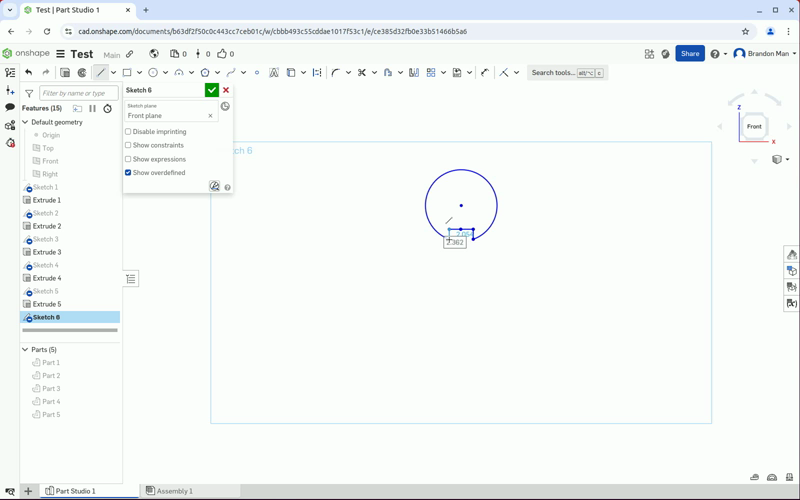
click(449, 239)
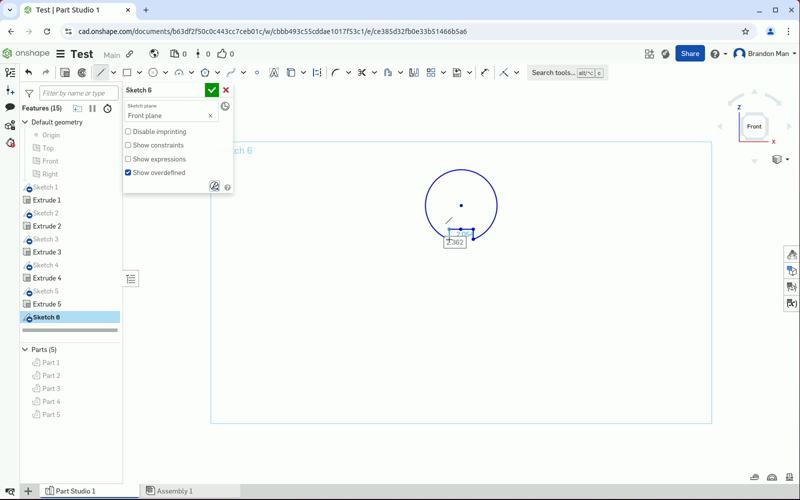
key(esc)
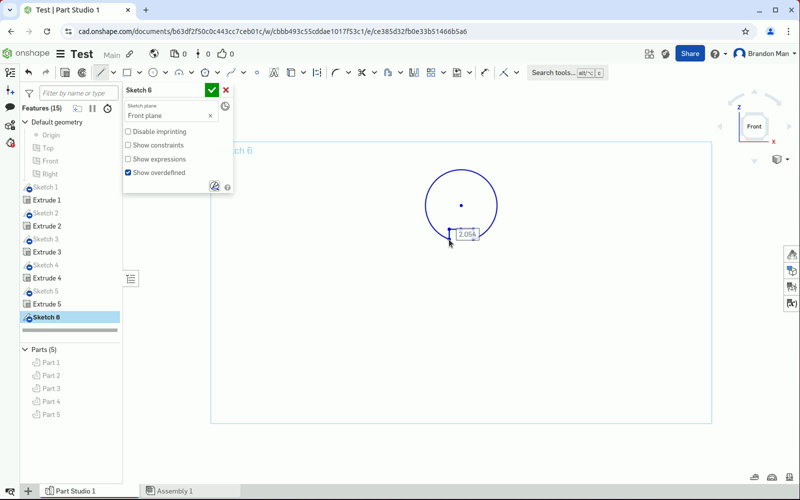
key(c)
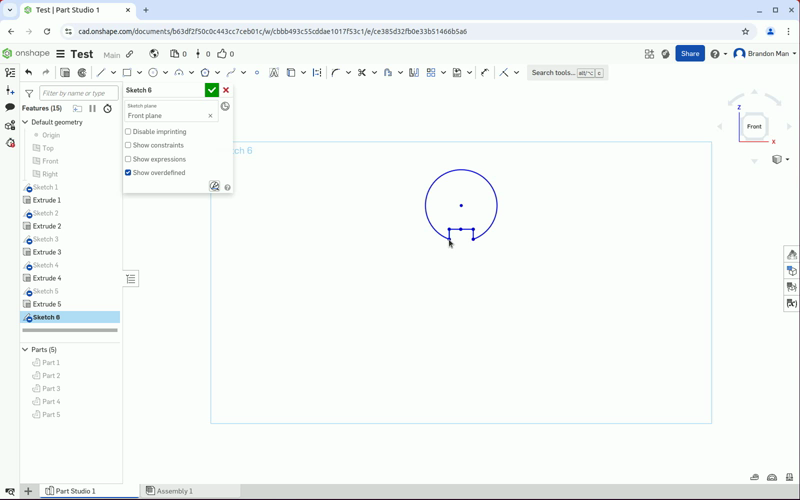
key_down(shift)
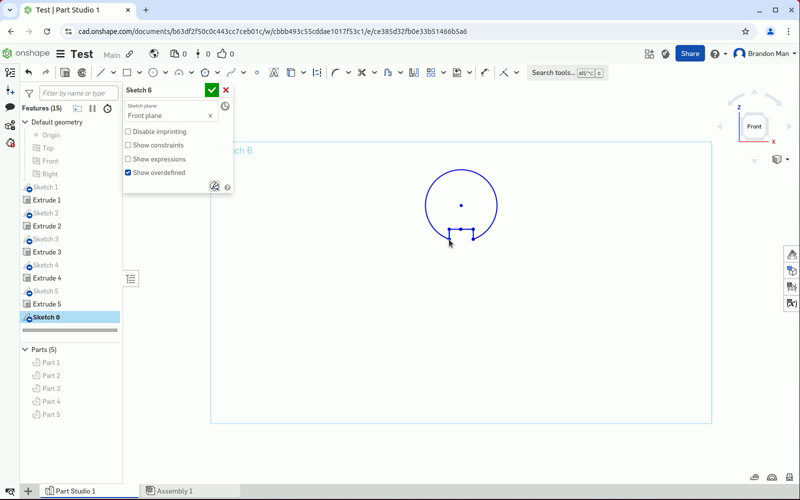
mouse_move(460, 205)
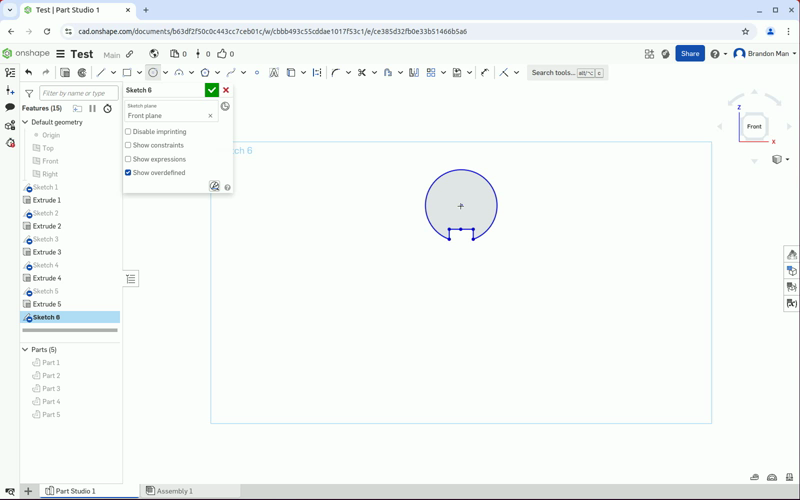
click(460, 205)
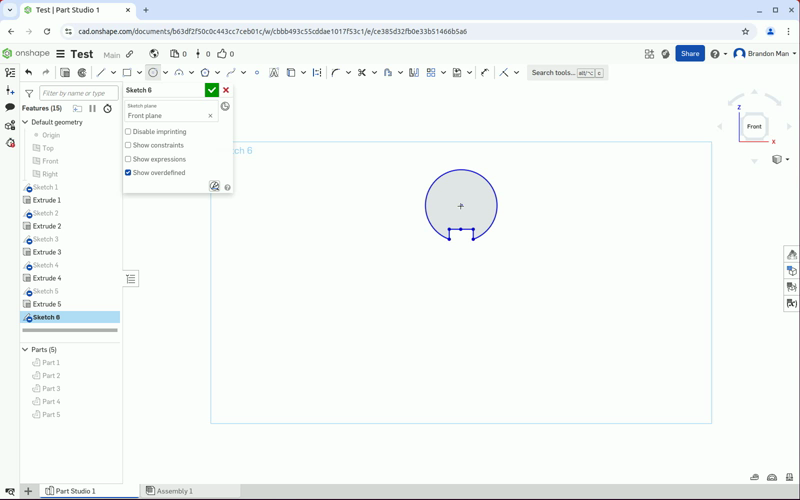
key_up(shift)
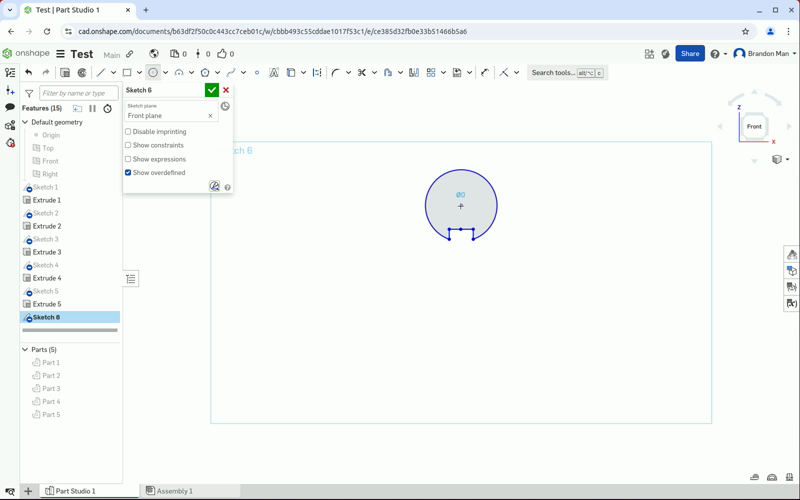
mouse_move(478, 205)
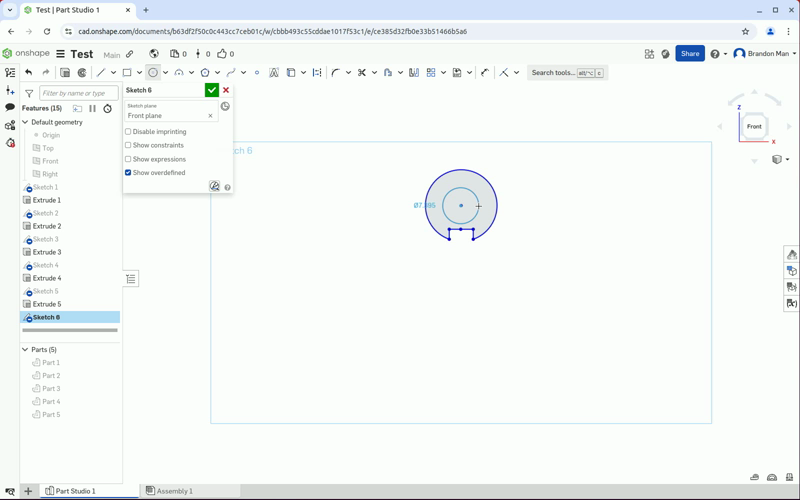
click(478, 205)
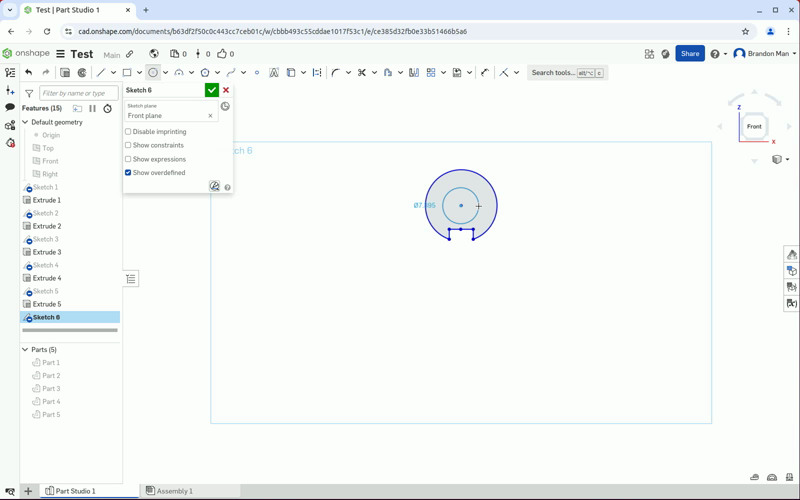
key(esc)
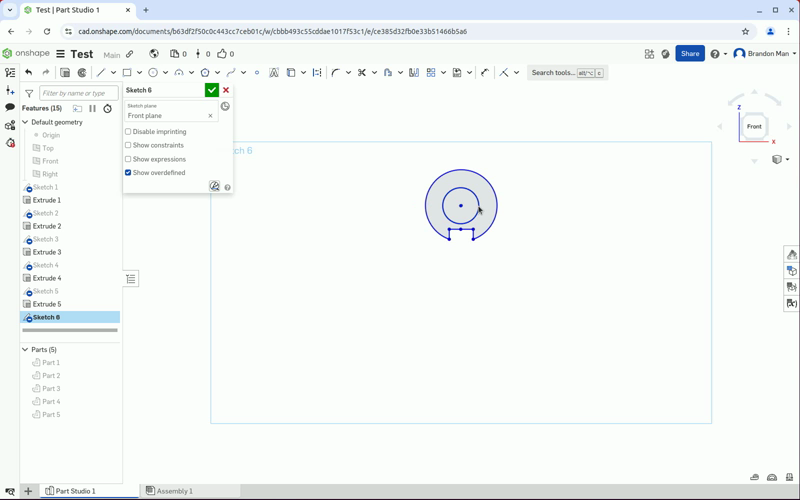
mouse_move(483, 204)
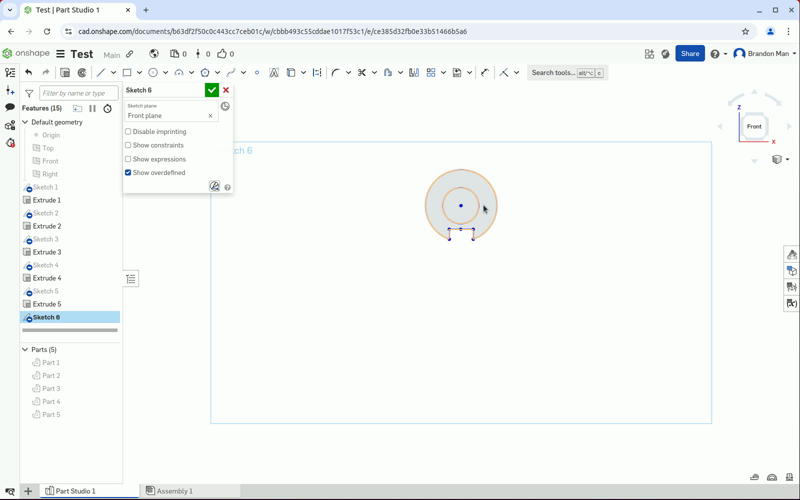
click(483, 204)
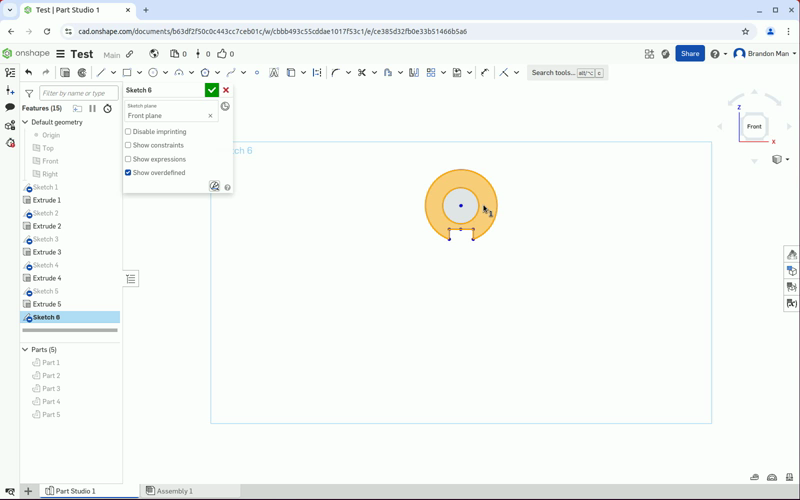
mouse_move(73, 352)
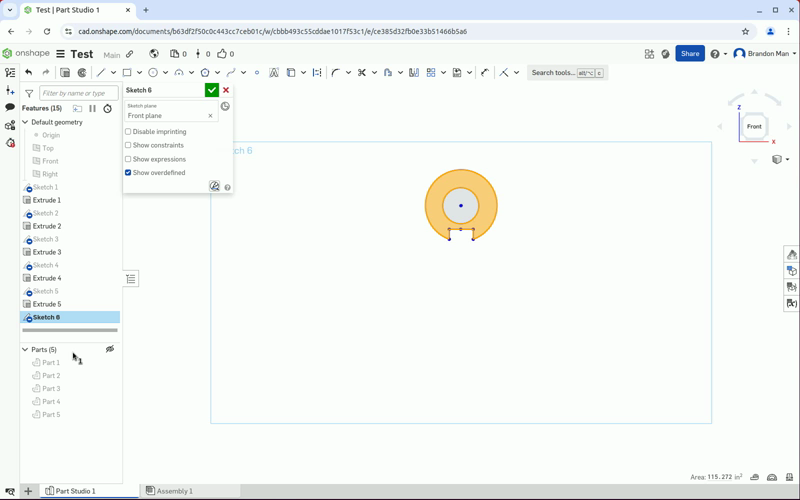
key(shift+y)
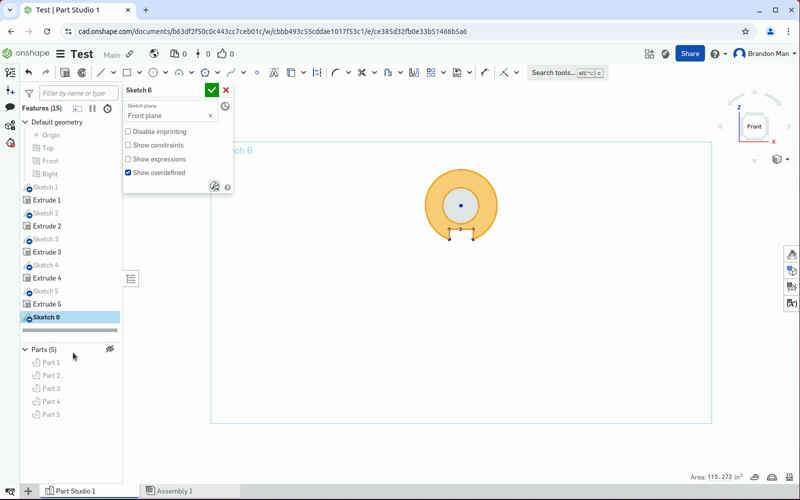
key(shift+e)
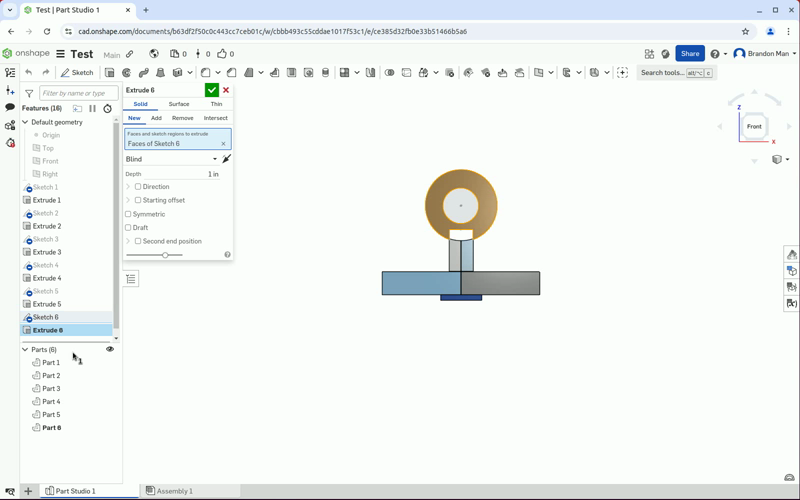
mouse_move(143, 106)
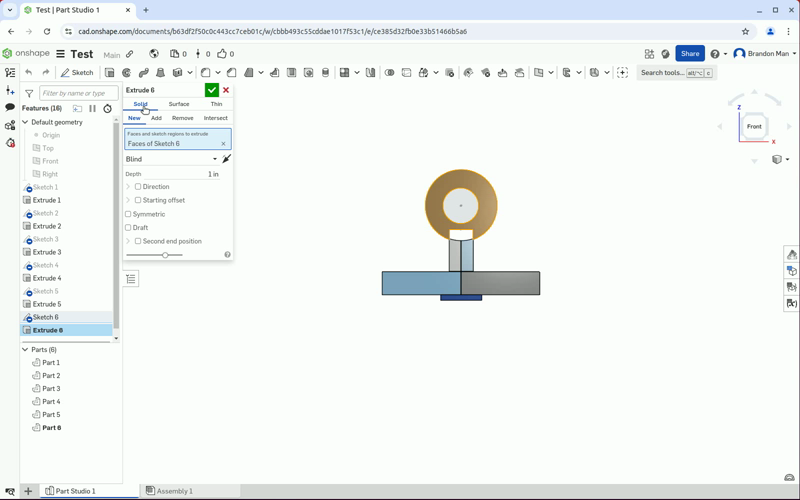
click(143, 106)
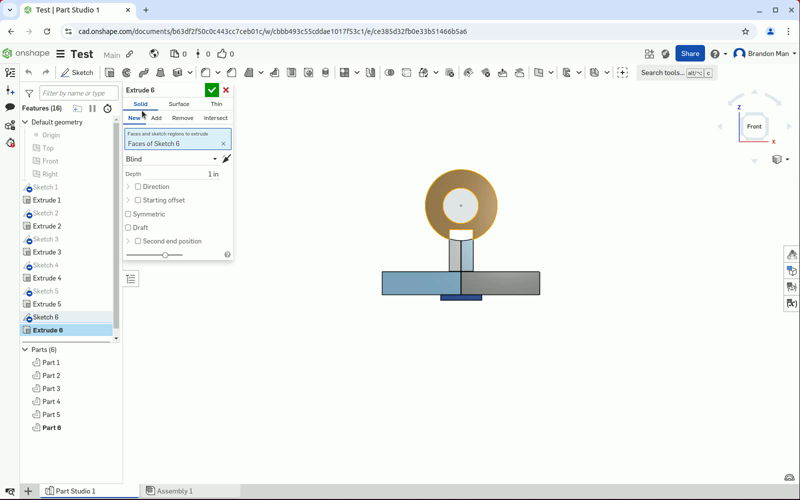
mouse_move(137, 120)
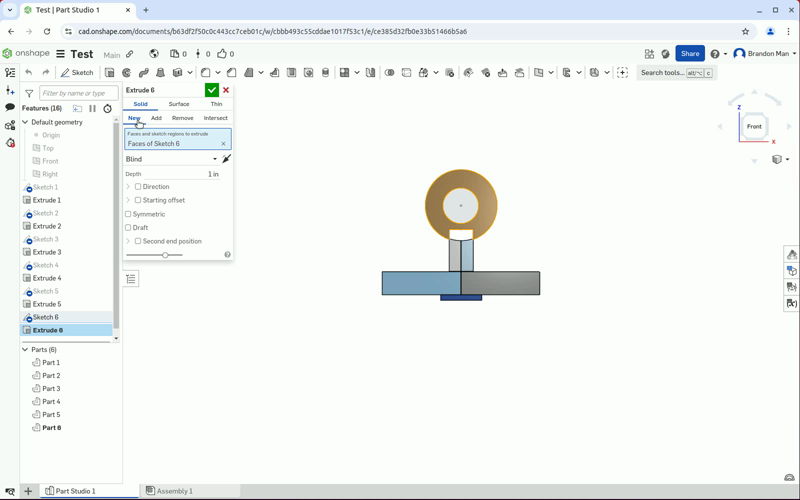
click(137, 120)
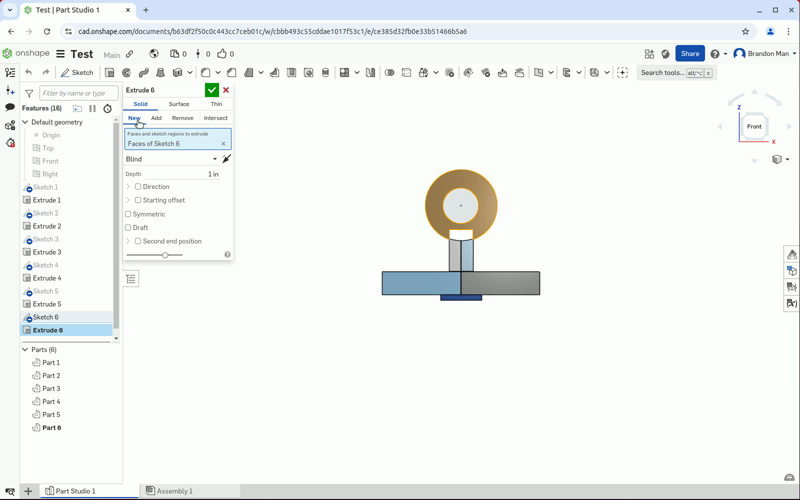
key(tab, 4)
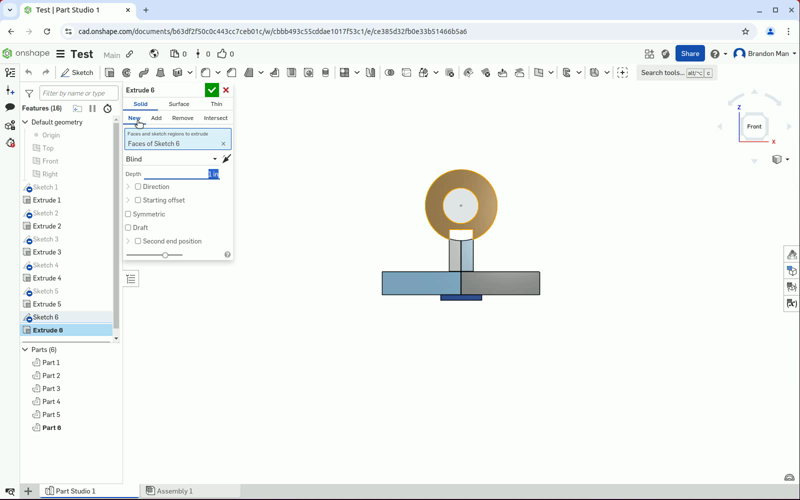
text(20.22)
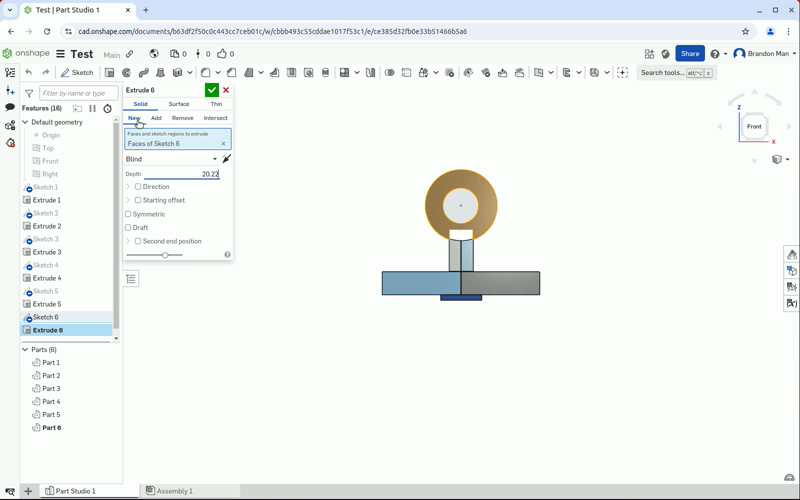
key(tab, 3)
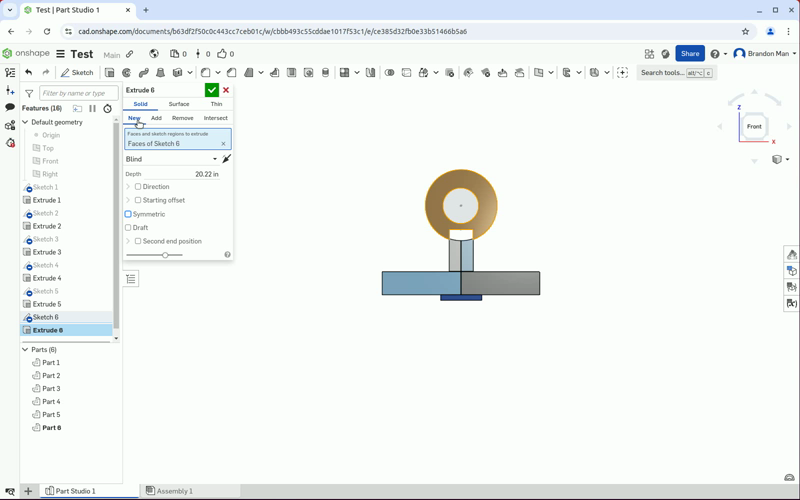
key(space)
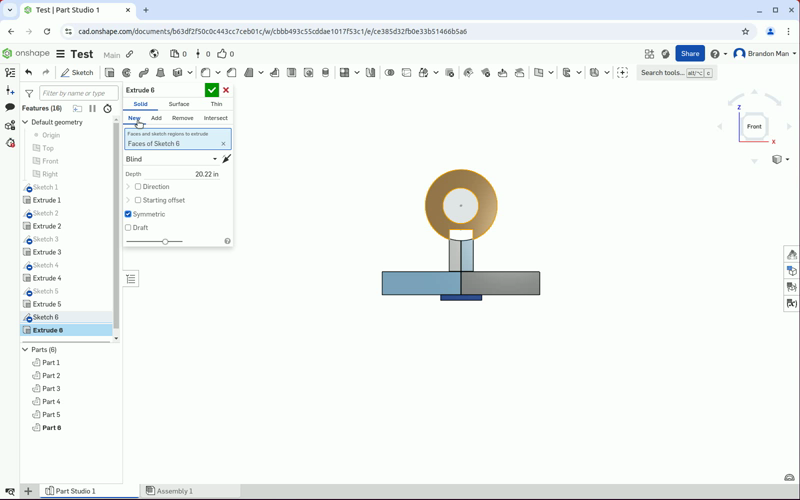
key(enter)
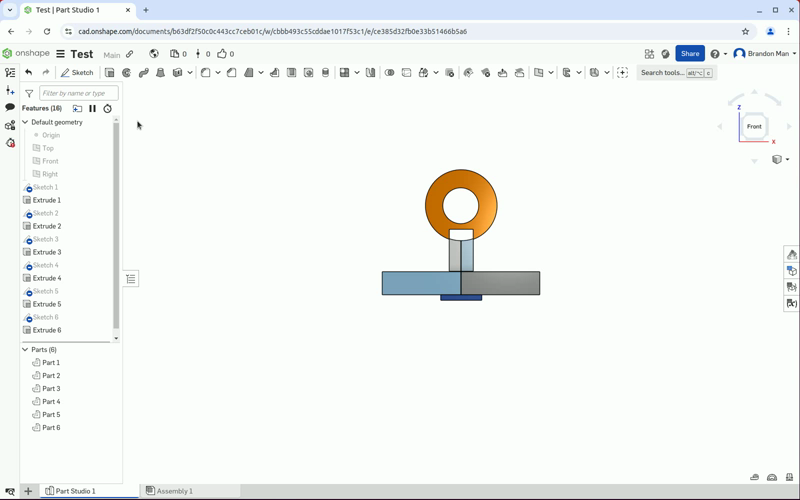
key(shift+h)
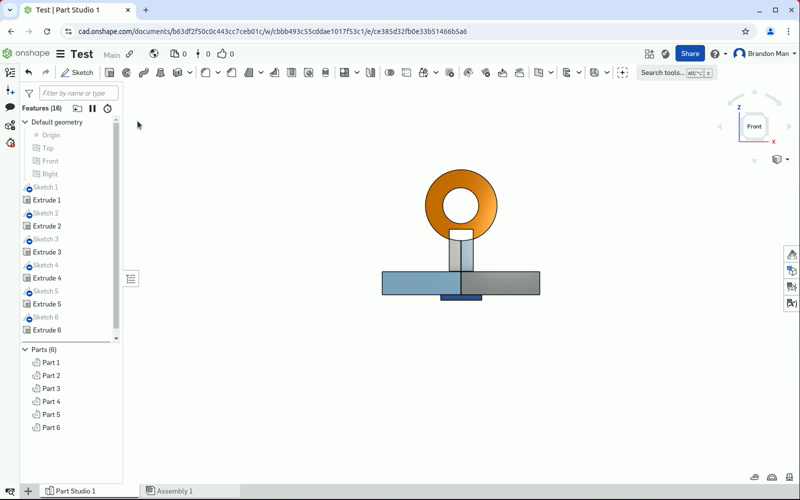
key(shift+h)
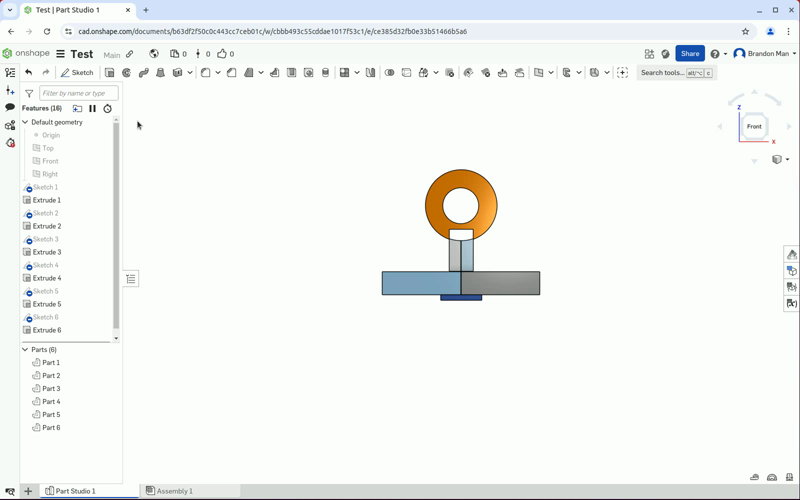
mouse_move(69, 189)
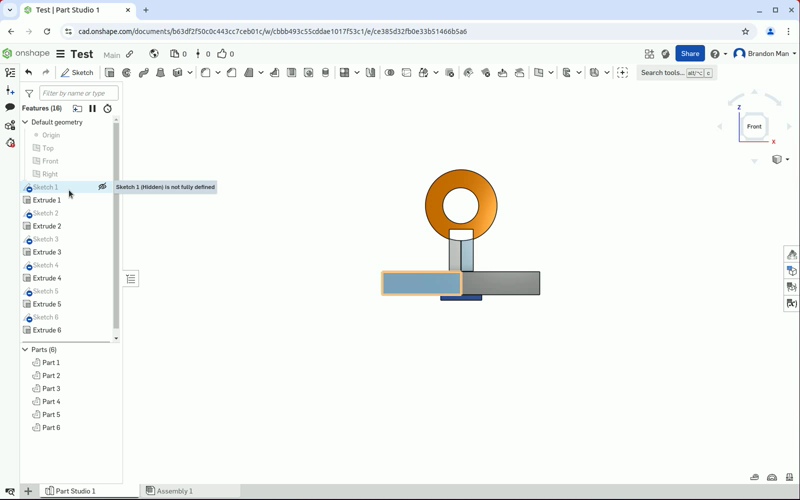
click(69, 189)
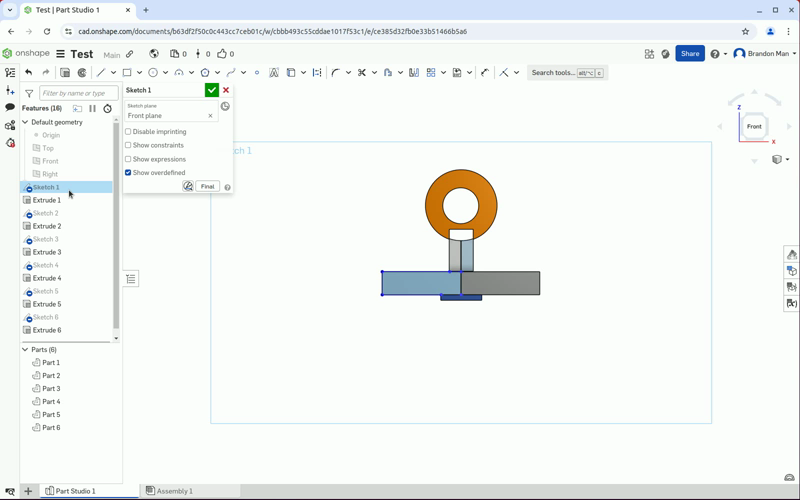
mouse_move(229, 92)
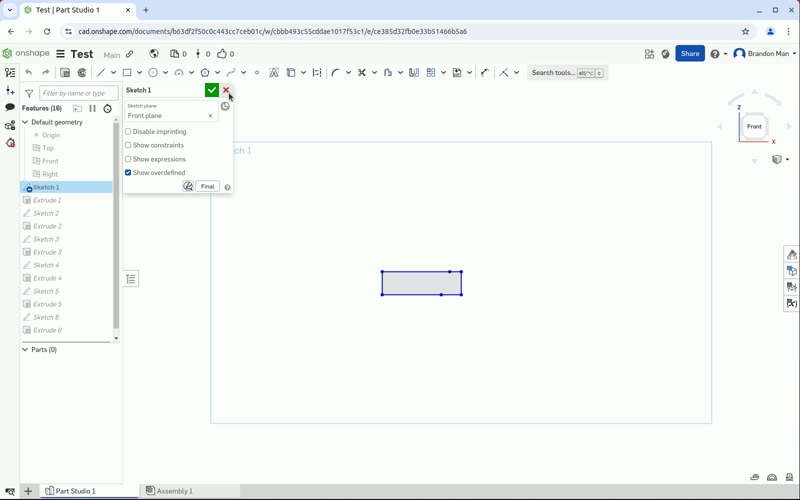
click(229, 92)
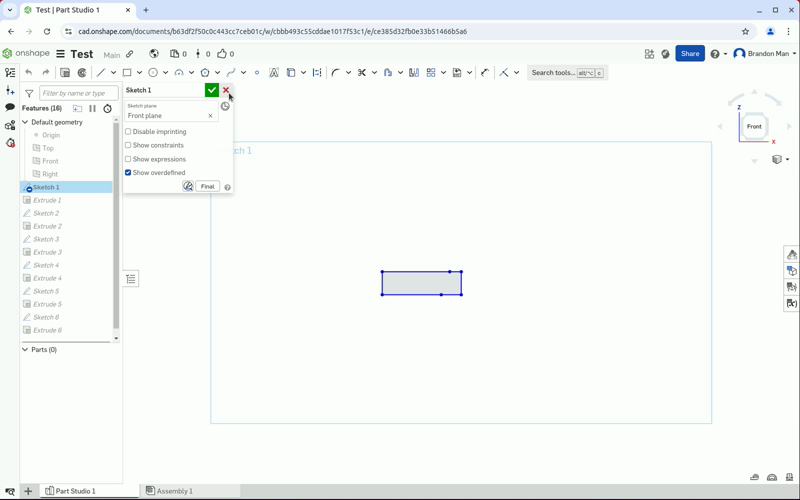
key(shift+s)
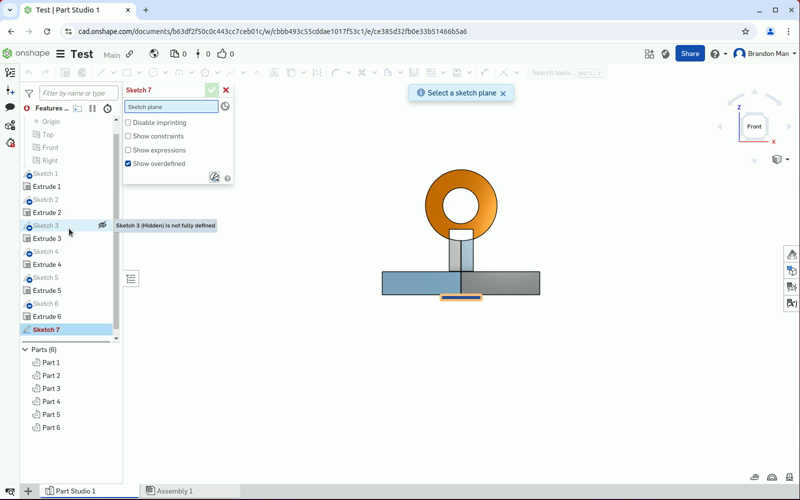
scroll(3)
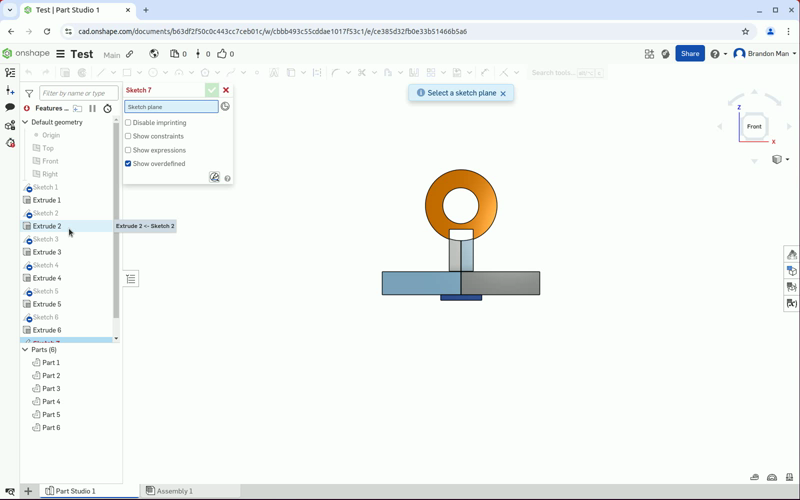
mouse_move(69, 163)
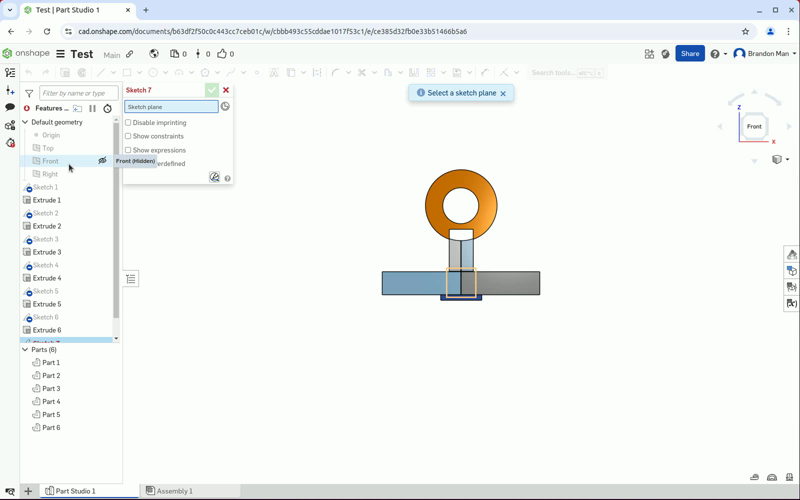
click(69, 163)
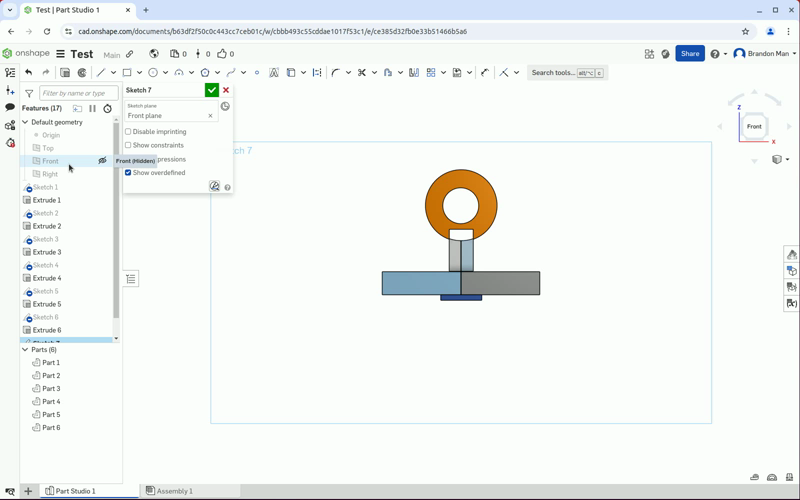
mouse_move(73, 352)
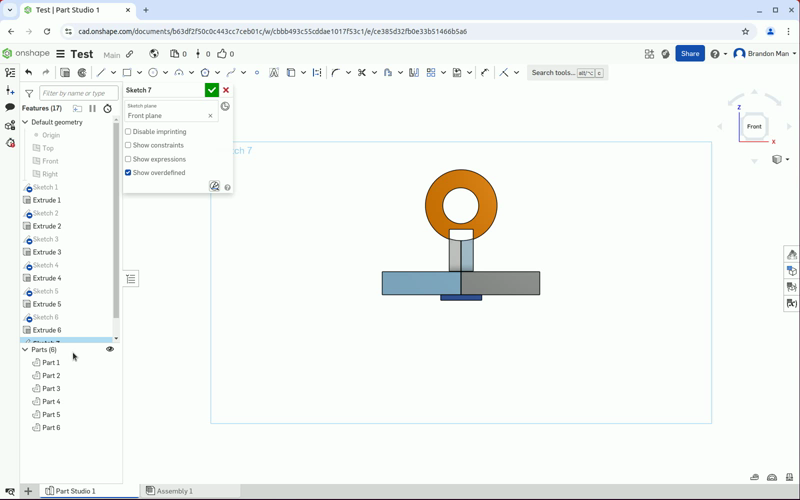
key(y)
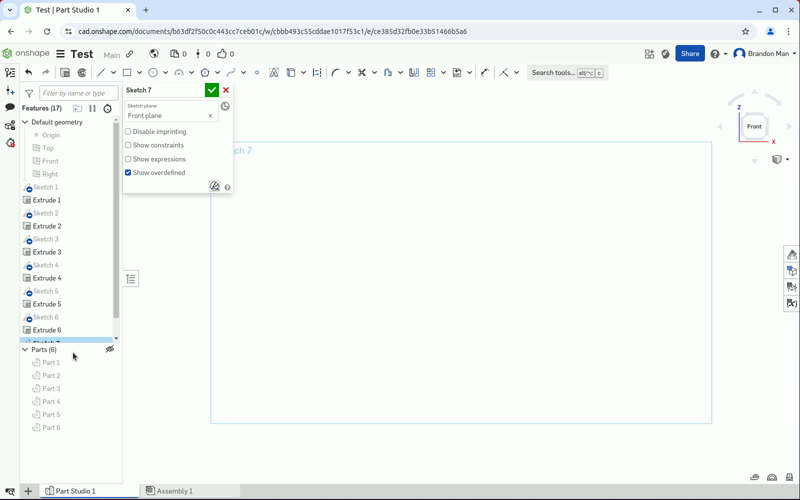
key(a)
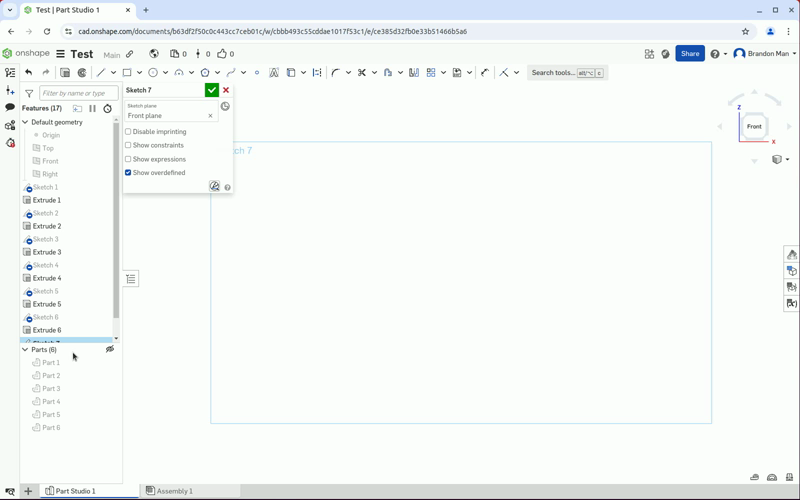
key_down(shift)
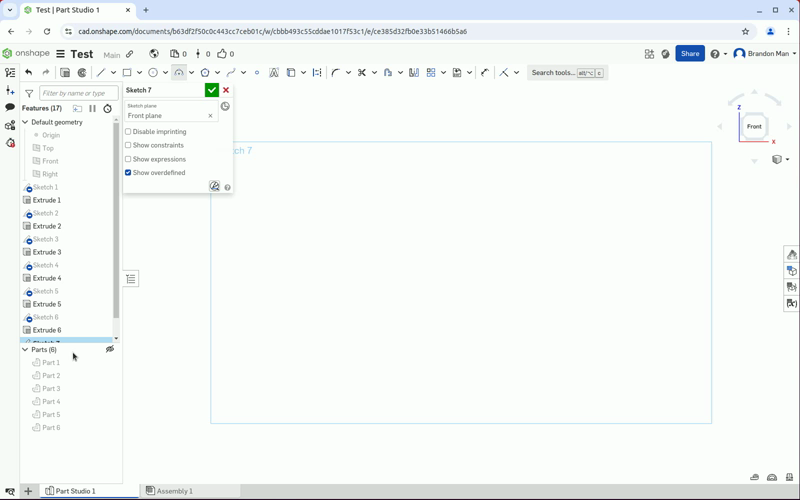
mouse_move(449, 239)
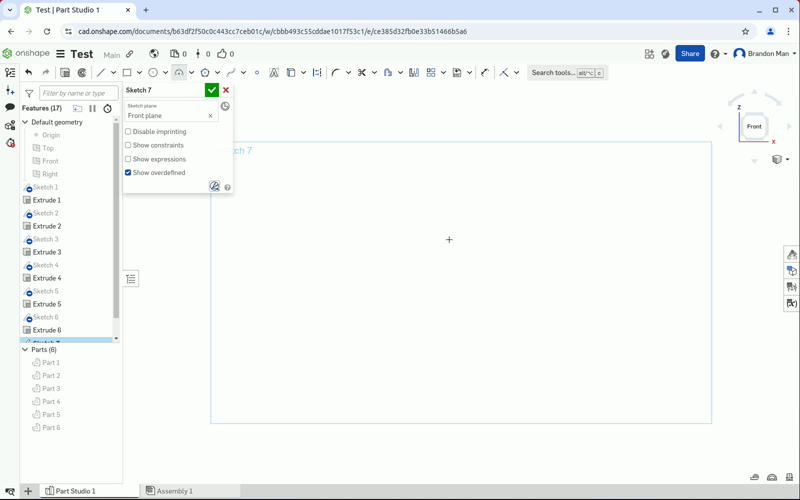
click(449, 239)
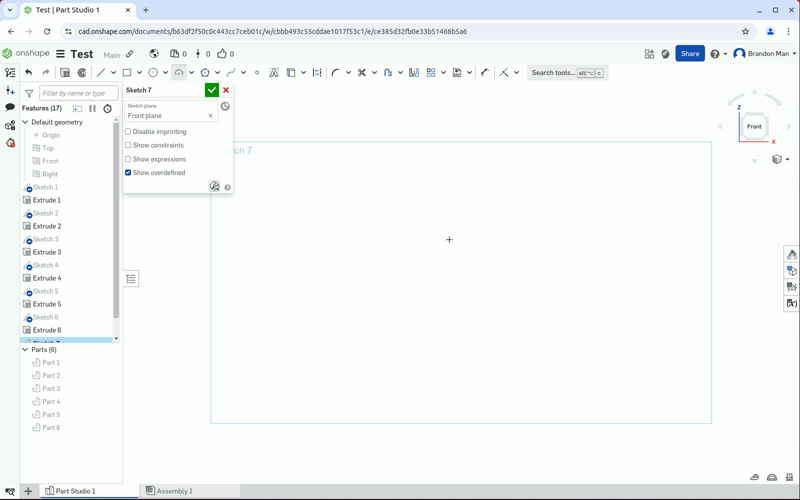
key_up(shift)
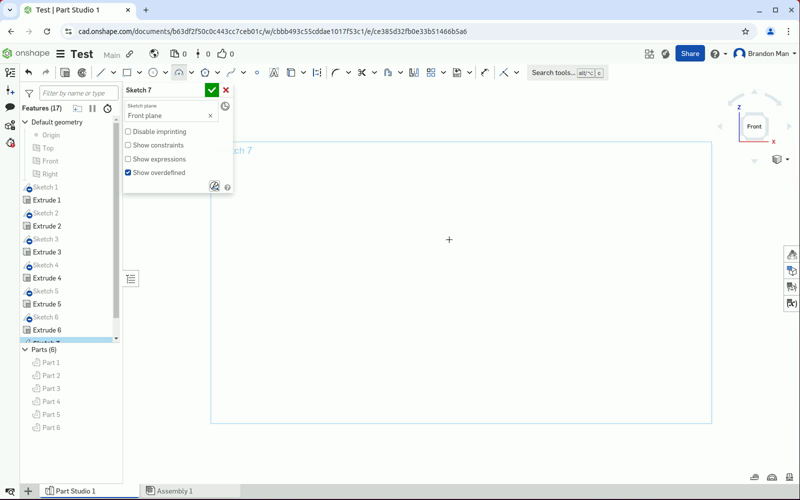
key_down(shift)
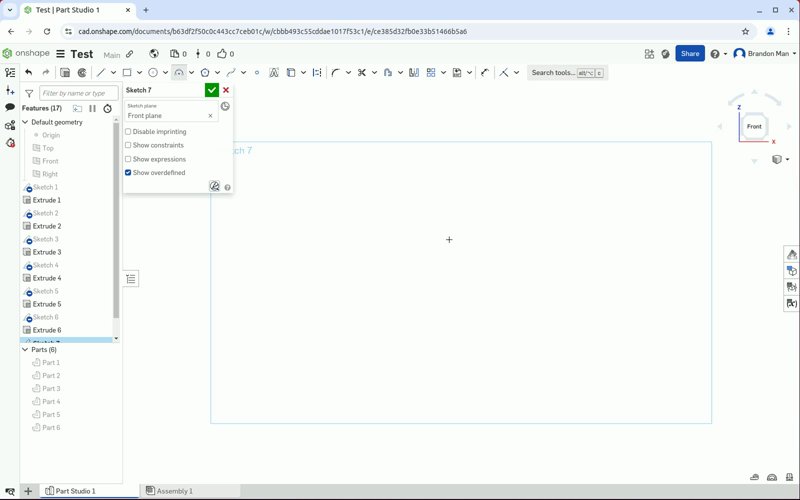
mouse_move(461, 241)
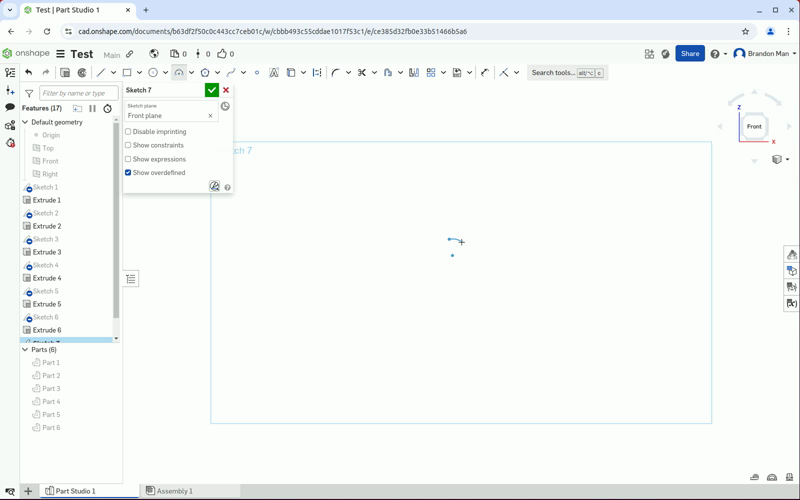
click(461, 241)
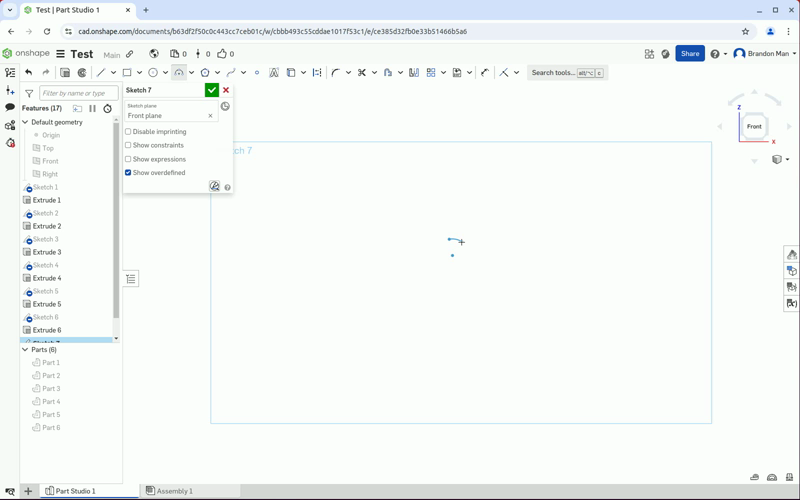
mouse_move(455, 241)
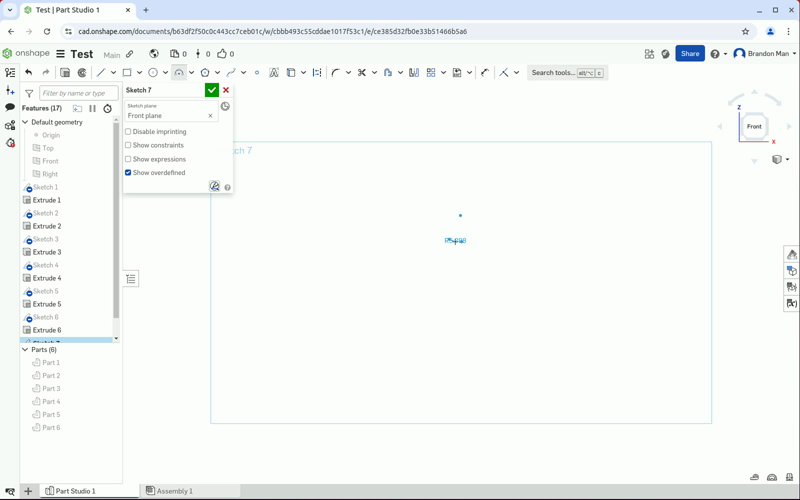
click(455, 241)
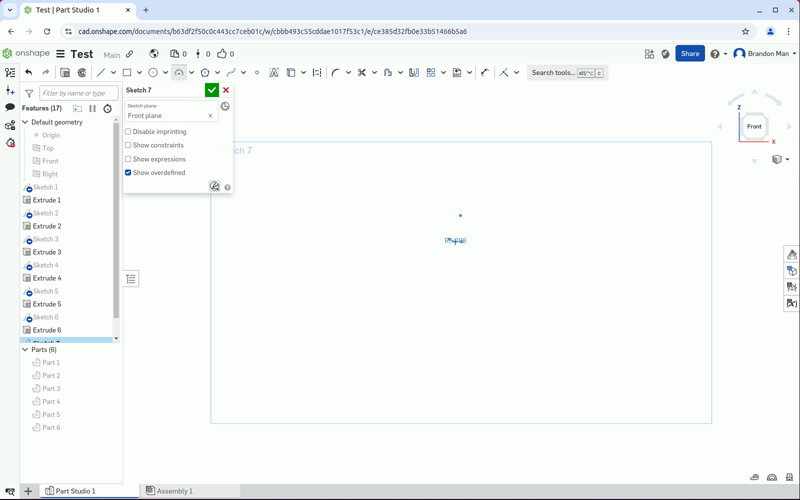
key_up(shift)
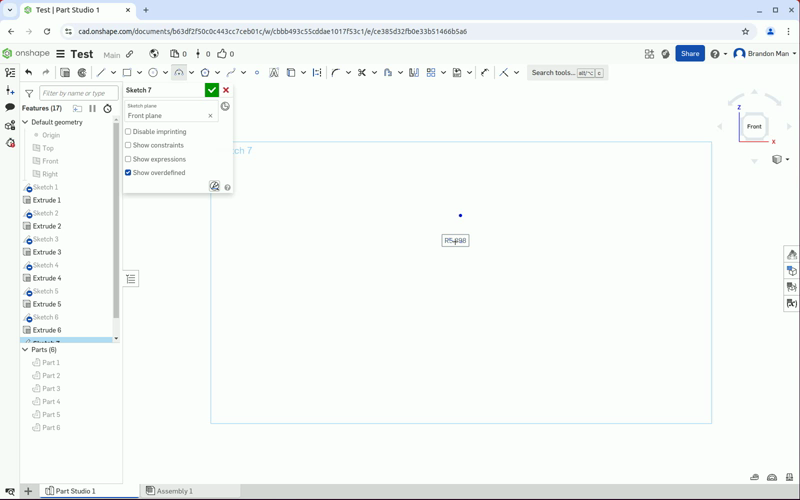
key(esc)
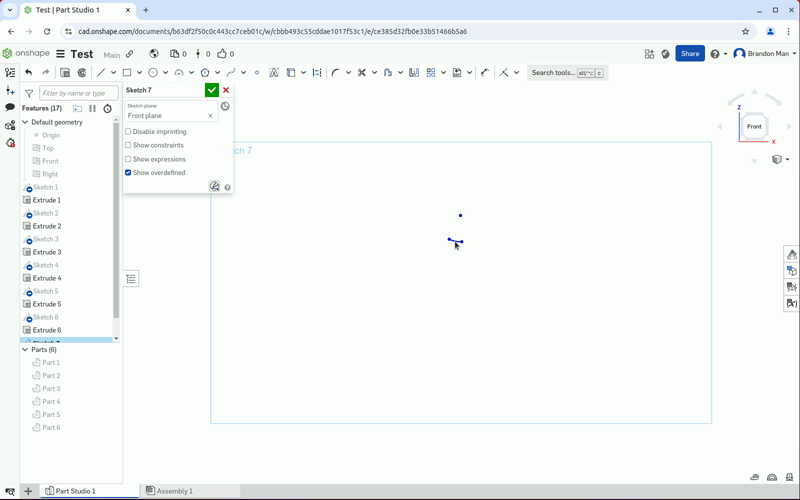
key(l)
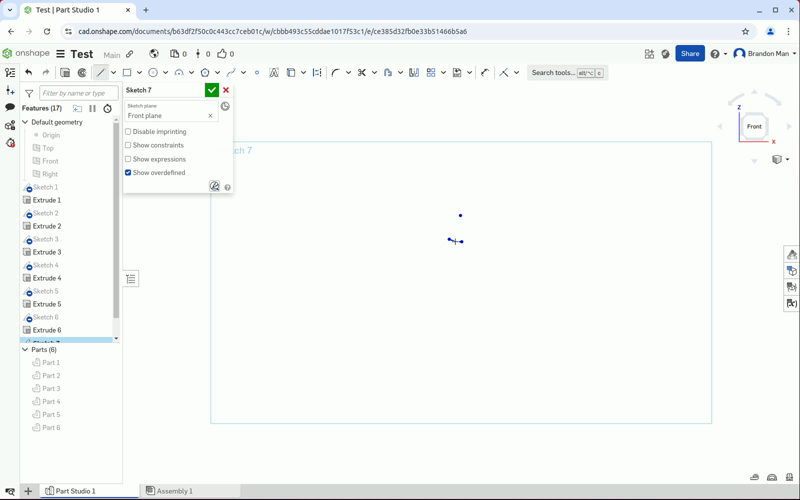
mouse_move(461, 241)
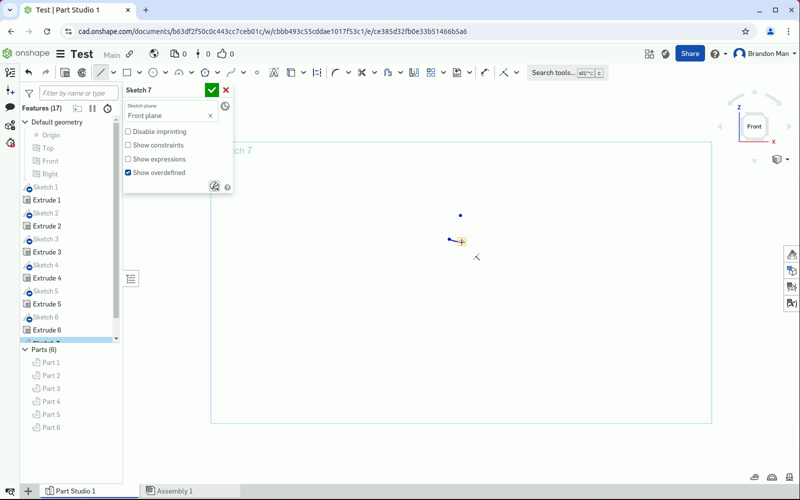
click(461, 241)
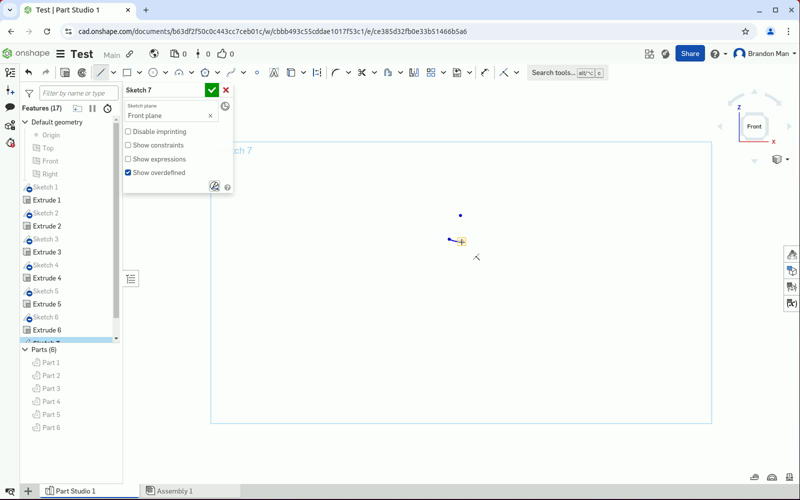
key_down(shift)
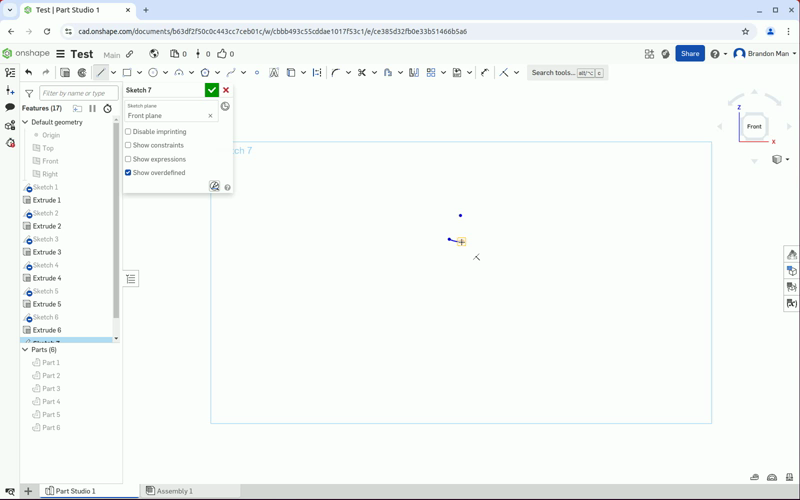
mouse_move(492, 241)
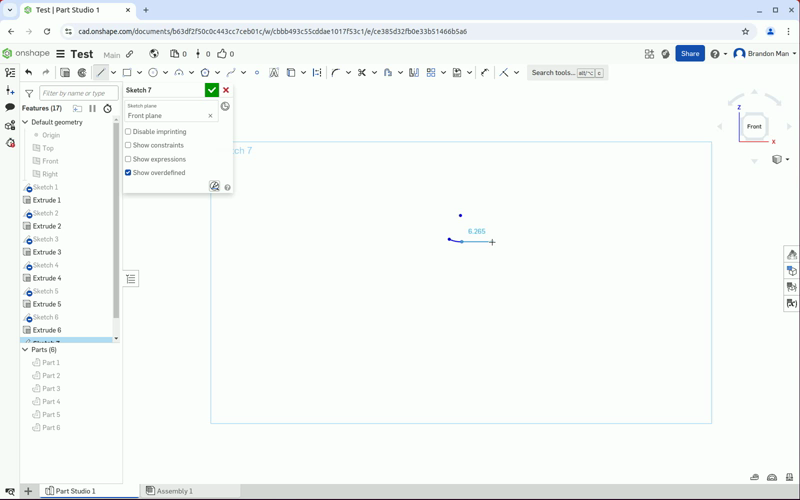
mouse_move(461, 228)
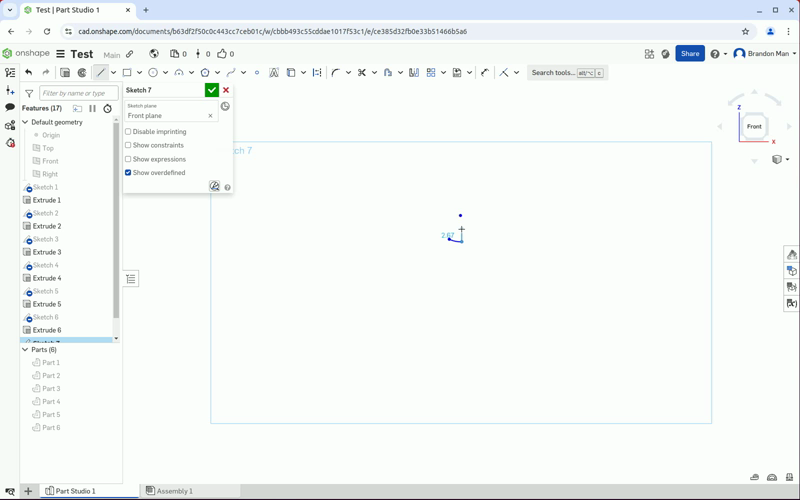
click(461, 228)
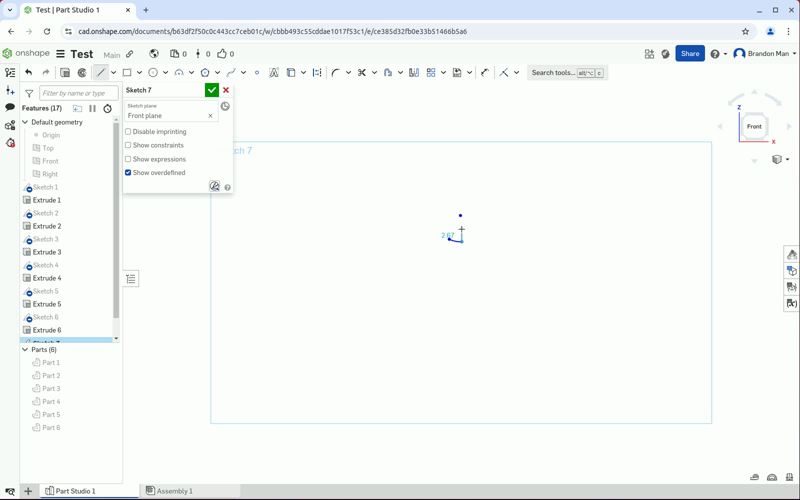
key_up(shift)
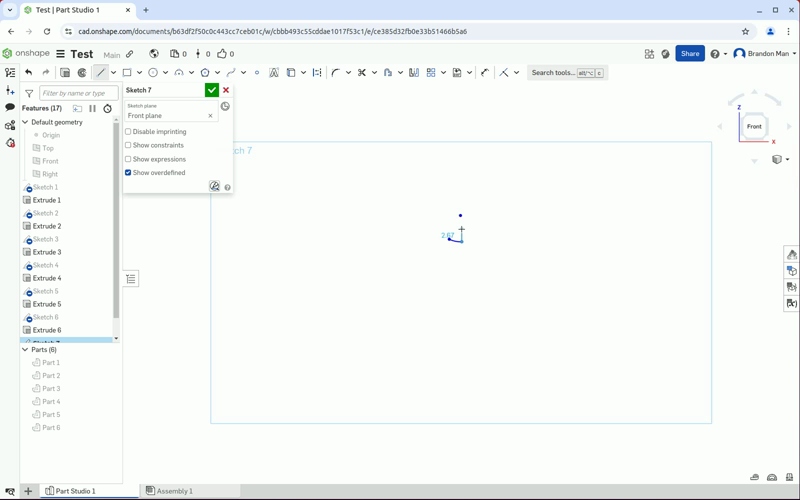
key_down(shift)
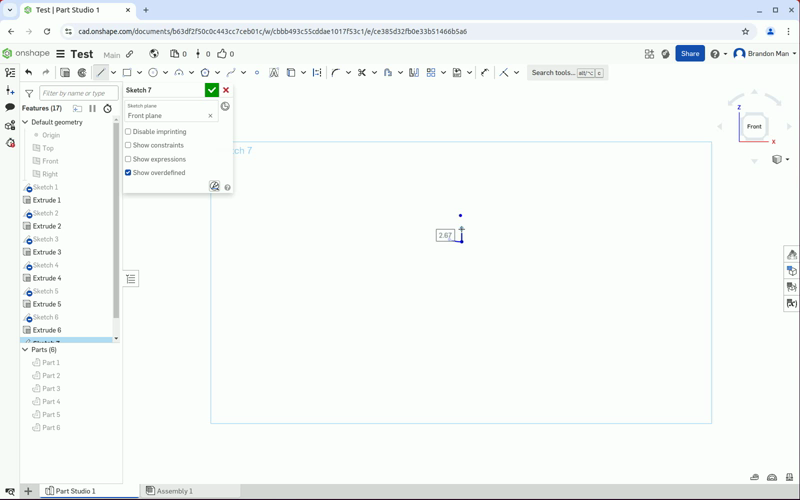
mouse_move(492, 228)
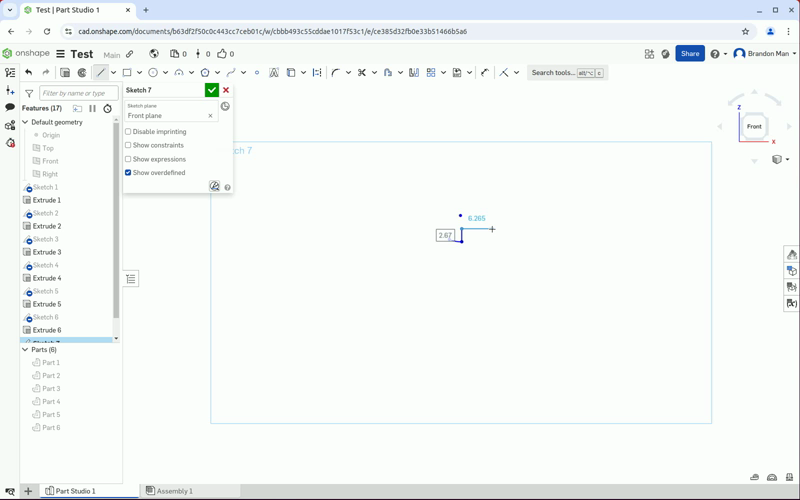
mouse_move(449, 228)
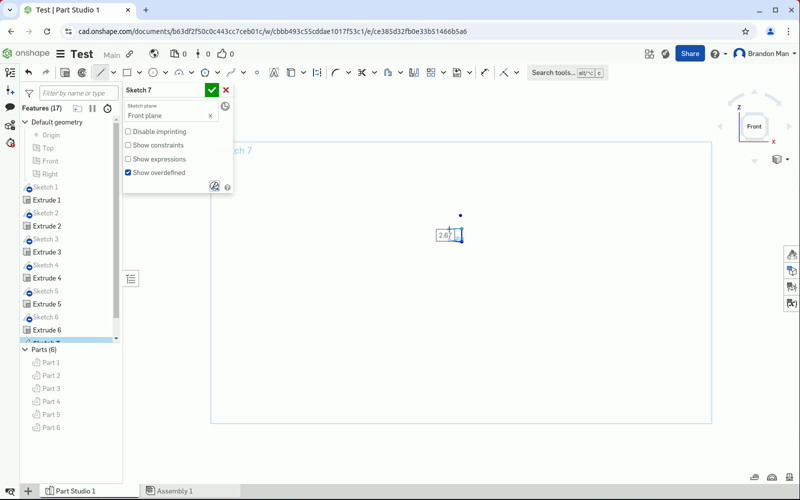
click(449, 228)
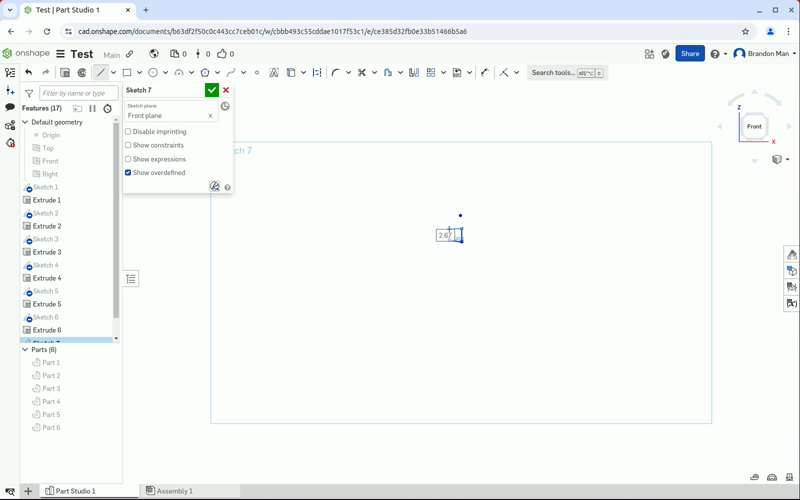
key_up(shift)
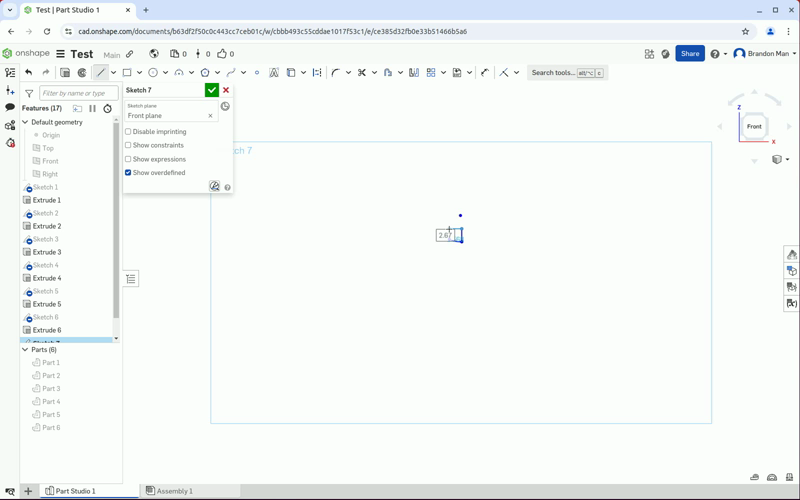
mouse_move(479, 228)
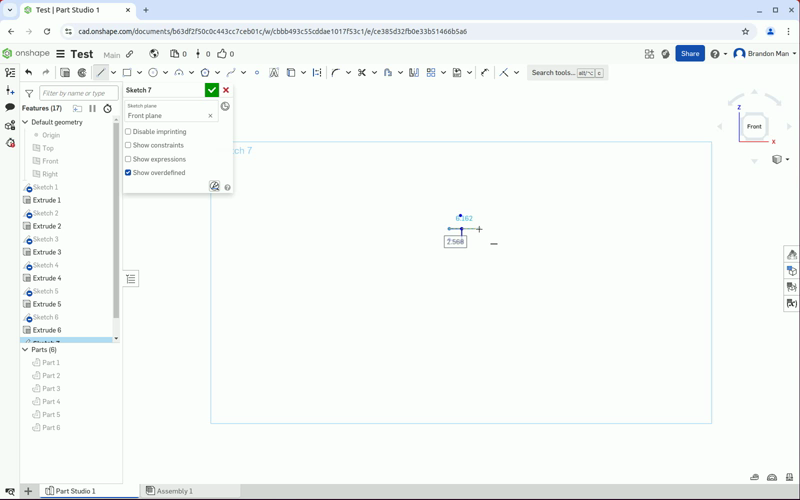
key_down(shift)
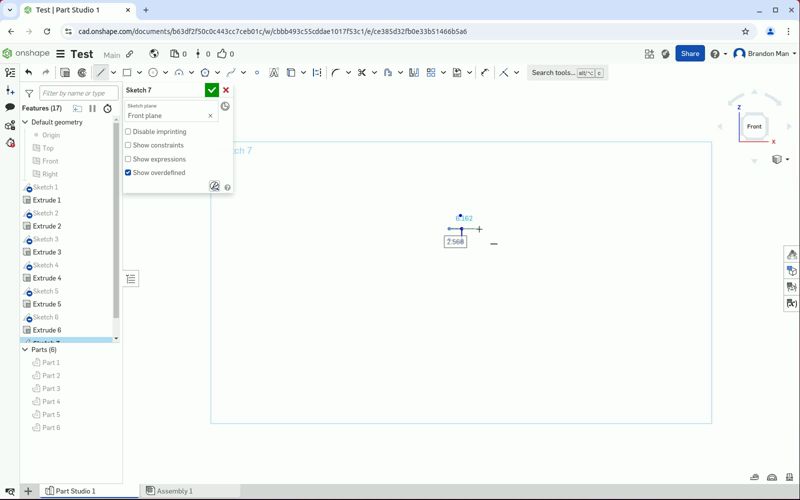
mouse_move(449, 239)
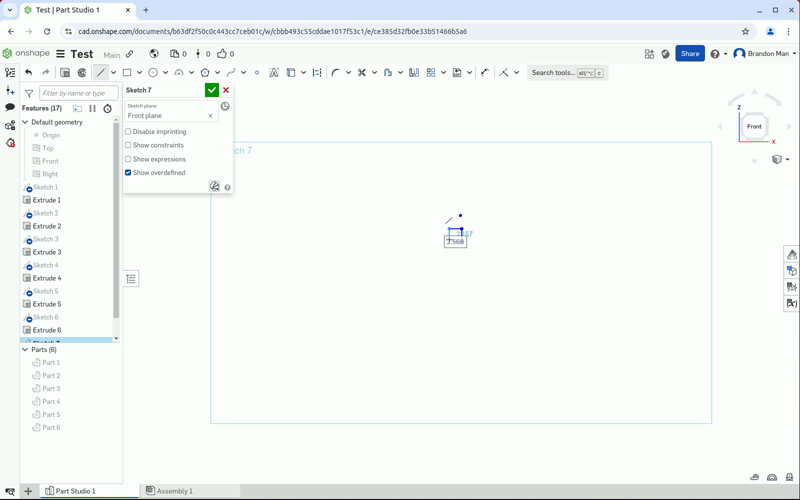
key_up(shift)
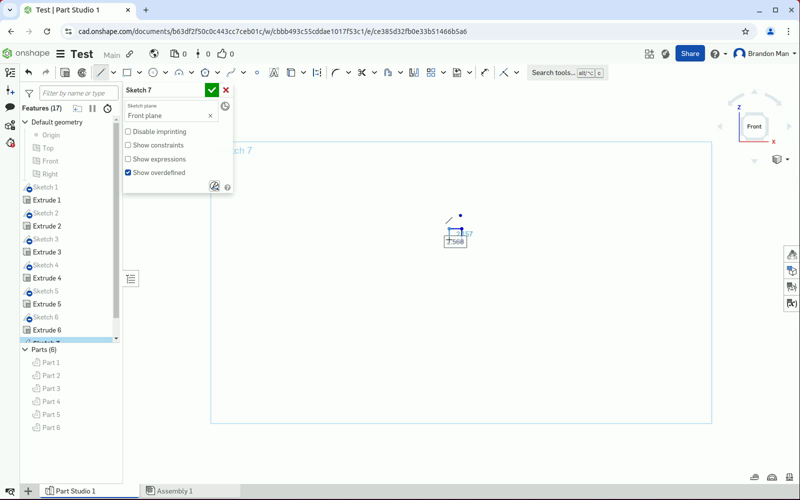
click(449, 239)
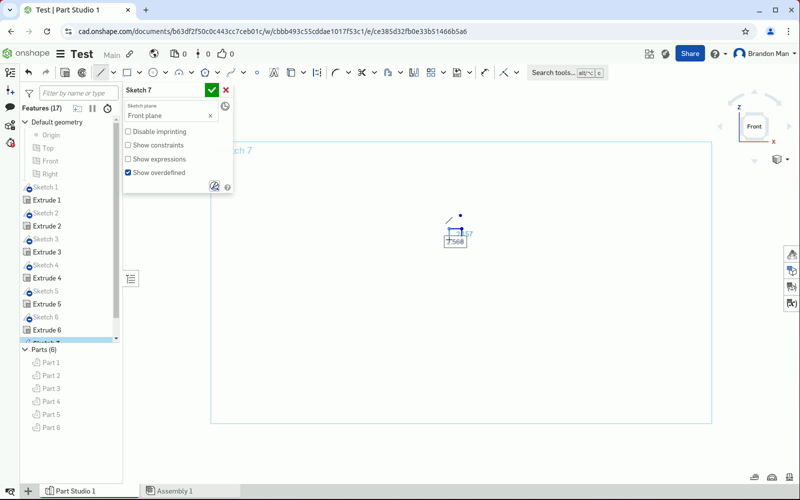
key(esc)
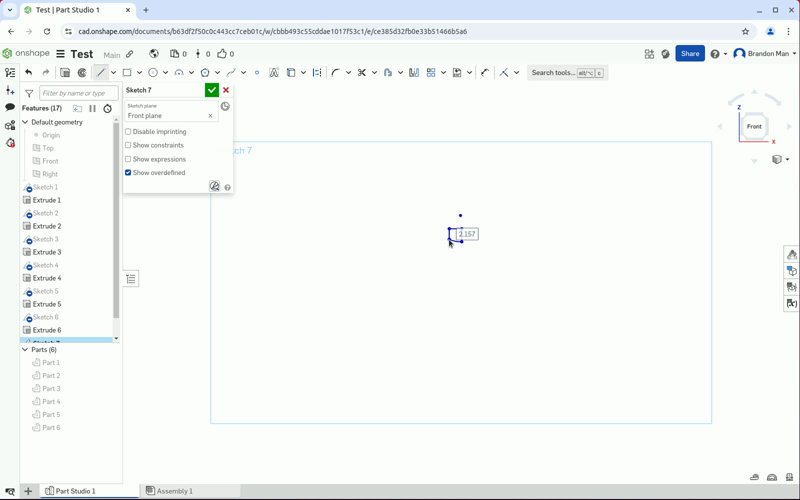
mouse_move(456, 240)
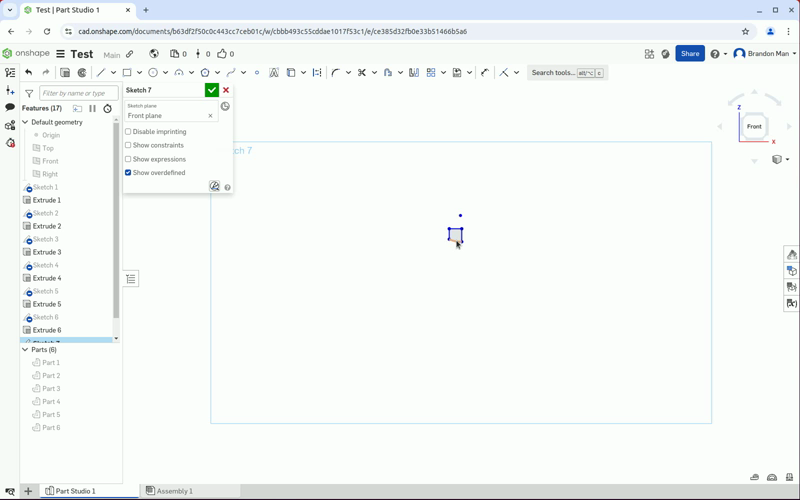
scroll(6)
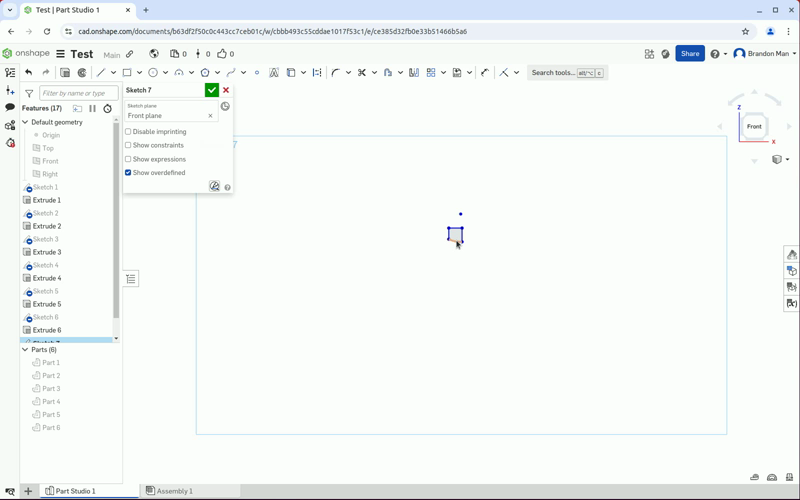
scroll(6)
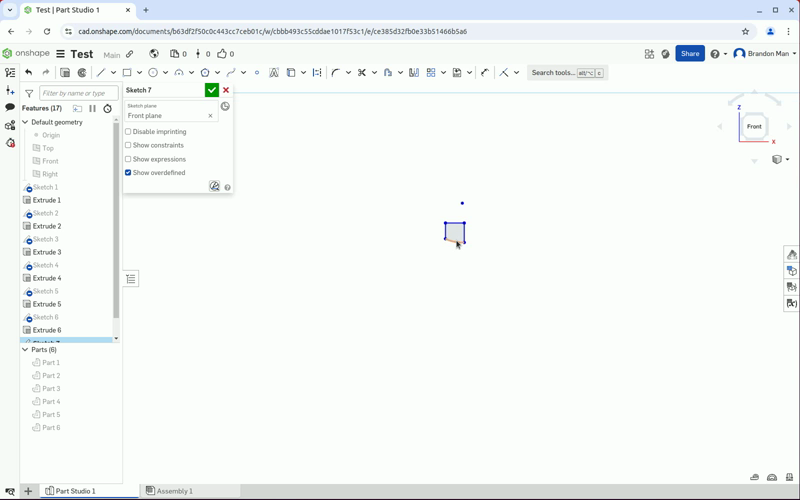
scroll(6)
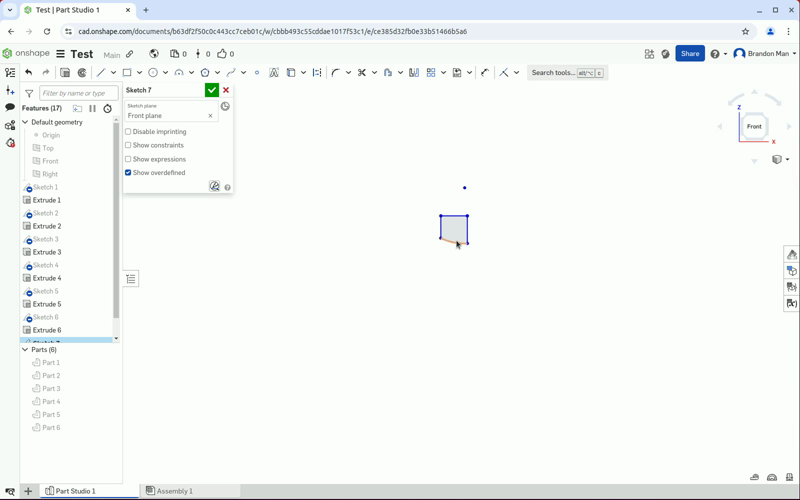
scroll(6)
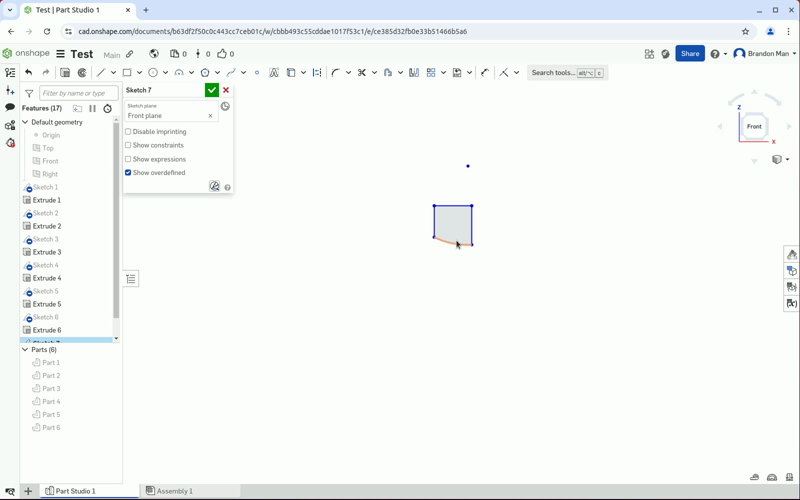
scroll(6)
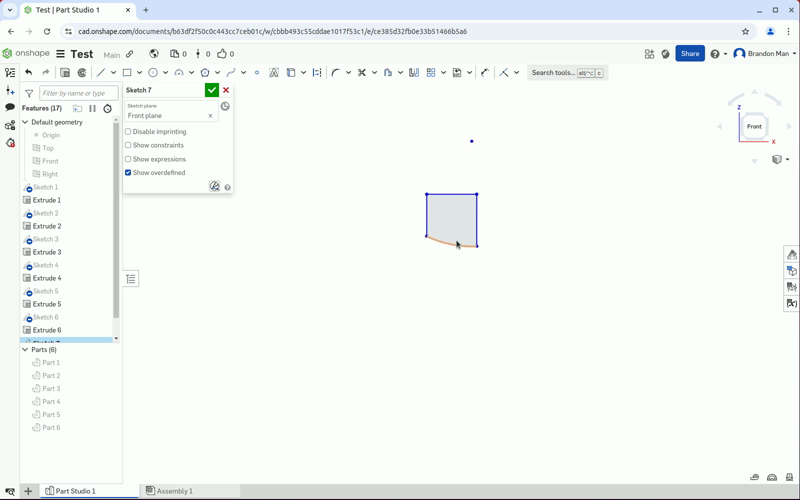
scroll(6)
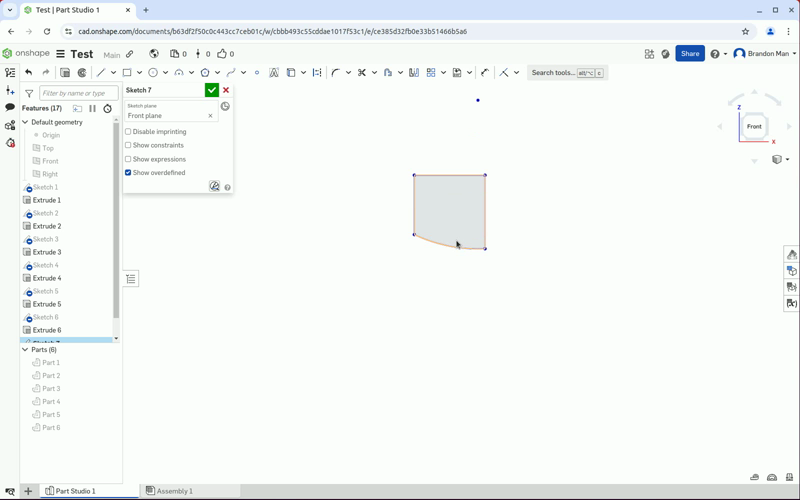
scroll(6)
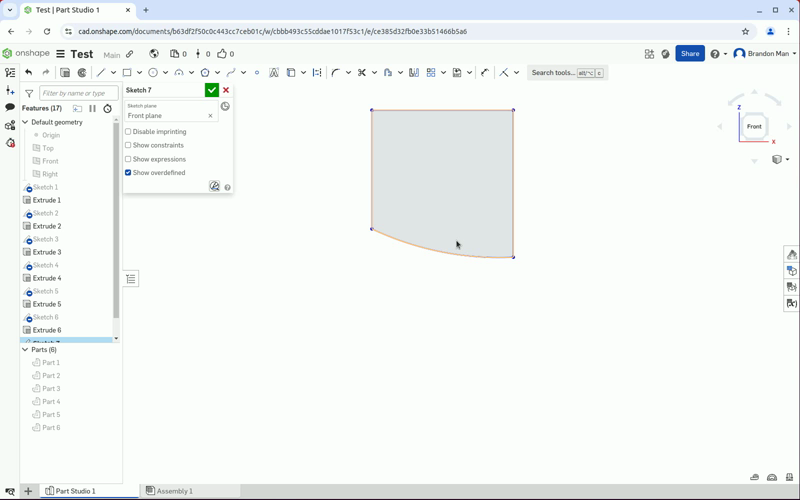
click(456, 240)
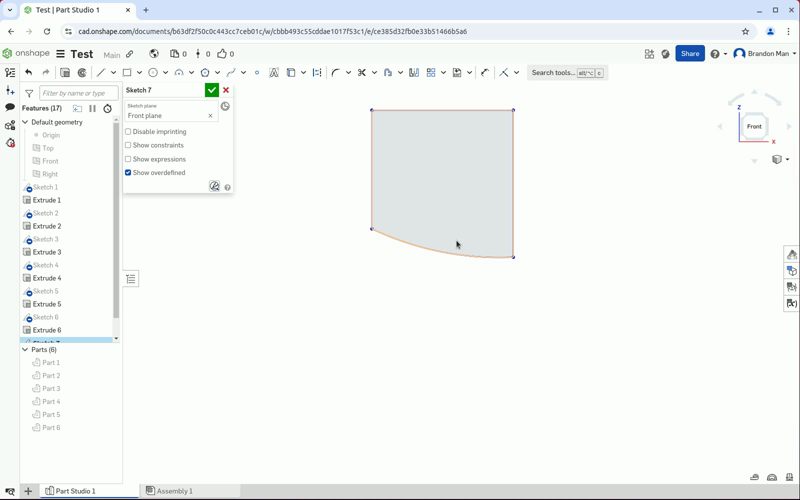
scroll(-6)
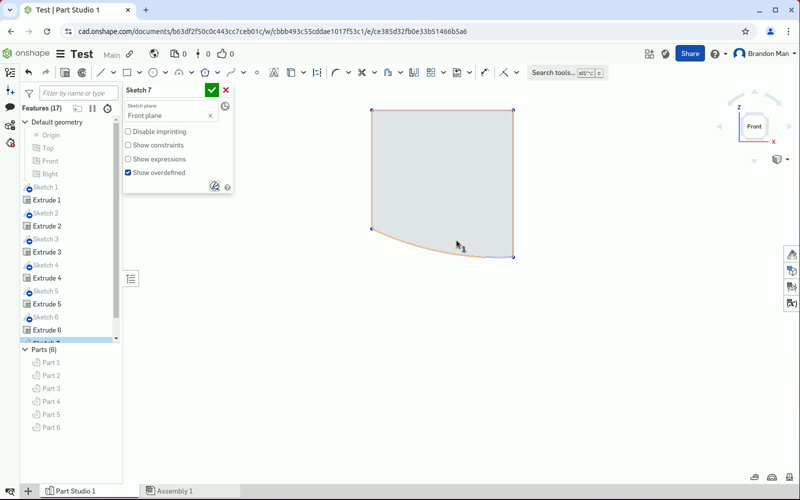
scroll(-6)
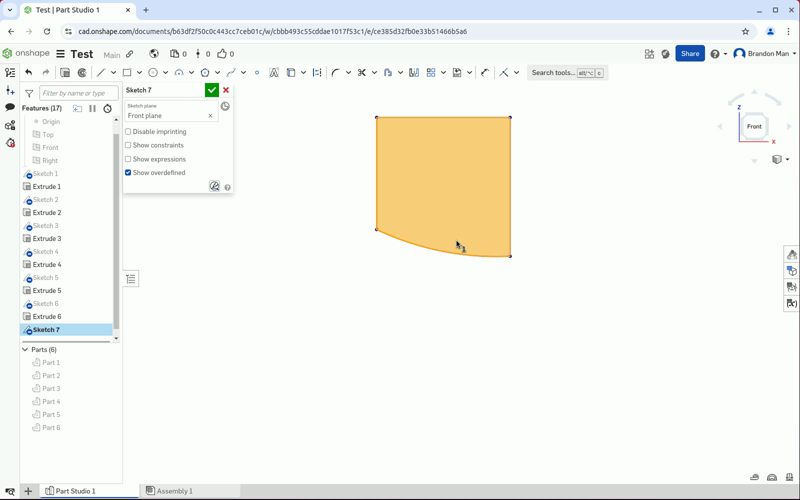
scroll(-6)
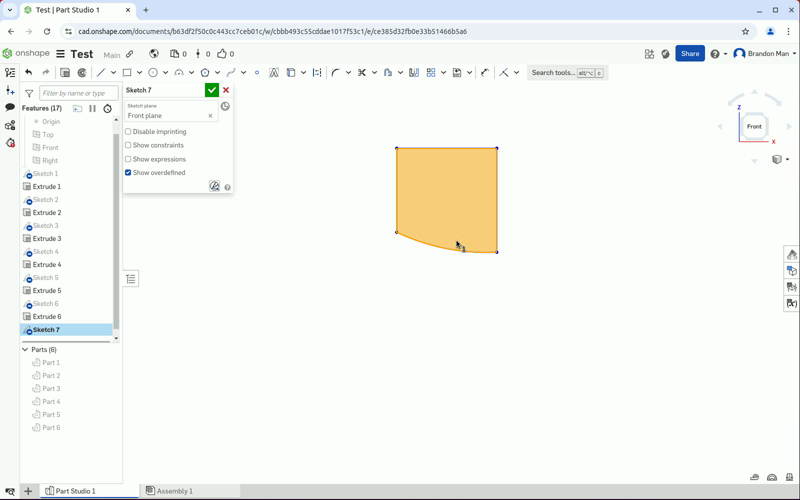
scroll(-6)
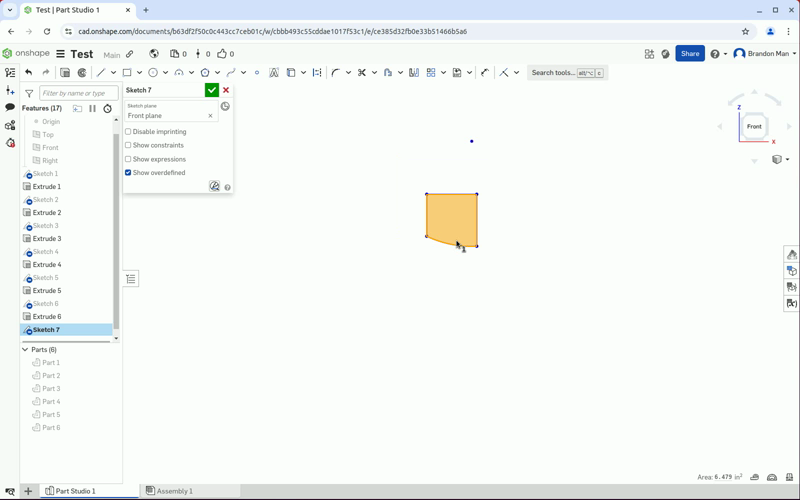
scroll(-6)
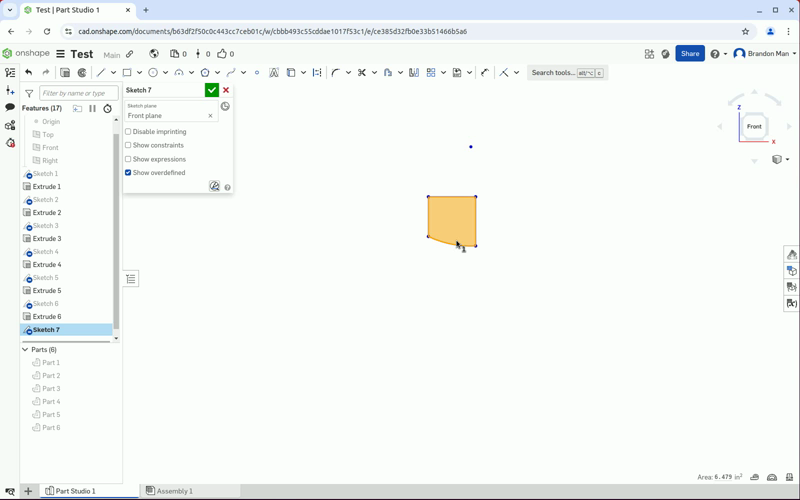
scroll(-6)
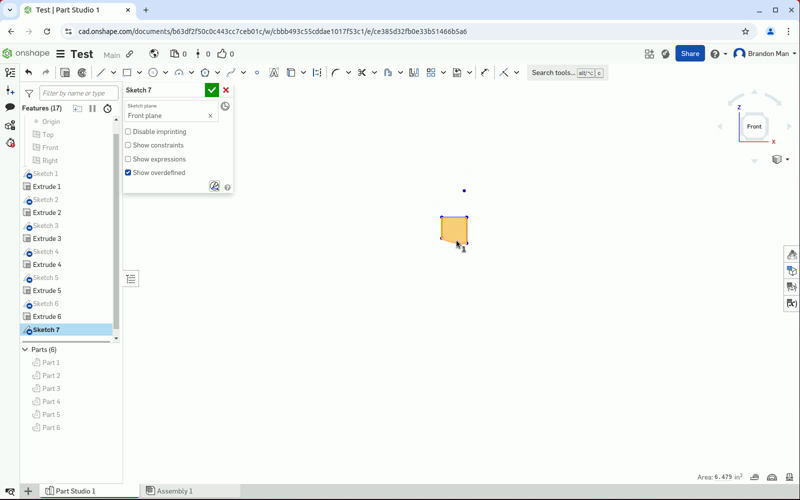
scroll(-6)
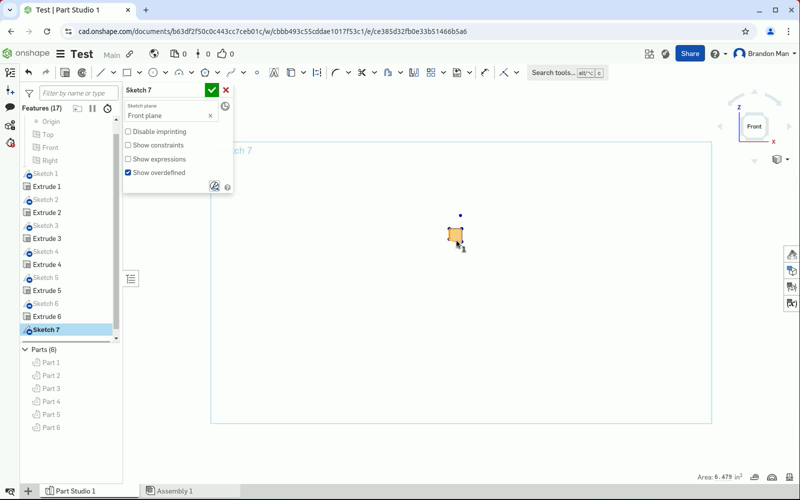
mouse_move(73, 352)
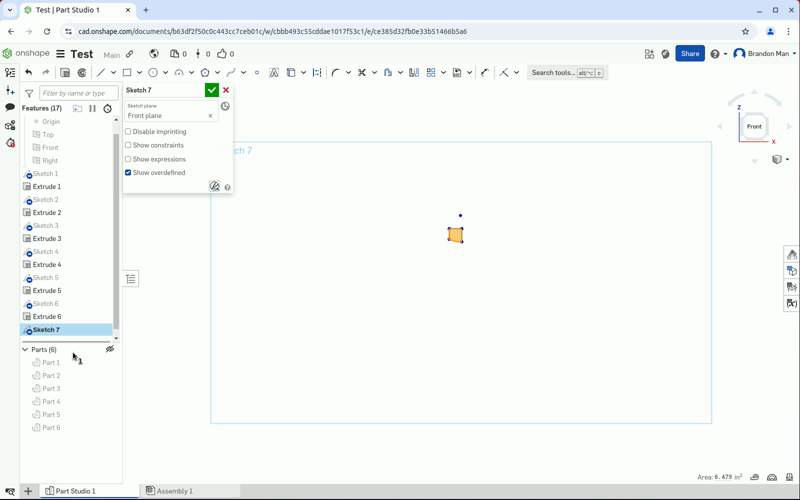
key(shift+y)
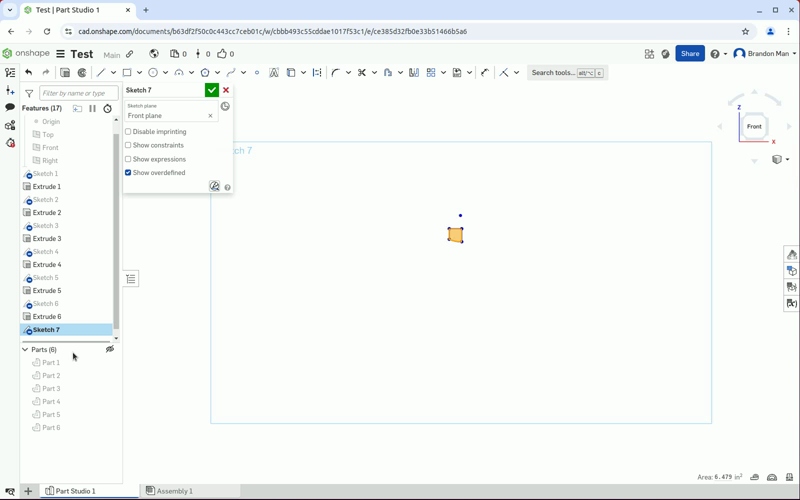
key(shift+e)
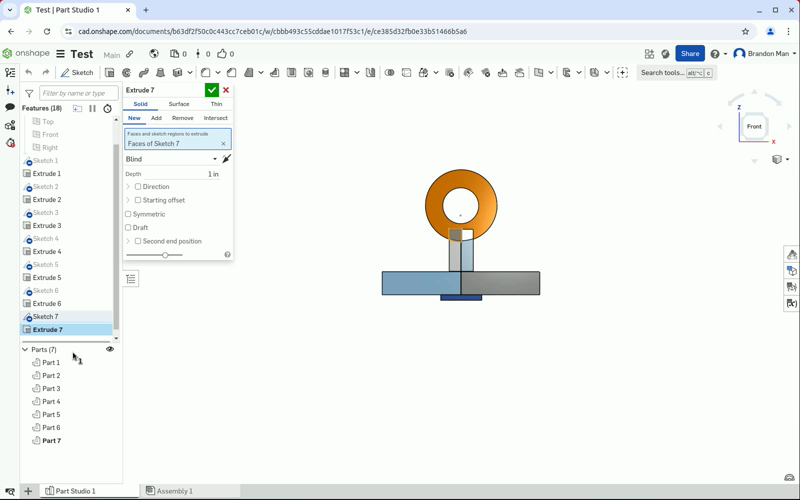
mouse_move(143, 106)
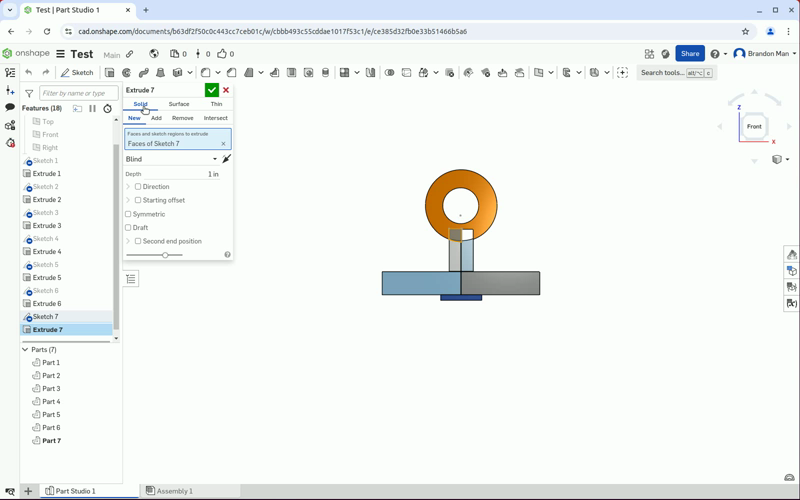
click(143, 106)
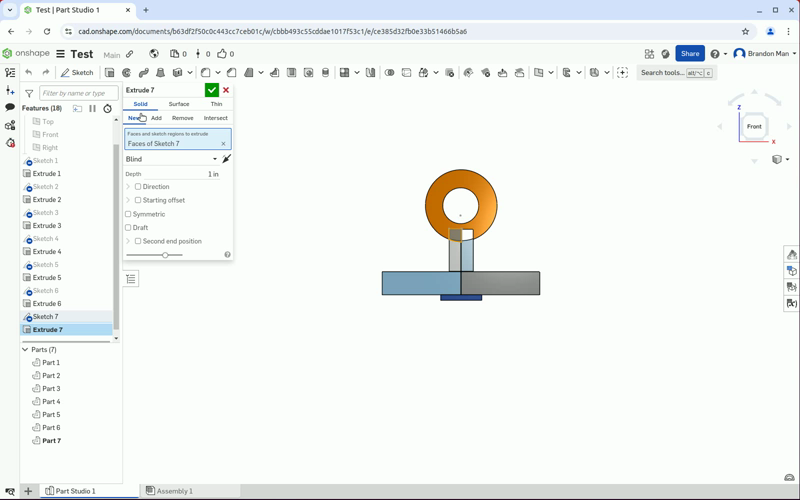
mouse_move(137, 120)
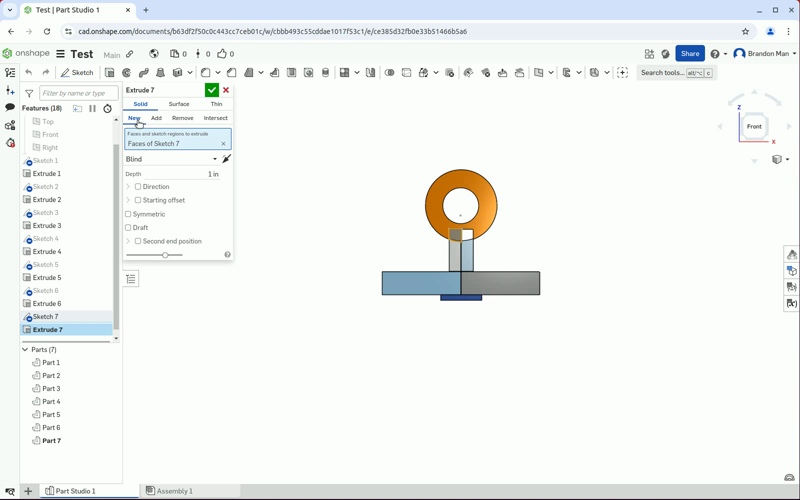
click(137, 120)
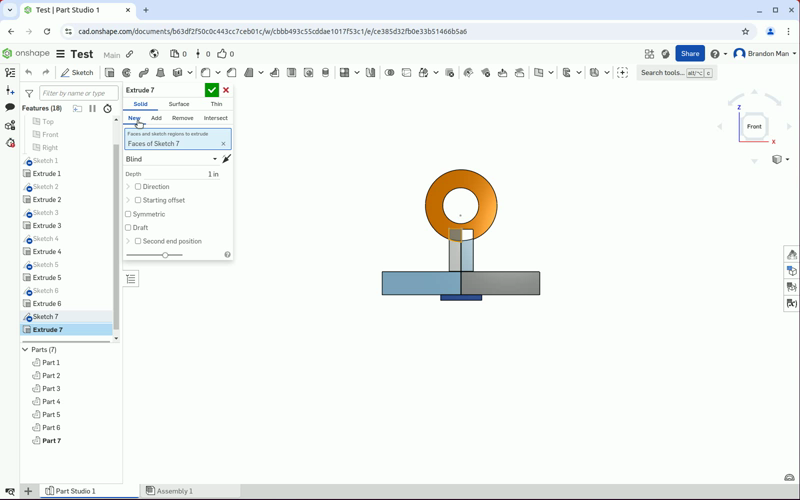
key(tab, 4)
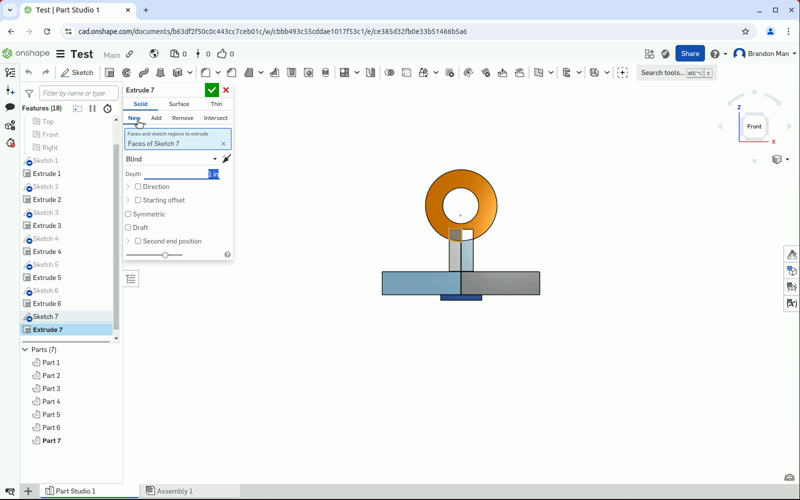
text(20.22)
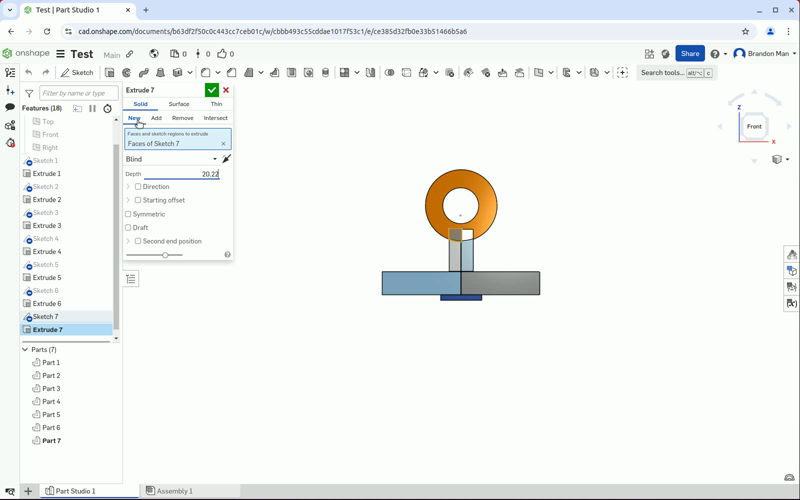
key(tab, 3)
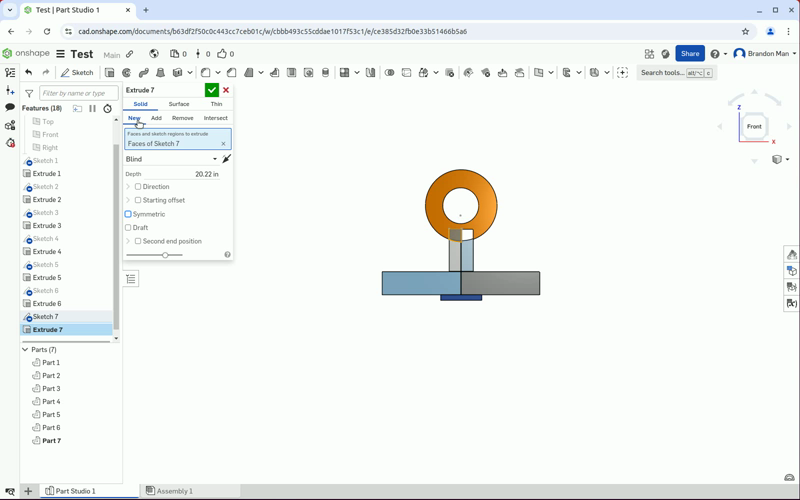
key(space)
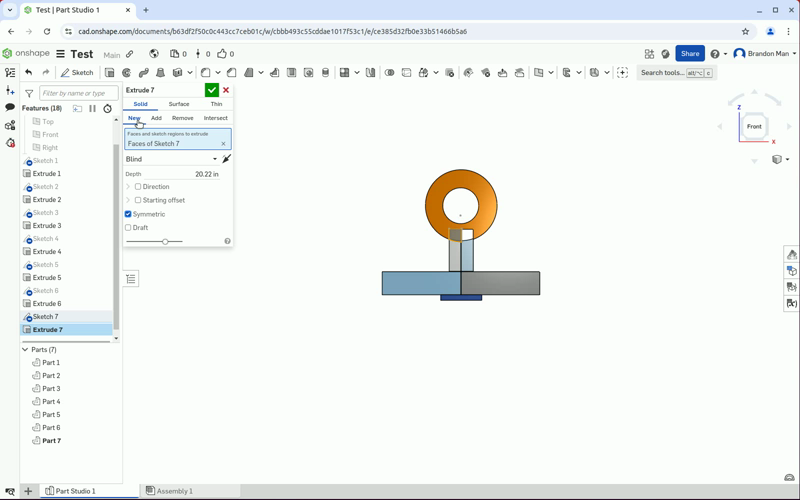
key(enter)
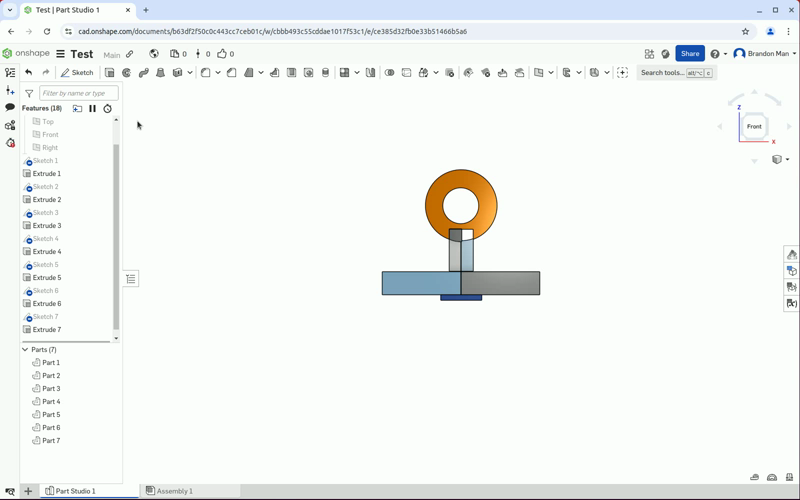
key(shift+h)
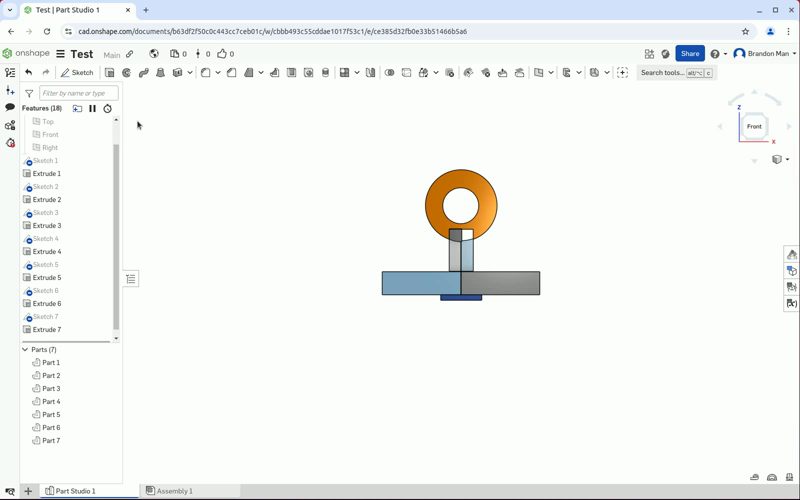
key(shift+h)
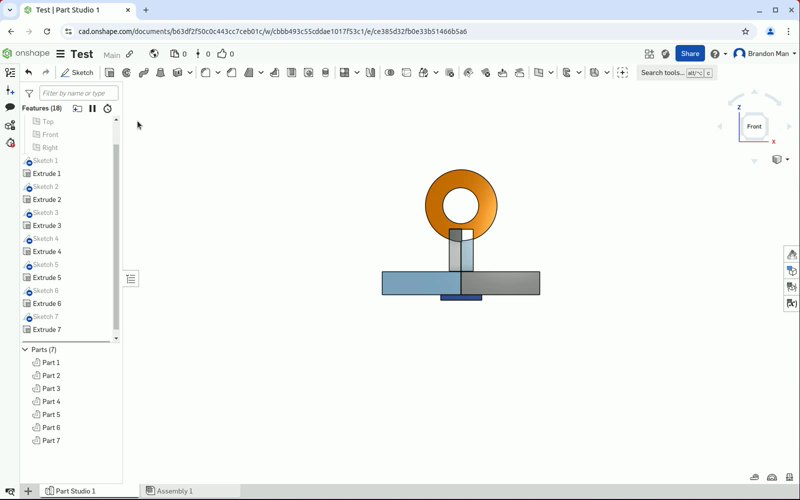
mouse_move(69, 163)
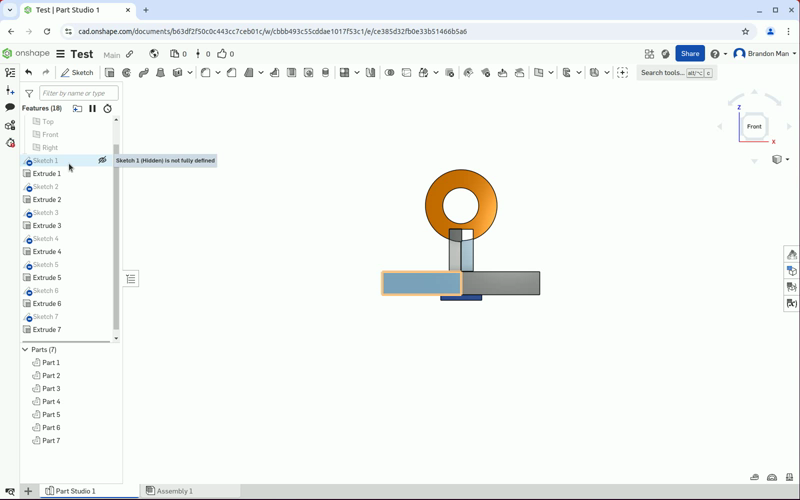
click(69, 163)
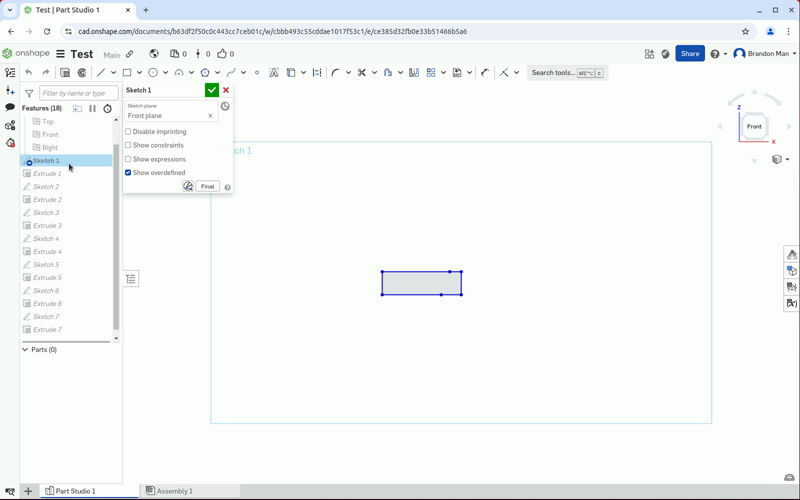
mouse_move(229, 92)
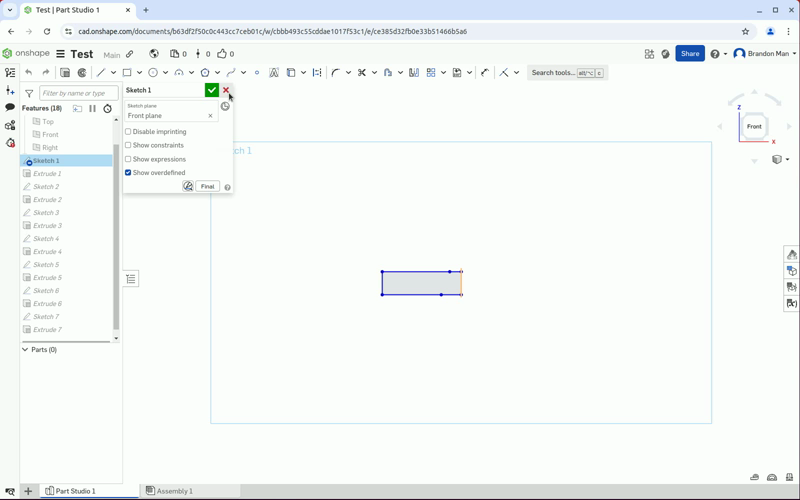
click(229, 92)
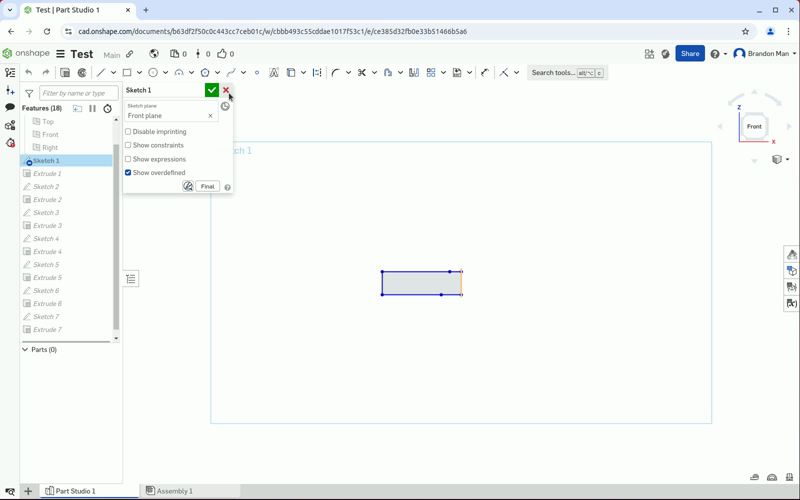
key(shift+s)
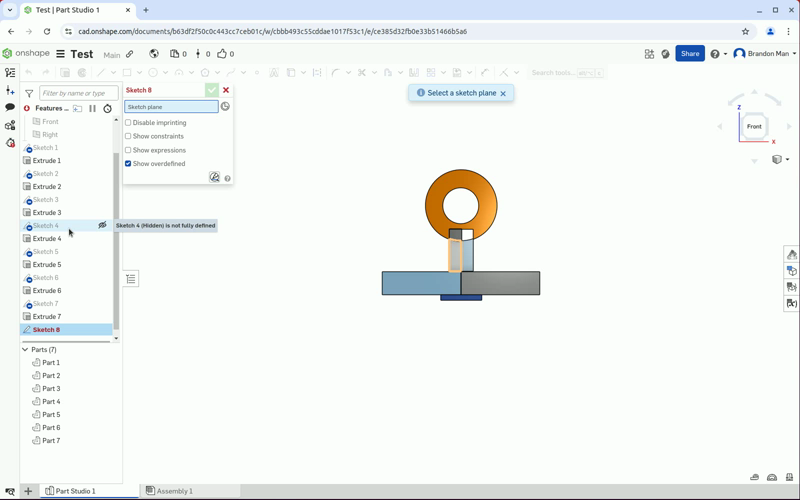
scroll(3)
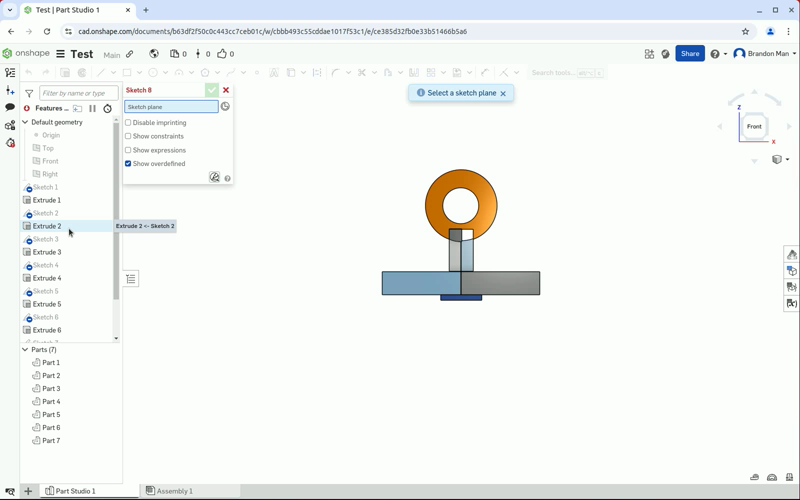
mouse_move(69, 163)
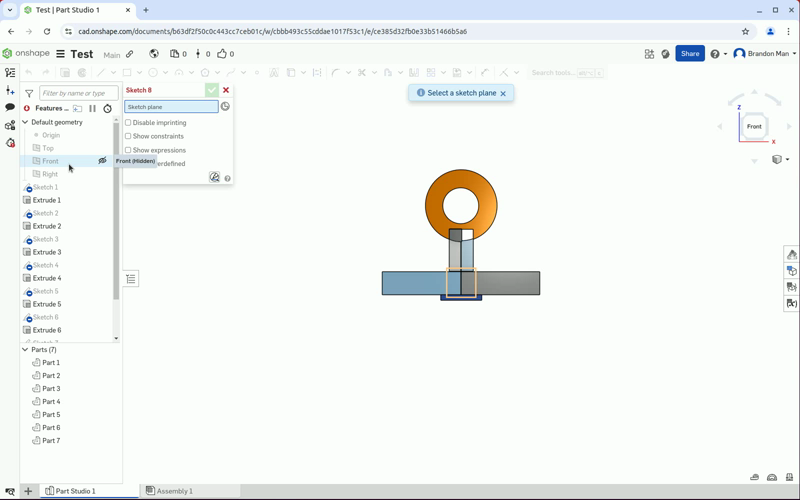
click(69, 163)
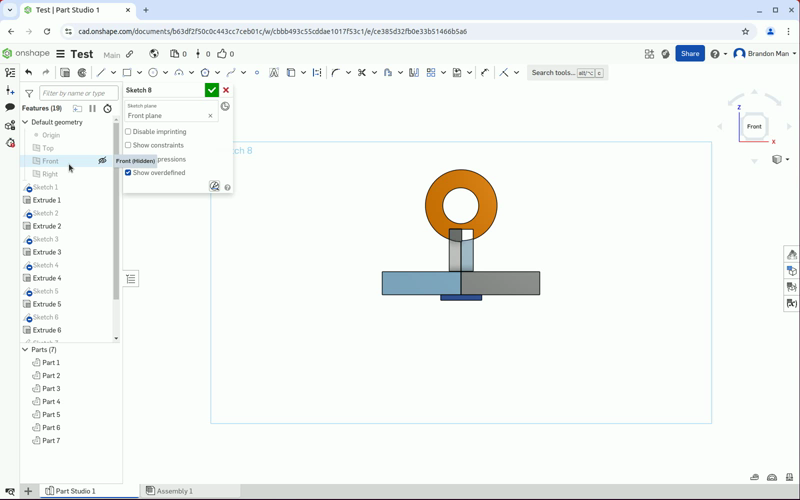
mouse_move(73, 352)
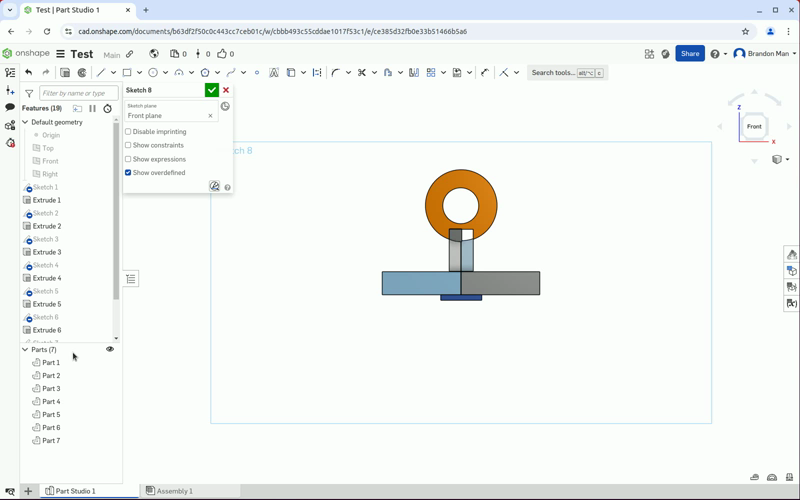
key(y)
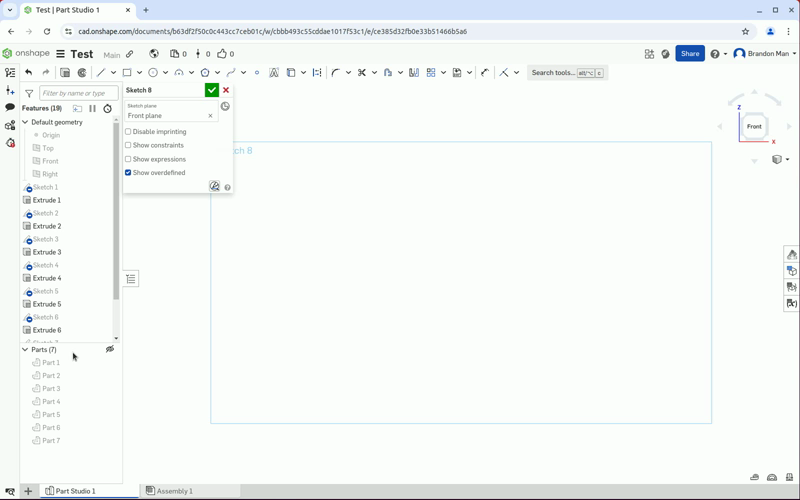
key(a)
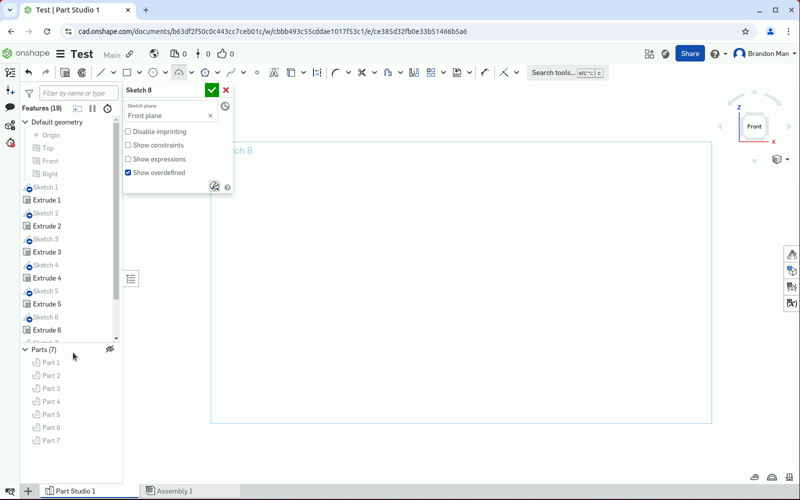
key_down(shift)
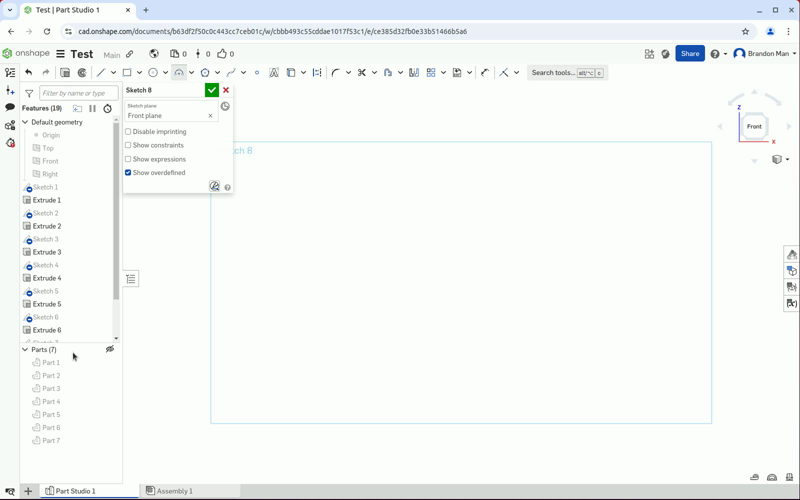
mouse_move(460, 241)
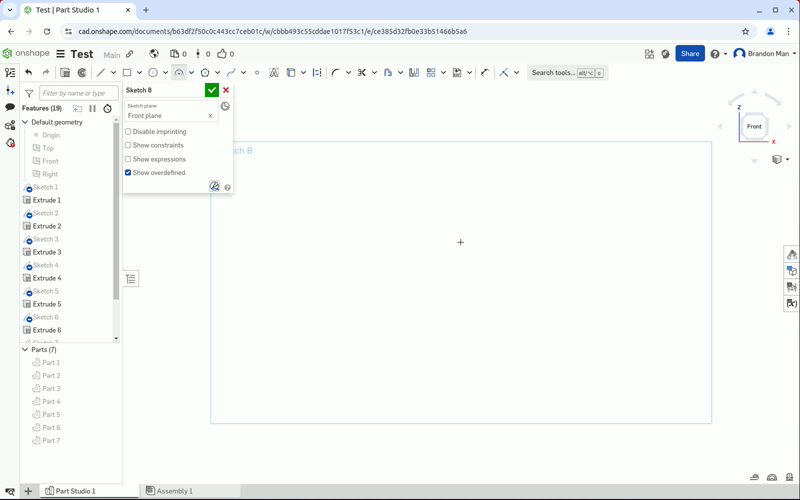
click(460, 241)
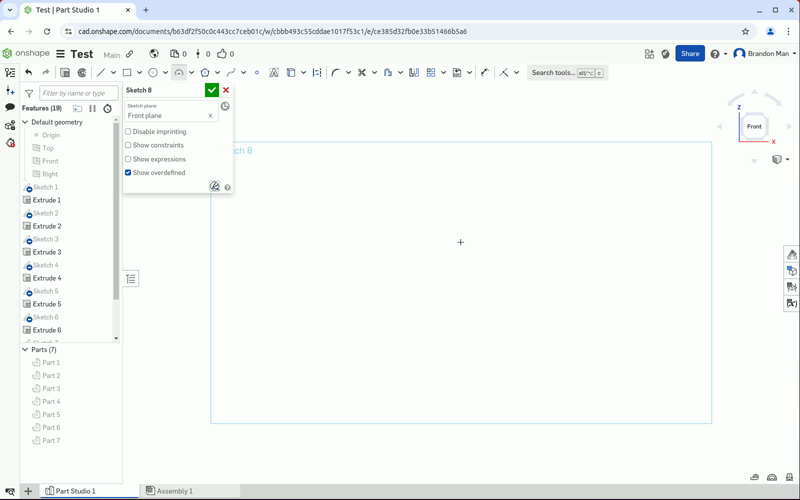
key_up(shift)
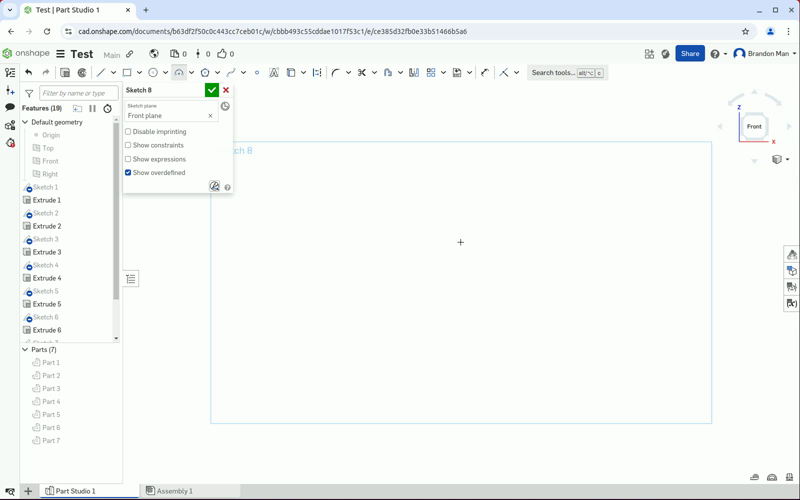
key_down(shift)
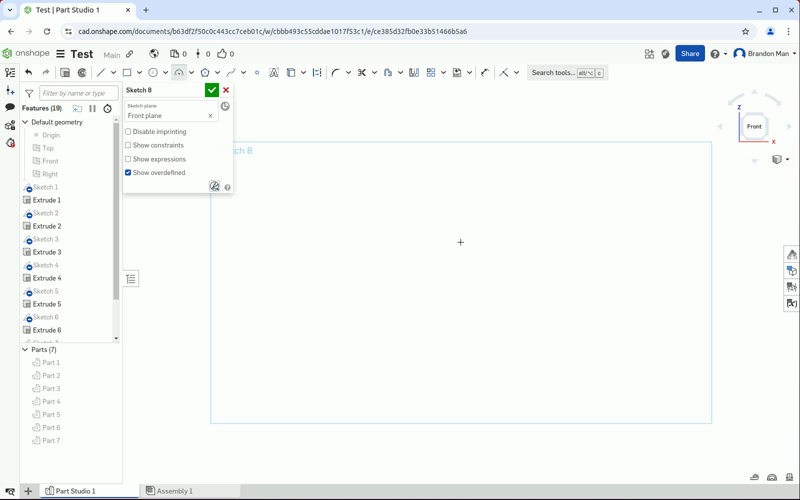
mouse_move(473, 239)
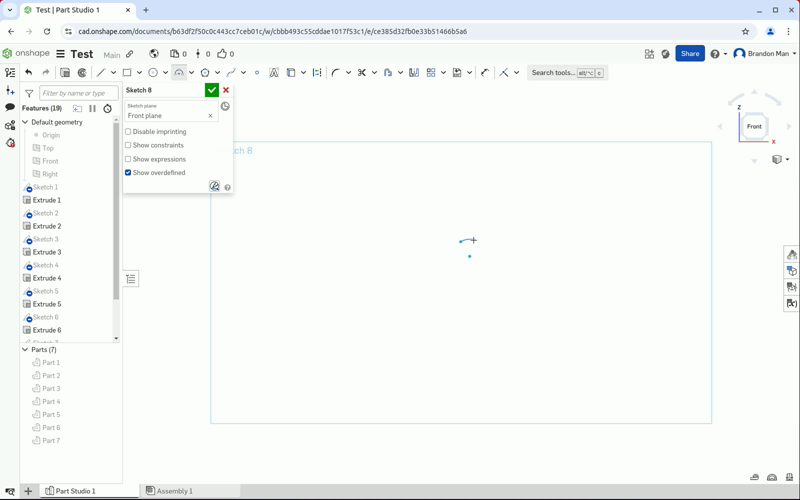
click(473, 239)
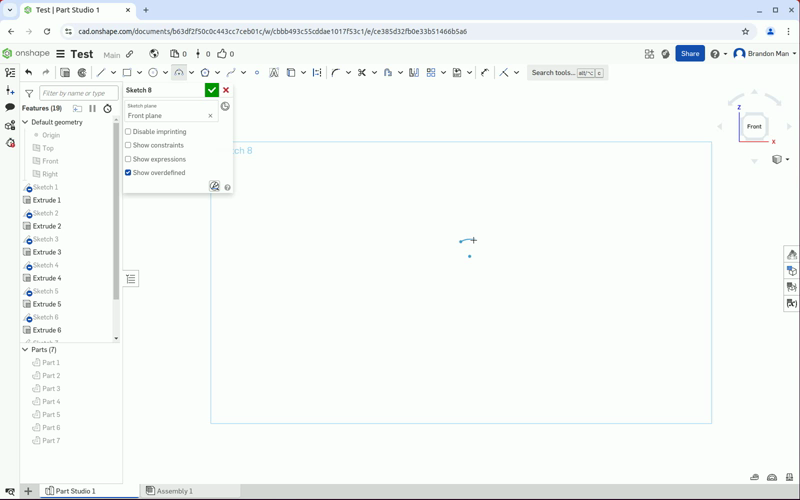
mouse_move(467, 242)
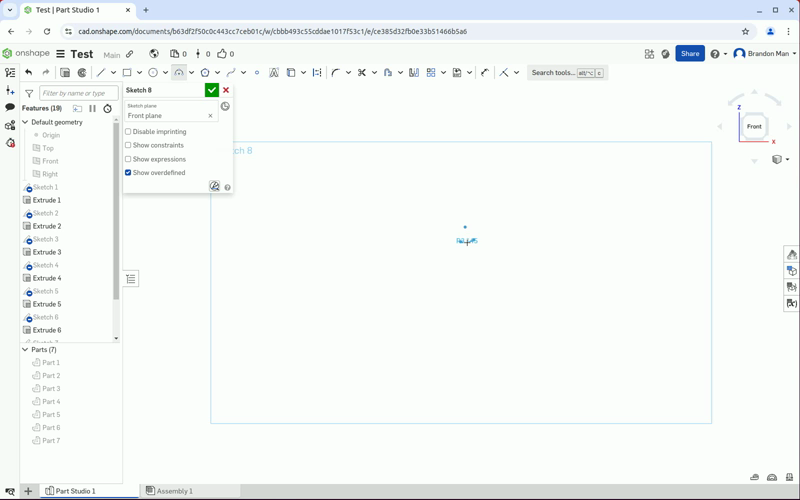
click(467, 242)
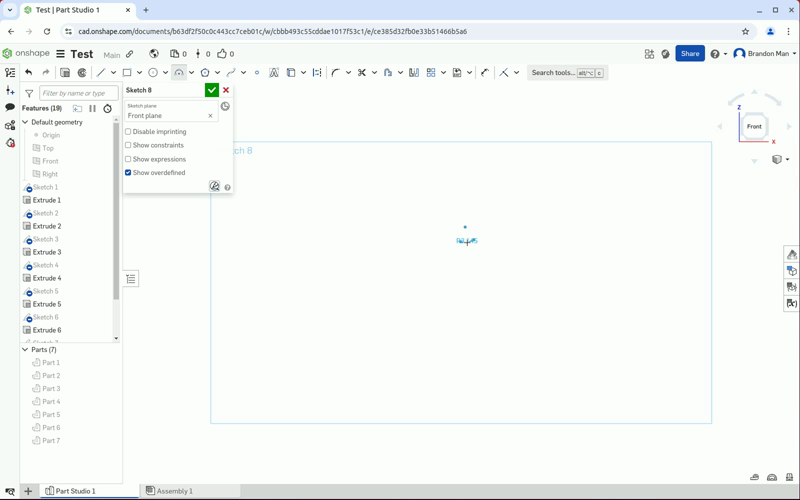
key_up(shift)
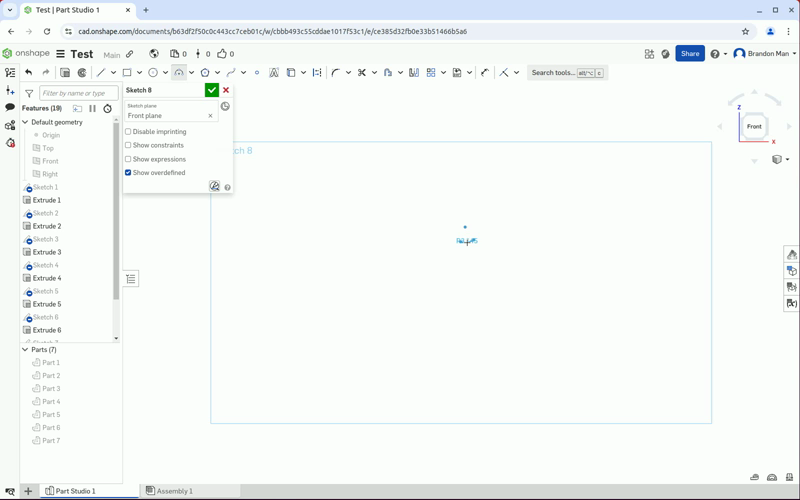
key(esc)
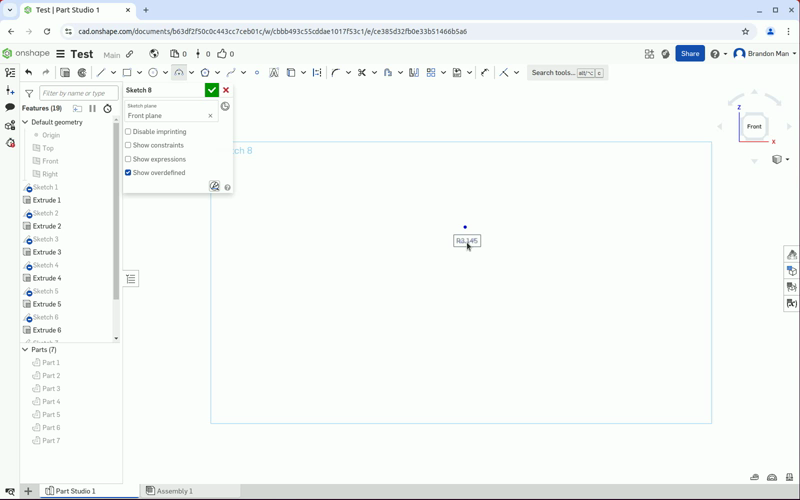
key(l)
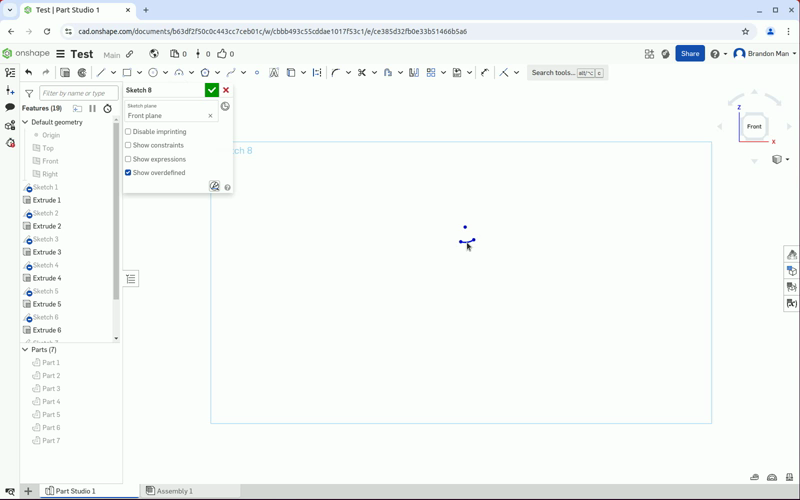
mouse_move(473, 239)
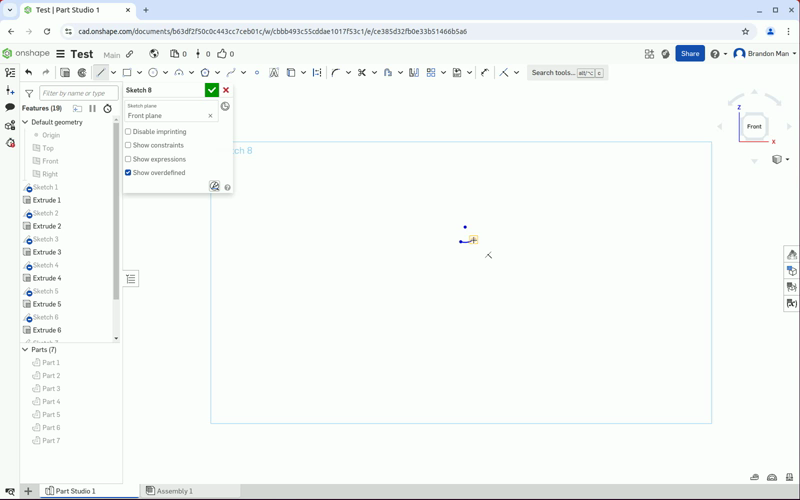
click(473, 239)
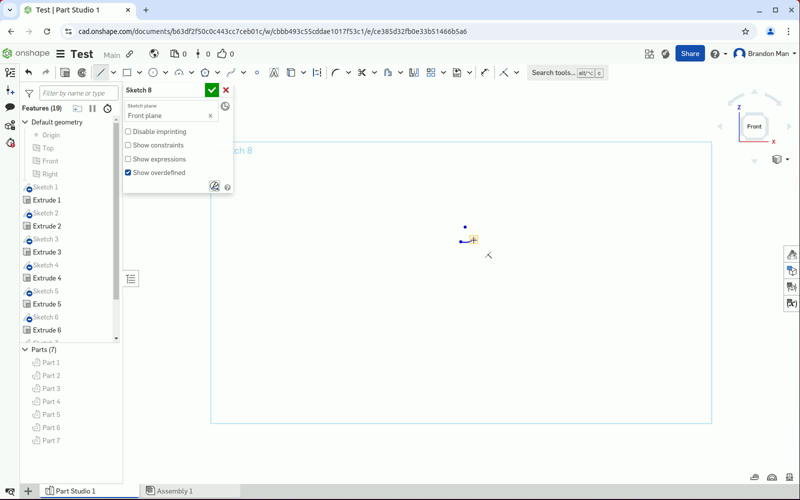
key_down(shift)
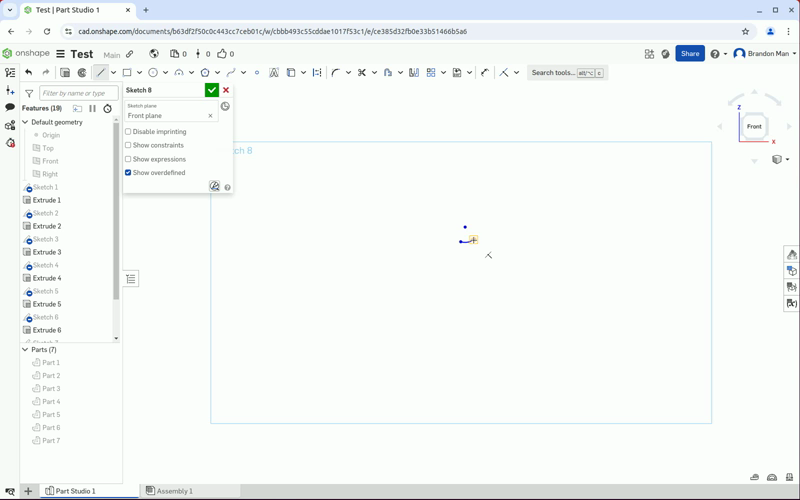
mouse_move(503, 239)
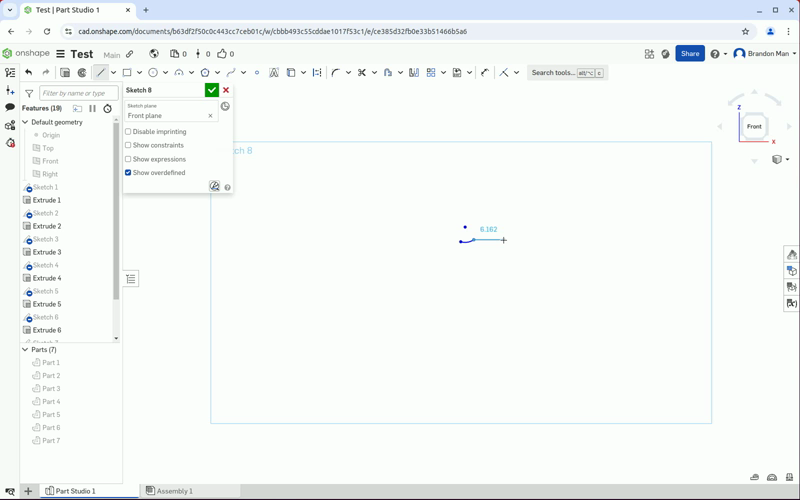
mouse_move(473, 229)
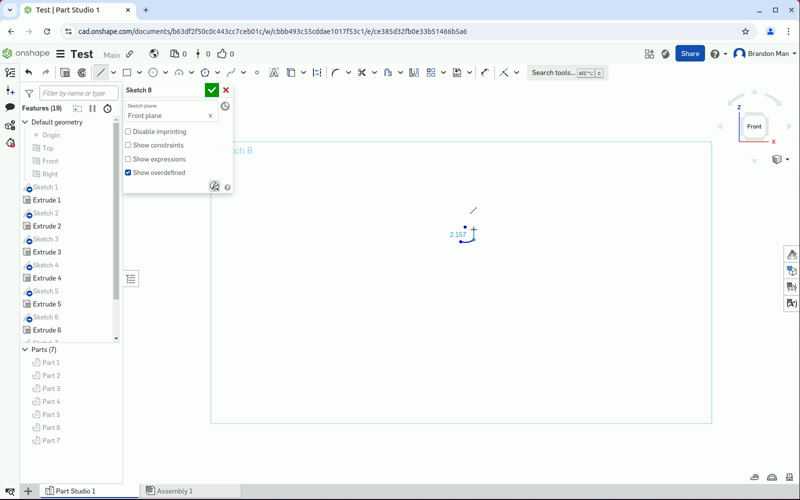
click(473, 229)
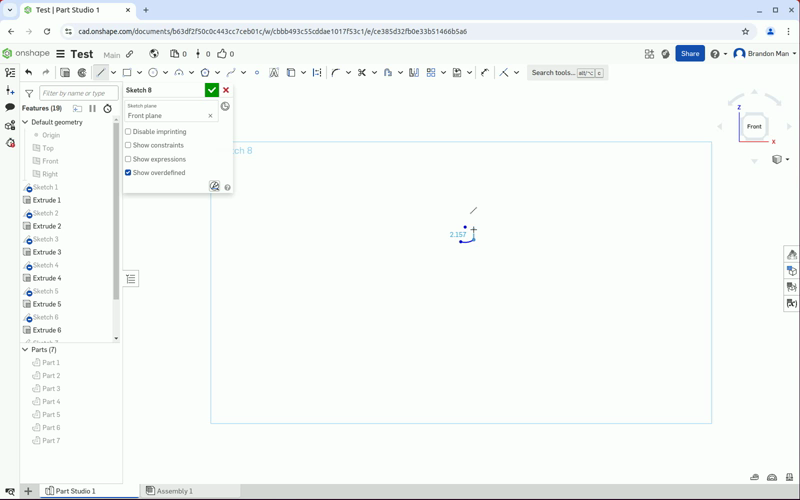
key_up(shift)
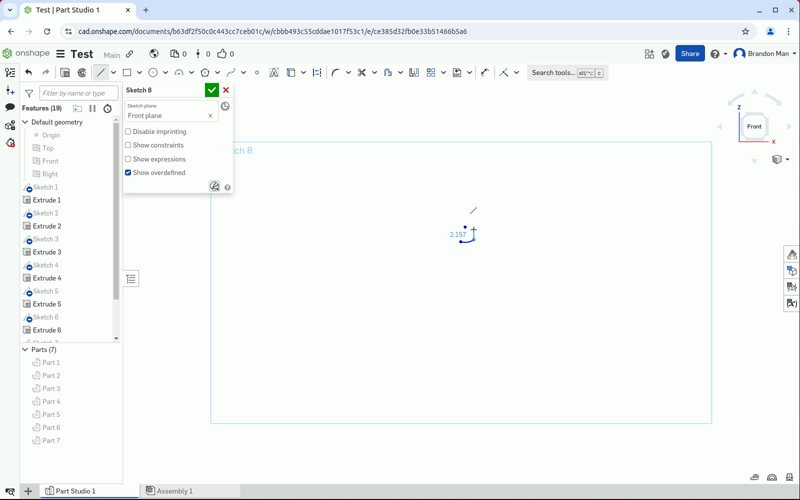
key_down(shift)
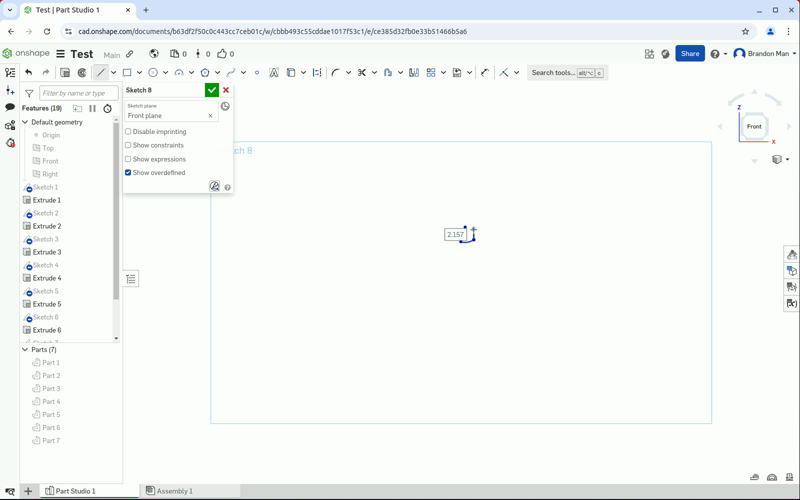
mouse_move(503, 229)
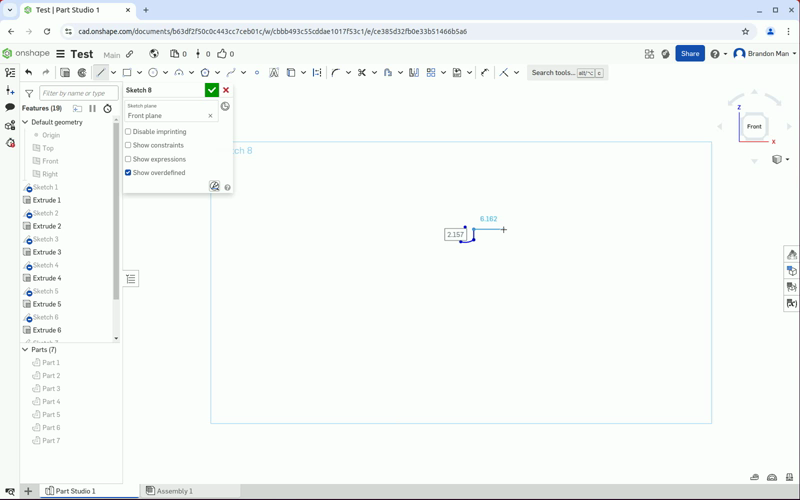
mouse_move(460, 229)
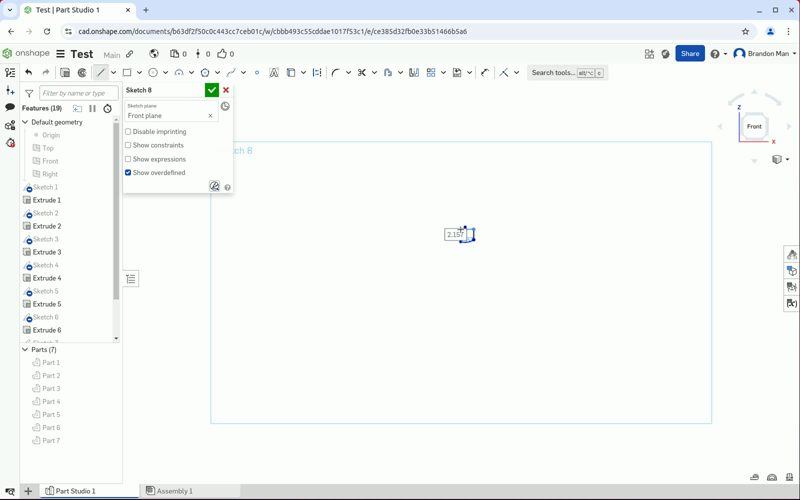
click(460, 229)
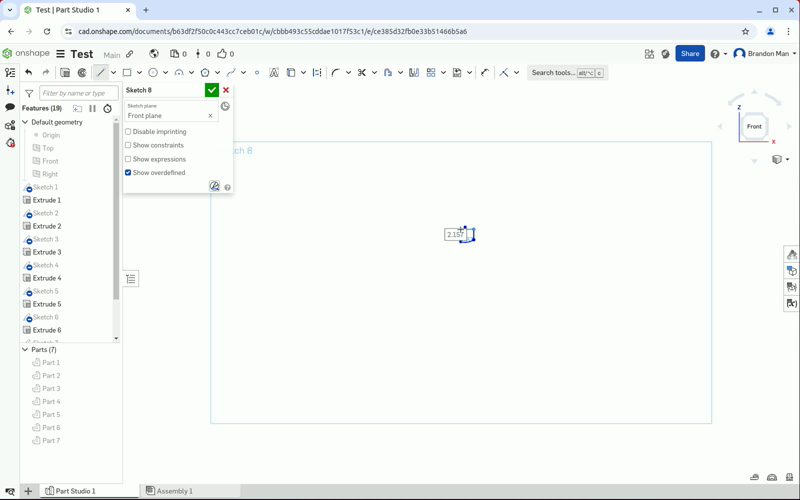
key_up(shift)
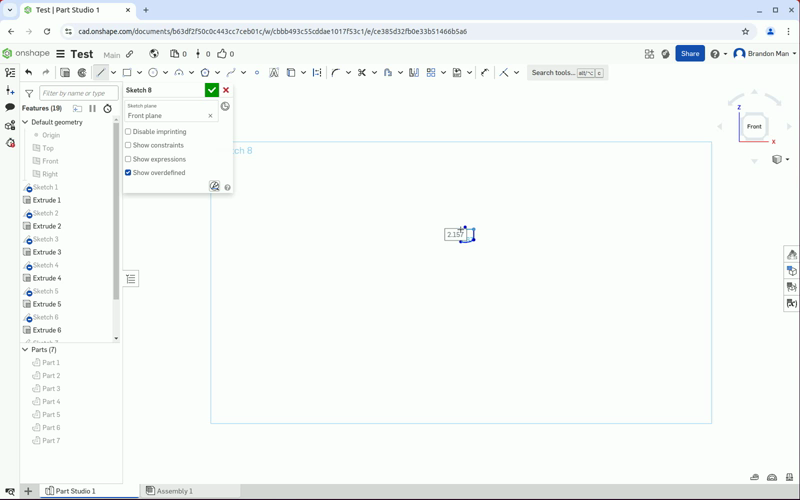
mouse_move(490, 229)
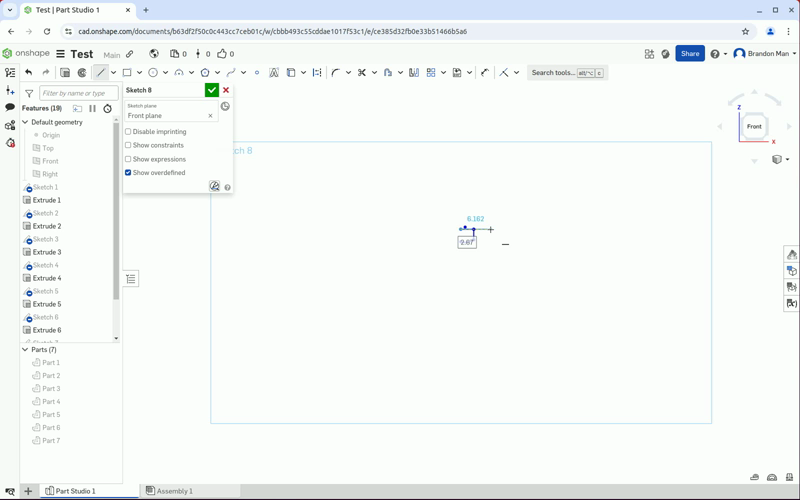
key_down(shift)
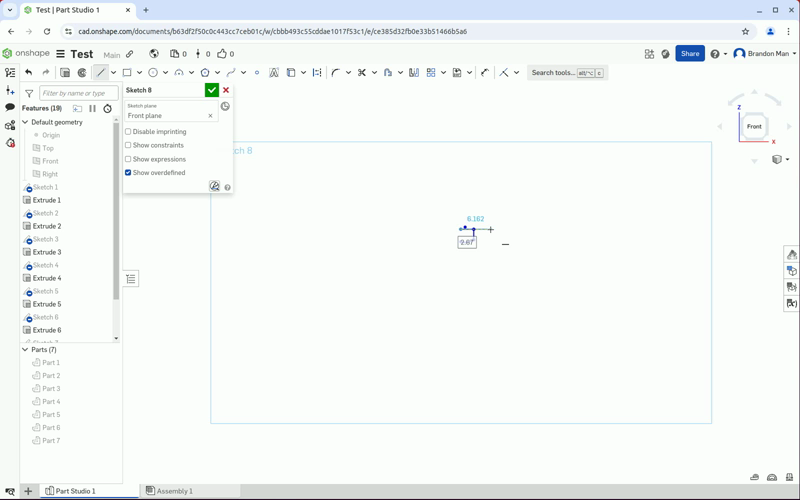
mouse_move(460, 241)
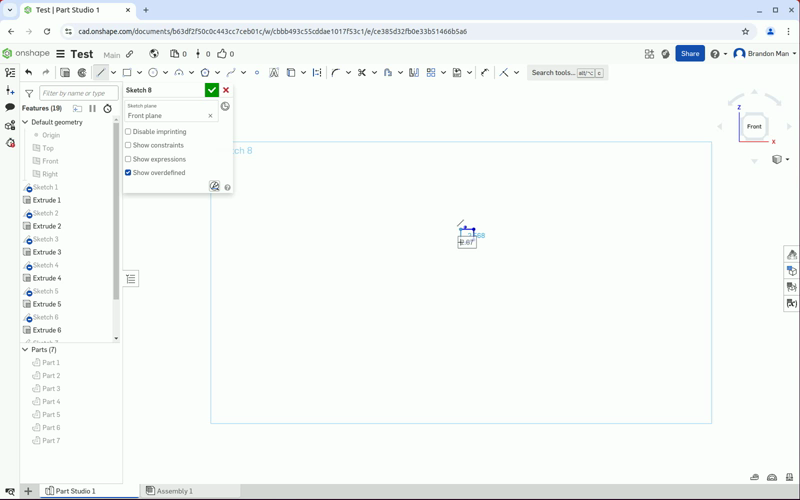
key_up(shift)
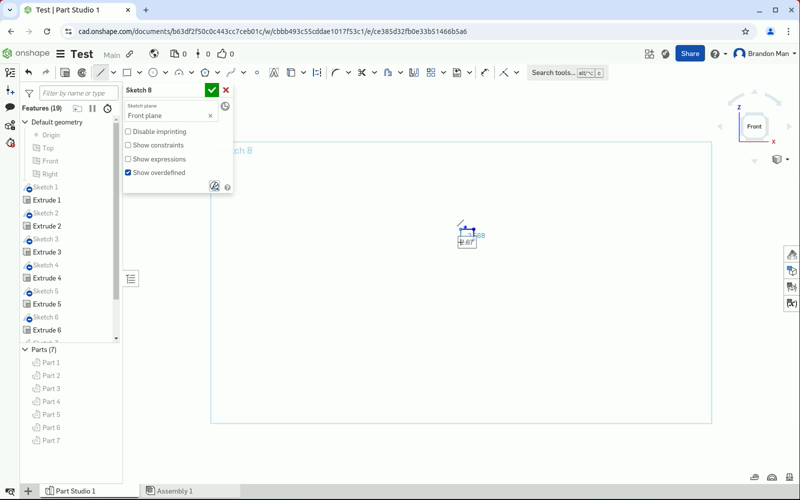
click(460, 241)
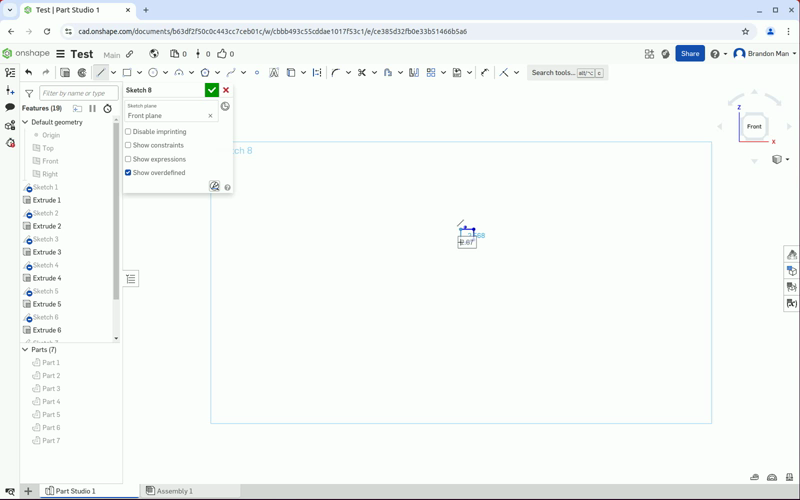
key(esc)
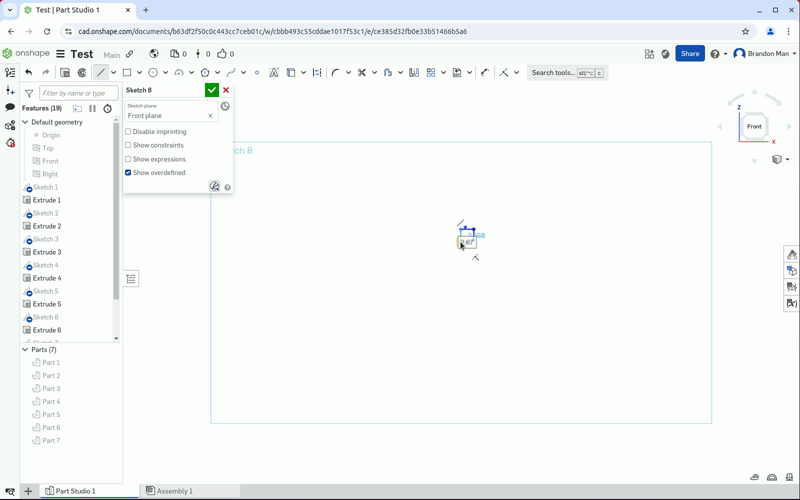
mouse_move(465, 238)
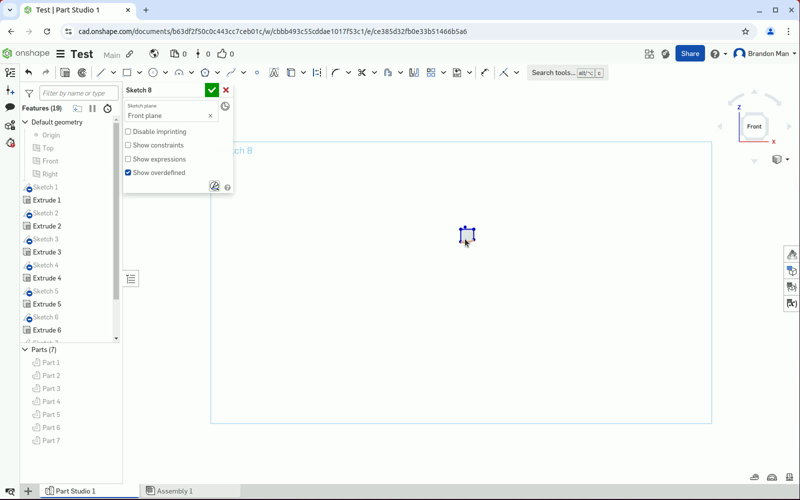
scroll(6)
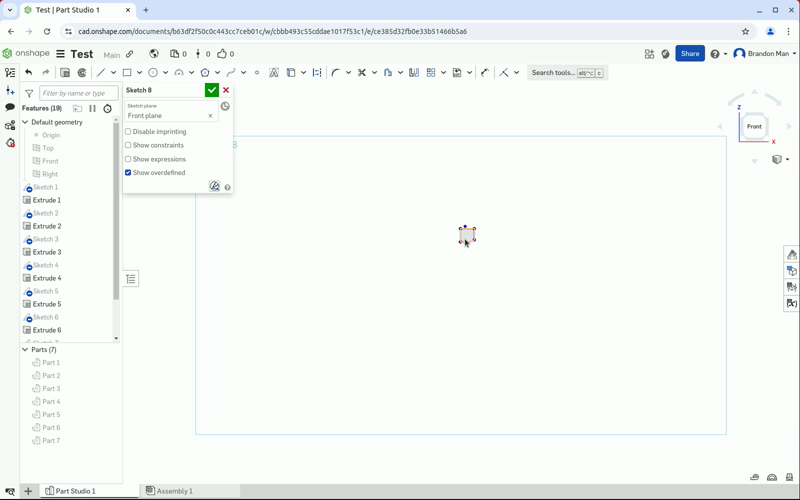
scroll(6)
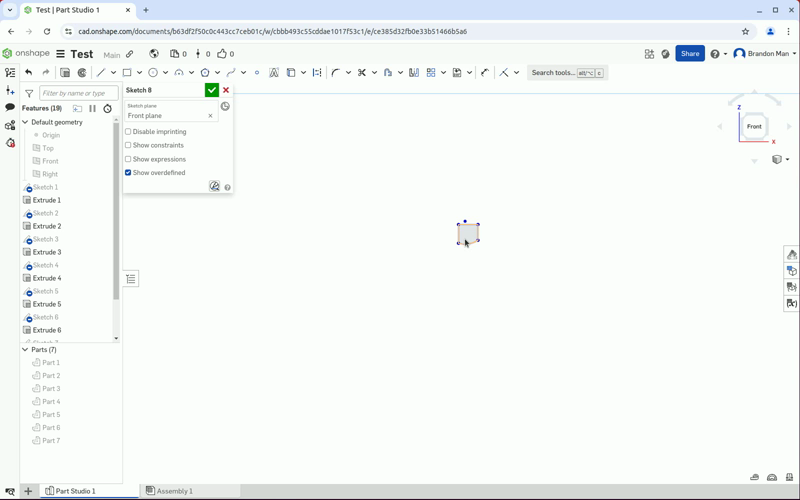
scroll(6)
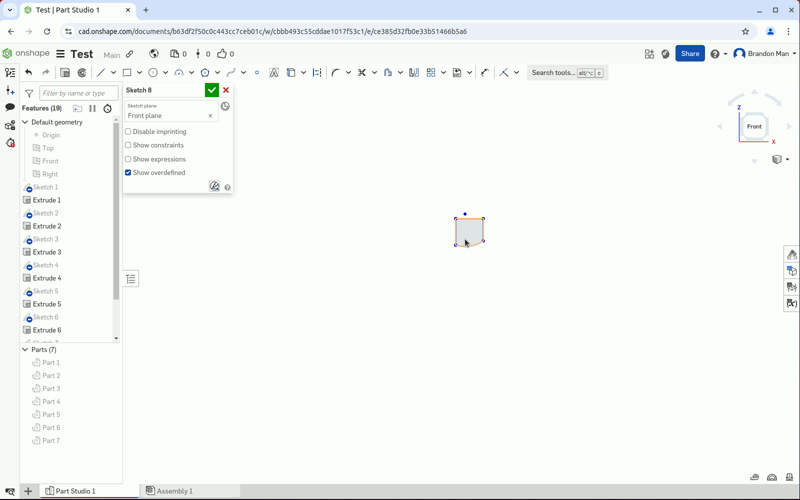
scroll(6)
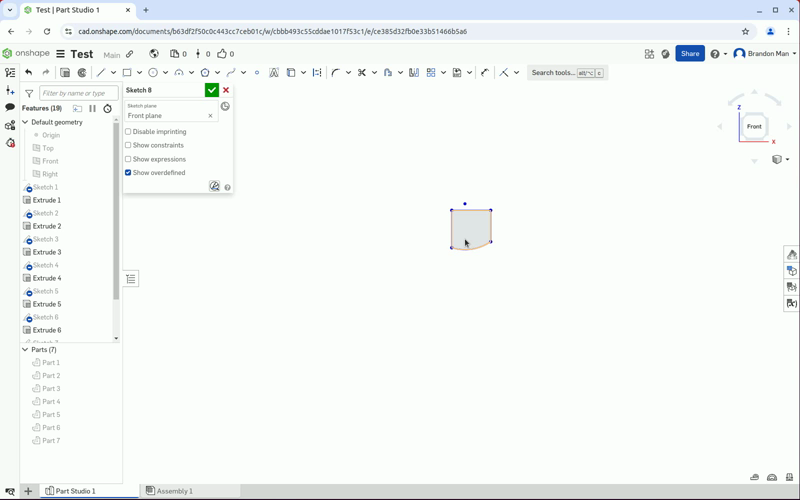
scroll(6)
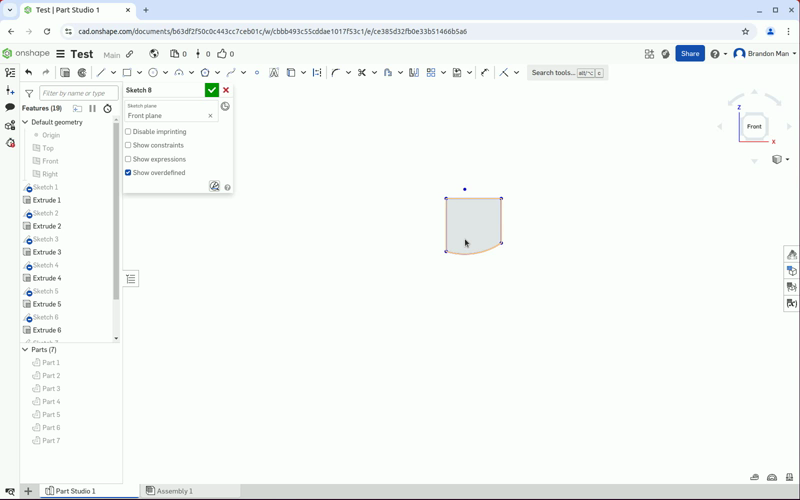
scroll(6)
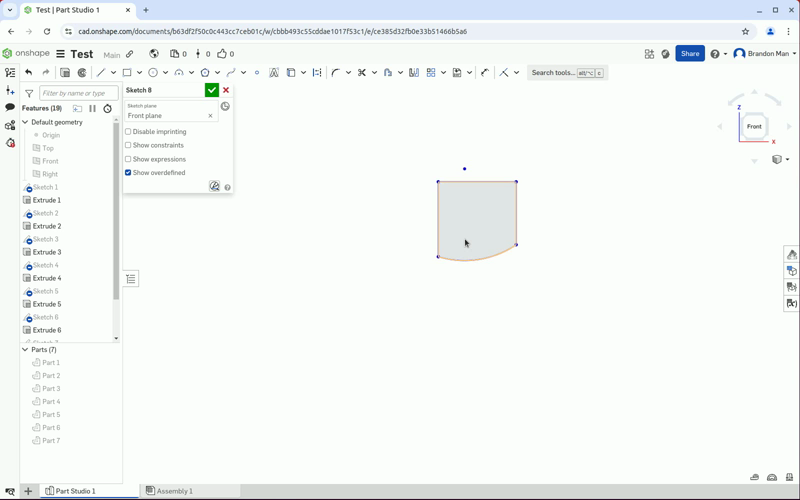
scroll(6)
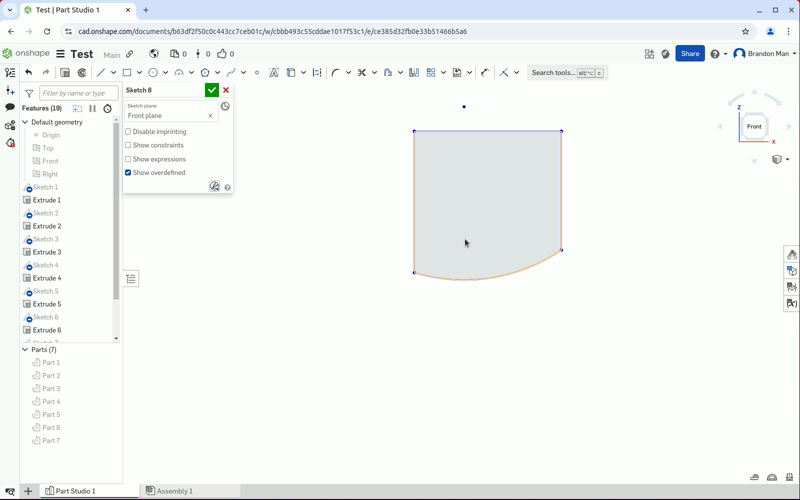
click(465, 238)
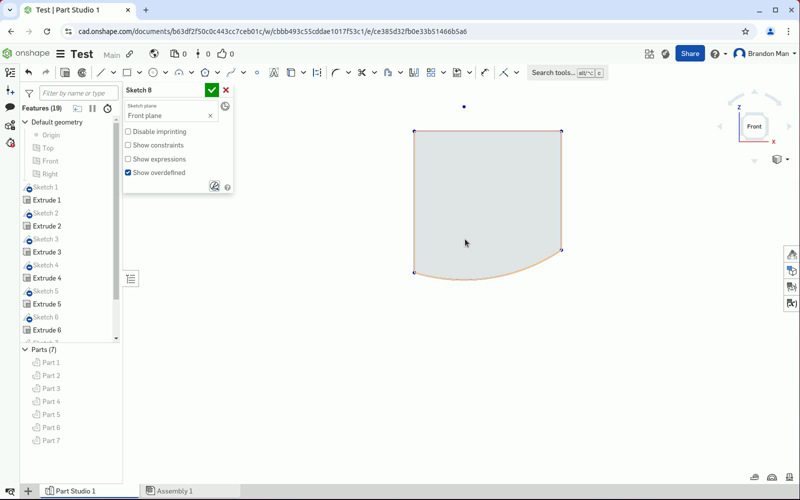
scroll(-6)
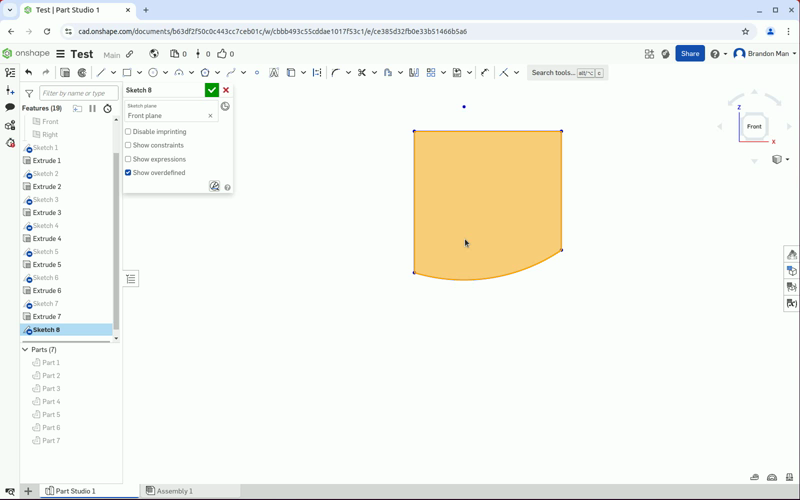
scroll(-6)
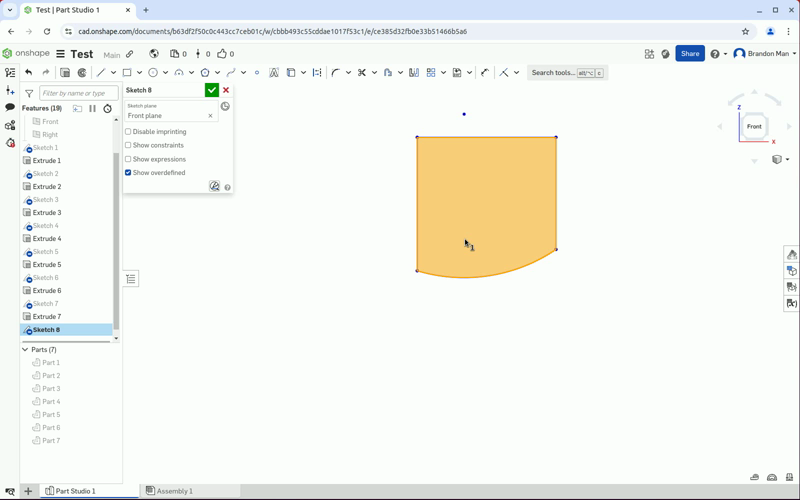
scroll(-6)
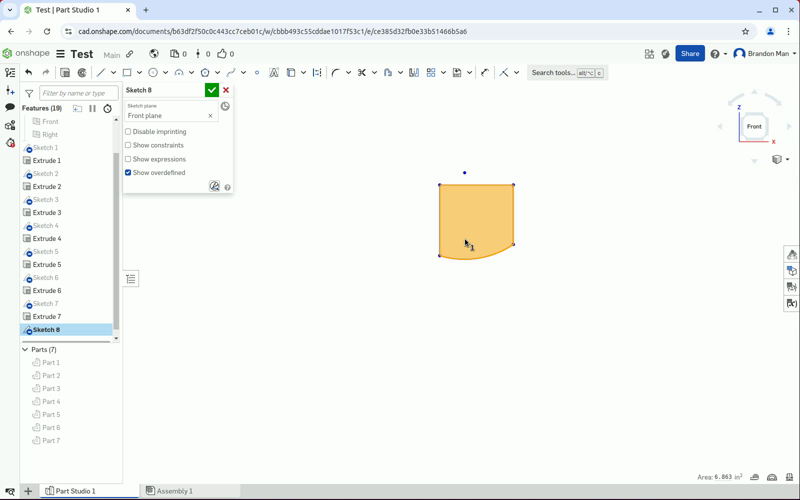
scroll(-6)
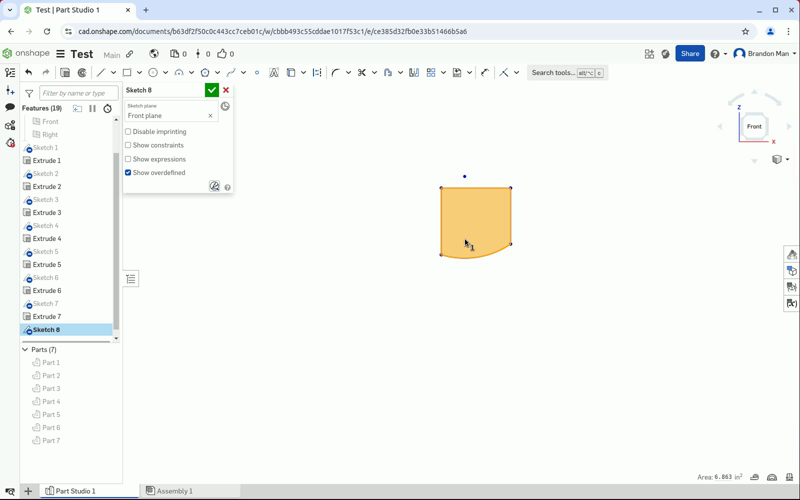
scroll(-6)
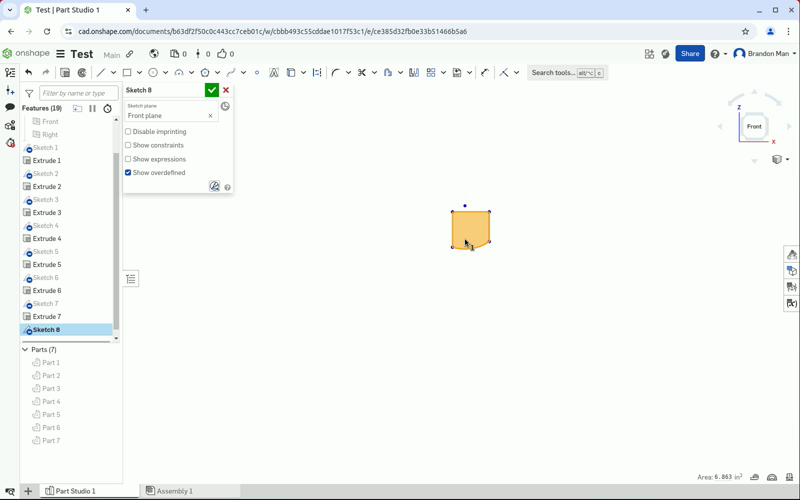
scroll(-6)
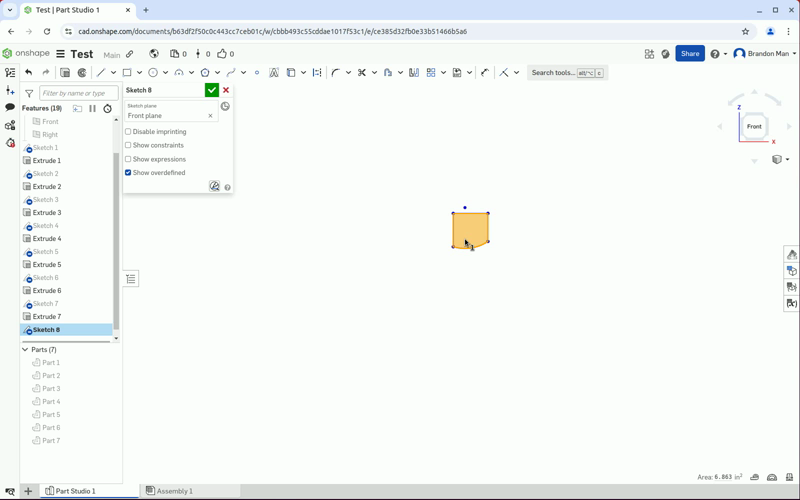
scroll(-6)
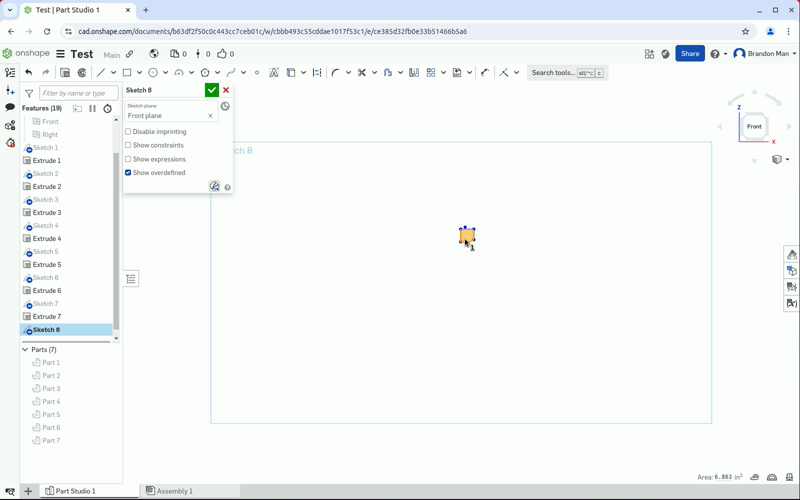
mouse_move(73, 352)
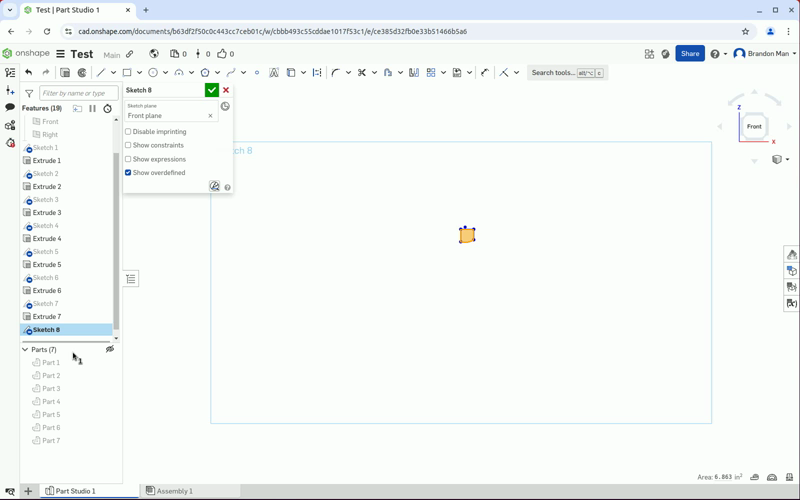
key(shift+y)
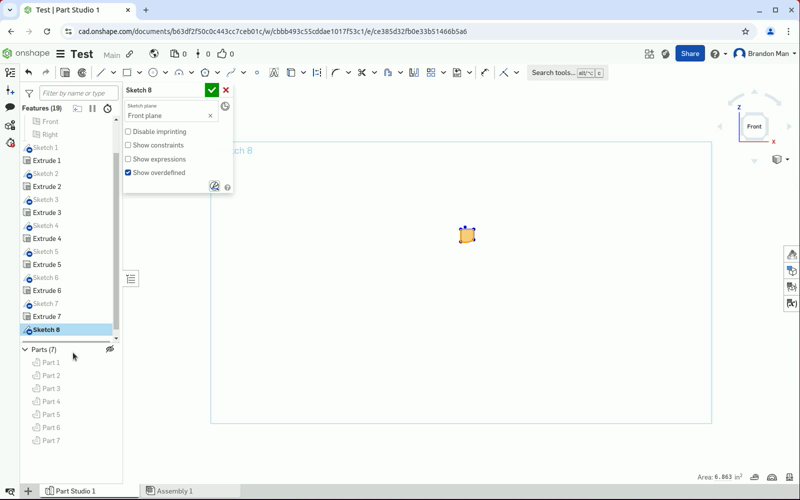
key(shift+e)
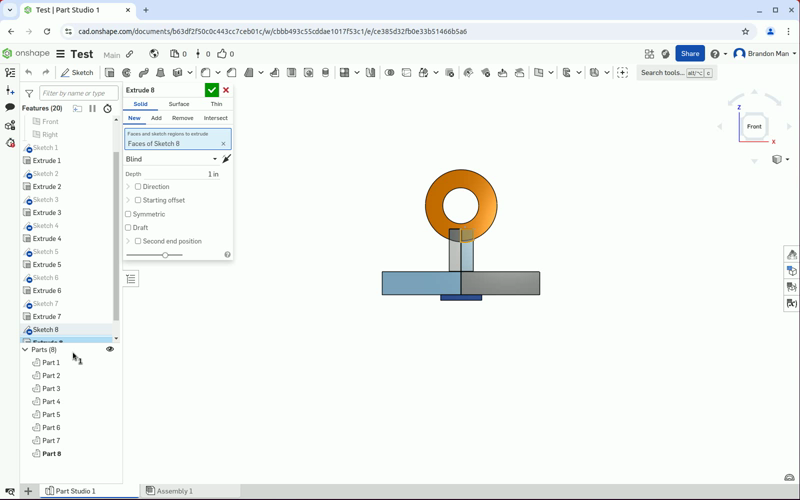
mouse_move(143, 106)
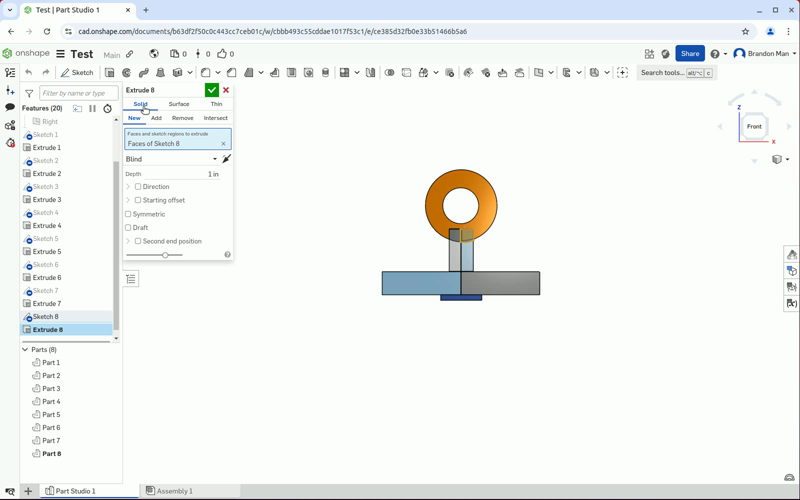
click(143, 106)
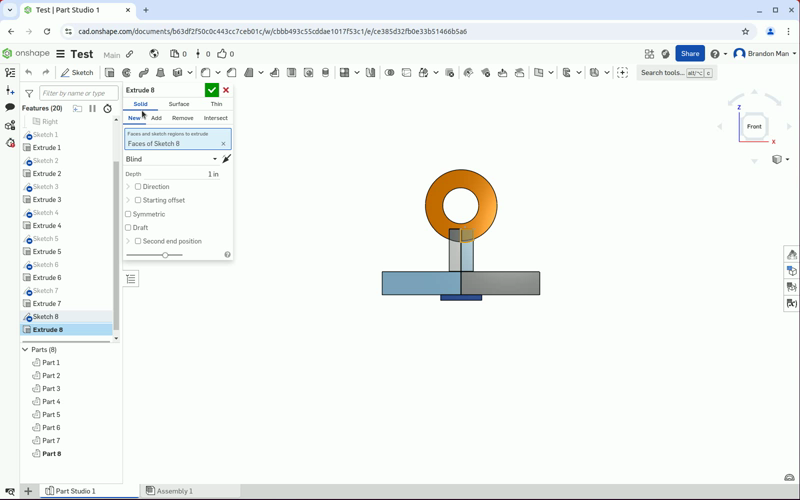
mouse_move(137, 120)
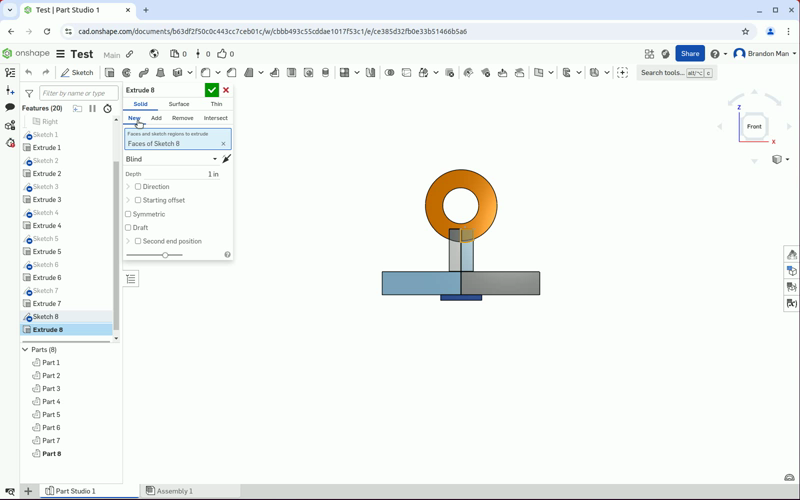
click(137, 120)
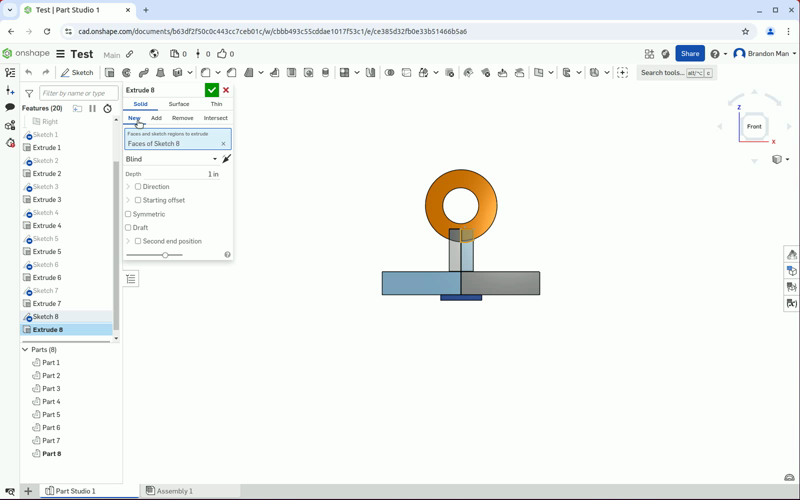
key(tab, 4)
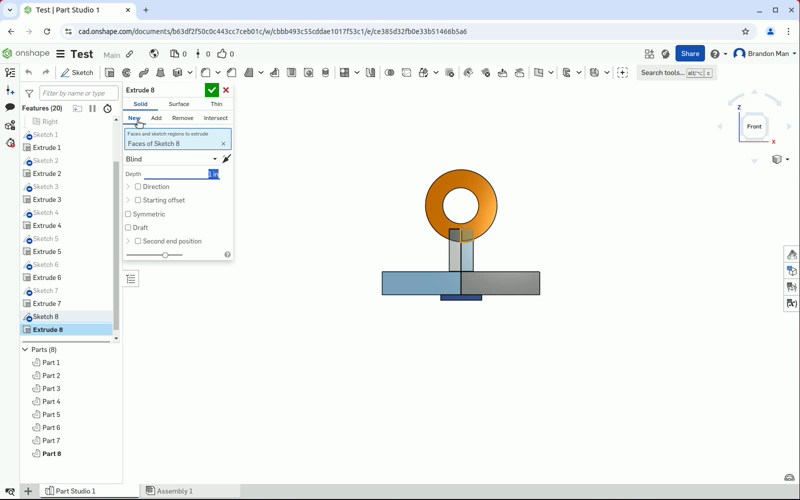
text(20.22)
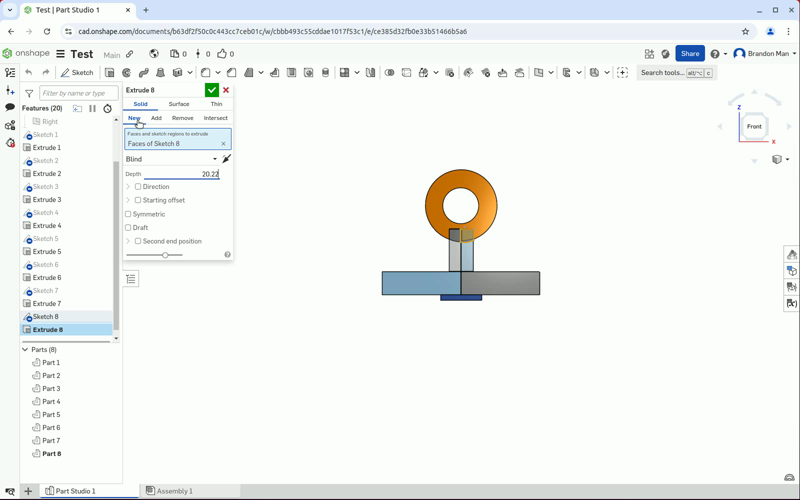
key(tab, 3)
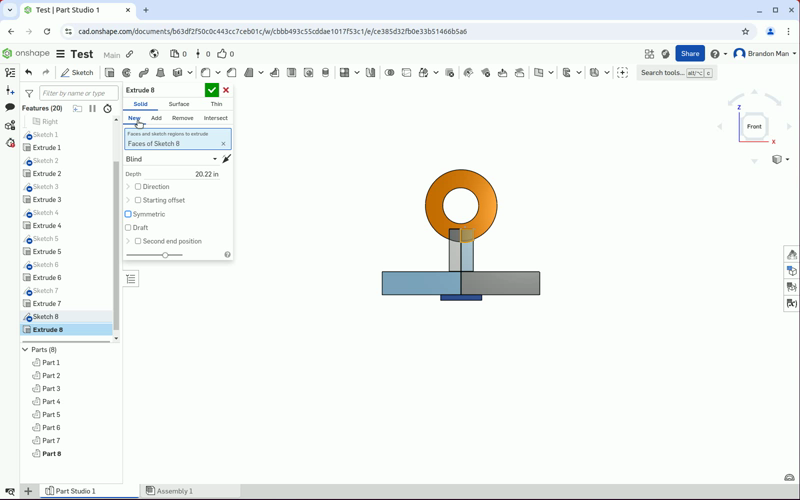
key(space)
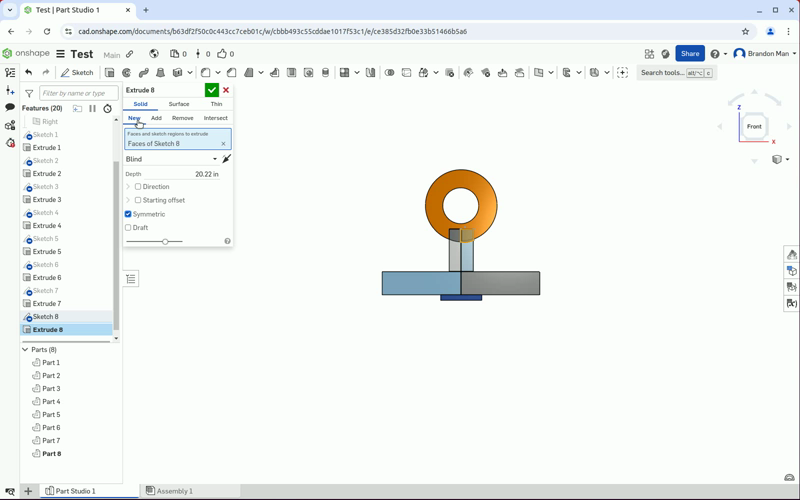
key(enter)
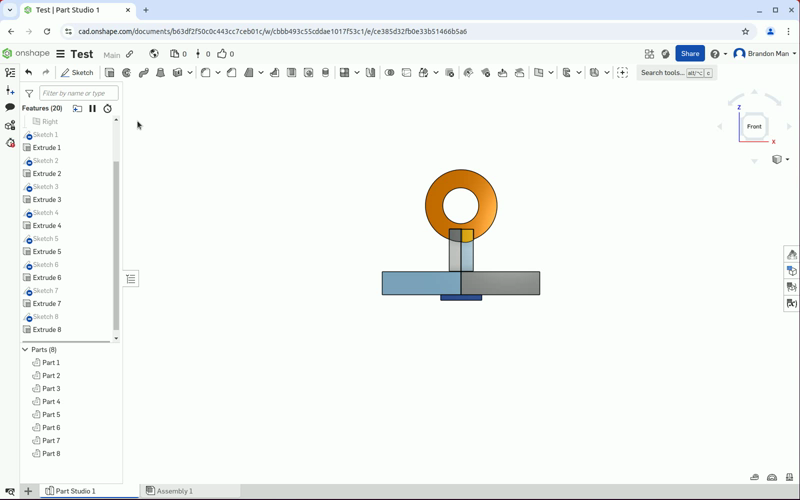
key(shift+h)
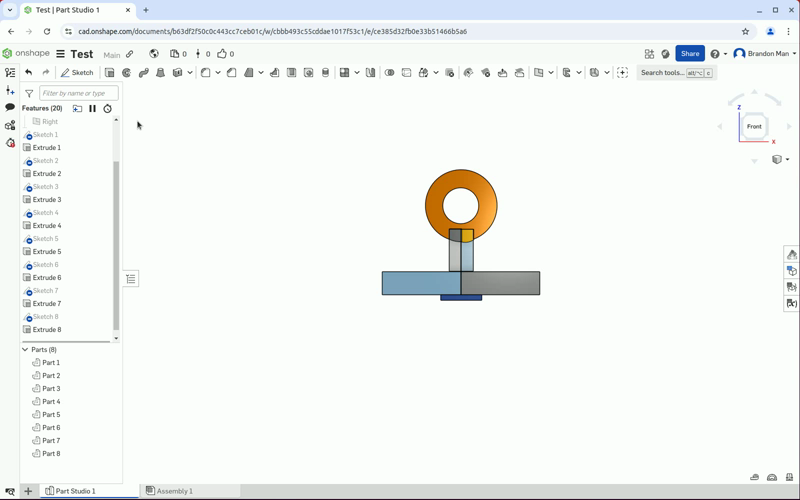
key(shift+h)
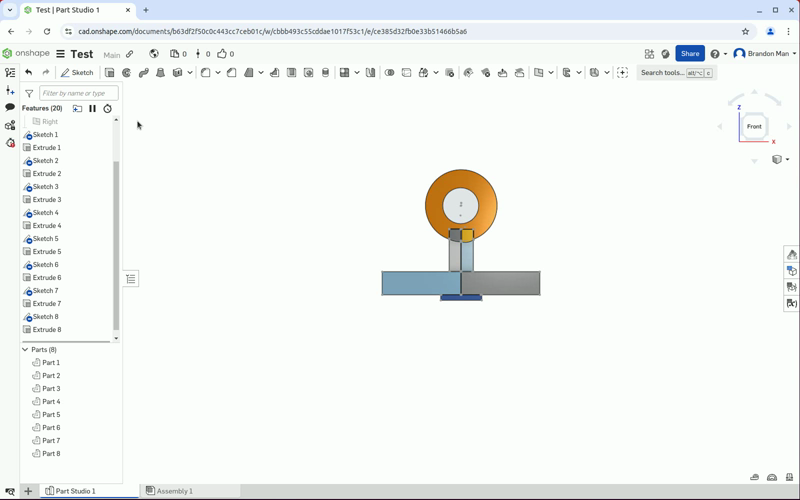
key(shift+7)
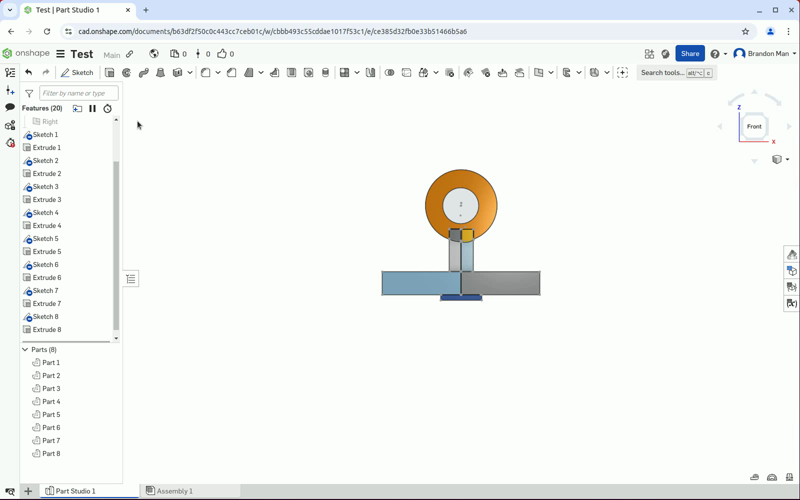
key(left, 2)
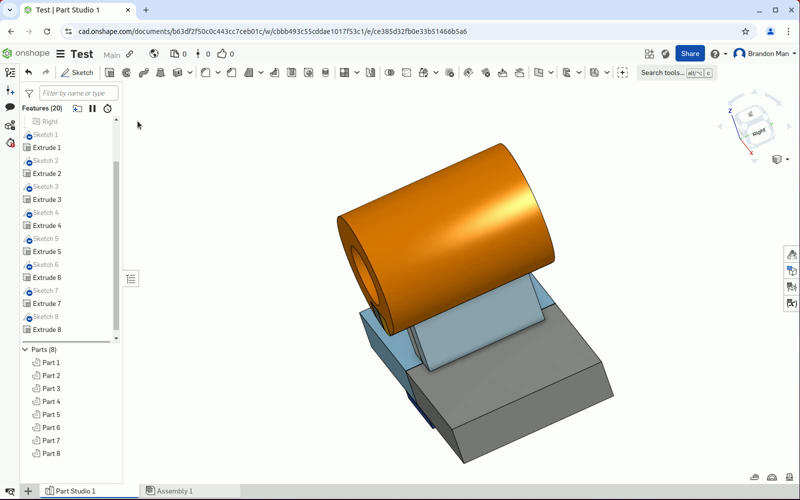
key(down, 2)
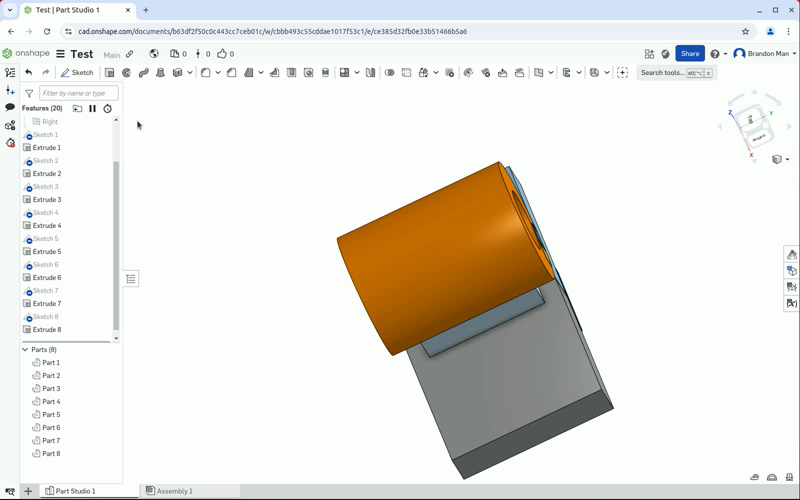
key(up, 2)
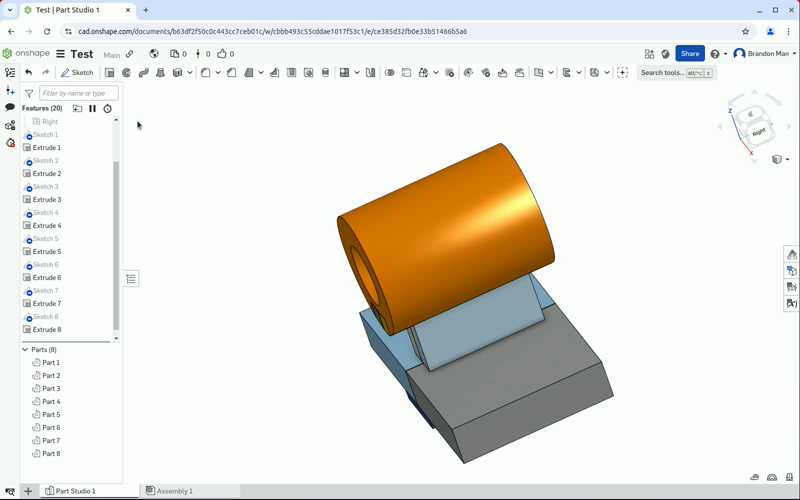
key(right, 2)
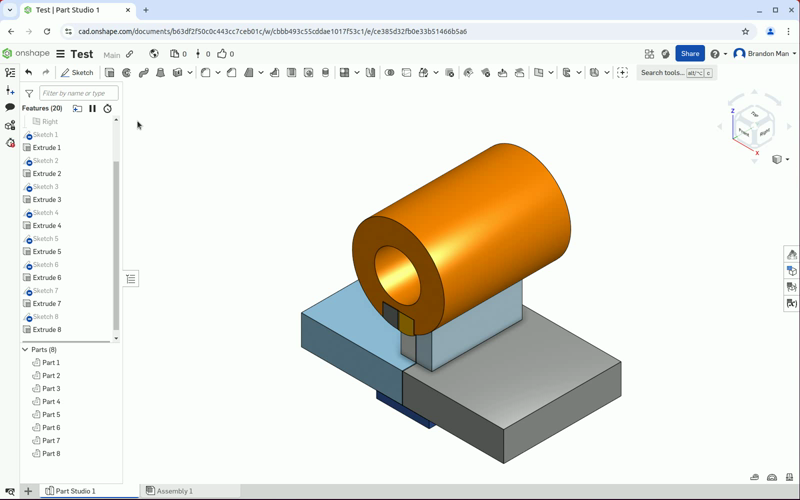
mouse_move(69, 137)
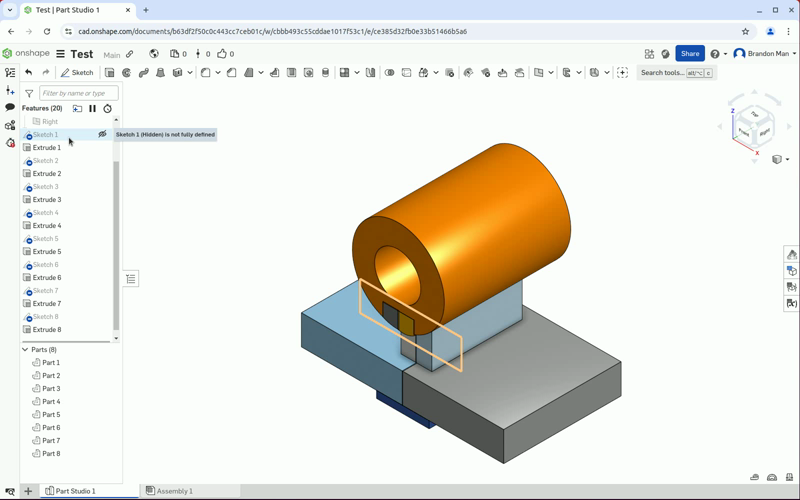
click(69, 137)